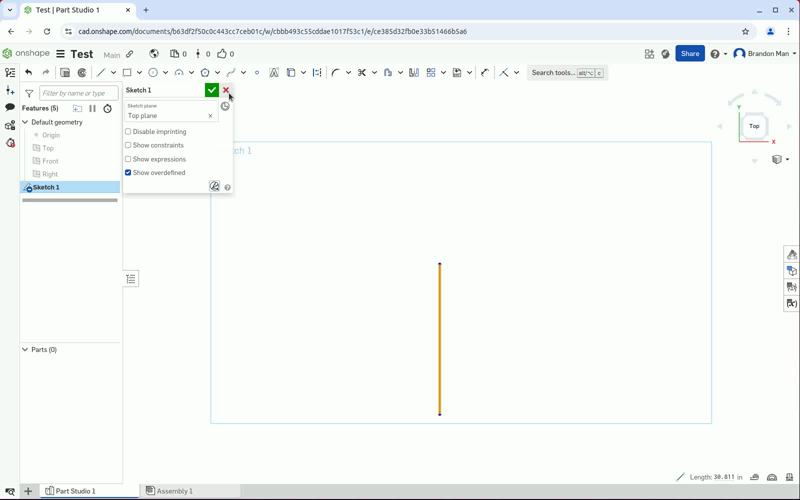
key(shift+h)
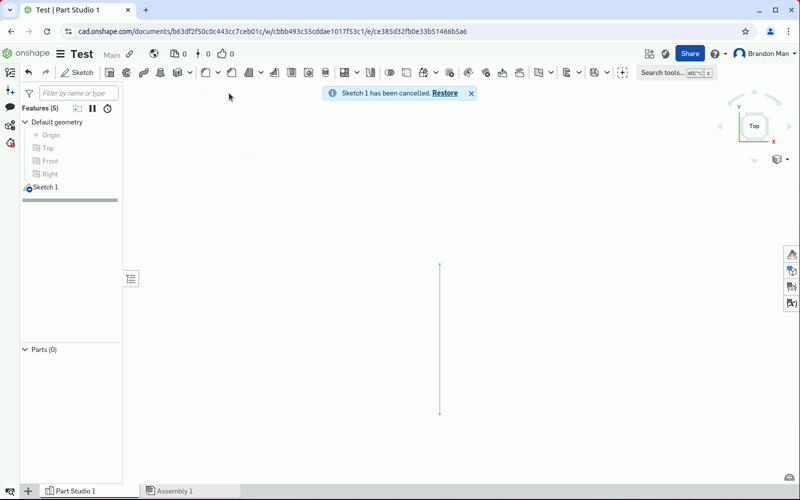
key(shift+s)
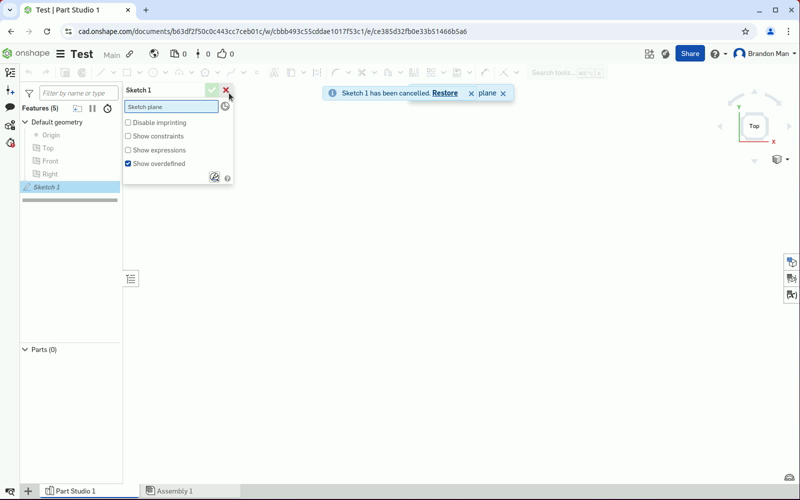
mouse_move(73, 150)
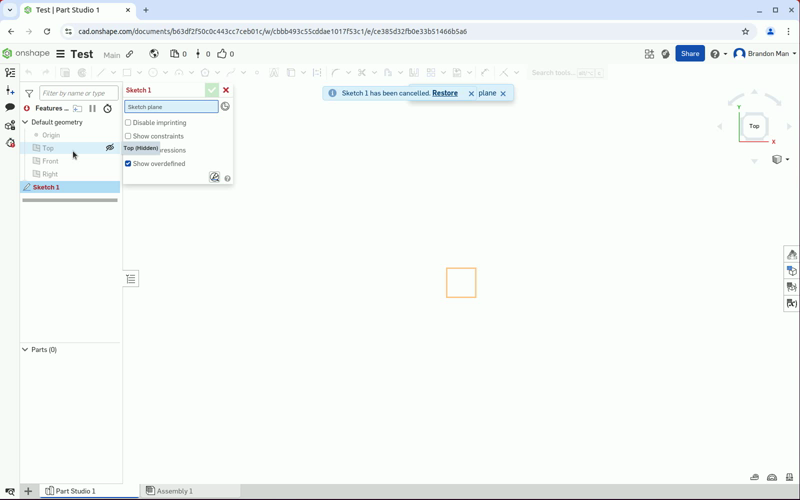
click(73, 150)
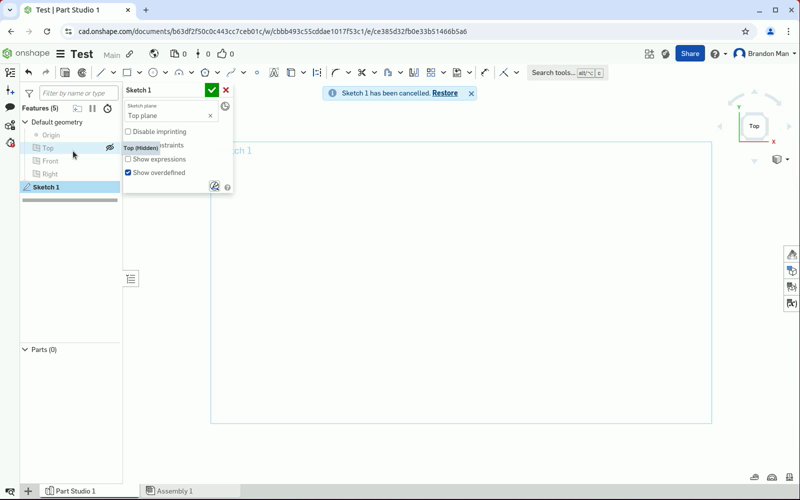
mouse_move(73, 352)
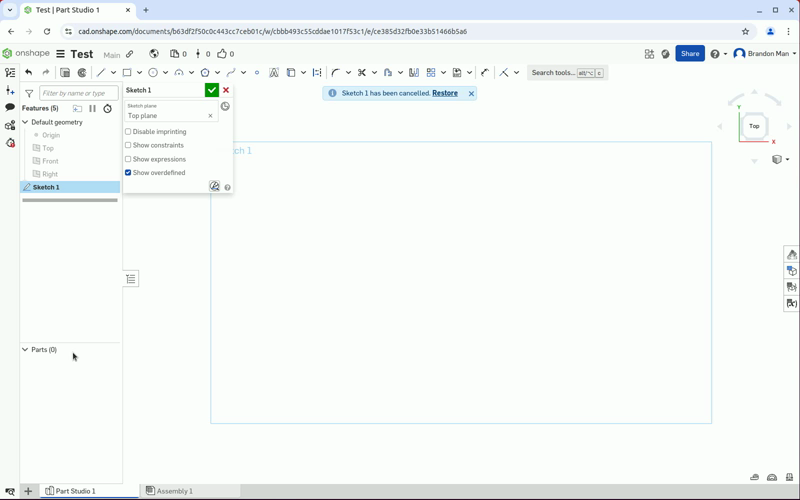
key(y)
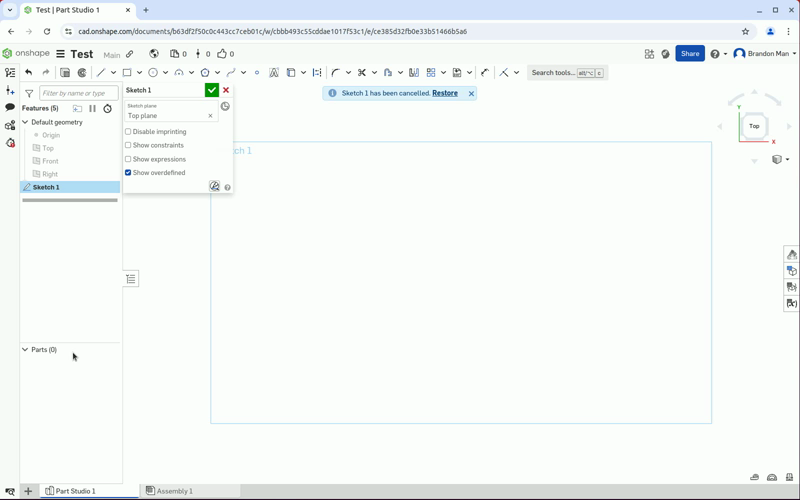
key(l)
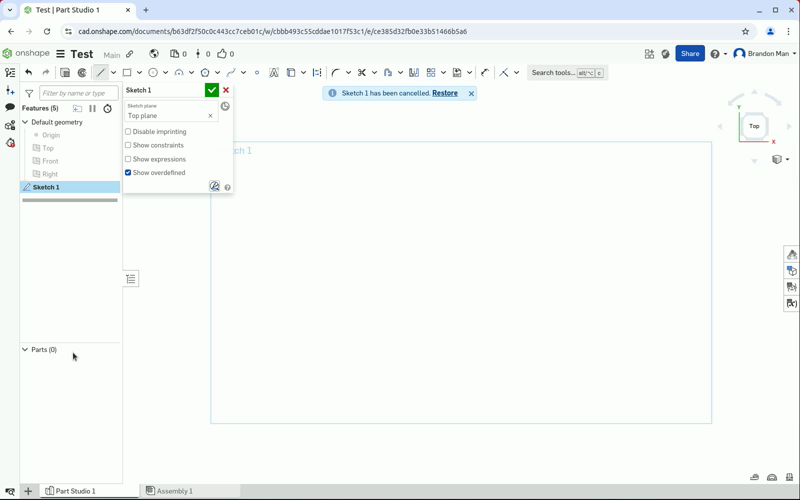
key_down(shift)
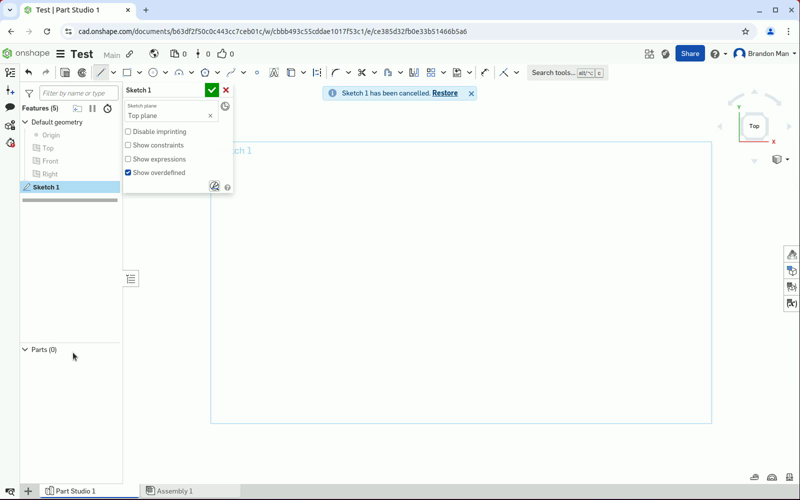
mouse_move(389, 324)
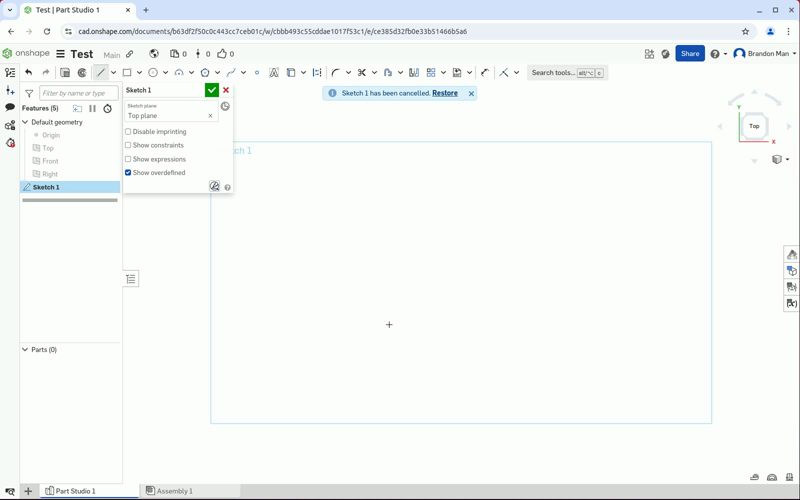
click(389, 324)
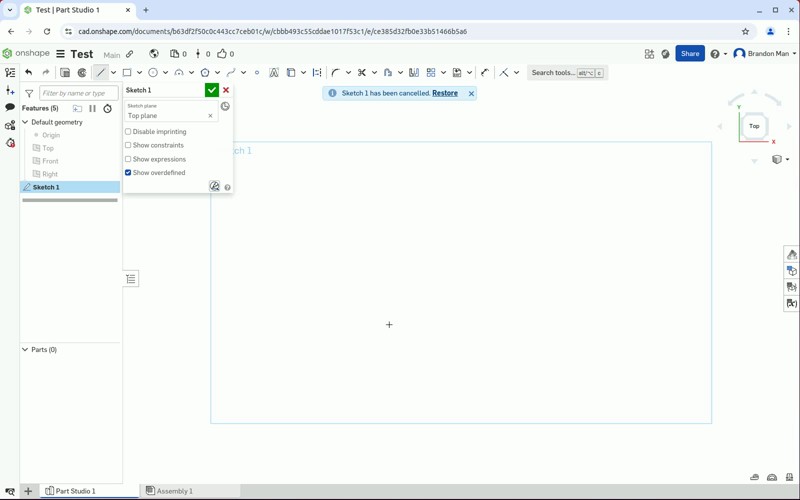
key_up(shift)
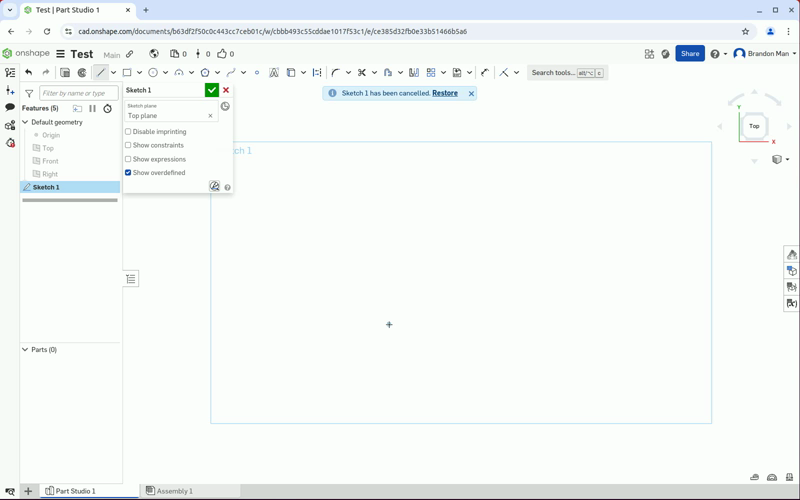
key_down(shift)
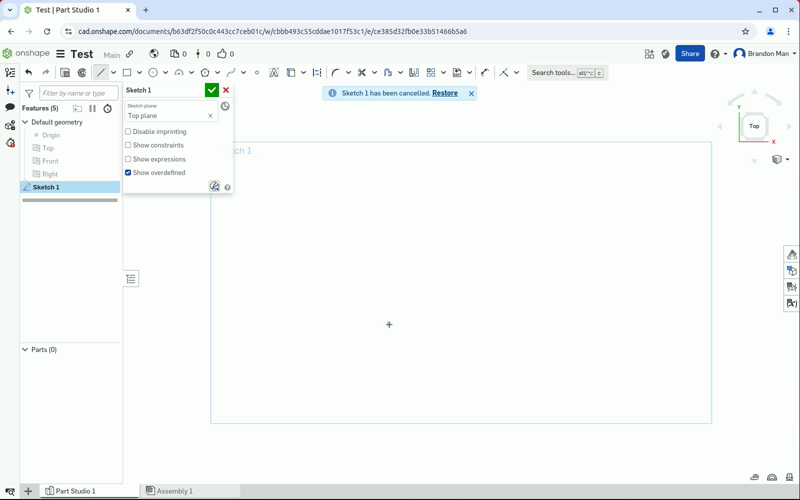
mouse_move(531, 324)
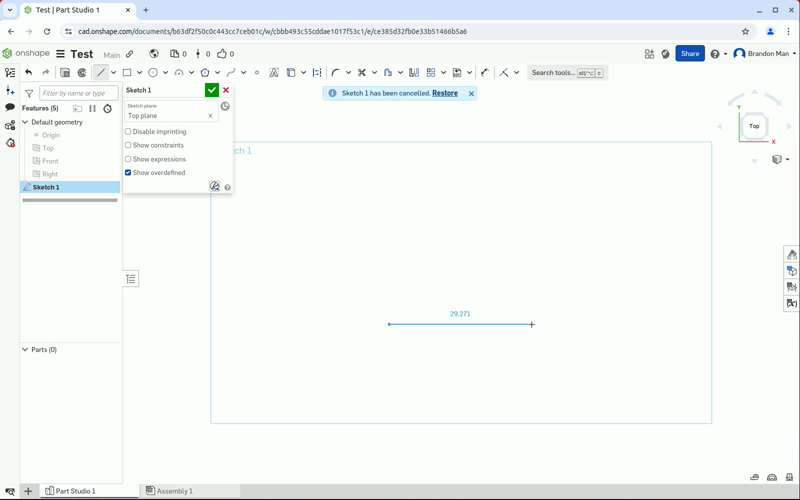
click(531, 324)
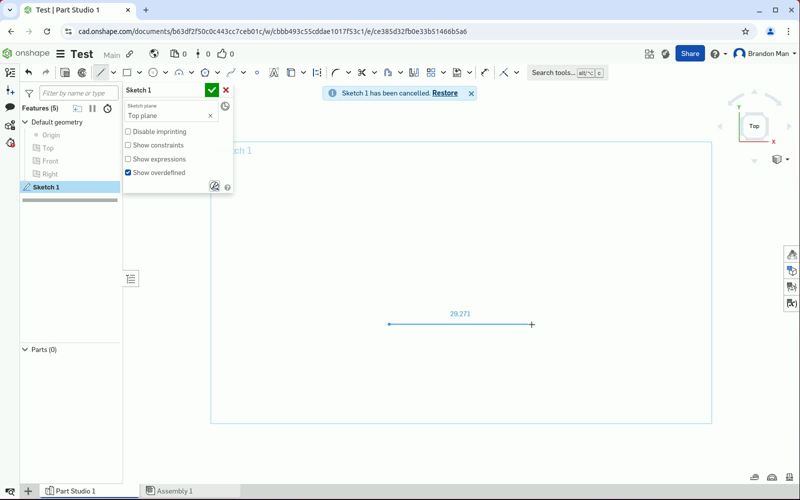
key_up(shift)
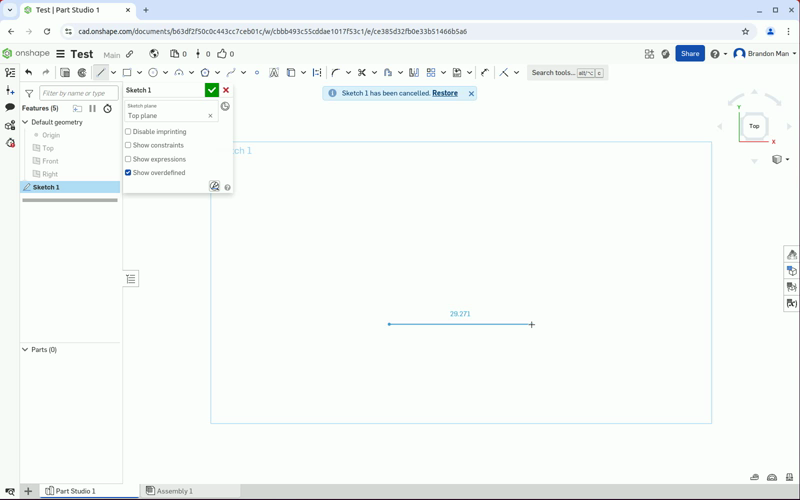
key(esc)
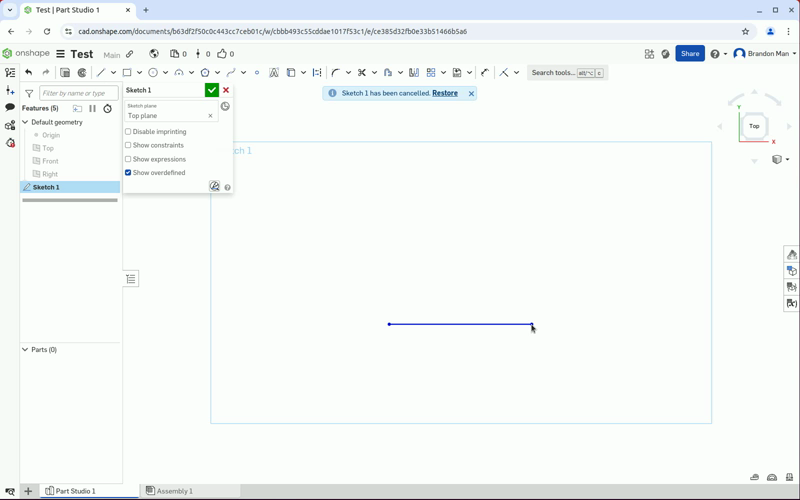
key(a)
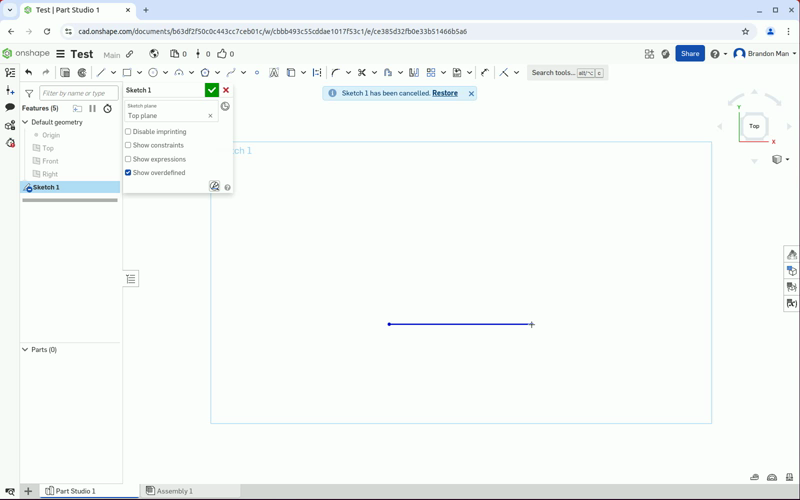
mouse_move(531, 324)
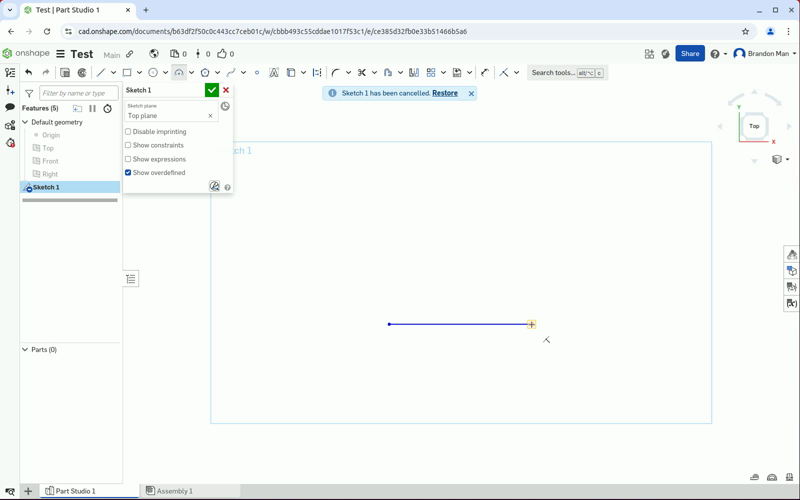
click(531, 324)
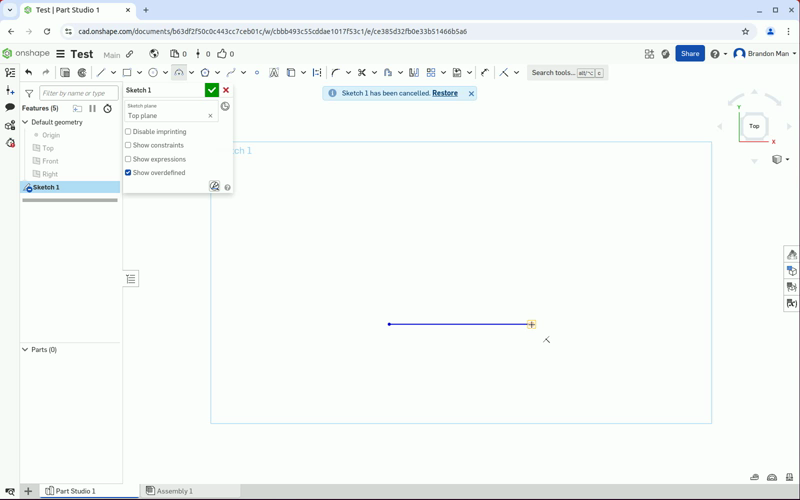
key_down(shift)
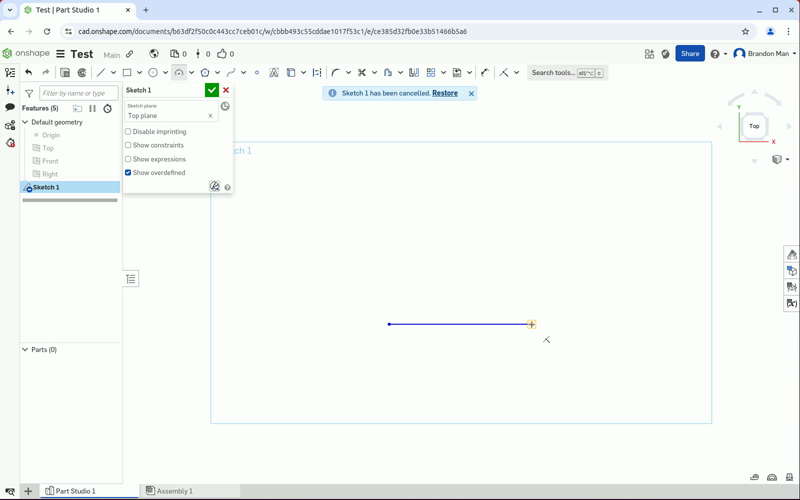
mouse_move(531, 240)
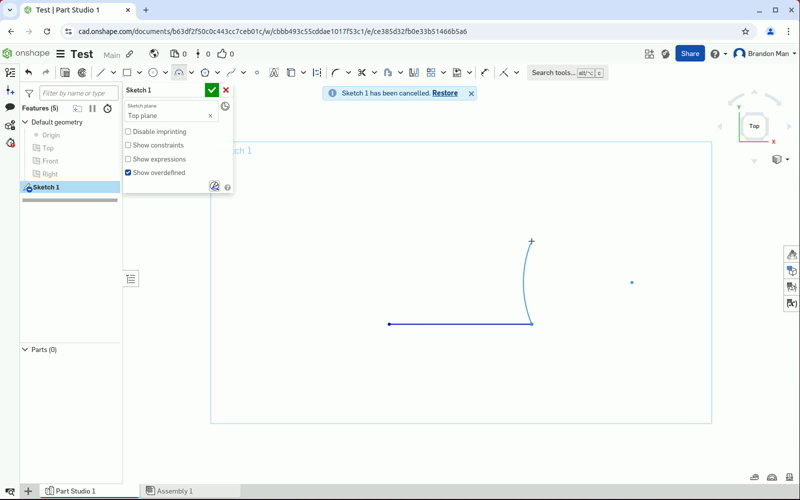
click(531, 240)
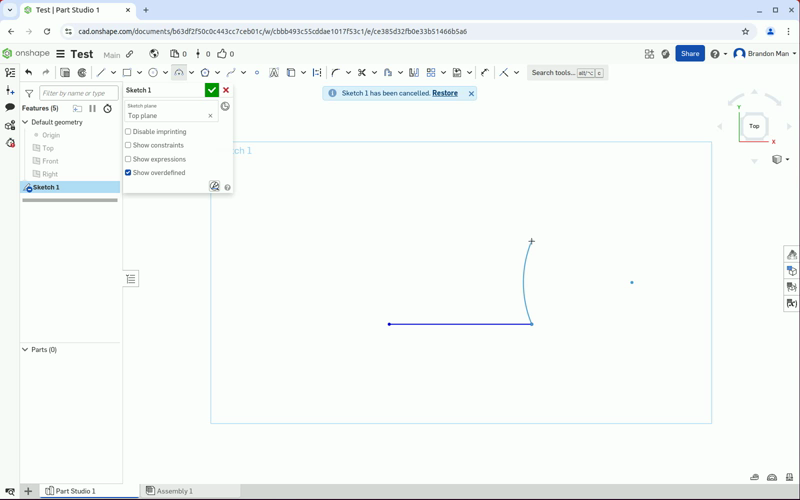
mouse_move(573, 282)
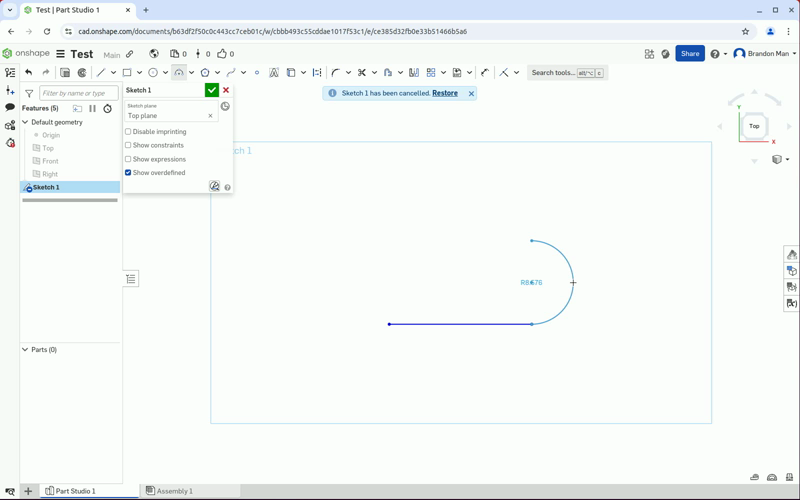
click(573, 282)
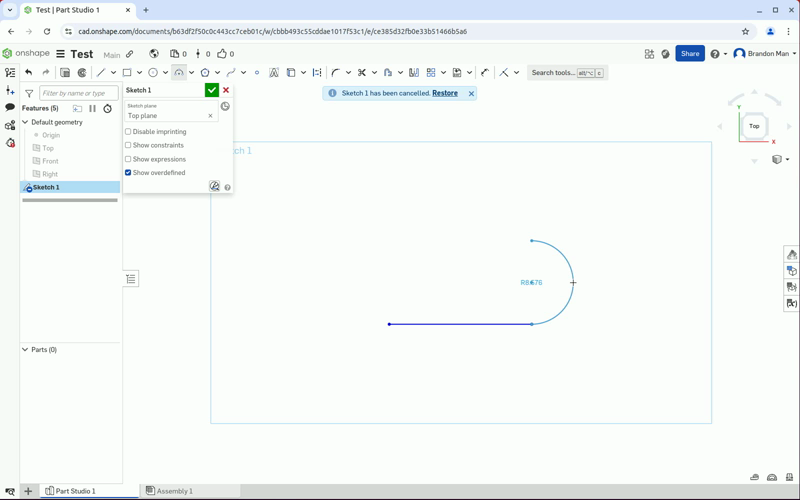
key_up(shift)
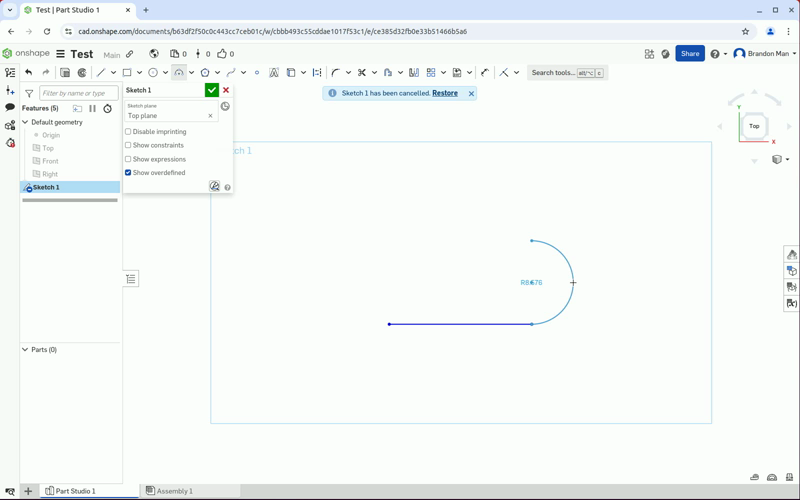
key(esc)
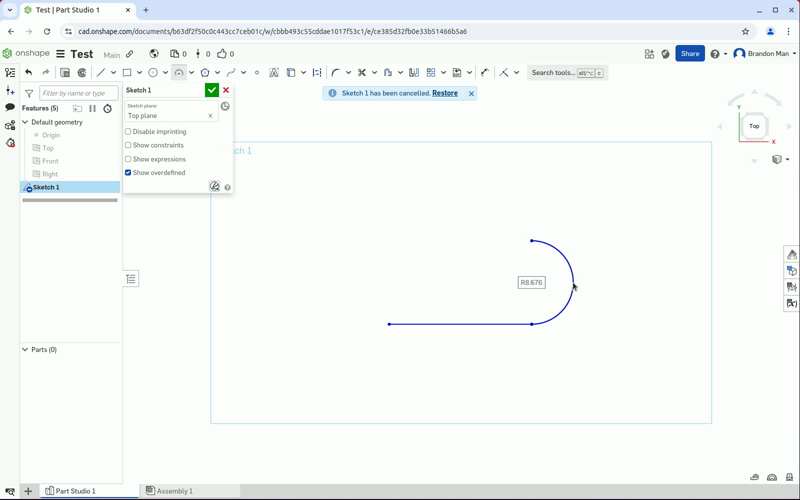
key(l)
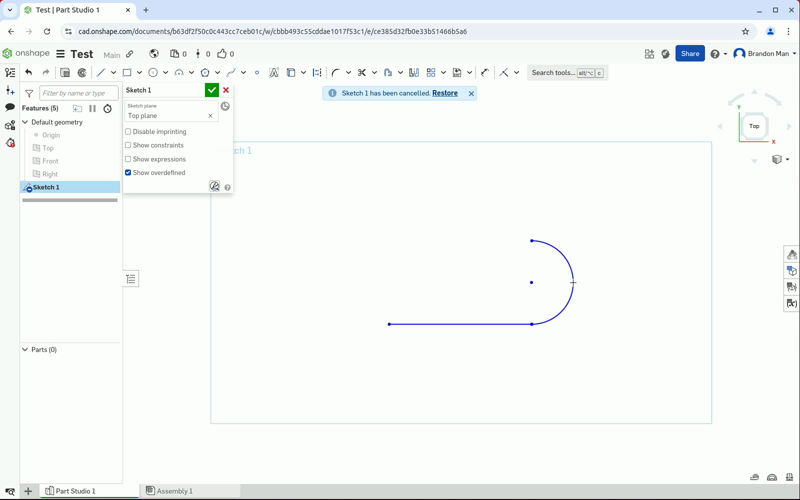
mouse_move(531, 240)
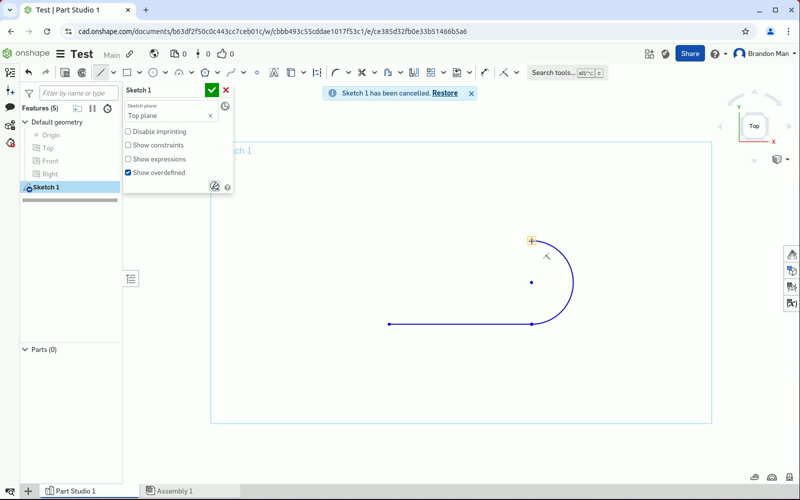
click(531, 240)
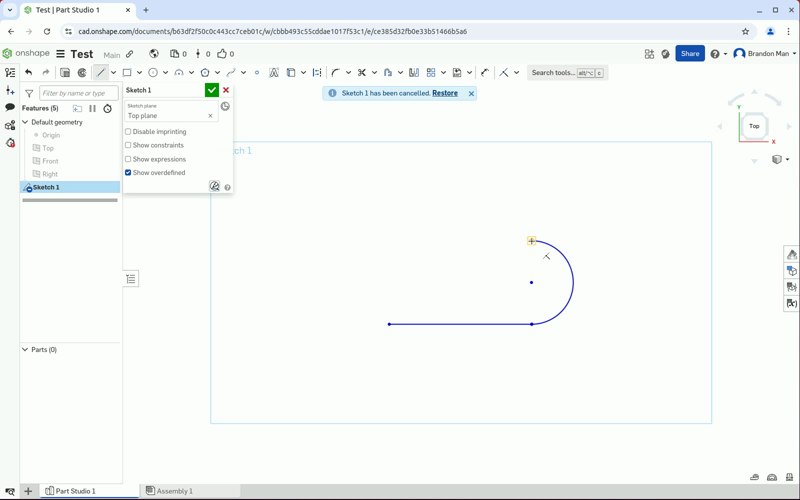
key_down(shift)
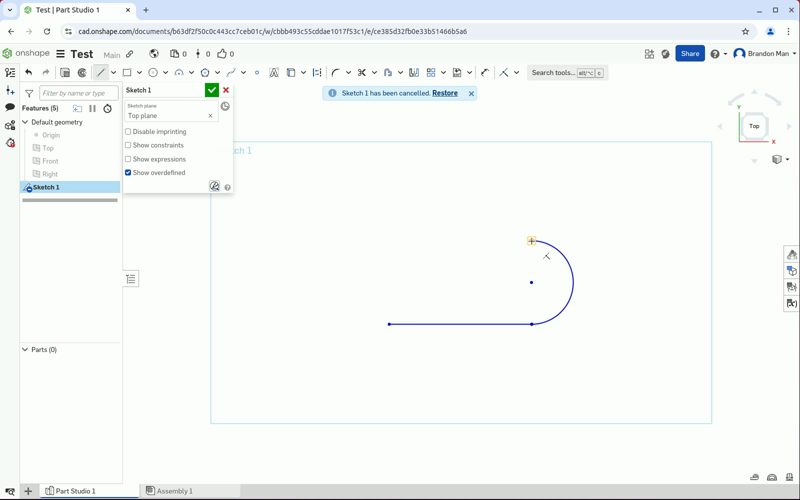
mouse_move(389, 240)
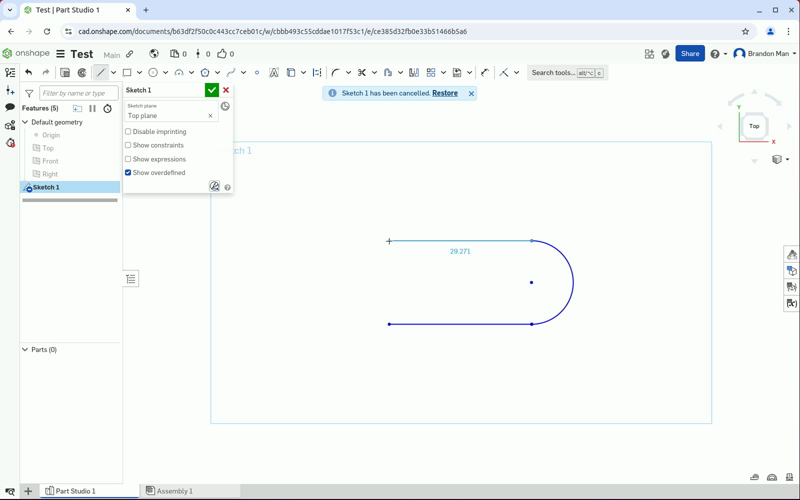
click(389, 240)
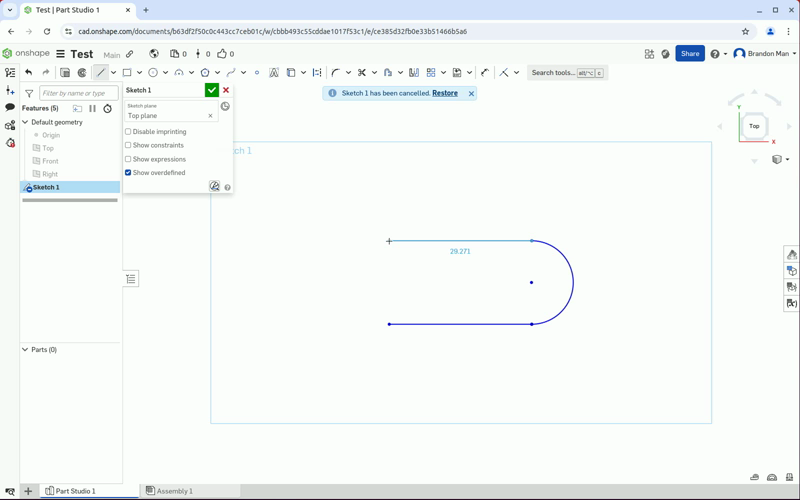
key_up(shift)
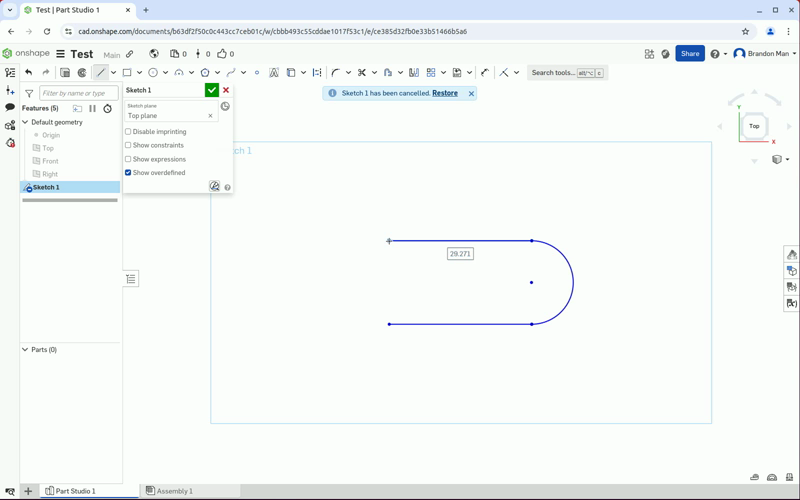
key(esc)
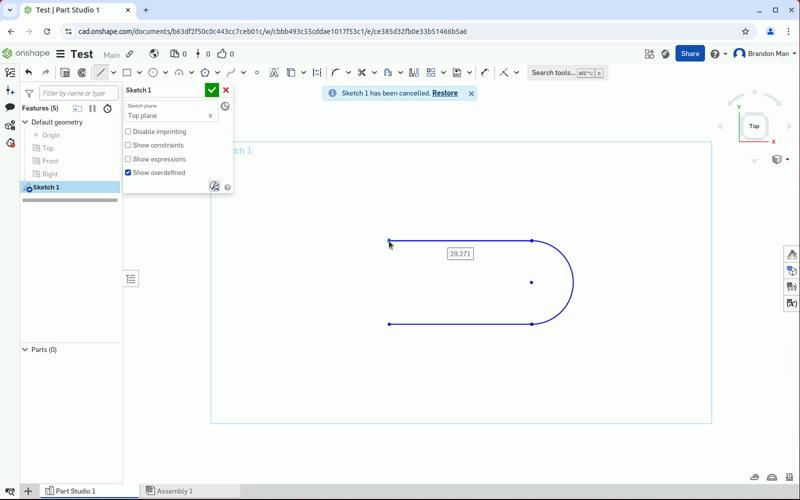
key(a)
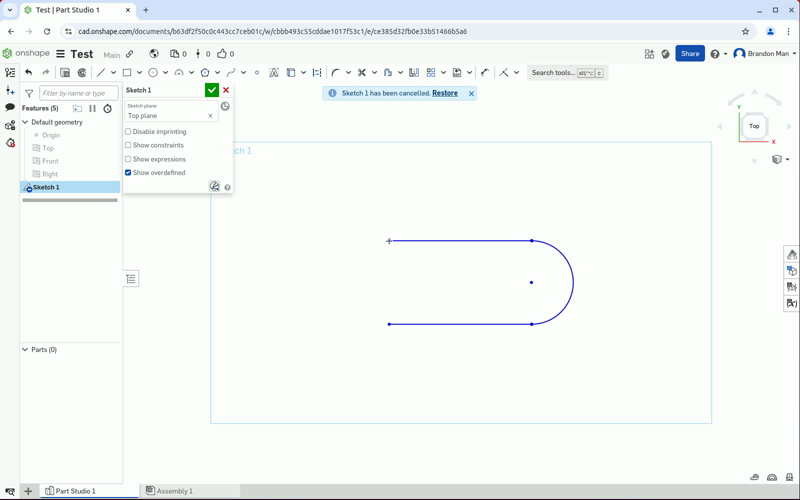
mouse_move(389, 240)
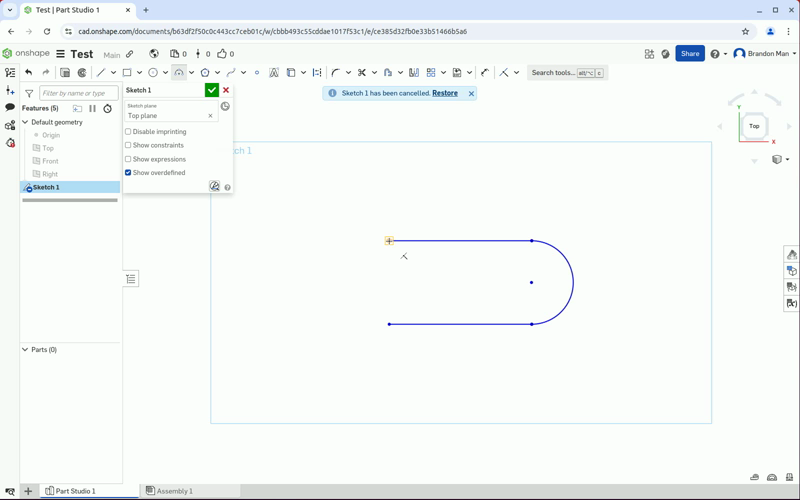
click(389, 240)
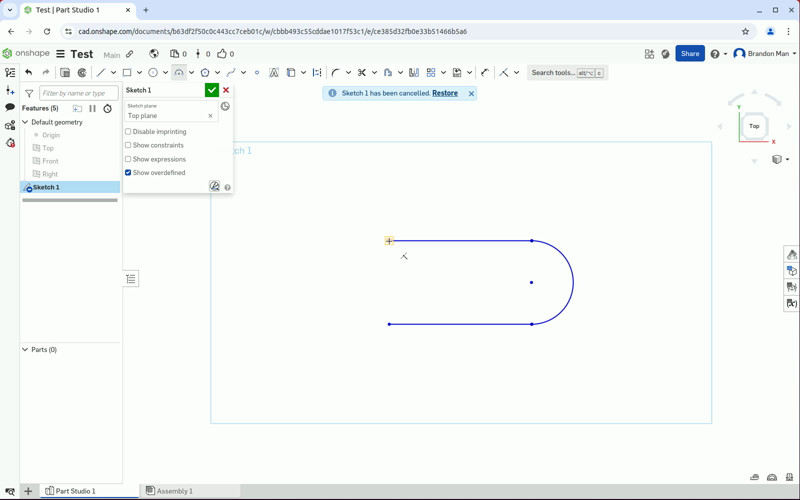
mouse_move(389, 324)
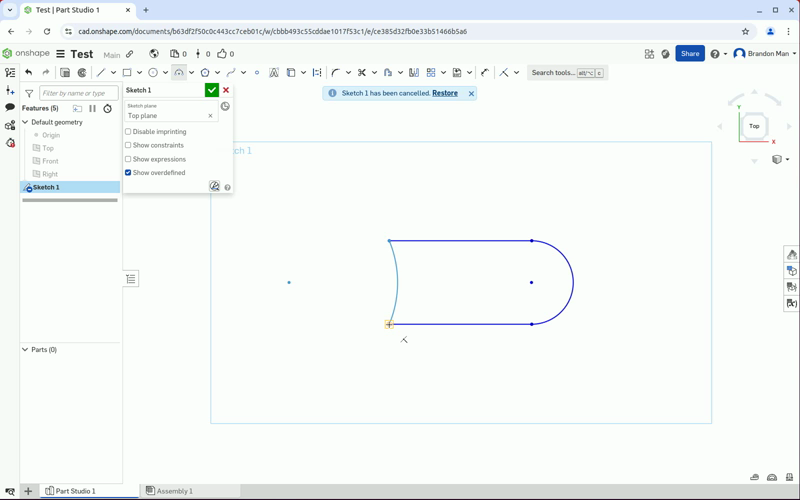
click(389, 324)
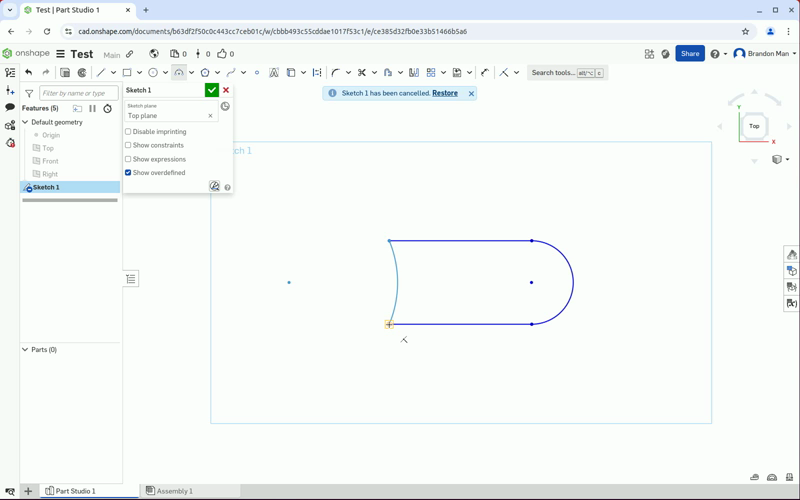
key_down(shift)
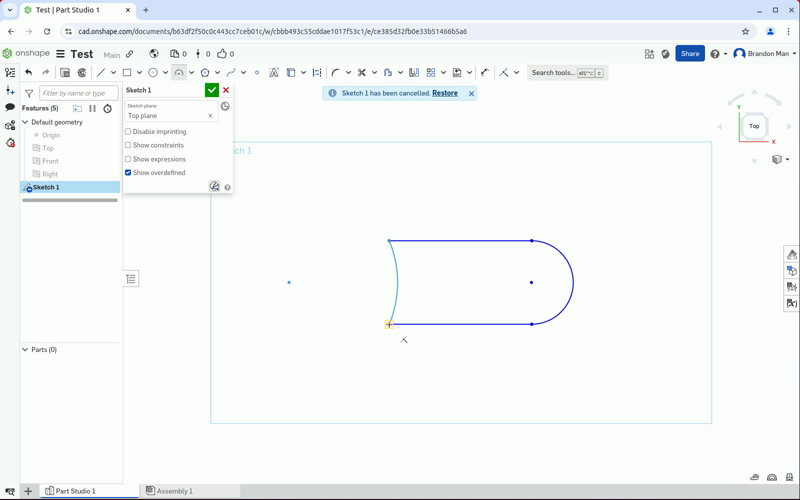
mouse_move(347, 282)
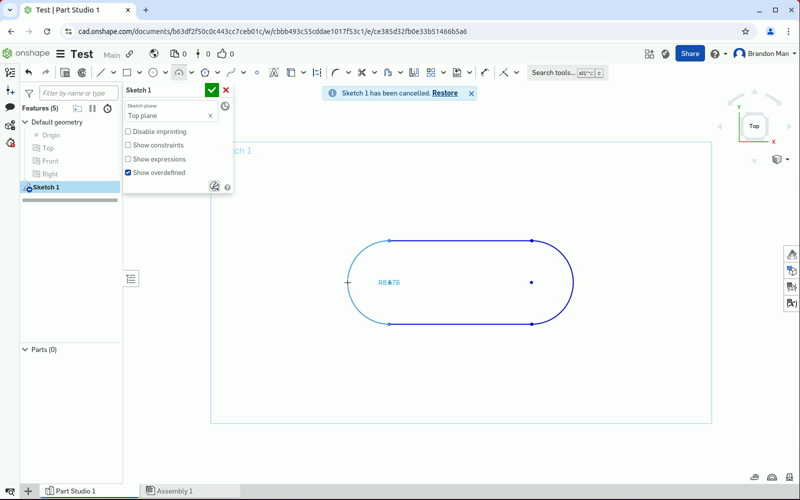
click(347, 282)
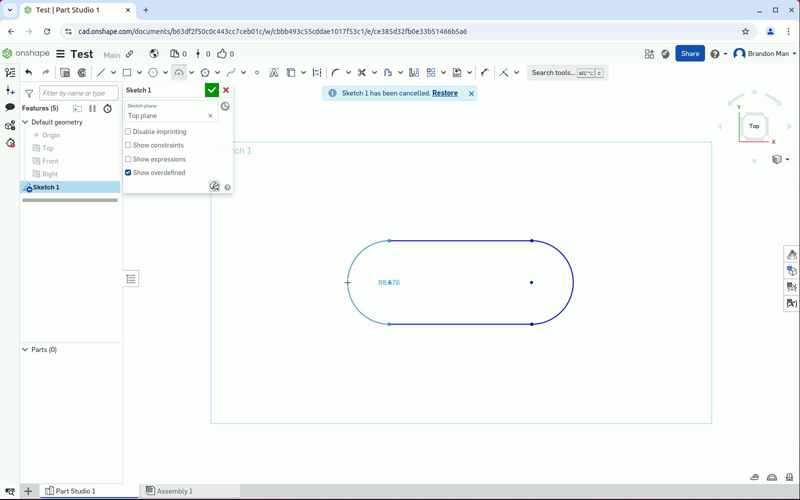
key_up(shift)
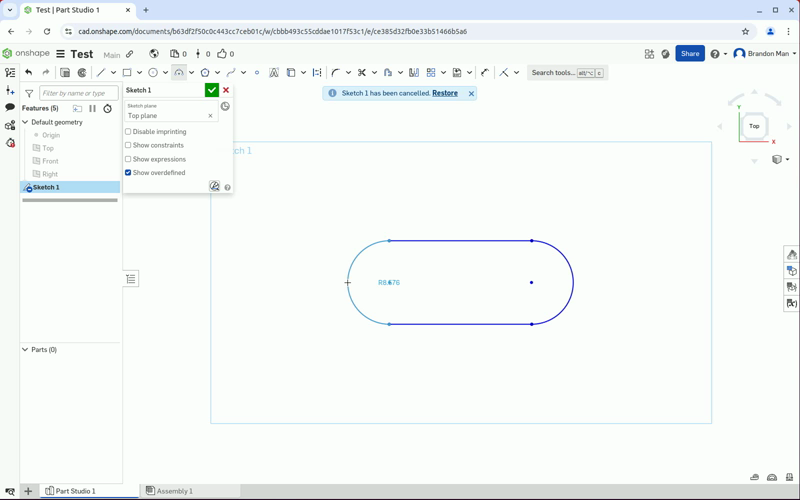
key(esc)
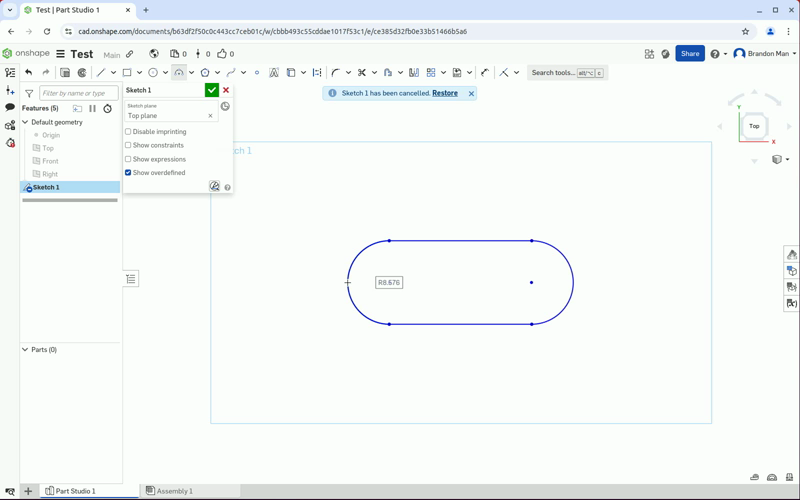
key(l)
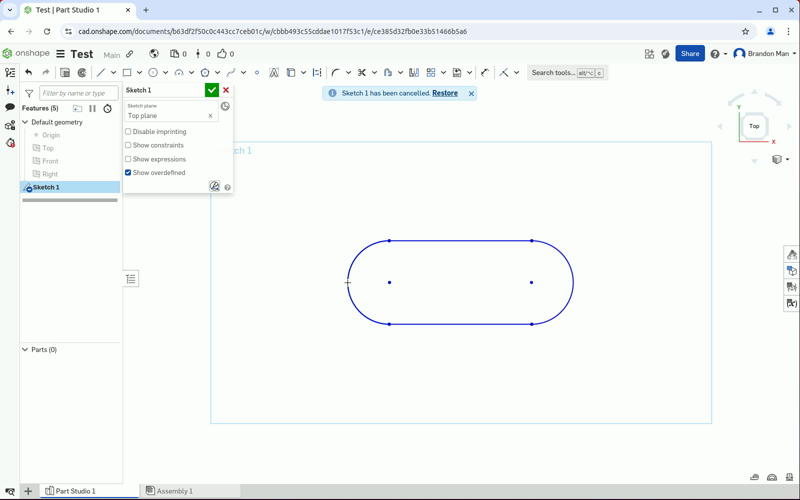
key_down(shift)
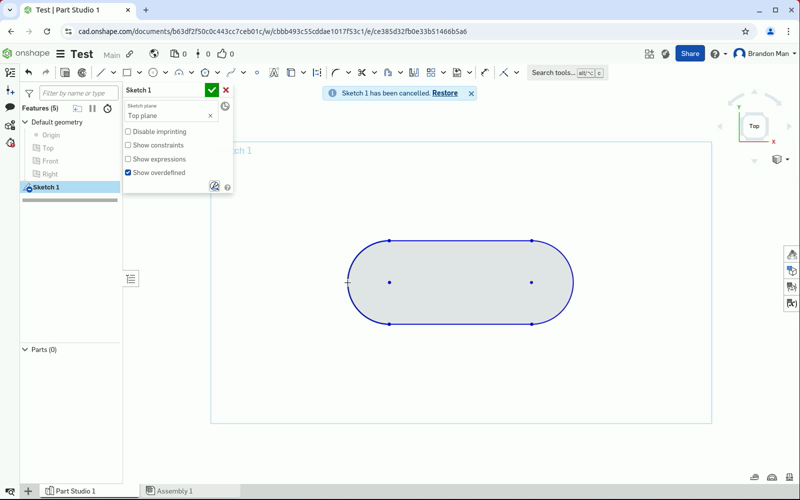
mouse_move(389, 316)
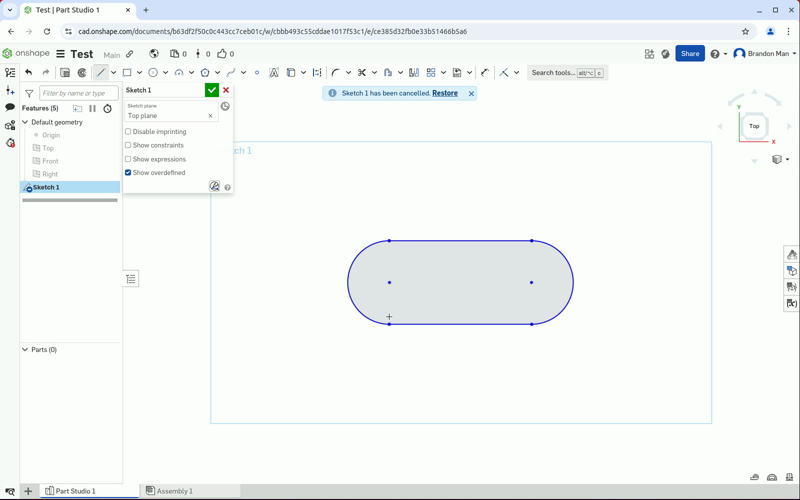
click(389, 316)
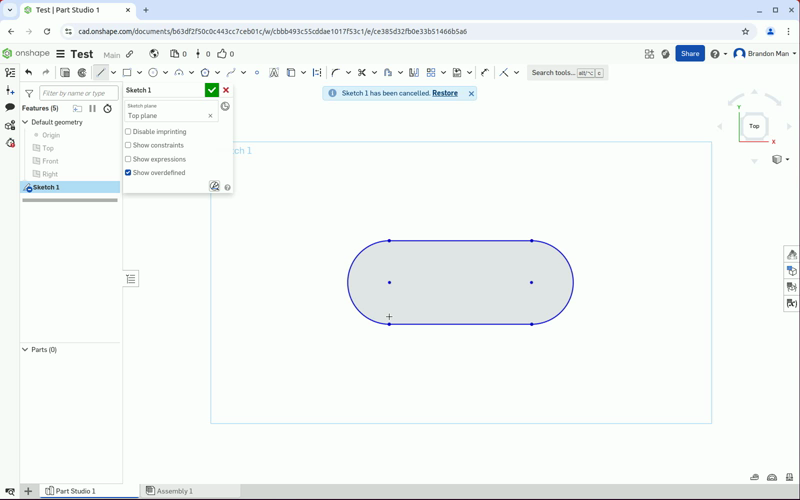
key_up(shift)
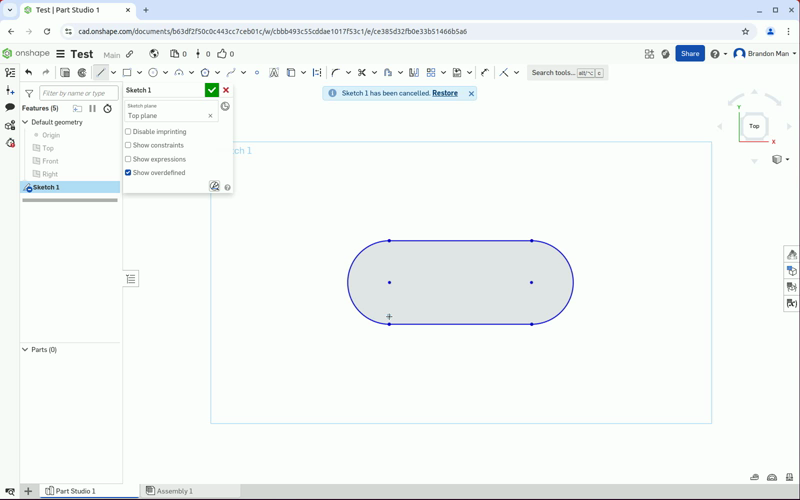
key_down(shift)
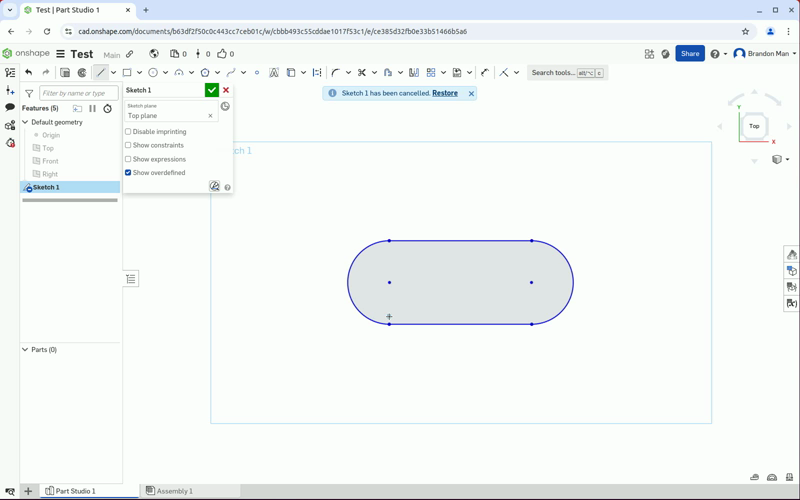
mouse_move(531, 316)
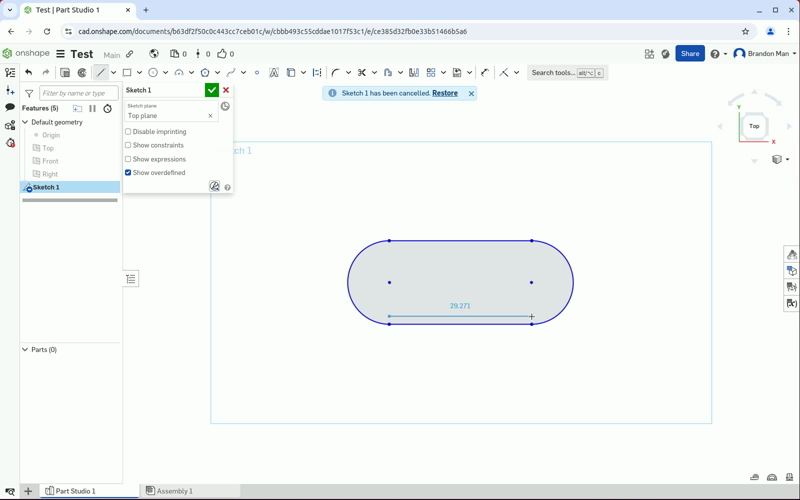
click(531, 316)
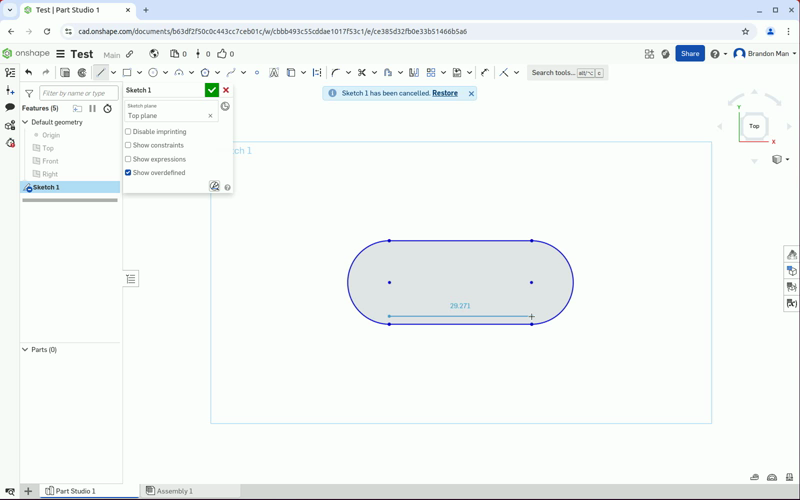
key_up(shift)
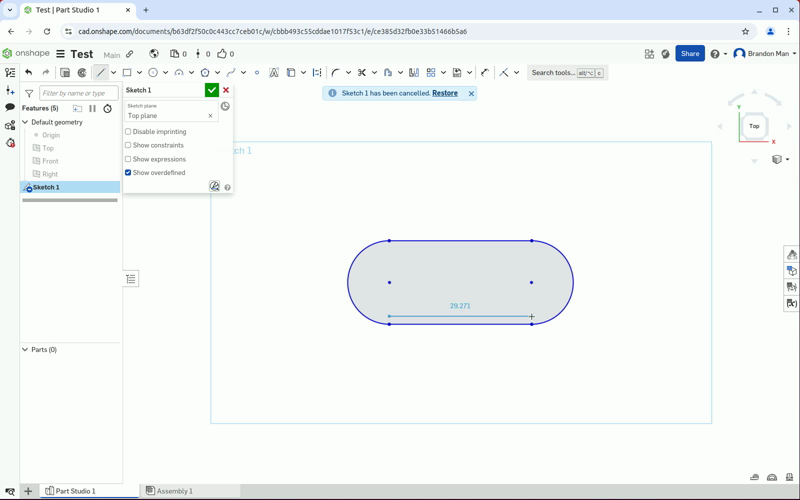
key(esc)
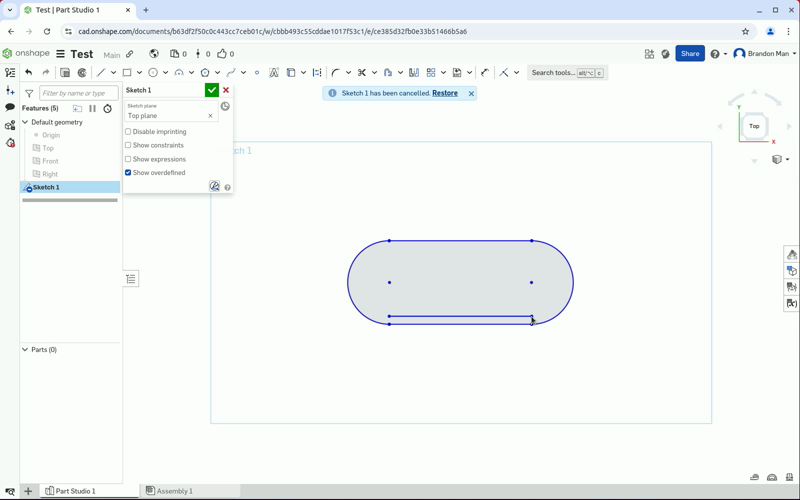
key(a)
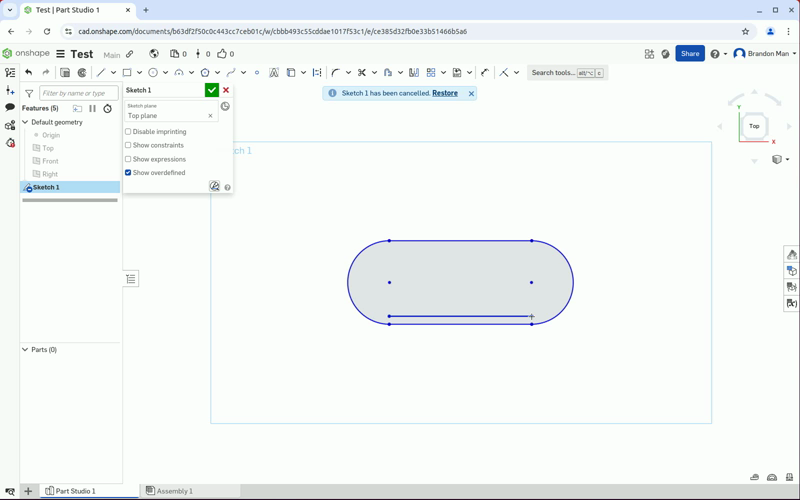
mouse_move(531, 316)
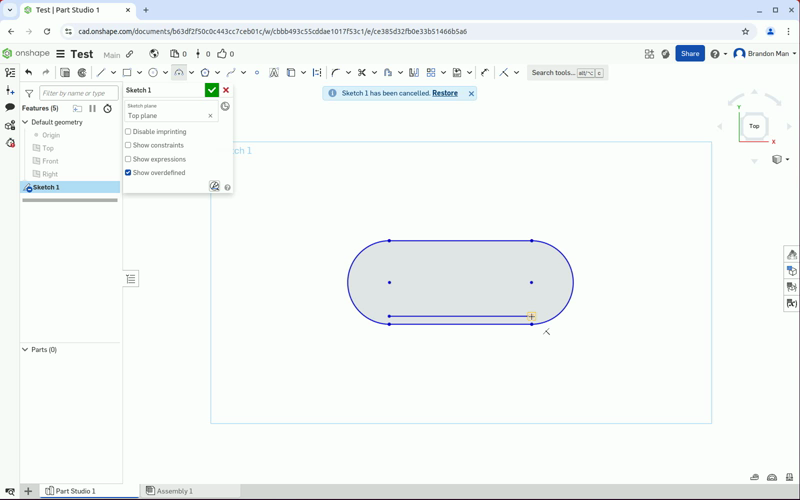
click(531, 316)
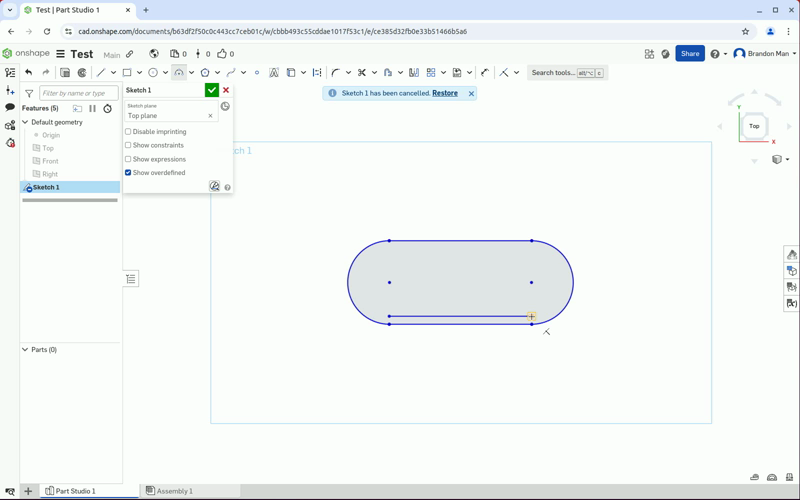
key_down(shift)
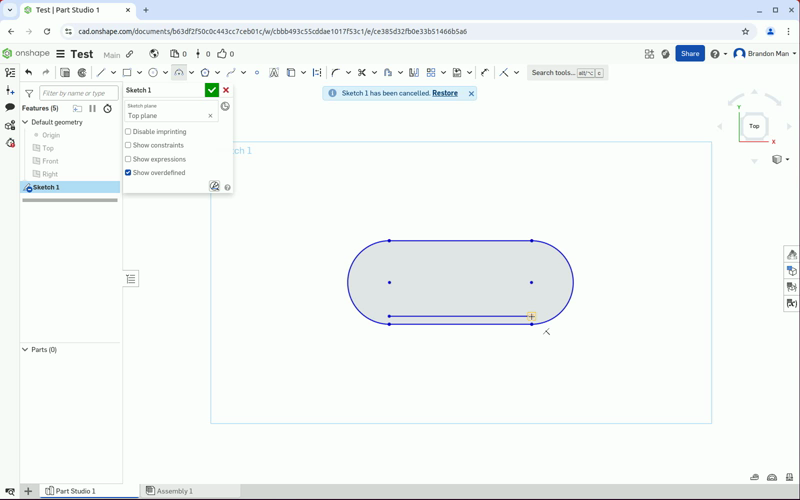
mouse_move(531, 250)
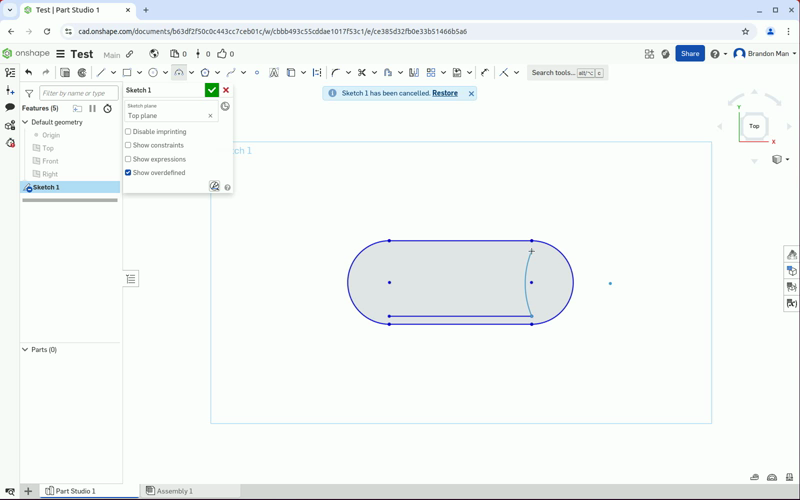
click(531, 250)
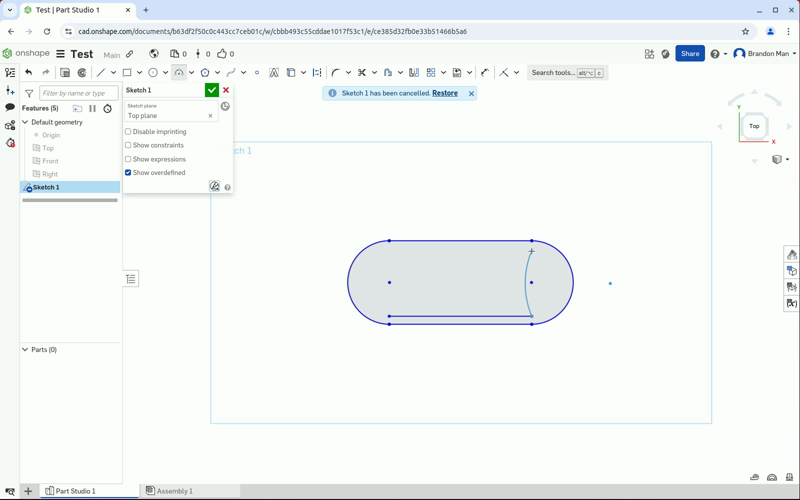
mouse_move(564, 283)
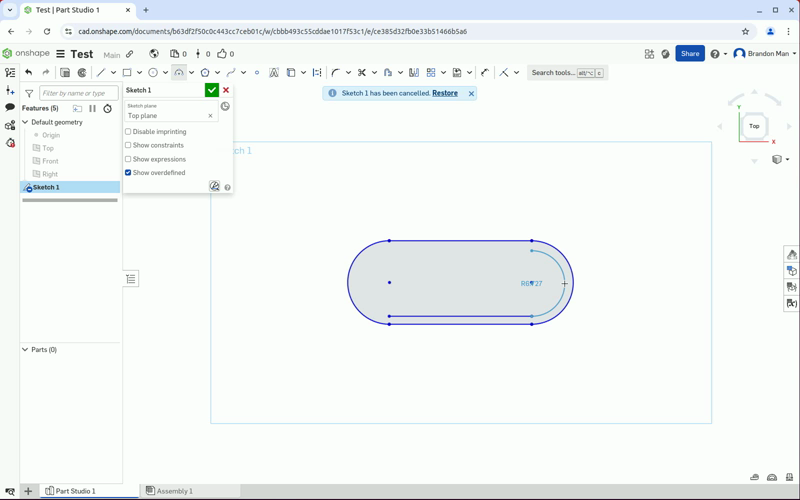
click(564, 283)
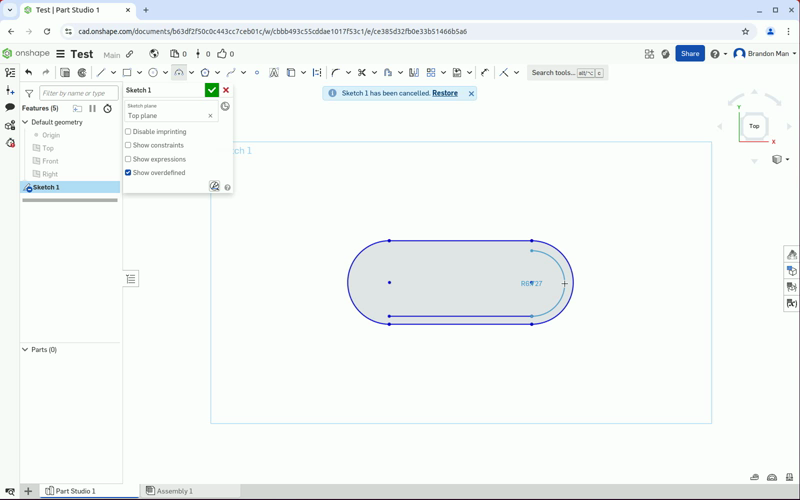
key_up(shift)
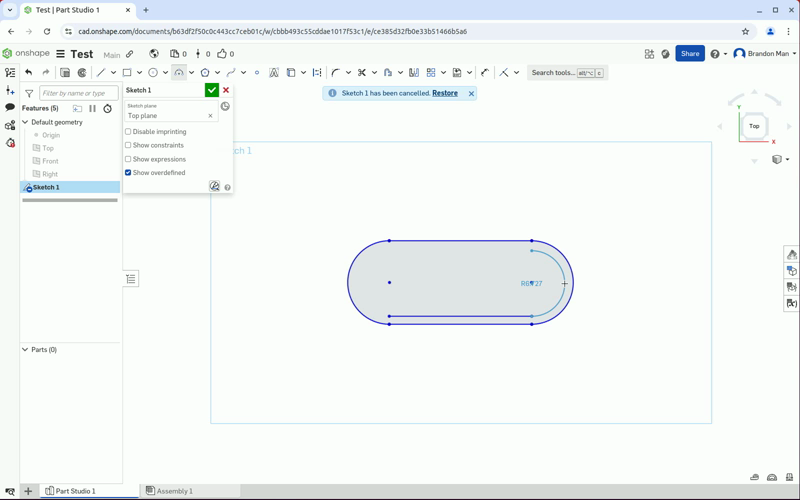
key(esc)
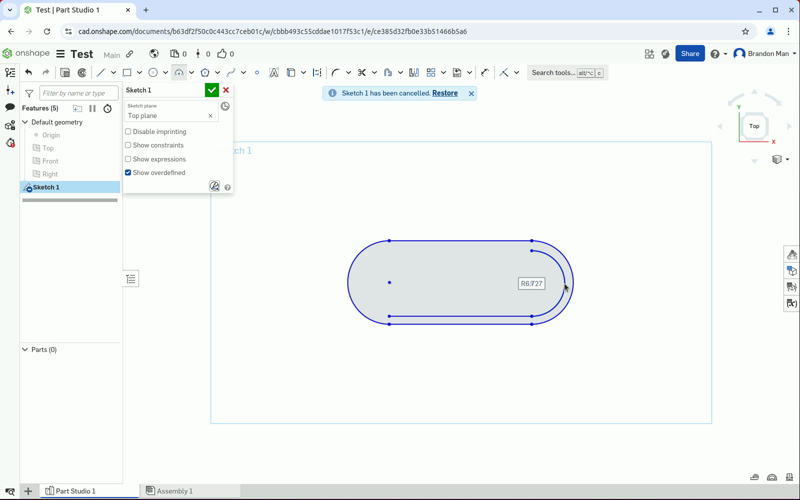
key(l)
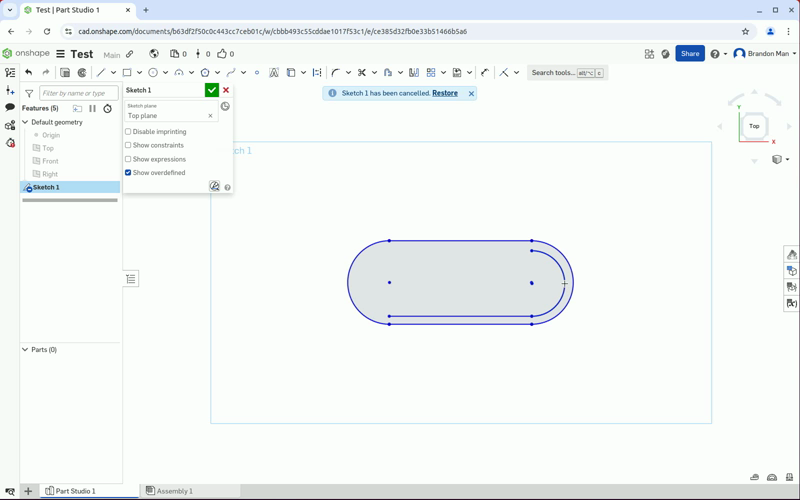
mouse_move(531, 250)
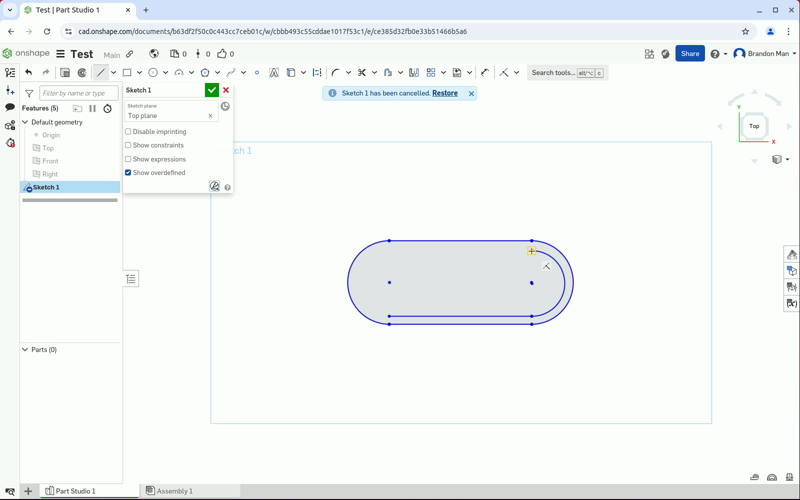
click(531, 250)
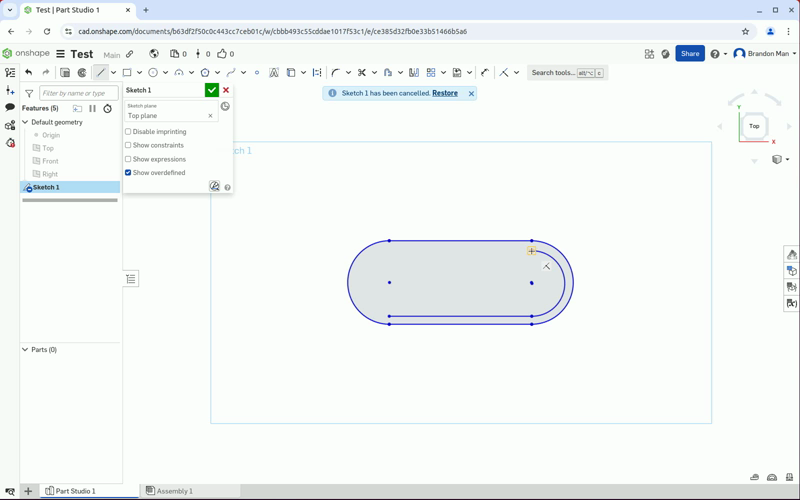
key_down(shift)
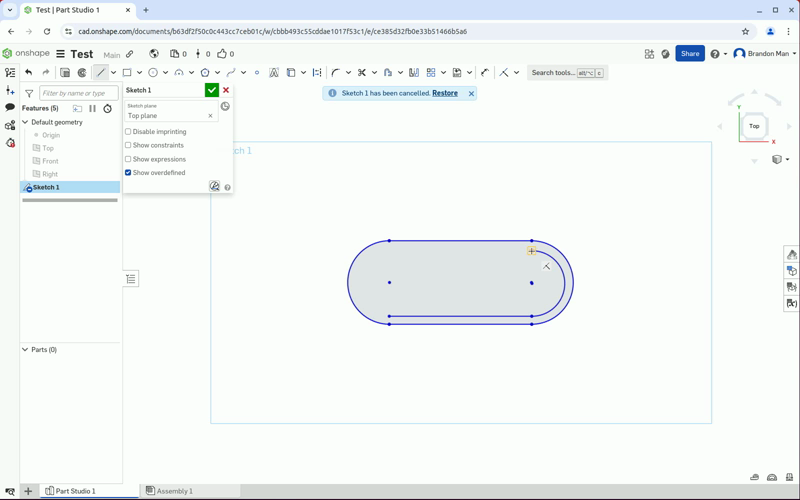
mouse_move(389, 250)
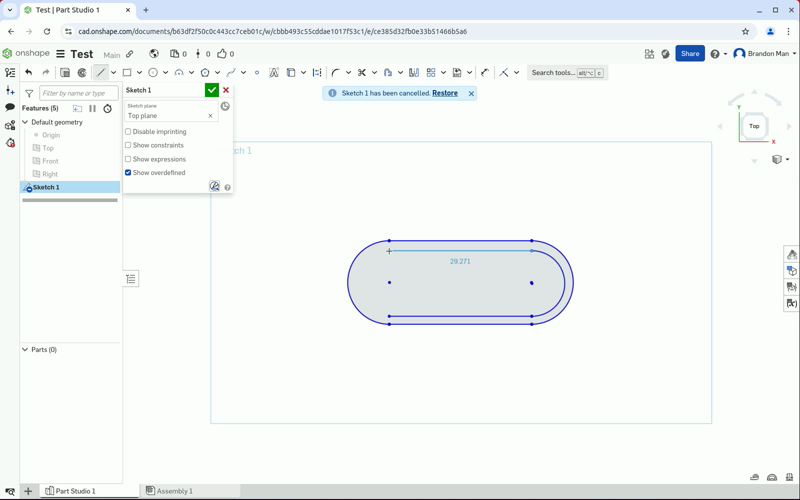
click(389, 250)
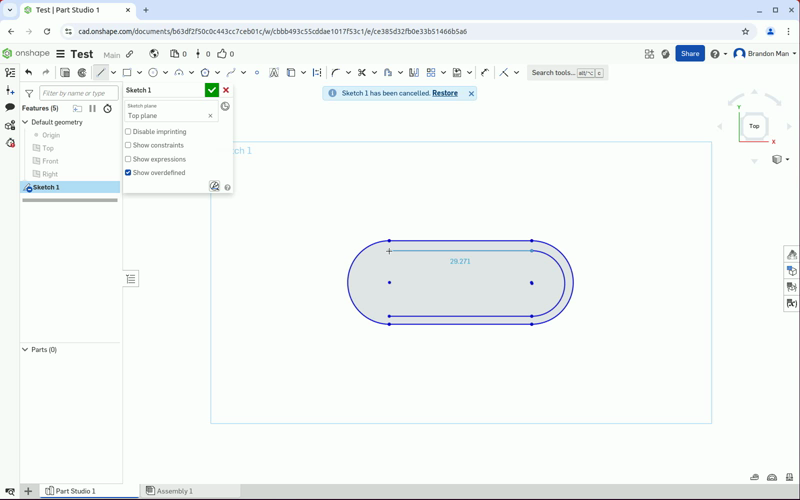
key_up(shift)
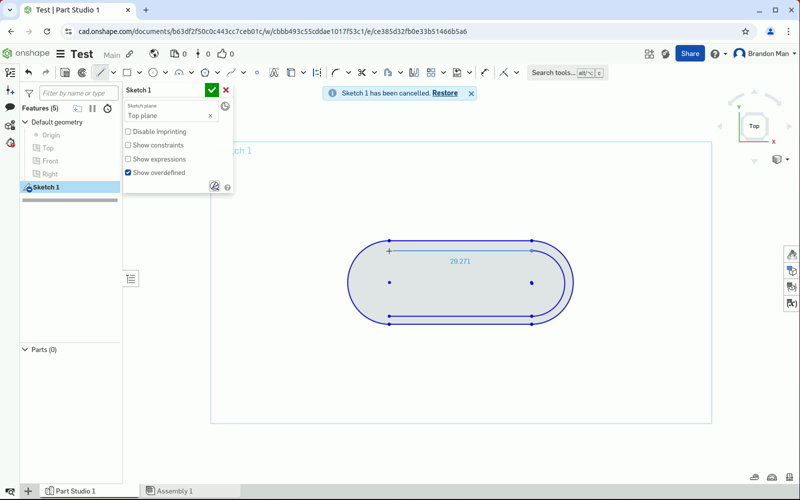
key(esc)
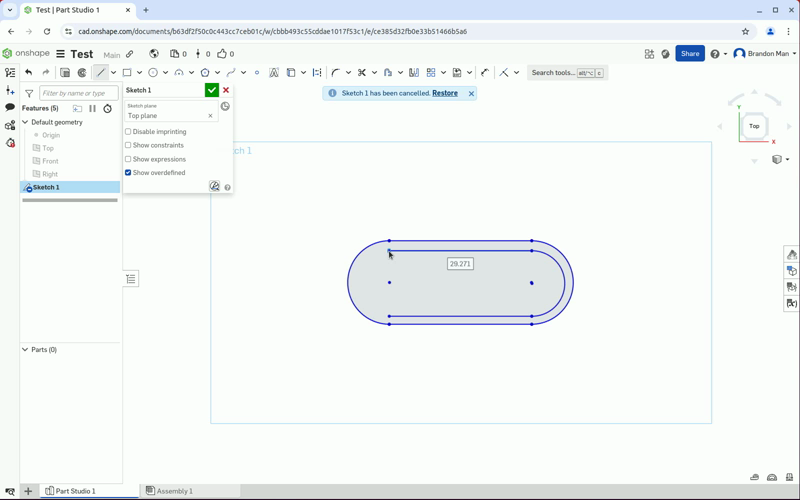
key(a)
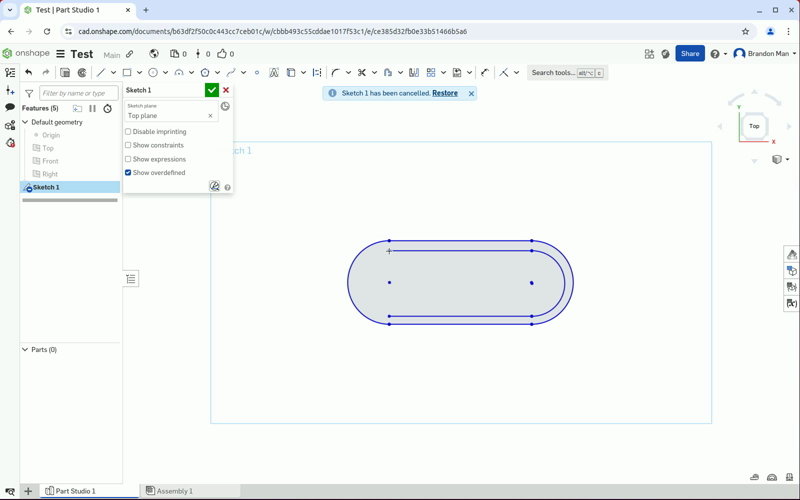
mouse_move(389, 250)
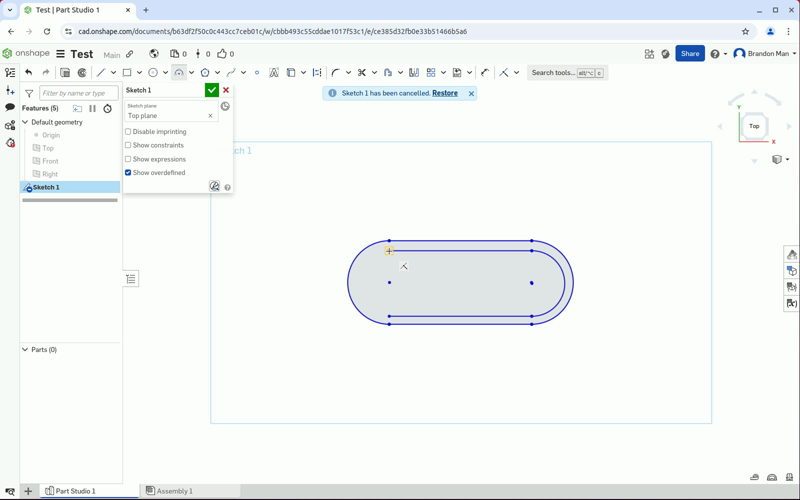
click(389, 250)
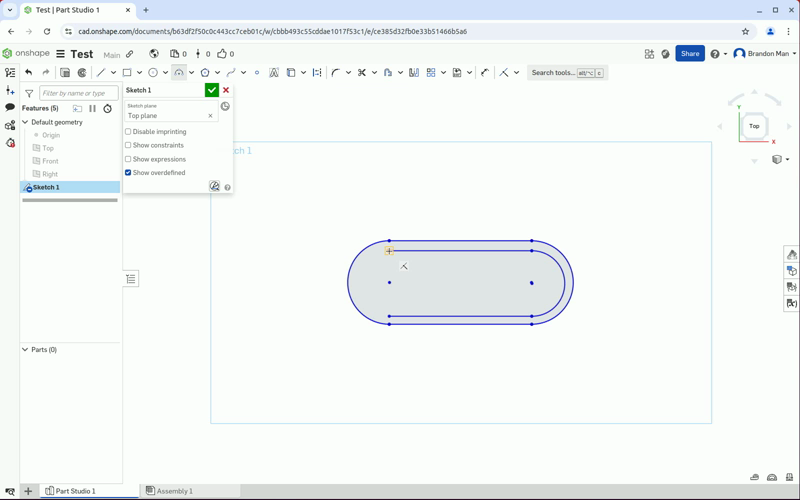
mouse_move(389, 316)
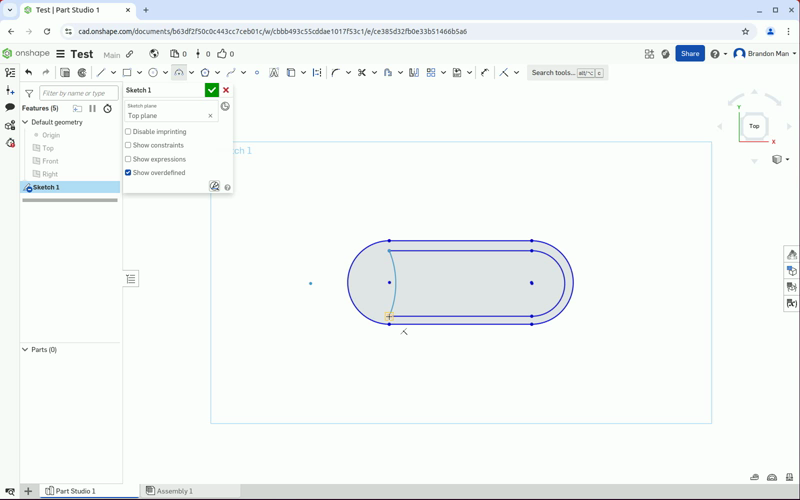
click(389, 316)
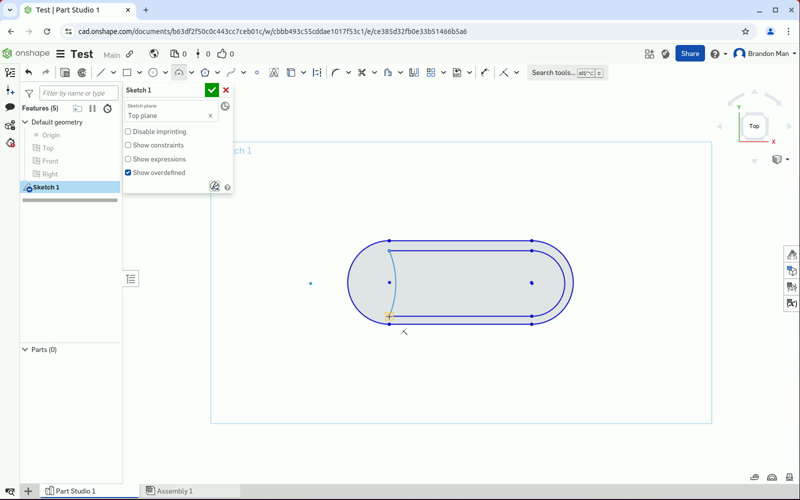
key_down(shift)
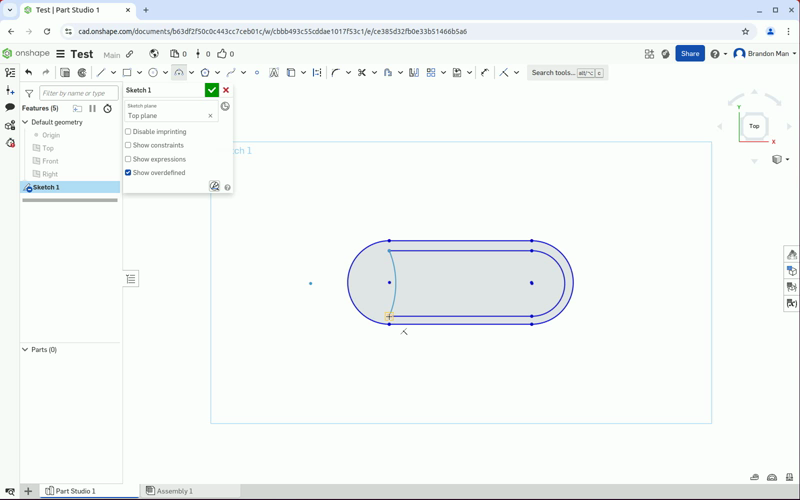
mouse_move(356, 283)
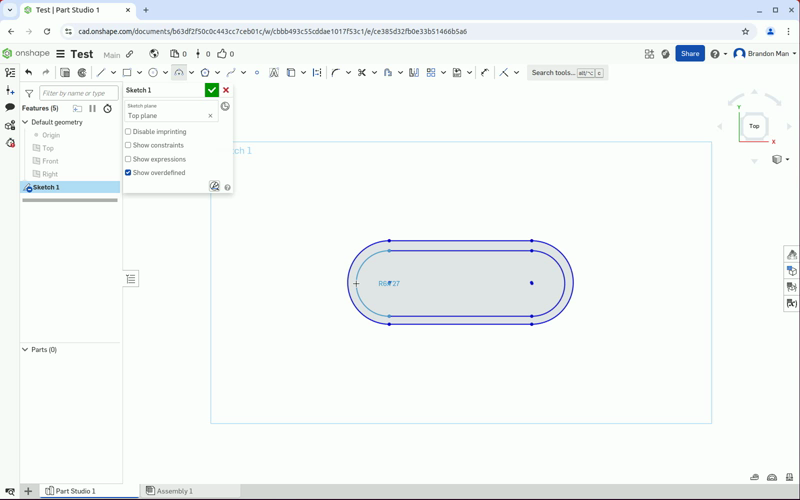
click(356, 283)
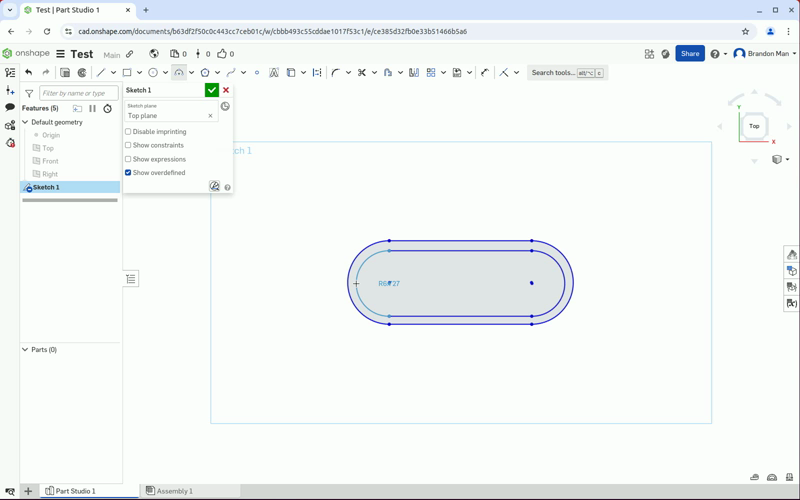
key_up(shift)
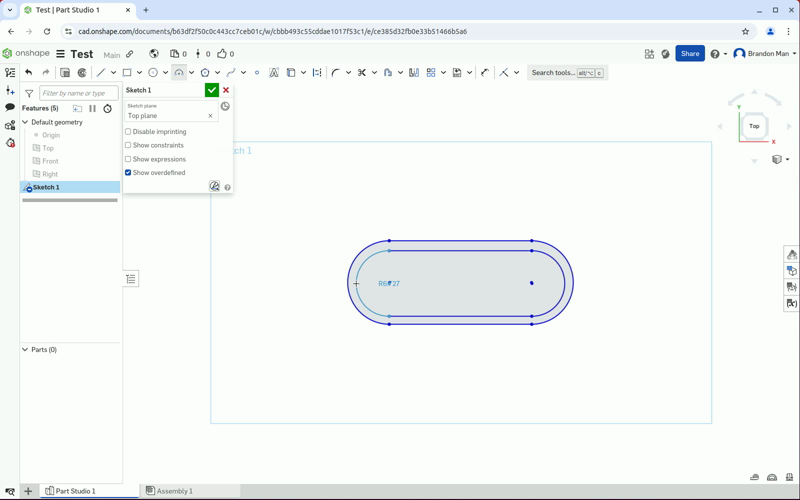
key(esc)
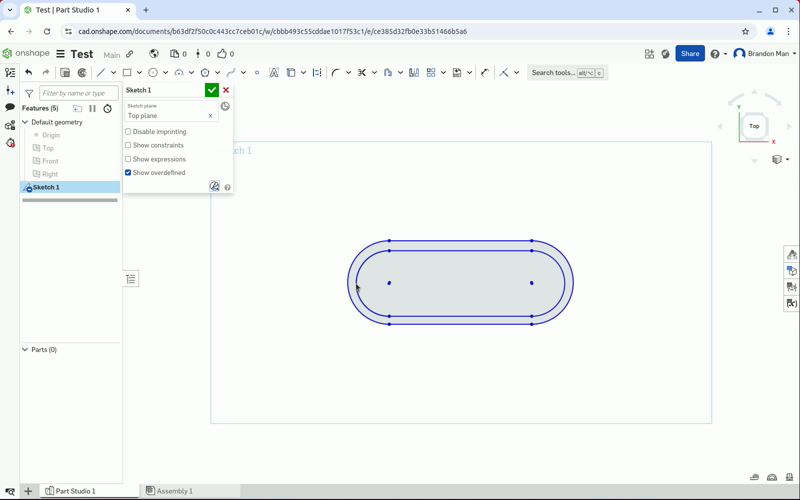
mouse_move(421, 247)
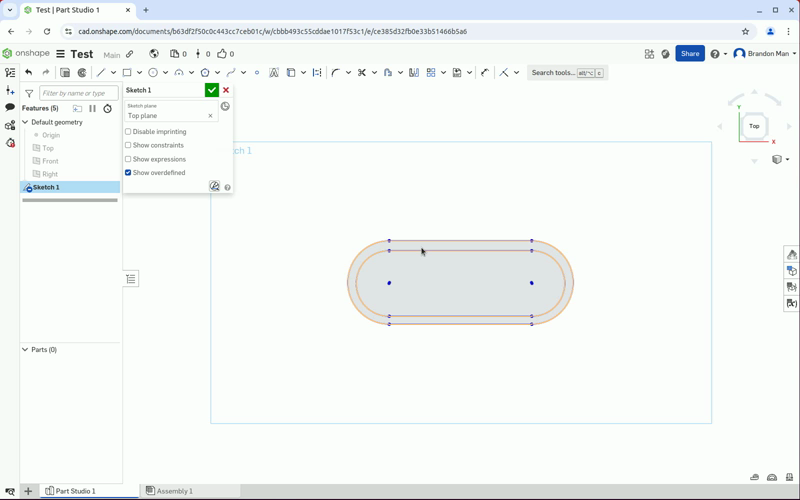
click(421, 247)
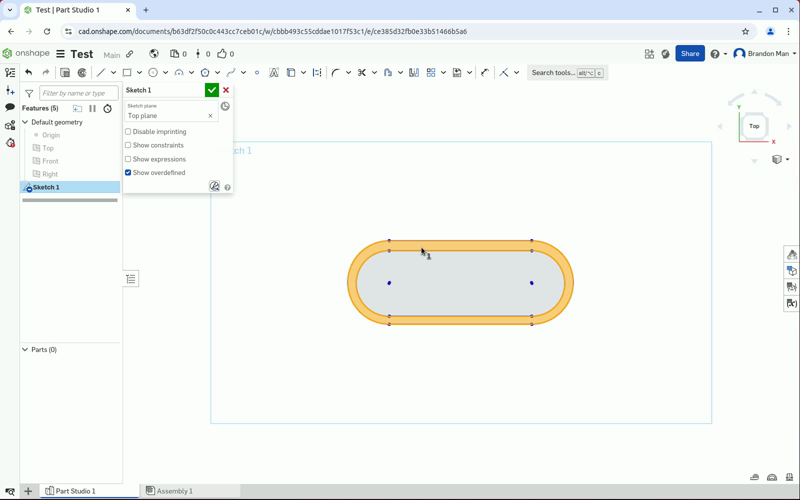
mouse_move(73, 352)
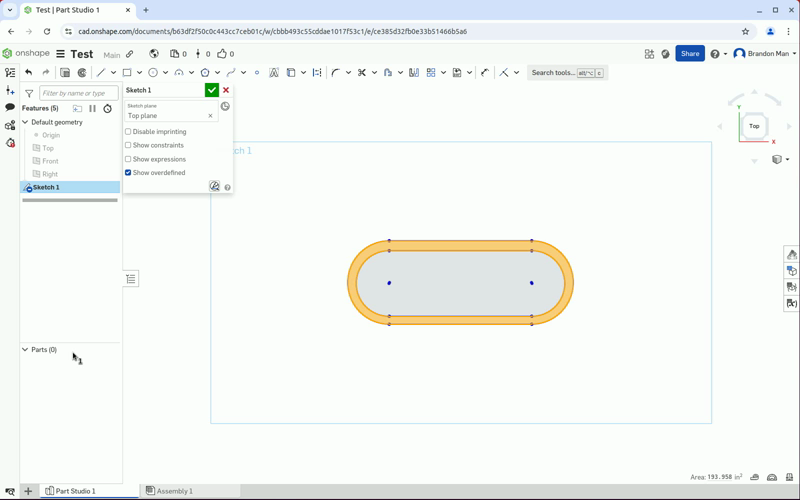
key(shift+y)
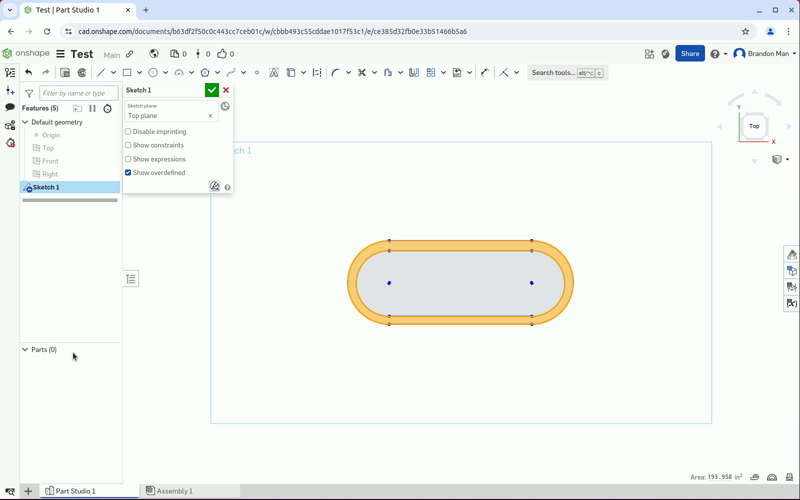
key(shift+e)
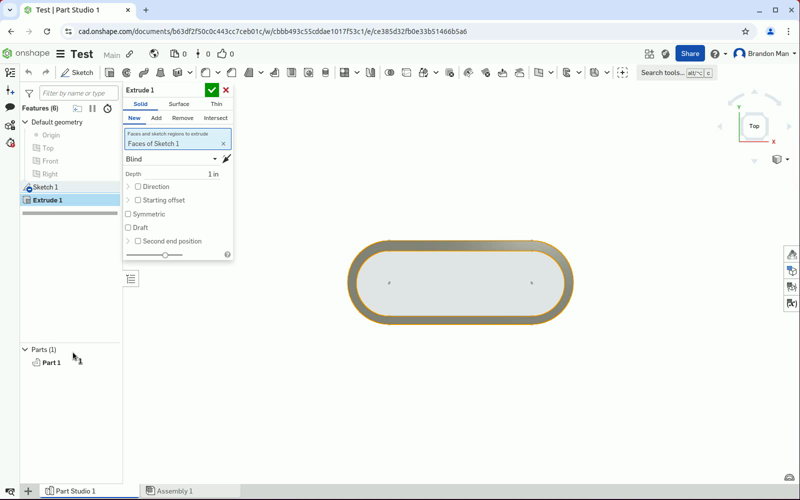
mouse_move(143, 106)
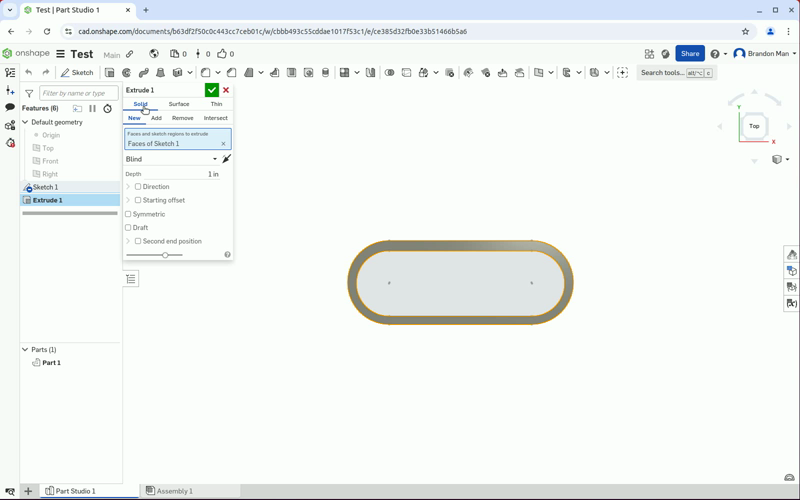
click(143, 106)
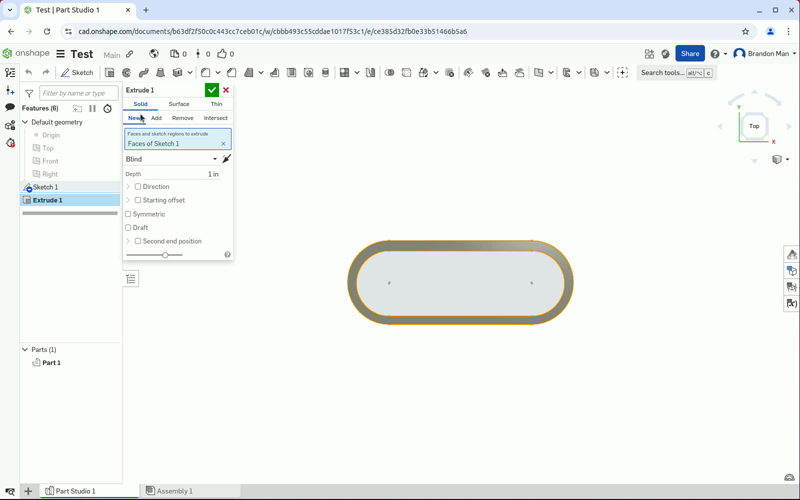
mouse_move(137, 120)
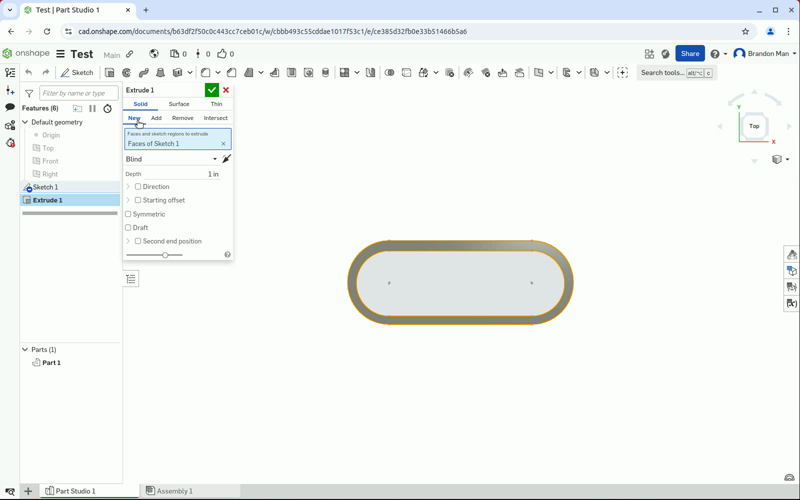
click(137, 120)
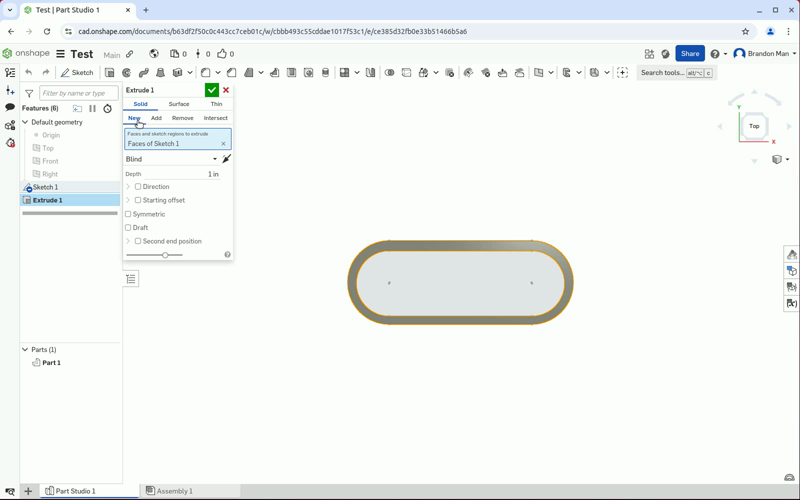
key(tab, 4)
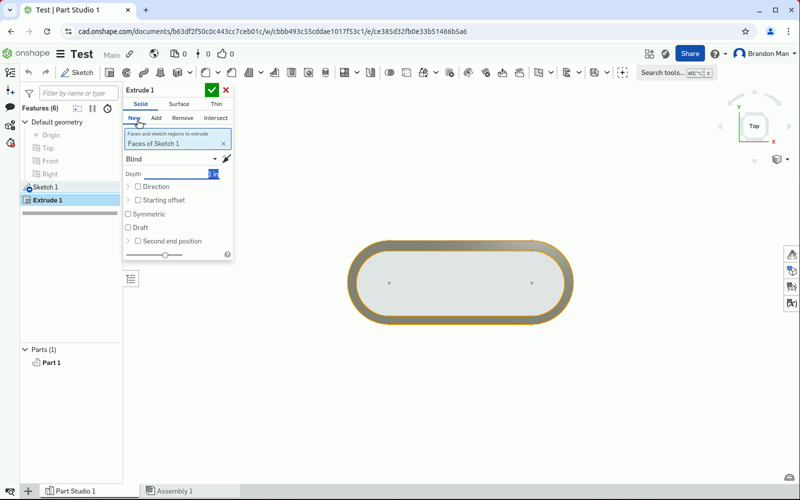
text(6.74)
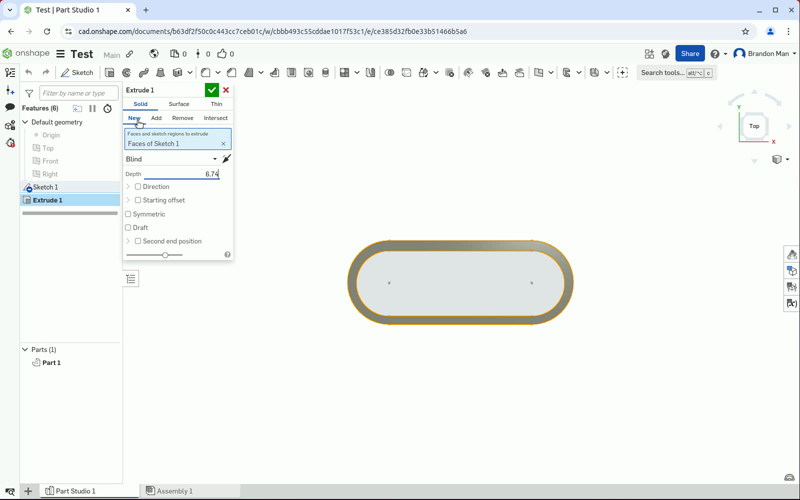
key(enter)
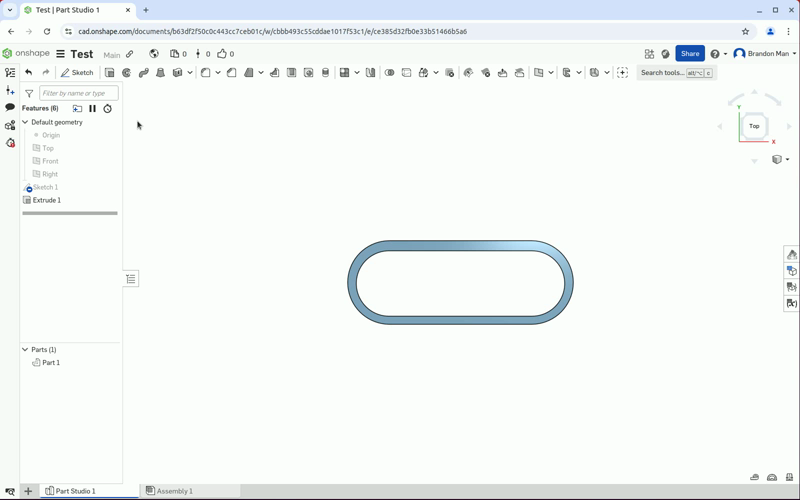
key(shift+h)
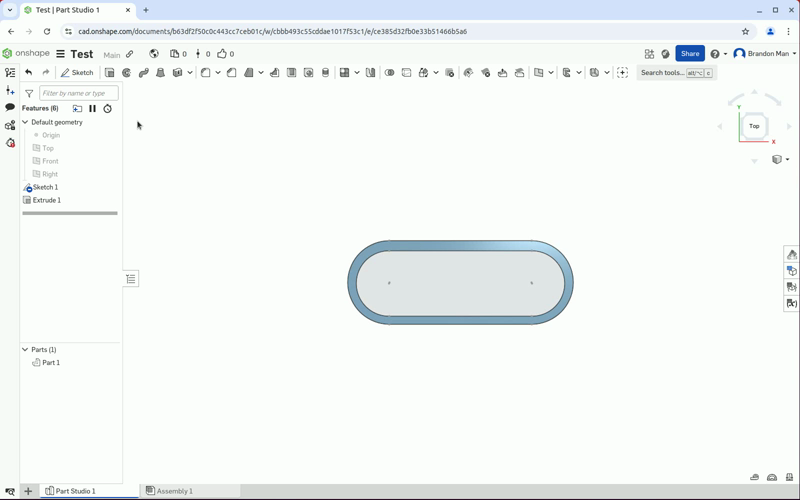
key(shift+h)
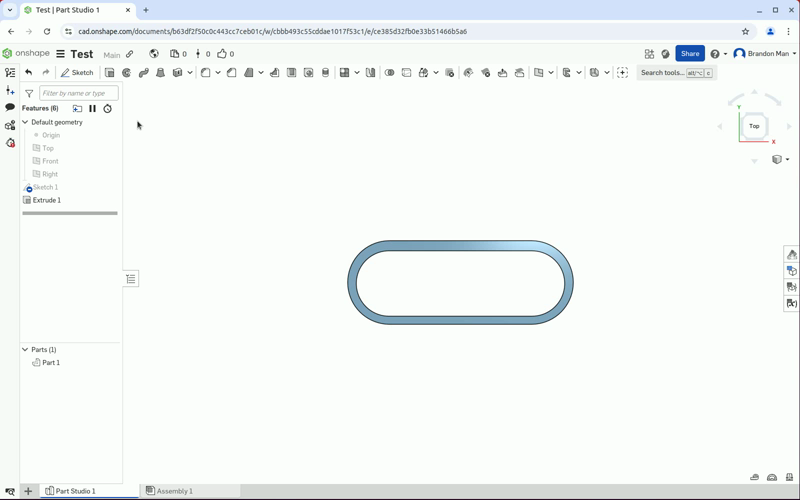
mouse_move(73, 189)
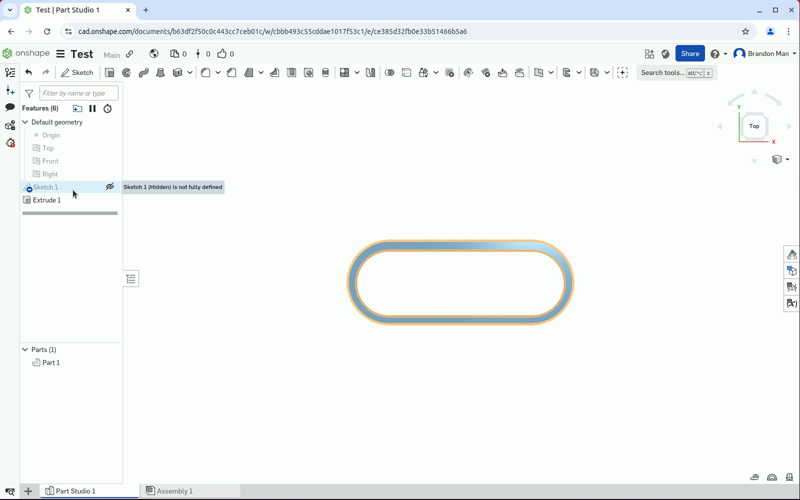
click(73, 189)
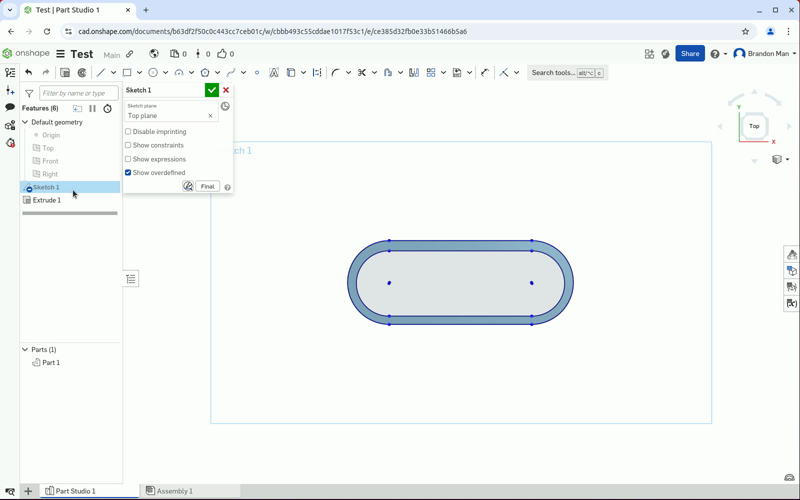
mouse_move(229, 92)
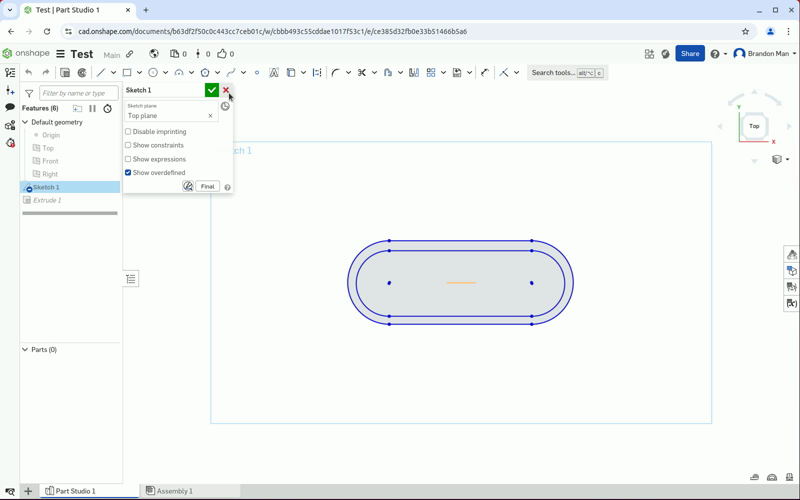
click(229, 92)
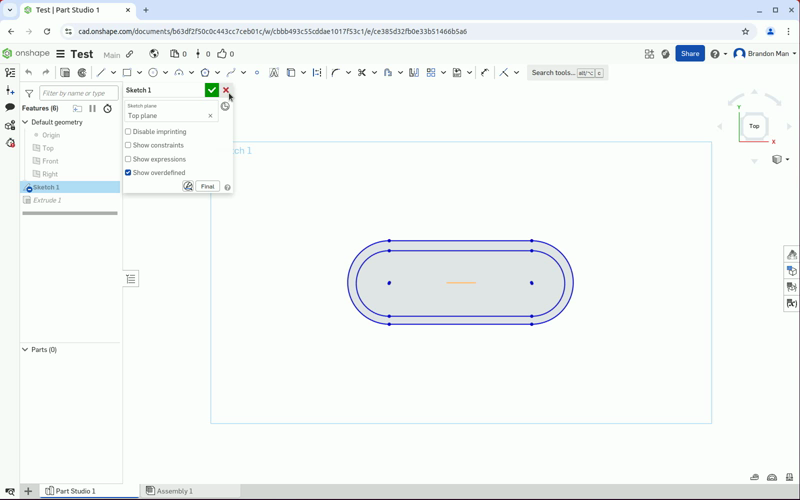
key(shift+s)
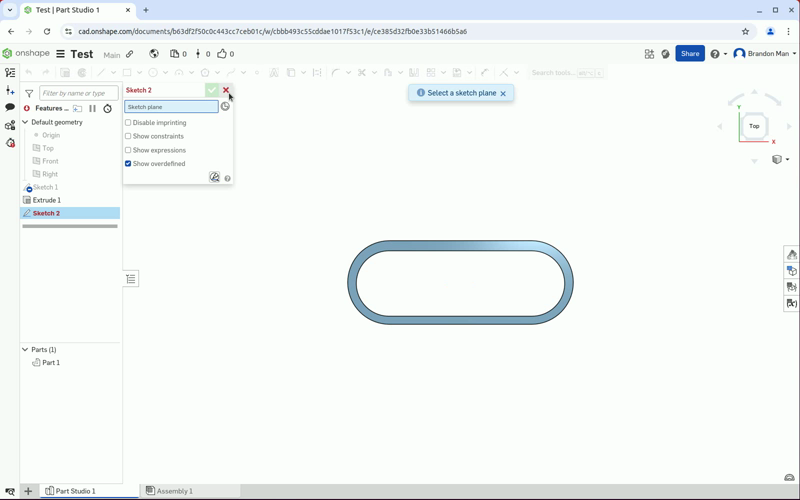
mouse_move(73, 150)
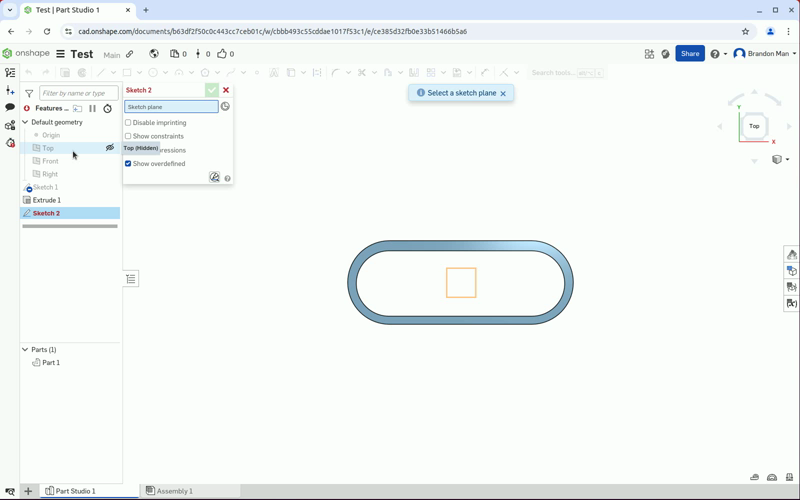
click(73, 150)
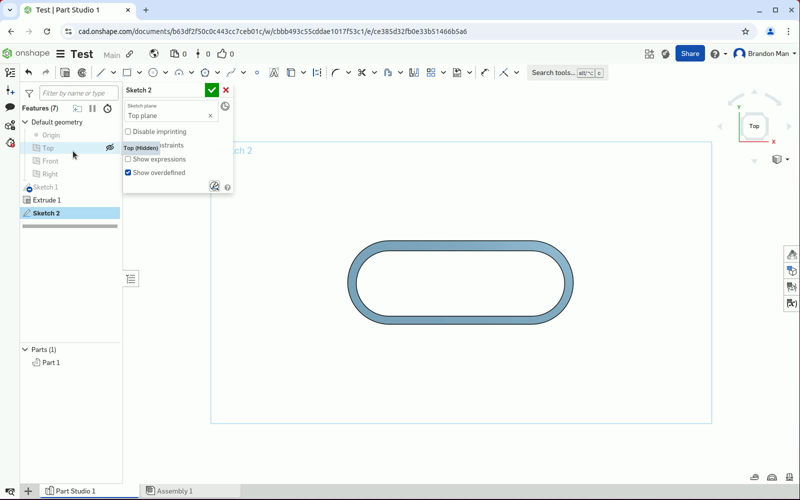
mouse_move(73, 352)
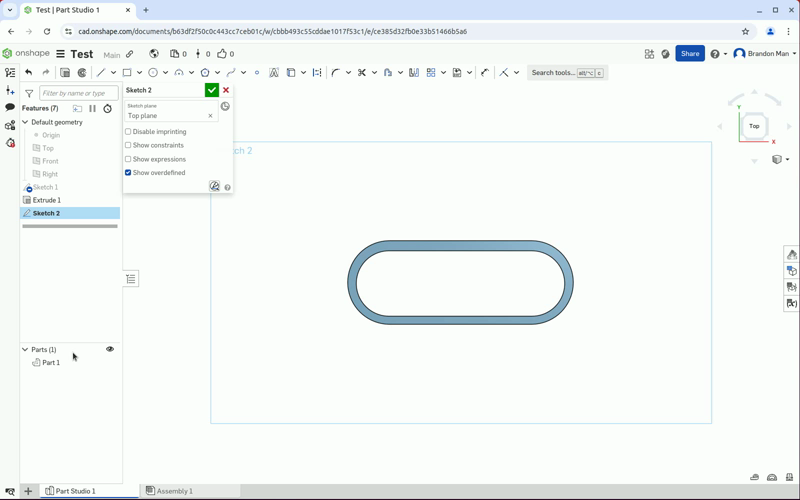
key(y)
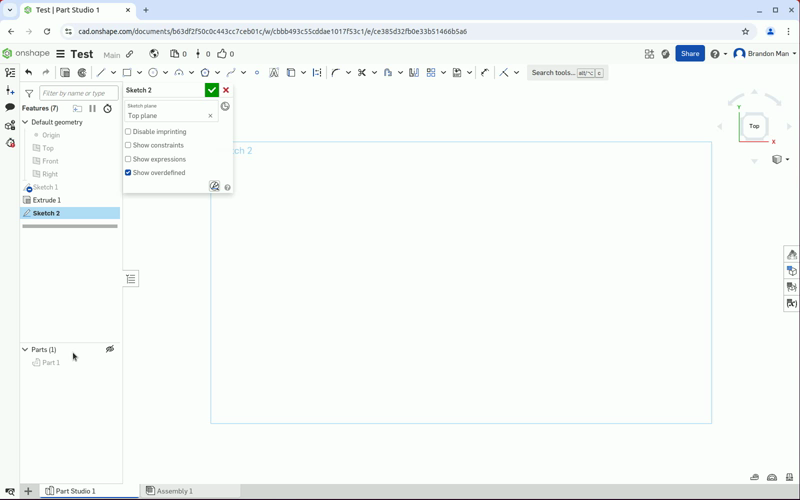
key(l)
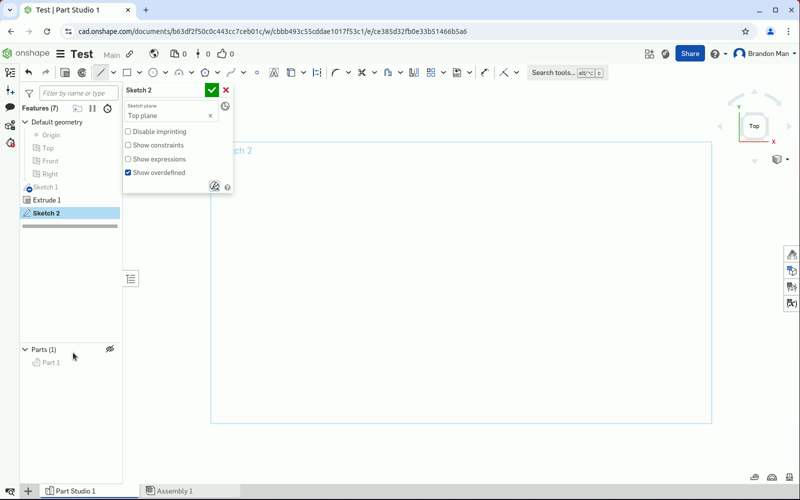
key_down(shift)
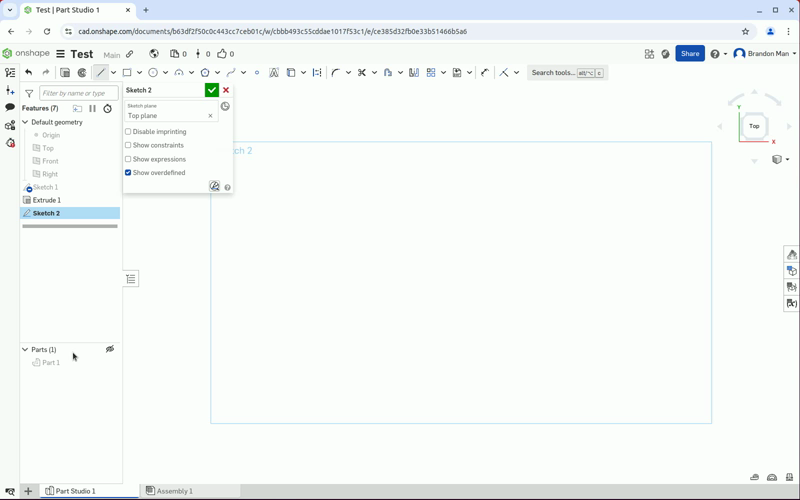
mouse_move(389, 315)
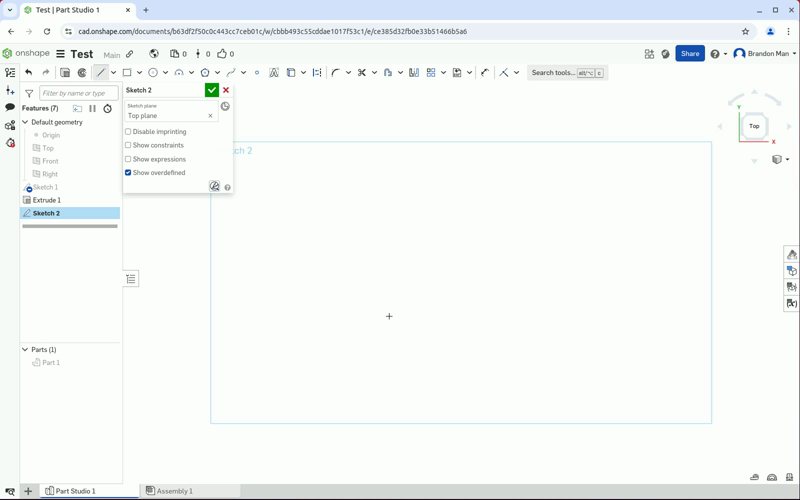
click(389, 315)
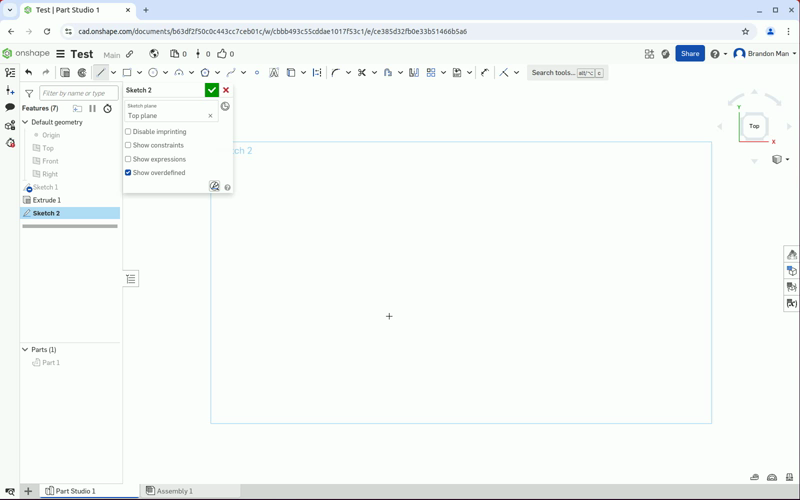
key_up(shift)
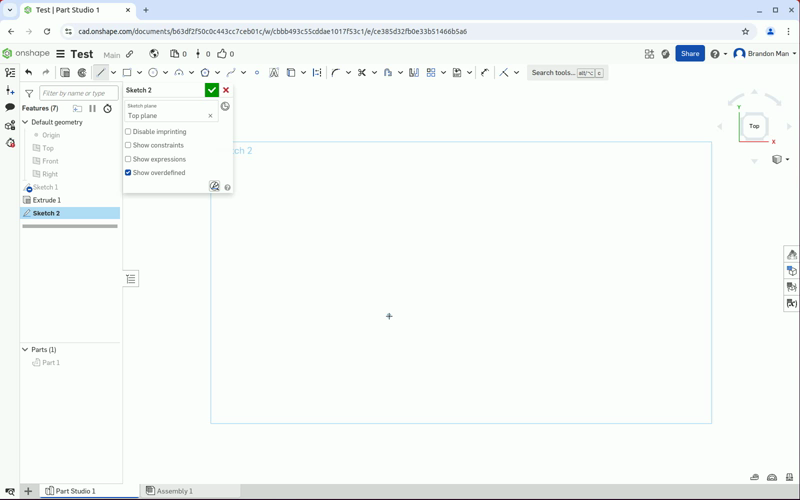
key_down(shift)
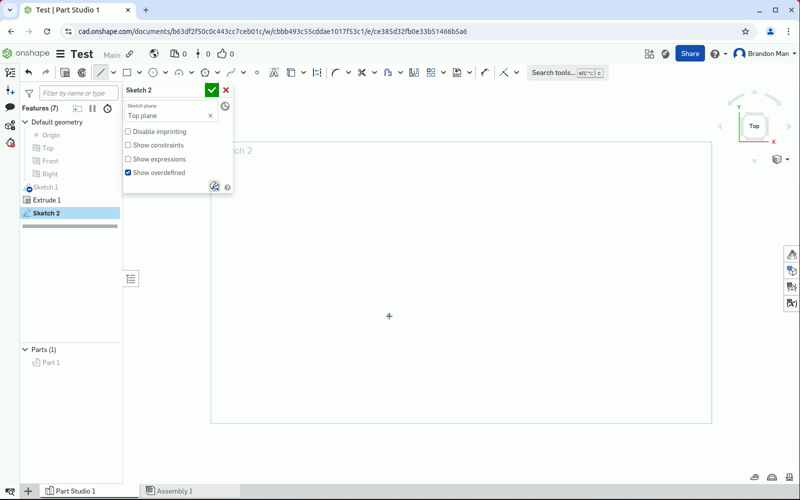
mouse_move(531, 315)
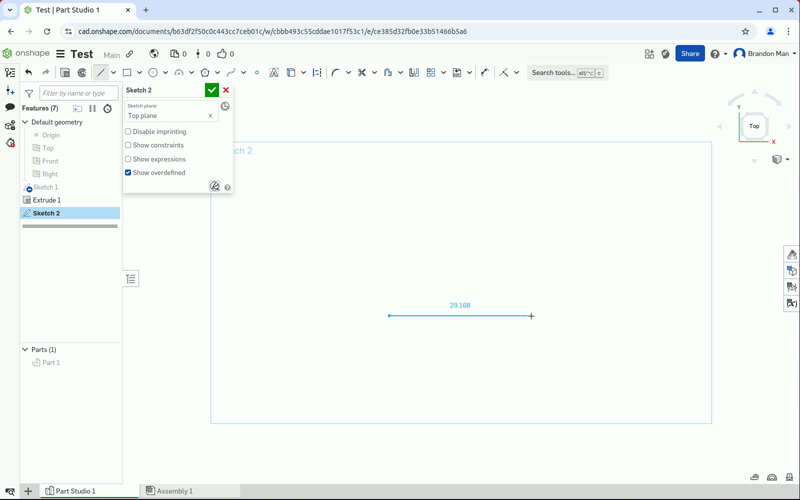
click(531, 315)
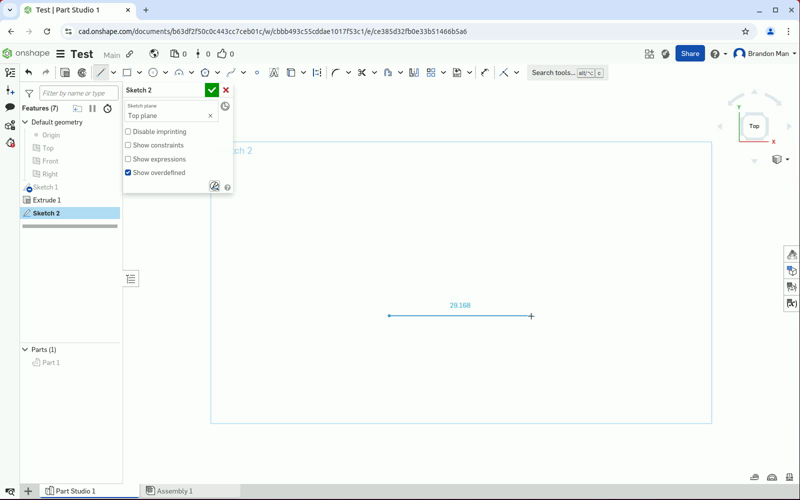
key_up(shift)
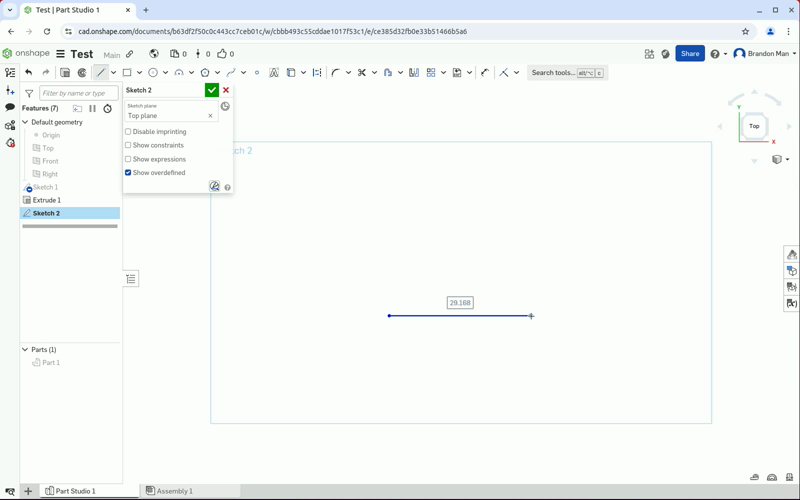
key(esc)
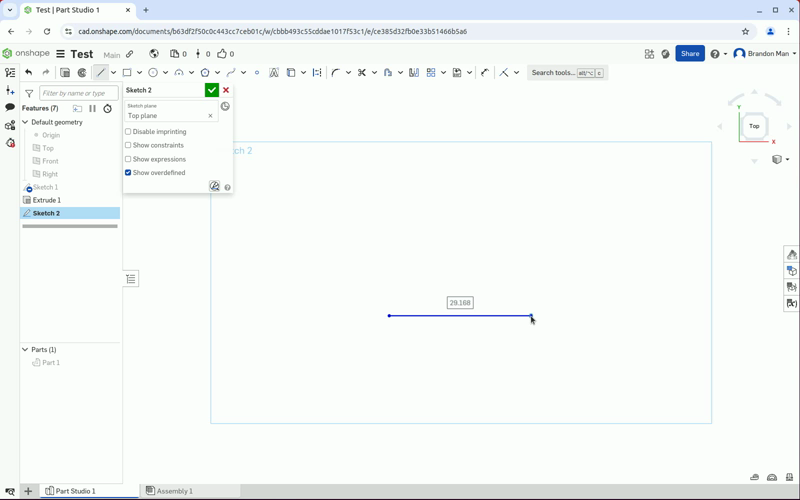
key(a)
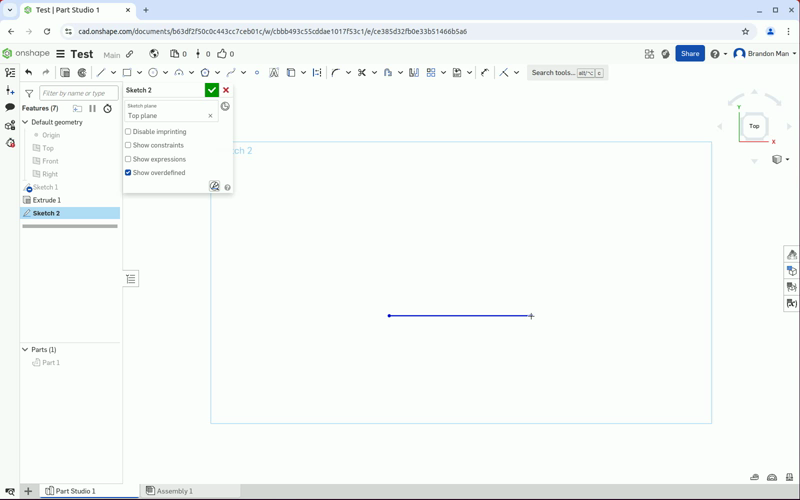
mouse_move(531, 315)
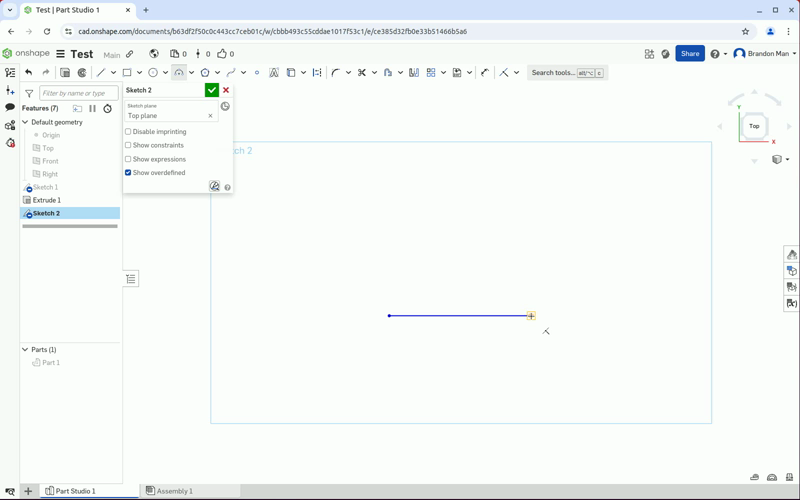
click(531, 315)
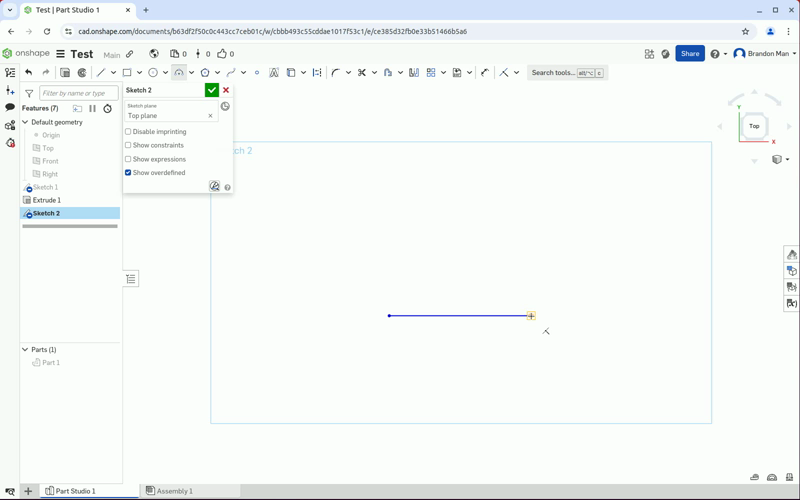
key_down(shift)
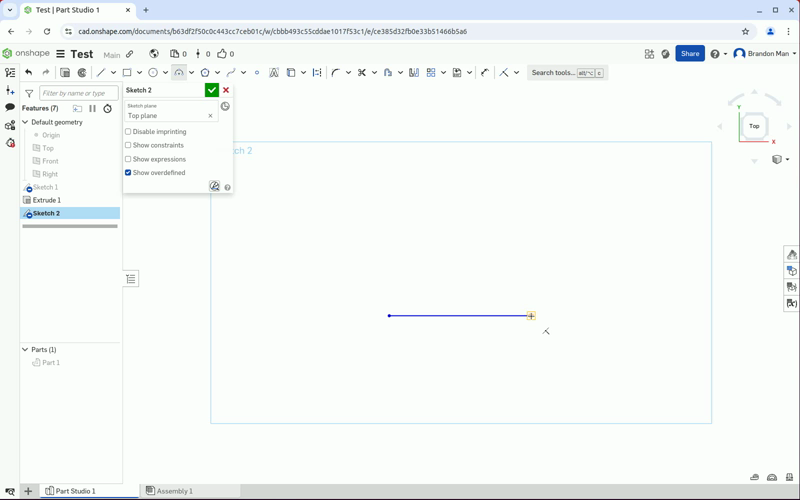
mouse_move(531, 249)
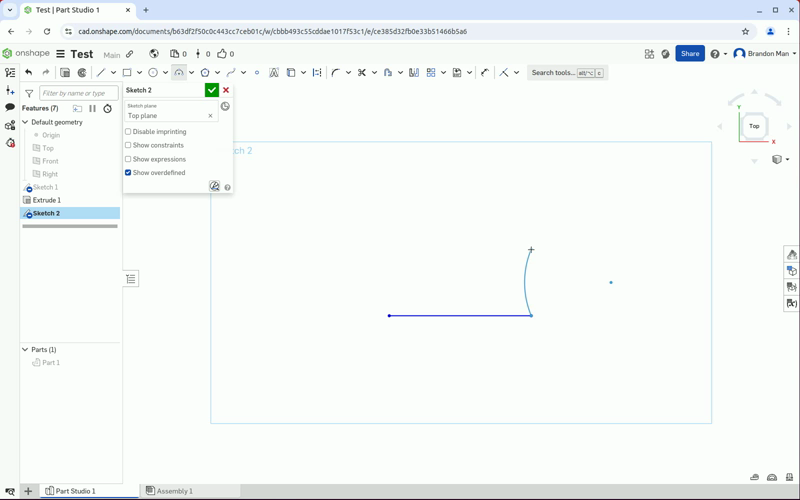
click(531, 249)
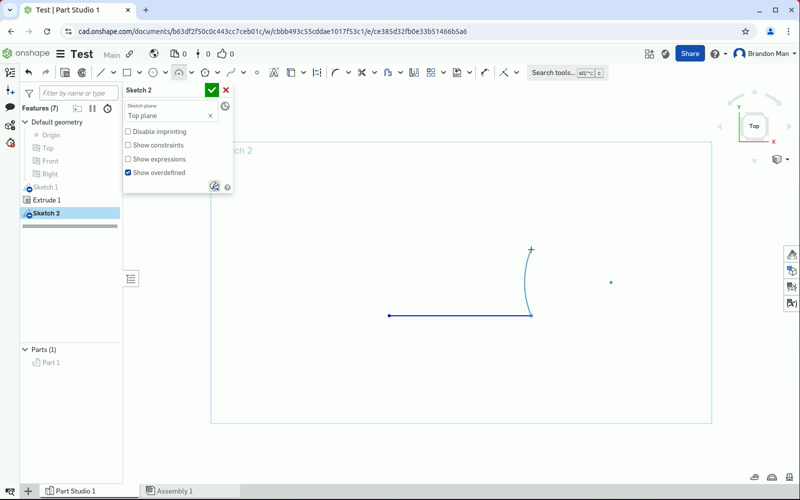
mouse_move(564, 282)
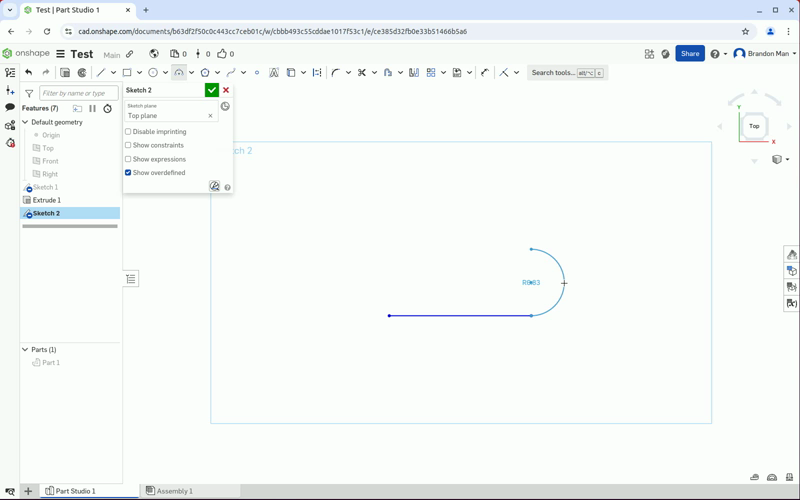
click(564, 282)
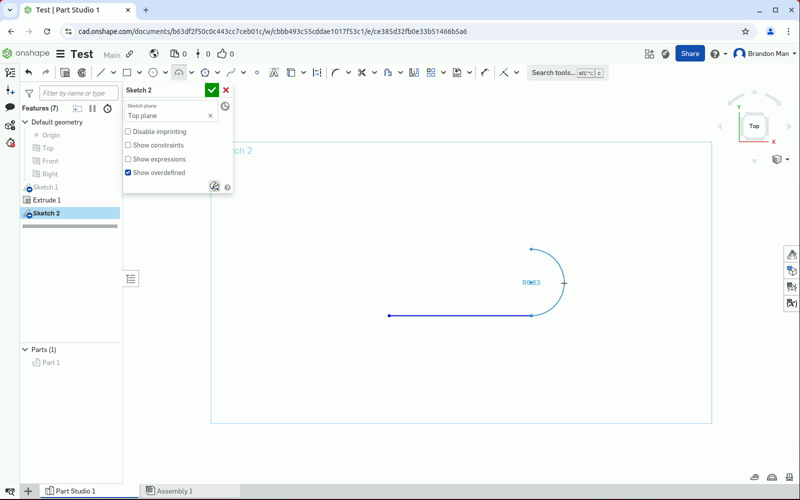
key_up(shift)
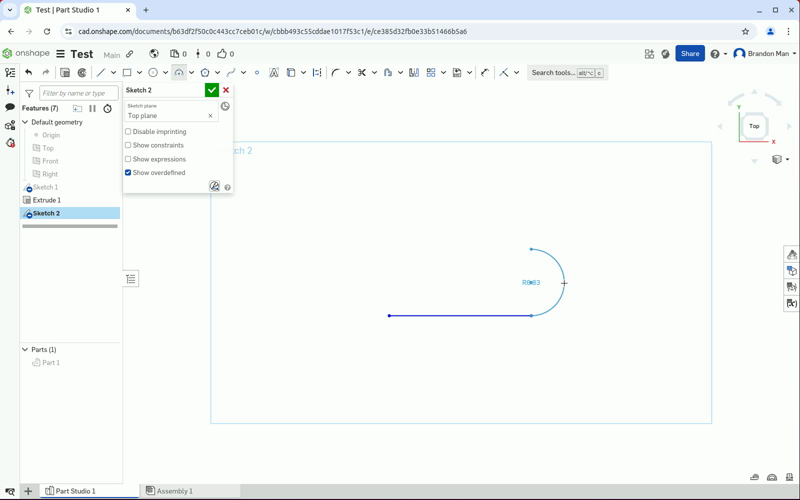
key(esc)
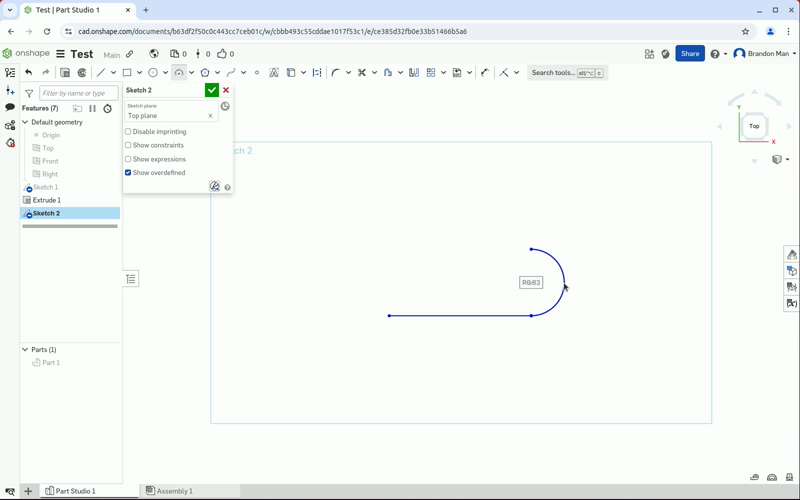
key(l)
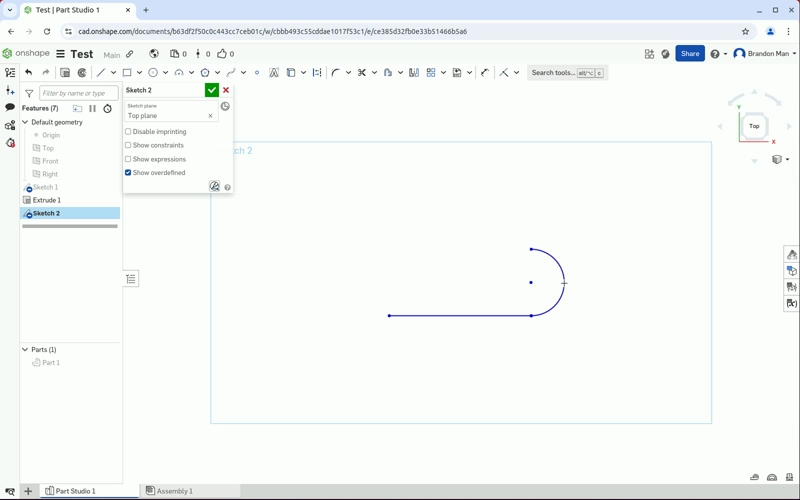
mouse_move(531, 249)
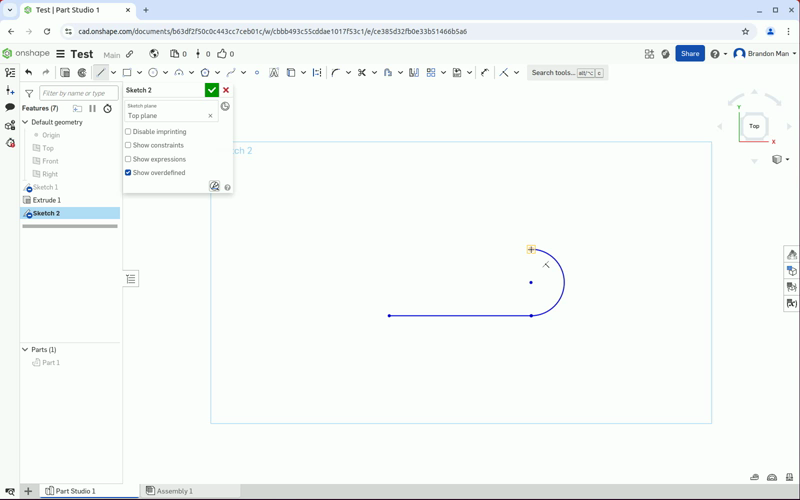
click(531, 249)
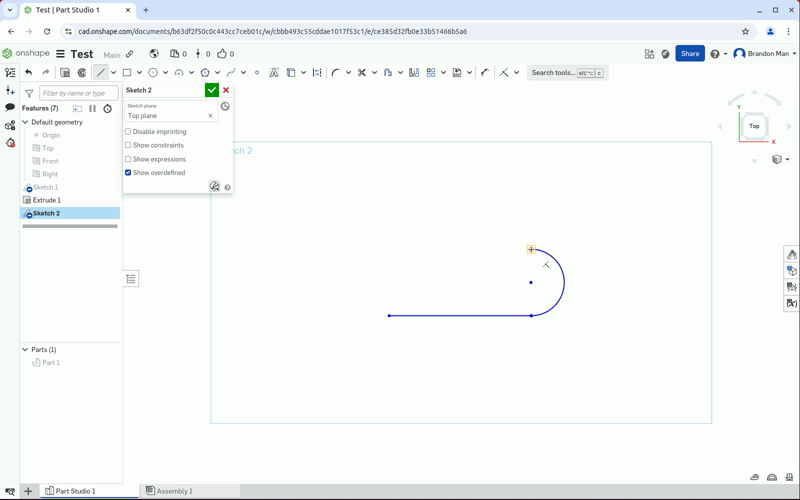
key_down(shift)
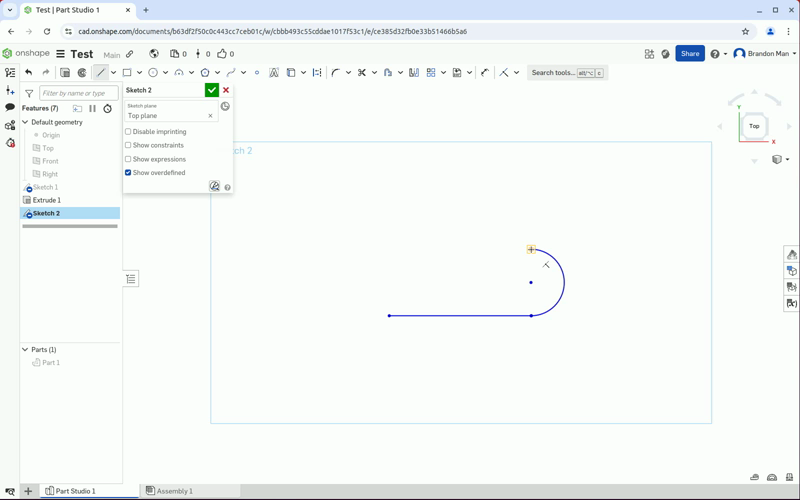
mouse_move(389, 249)
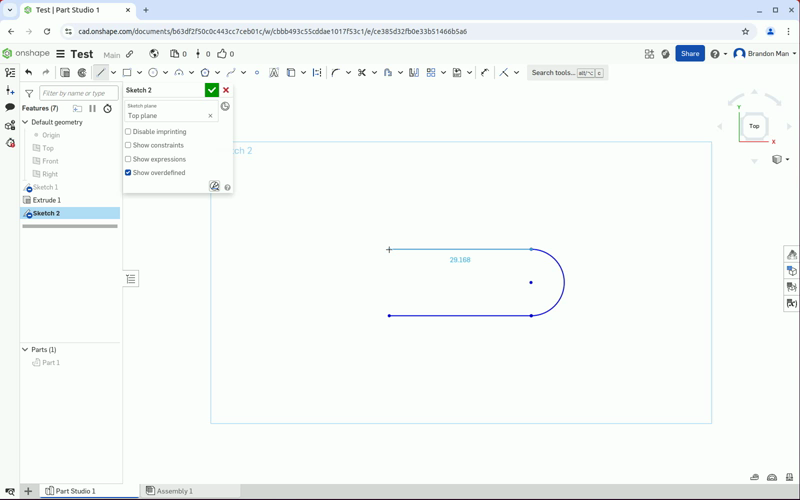
click(389, 249)
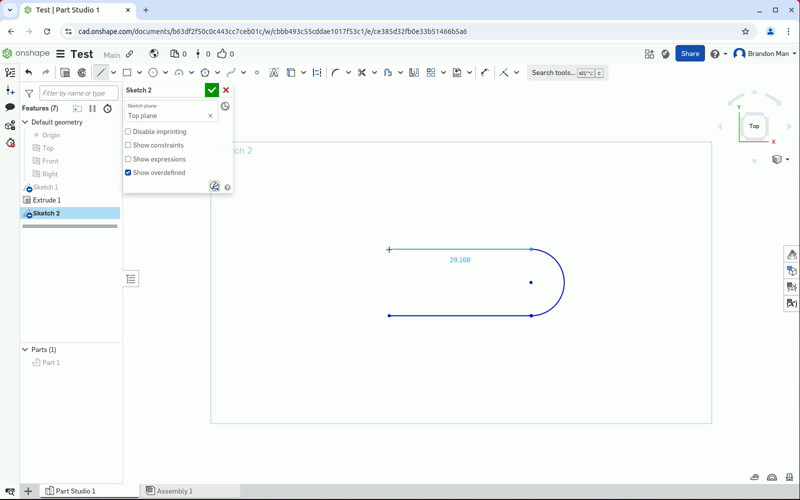
key_up(shift)
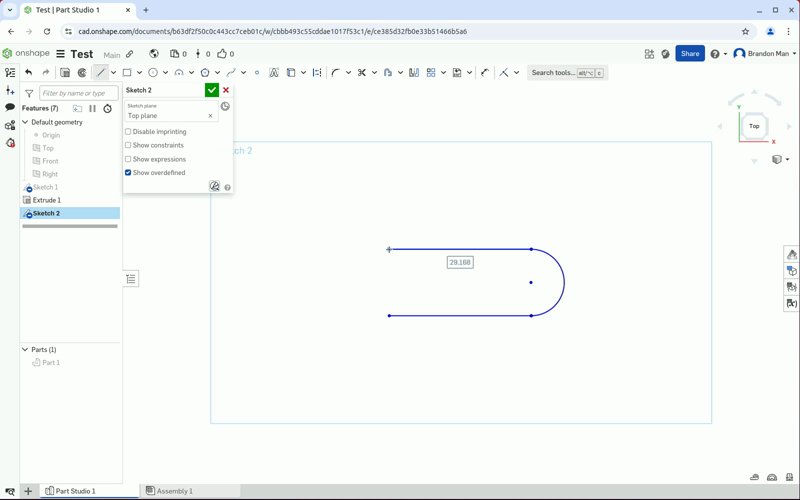
key(esc)
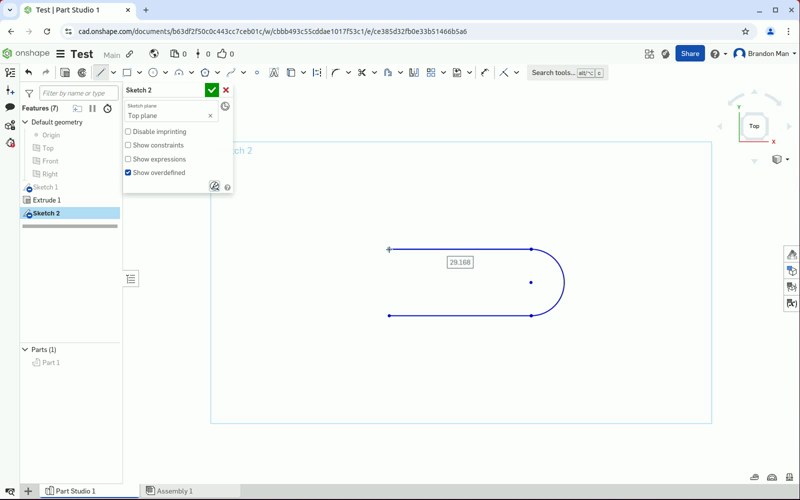
key(a)
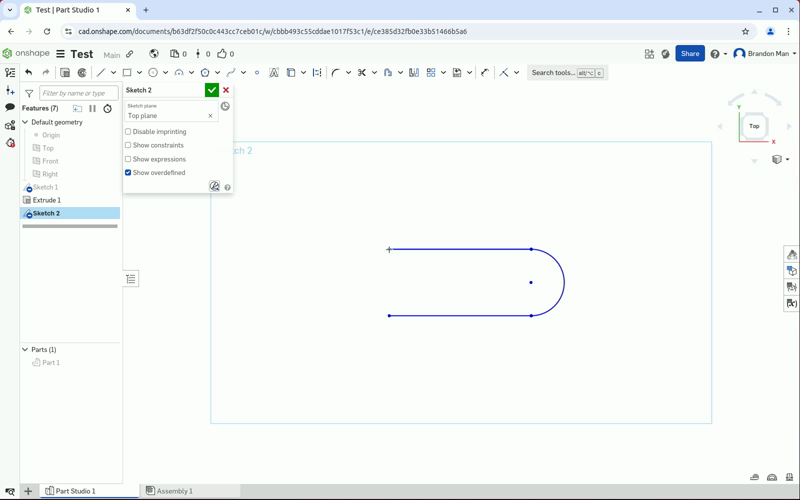
mouse_move(389, 249)
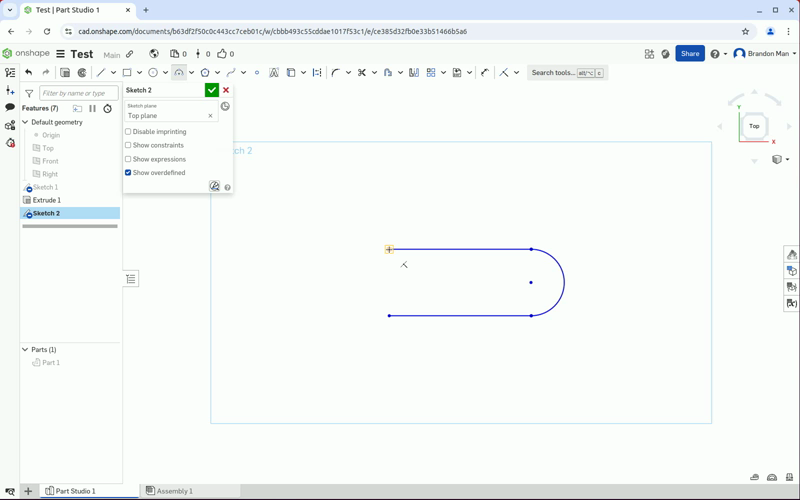
click(389, 249)
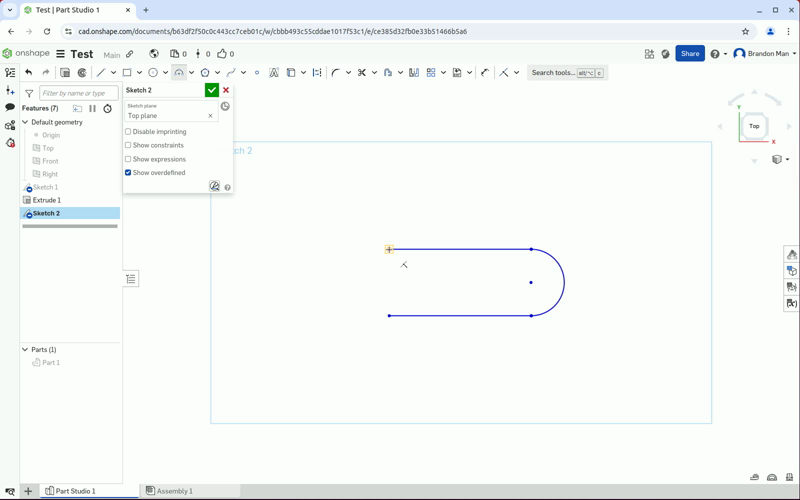
mouse_move(389, 315)
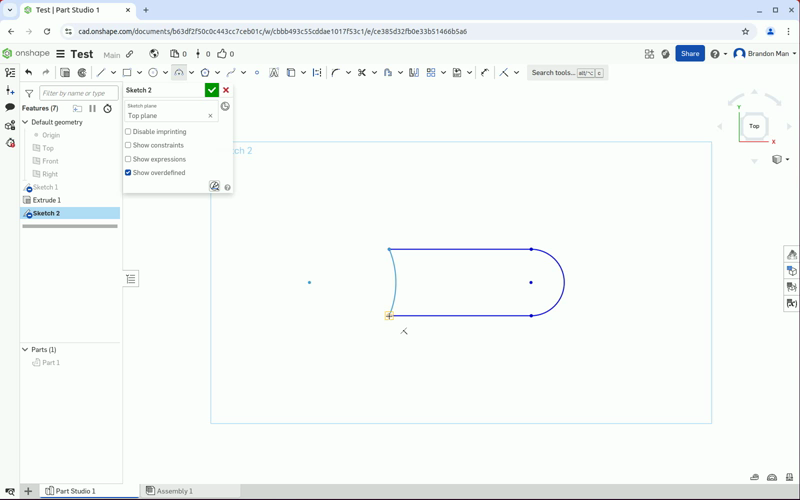
click(389, 315)
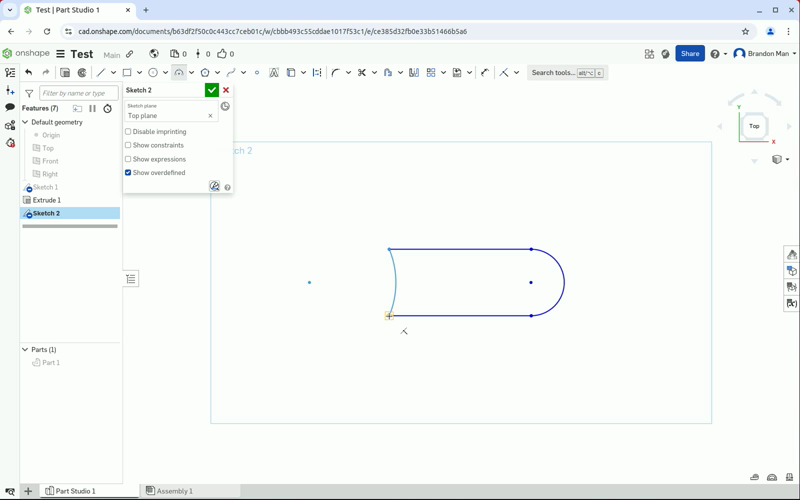
key_down(shift)
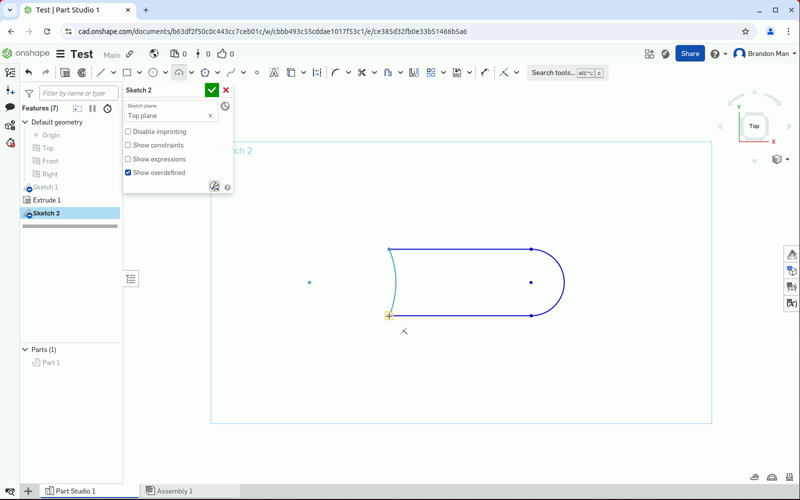
mouse_move(356, 282)
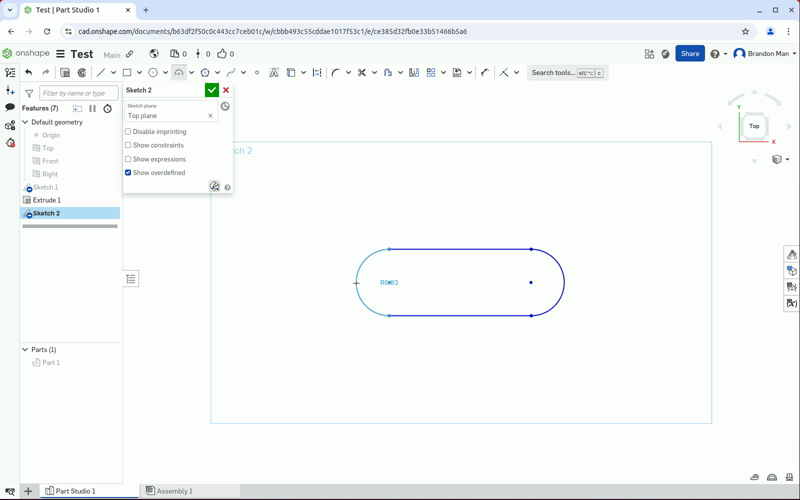
click(356, 282)
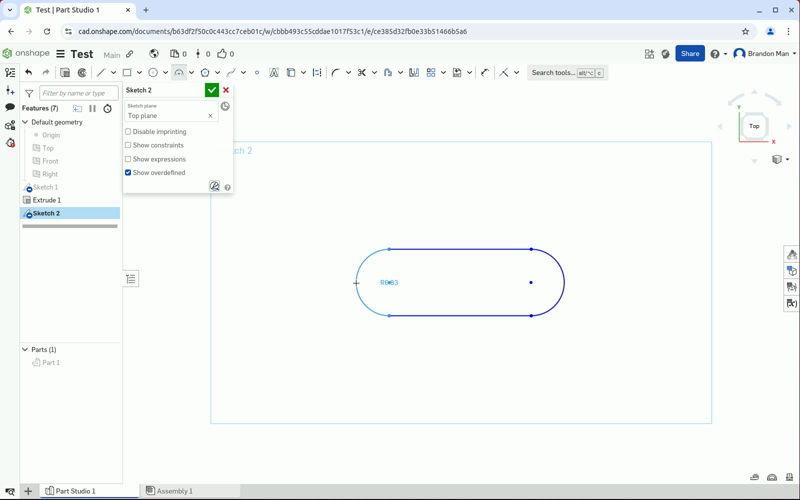
key_up(shift)
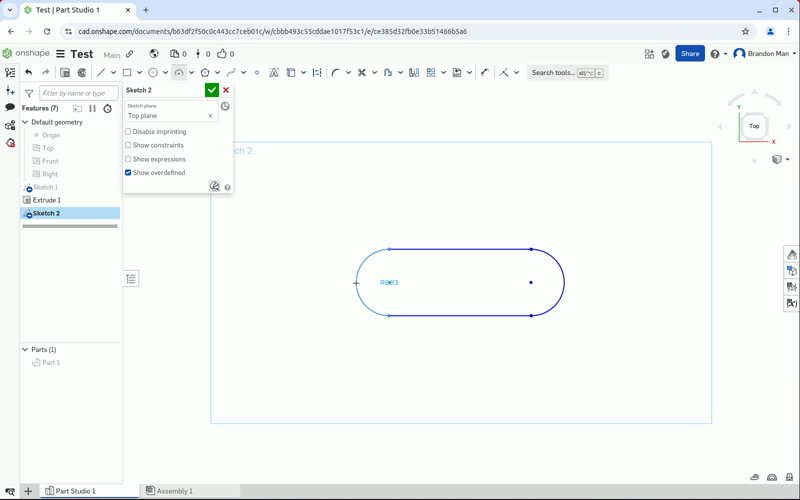
key(esc)
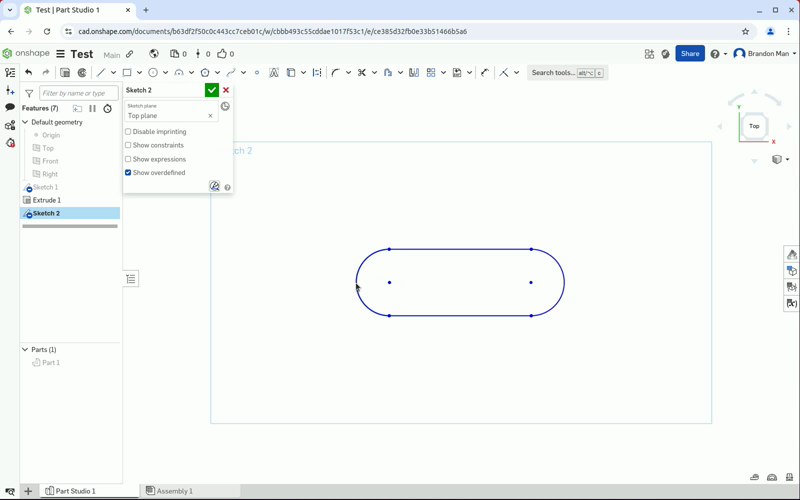
key(c)
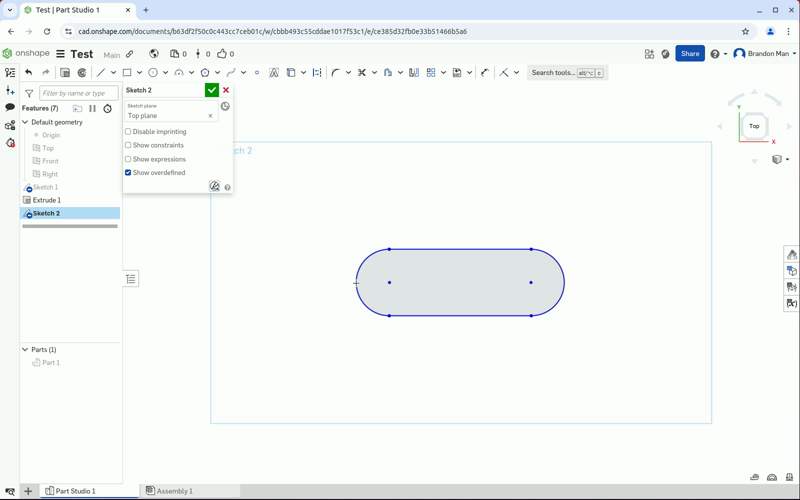
key_down(shift)
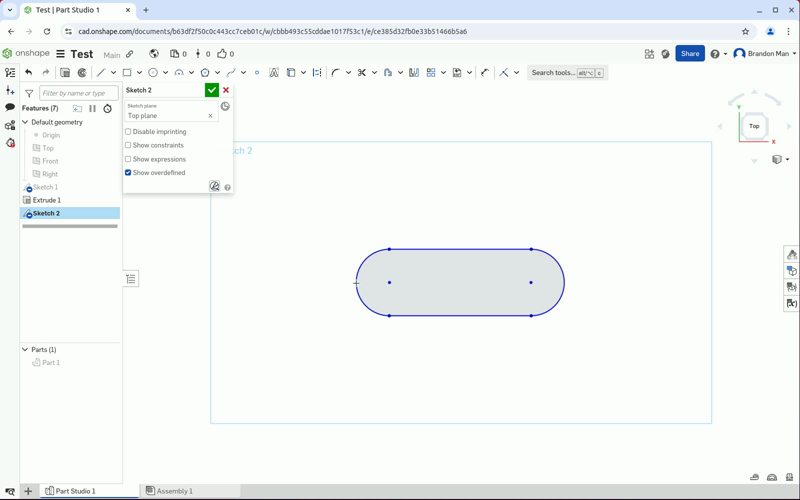
mouse_move(389, 282)
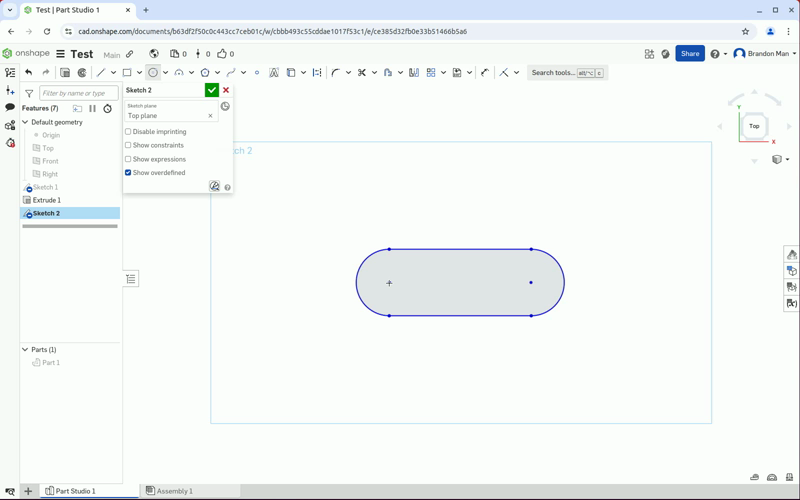
click(389, 282)
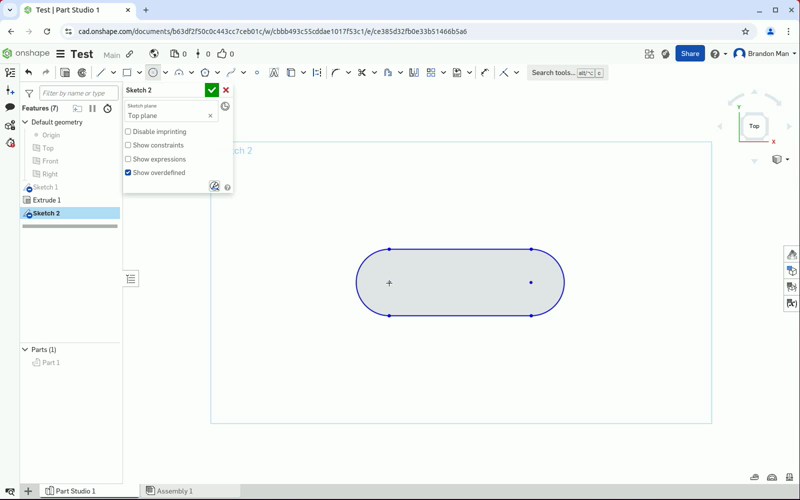
key_up(shift)
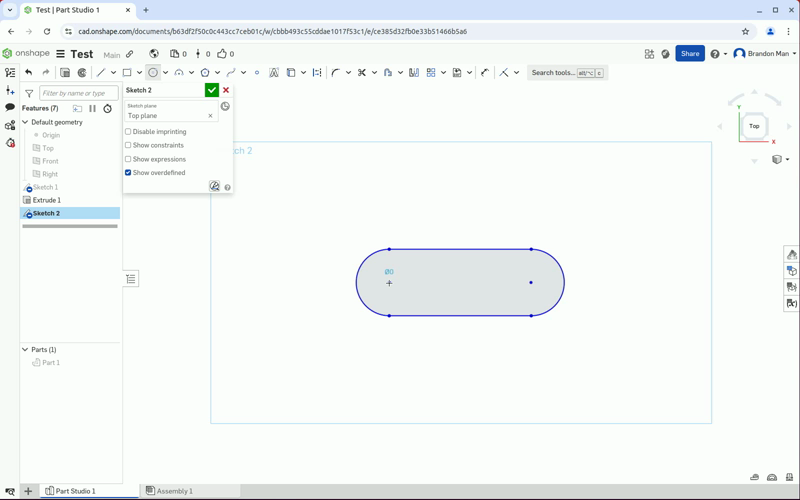
mouse_move(405, 282)
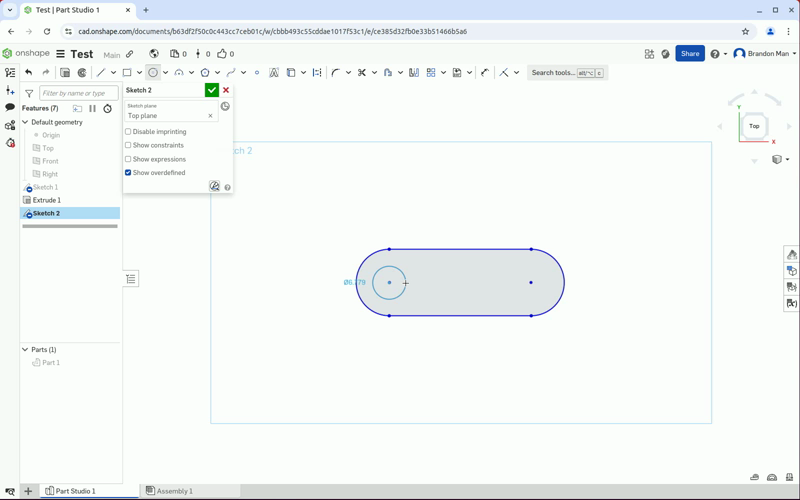
click(405, 282)
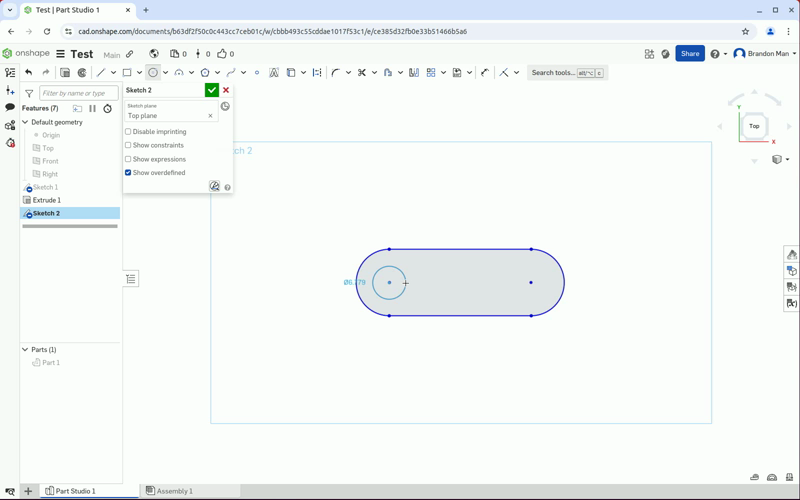
key(esc)
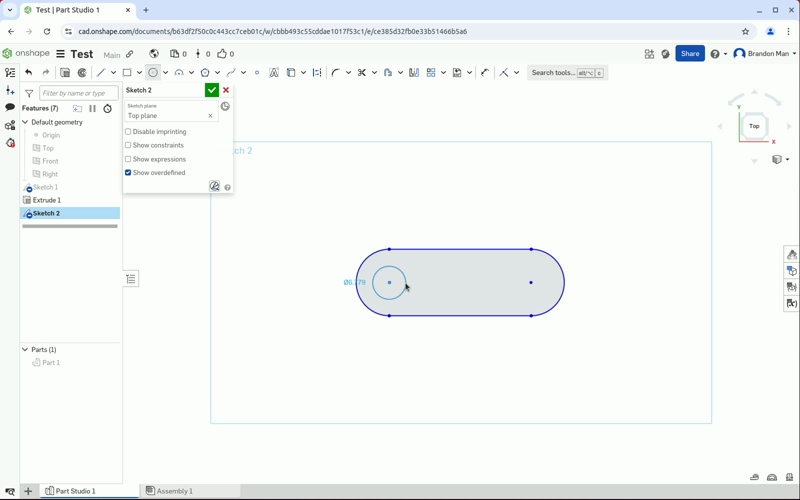
key(c)
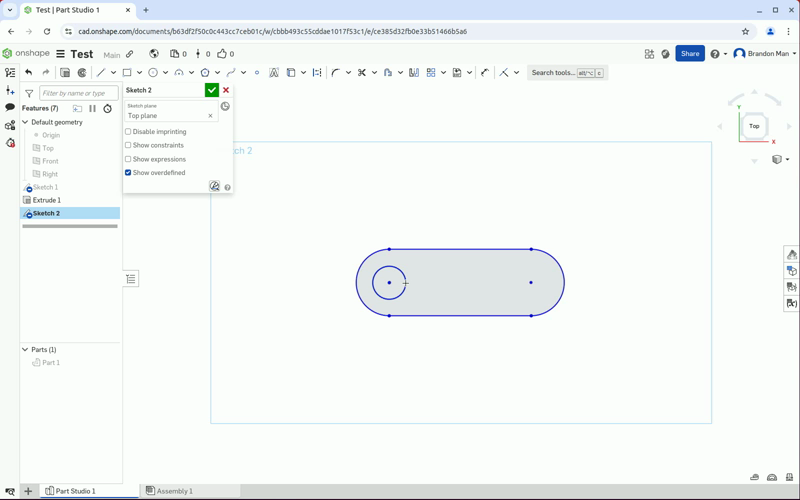
key_down(shift)
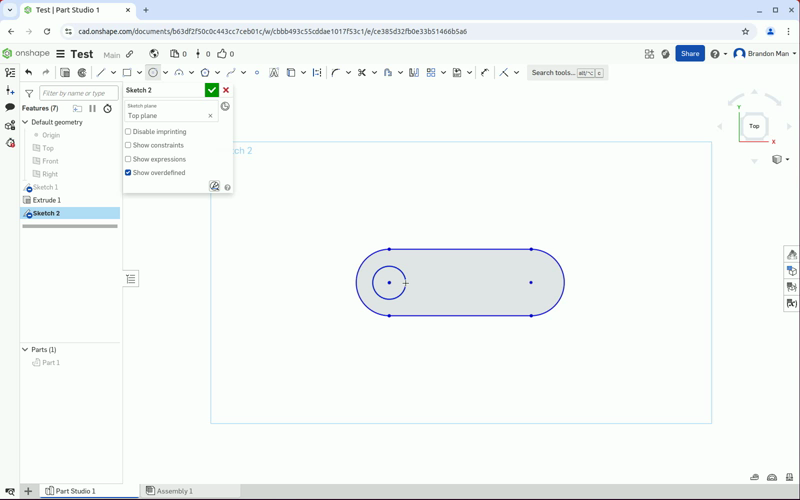
mouse_move(531, 282)
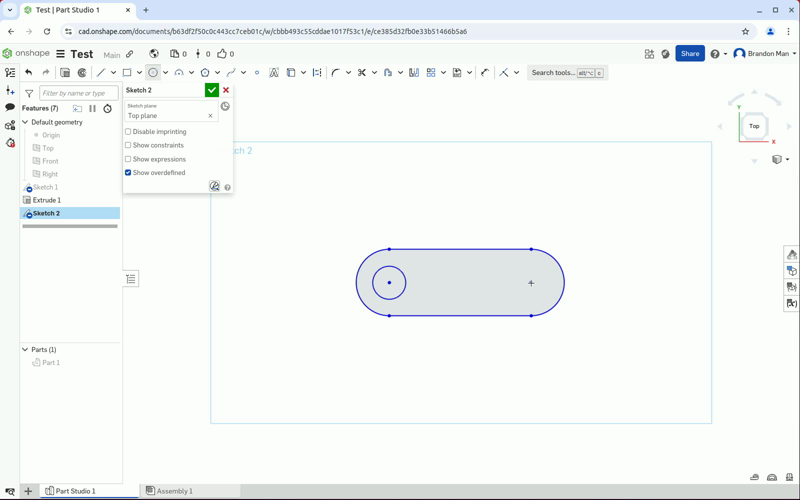
click(531, 282)
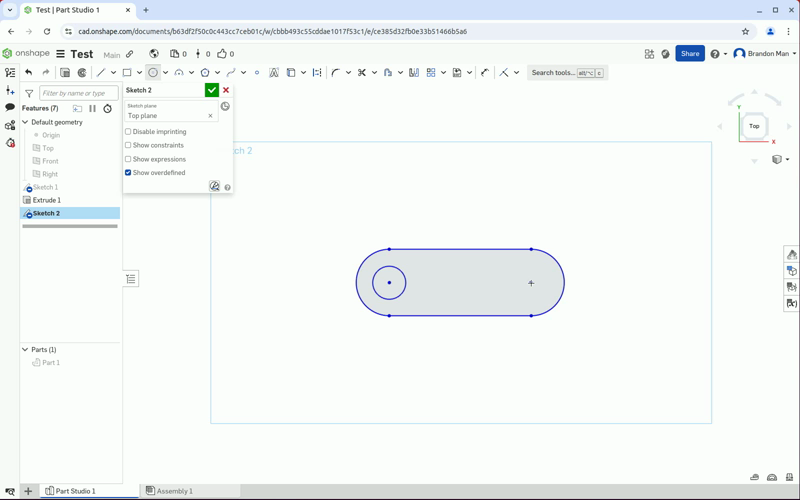
key_up(shift)
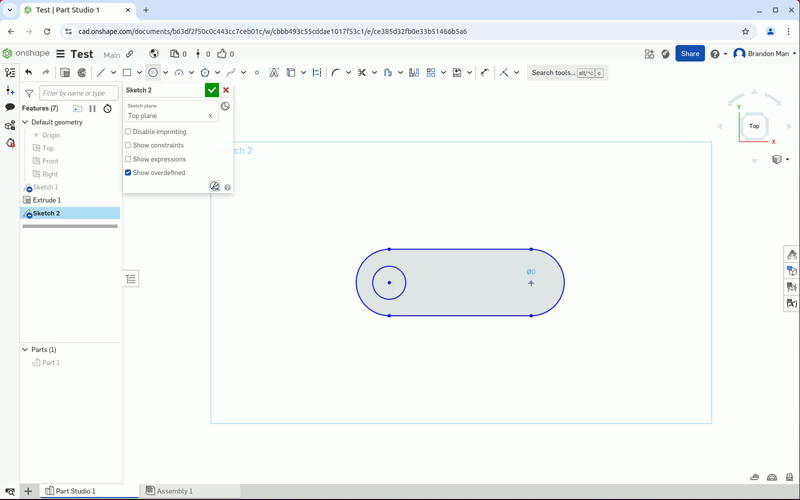
mouse_move(547, 282)
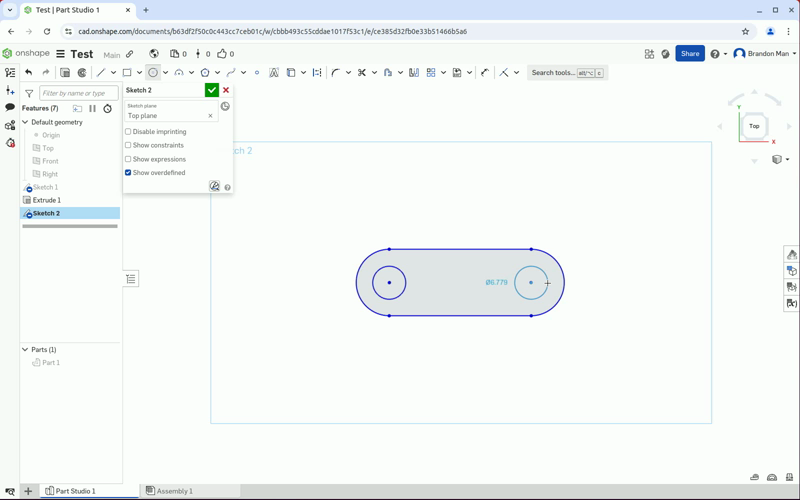
click(547, 282)
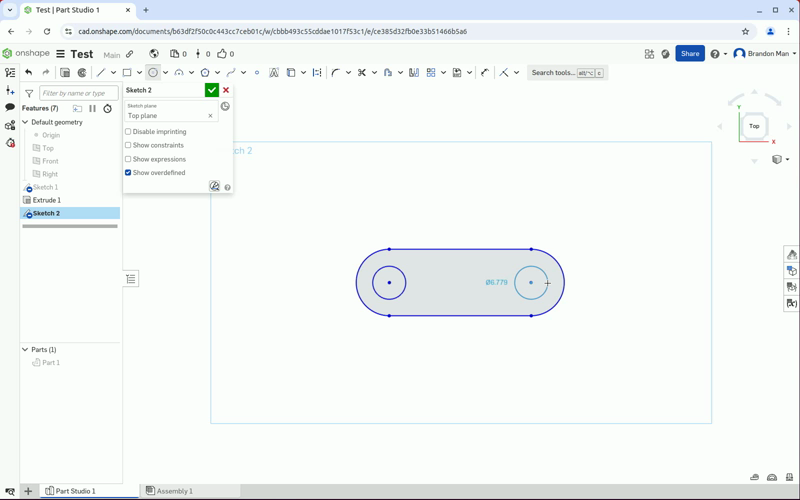
key(esc)
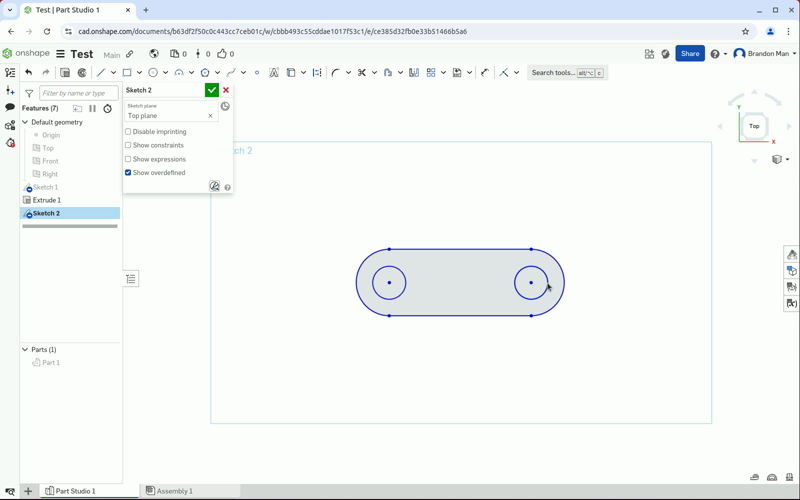
mouse_move(445, 286)
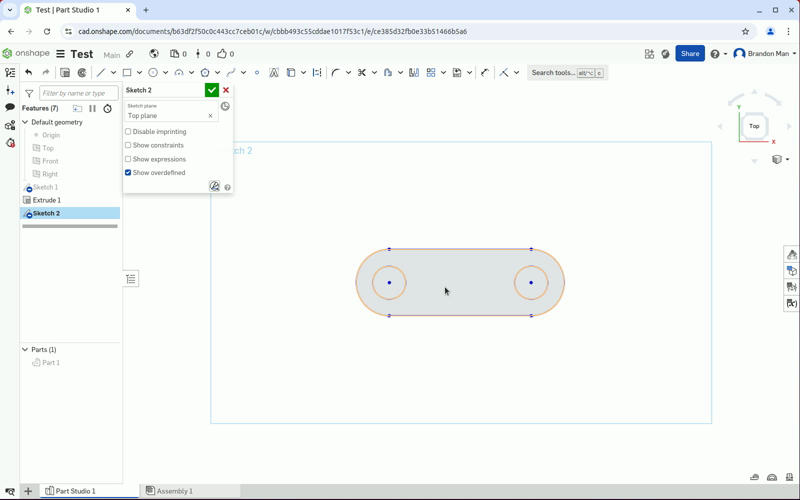
click(445, 286)
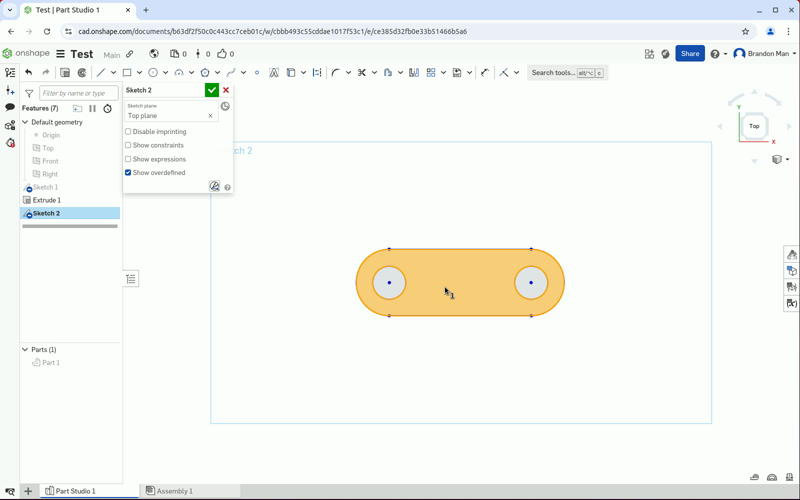
mouse_move(73, 352)
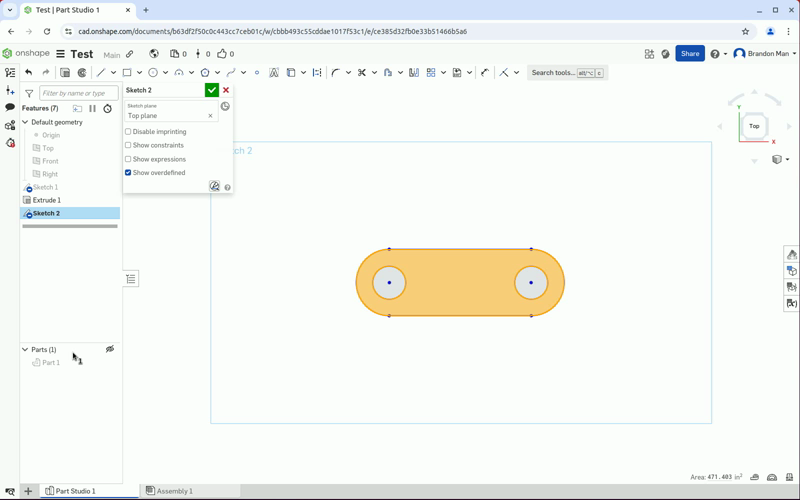
key(shift+y)
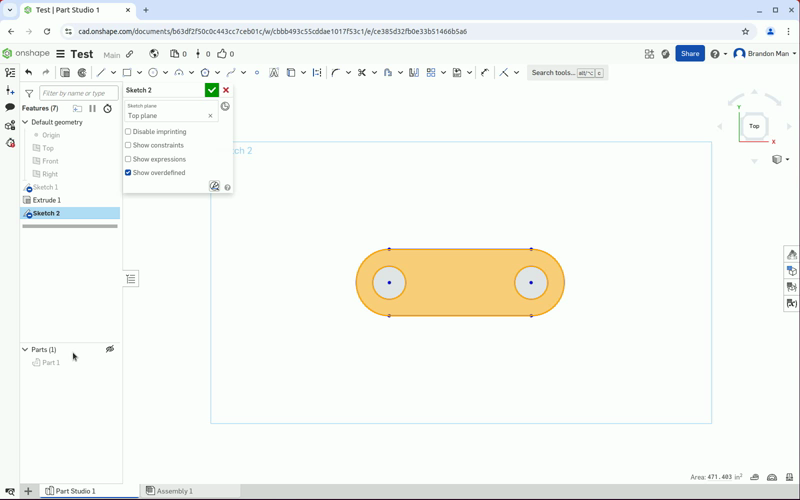
key(shift+e)
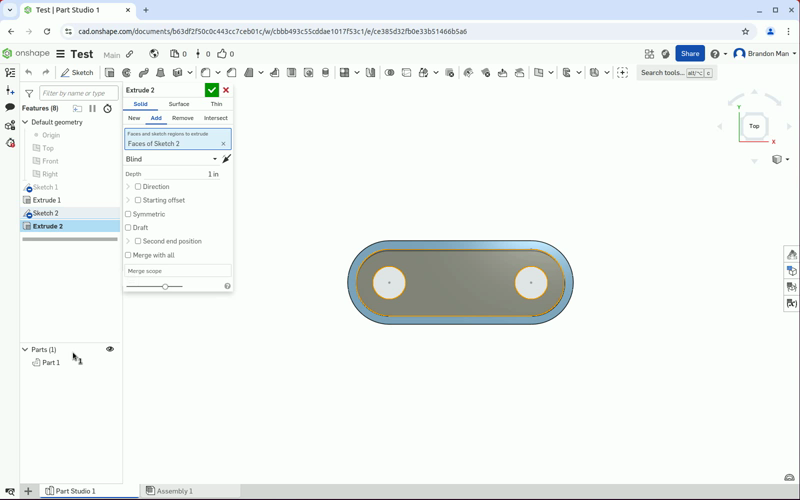
mouse_move(143, 106)
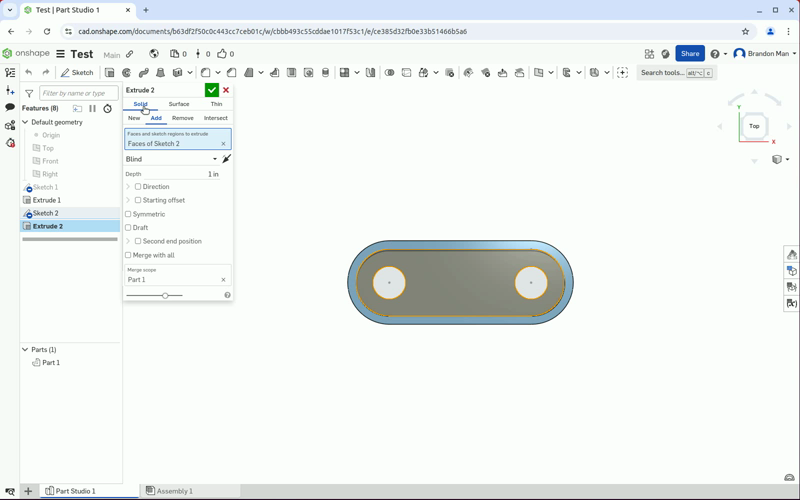
click(143, 106)
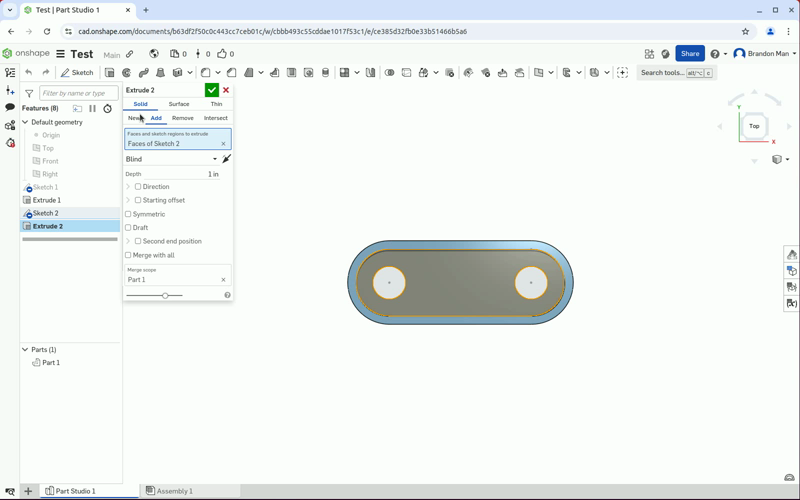
mouse_move(137, 120)
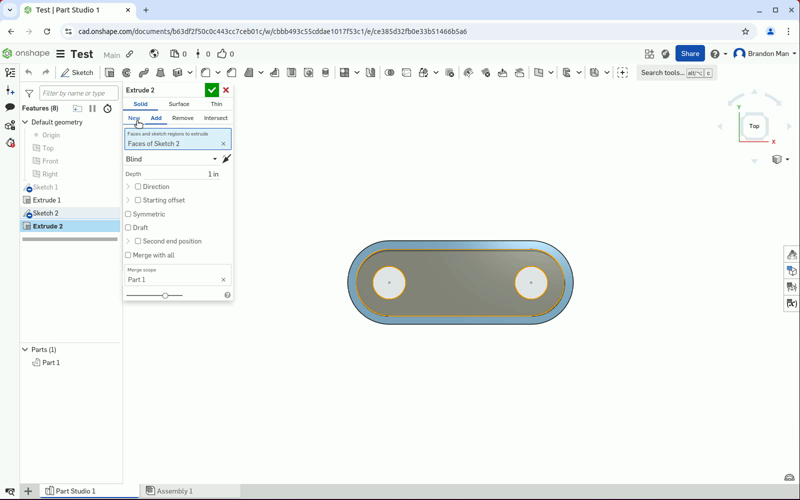
click(137, 120)
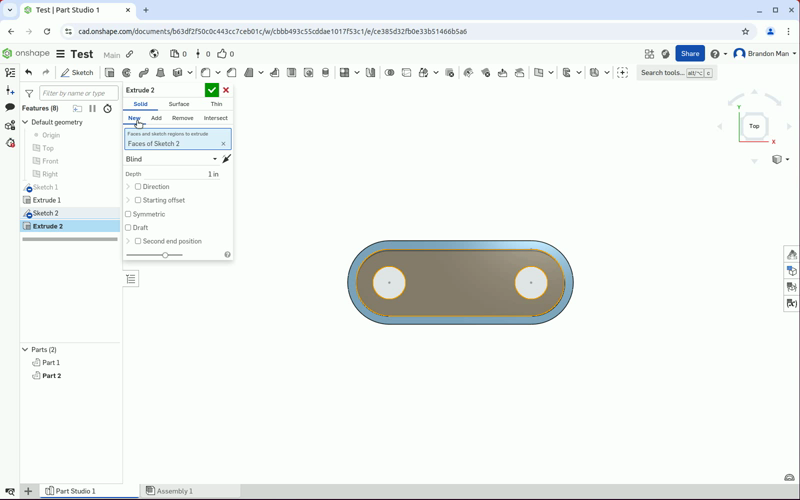
key(tab, 4)
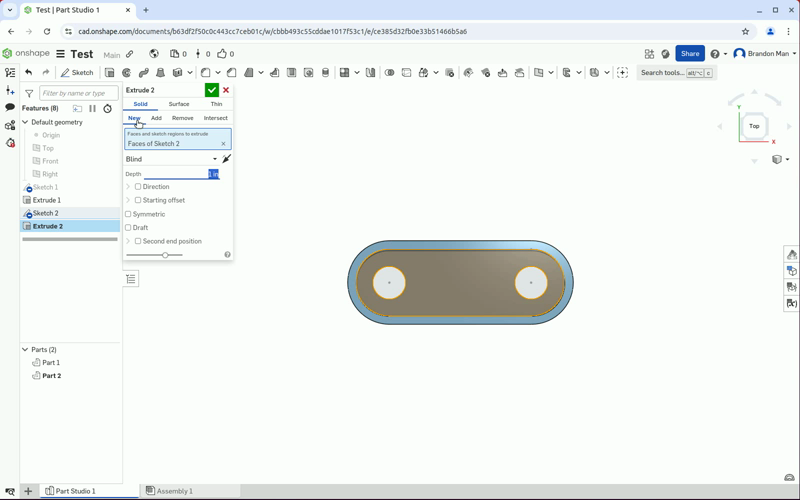
text(0.481)
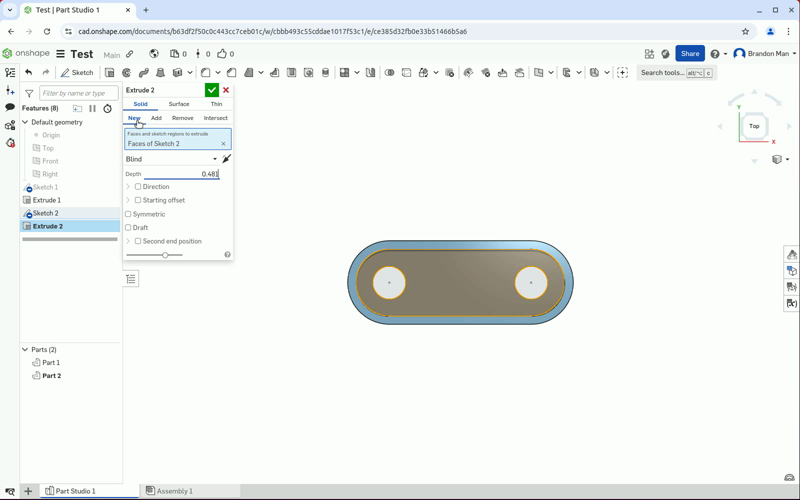
key(enter)
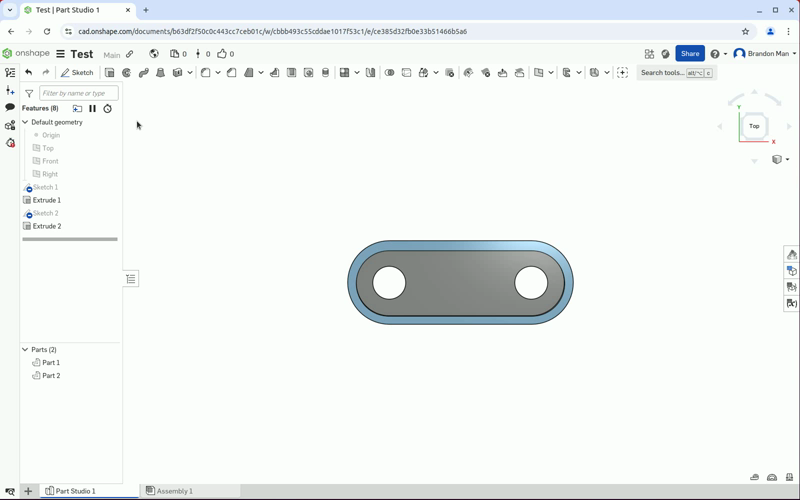
key(shift+h)
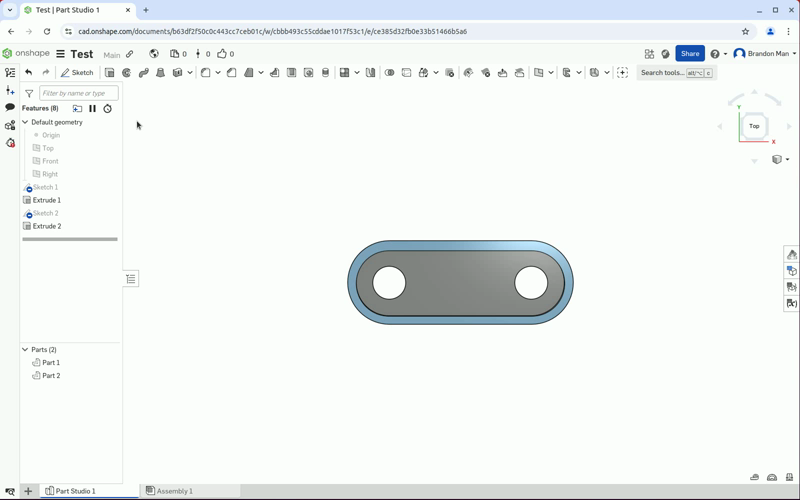
key(shift+h)
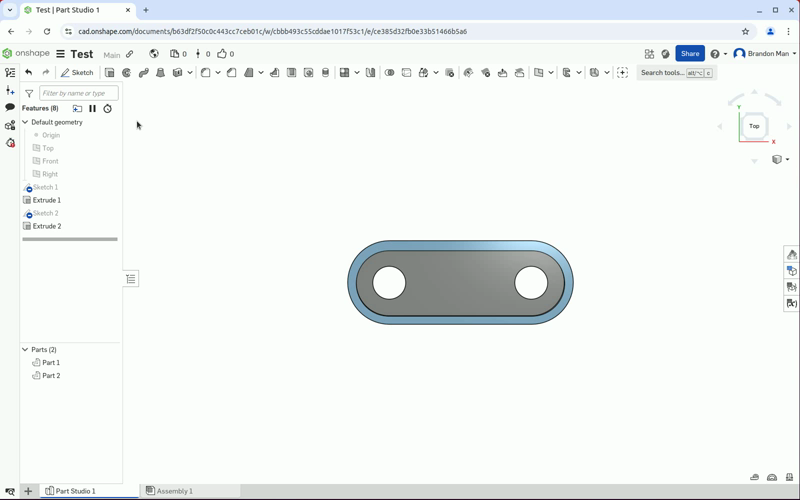
mouse_move(73, 189)
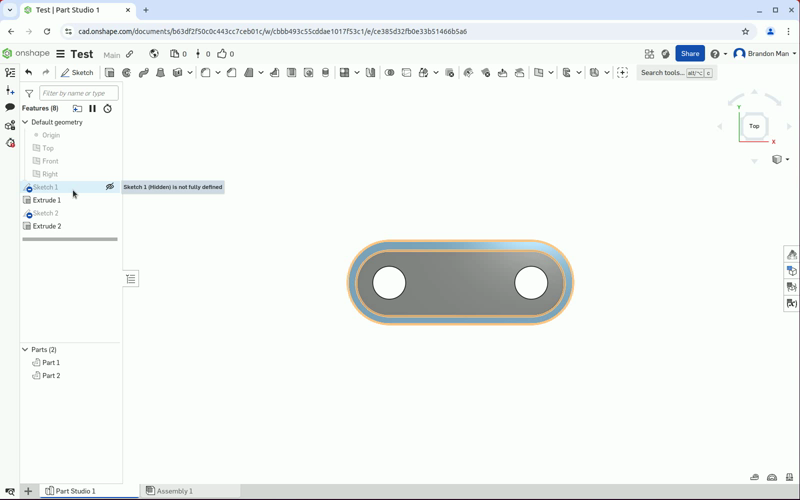
click(73, 189)
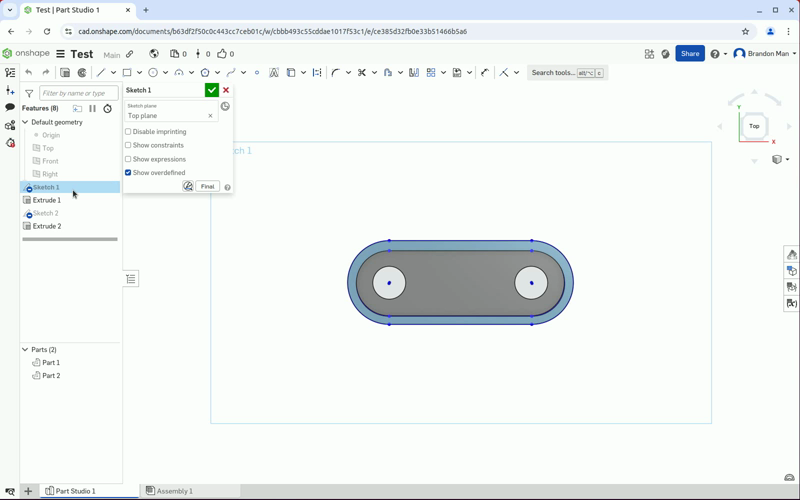
mouse_move(229, 92)
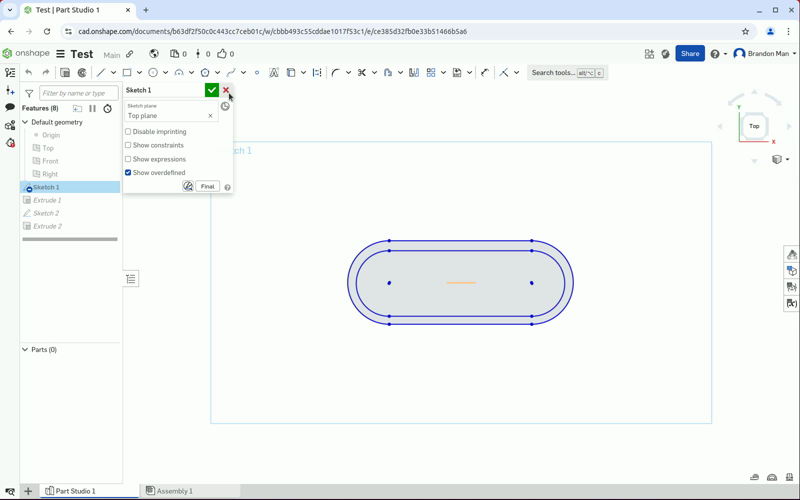
click(229, 92)
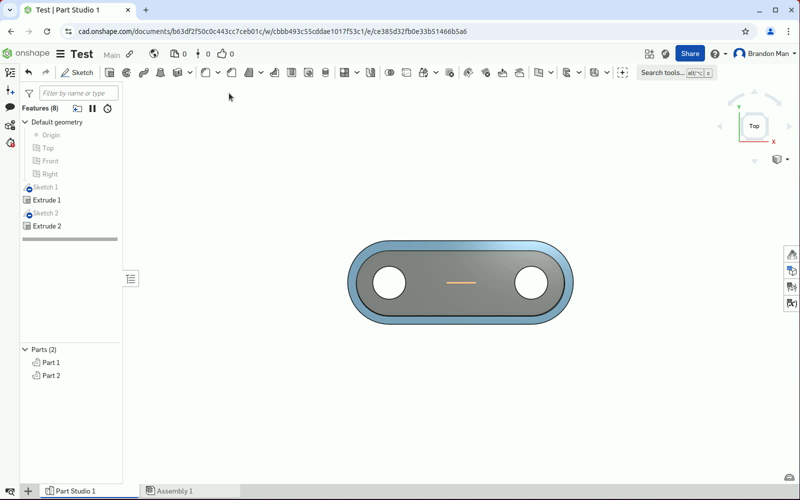
mouse_move(541, 75)
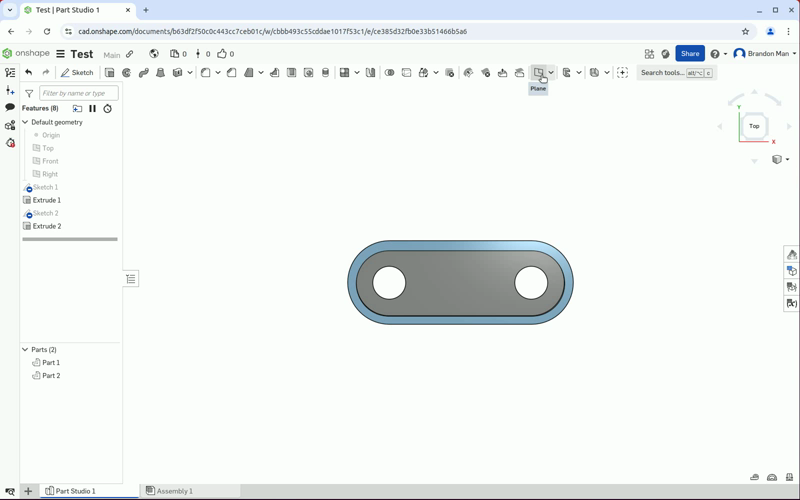
click(541, 75)
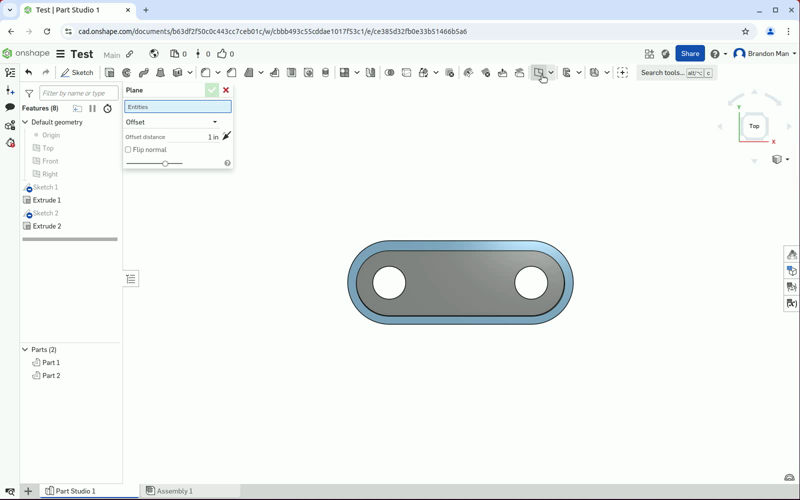
mouse_move(73, 150)
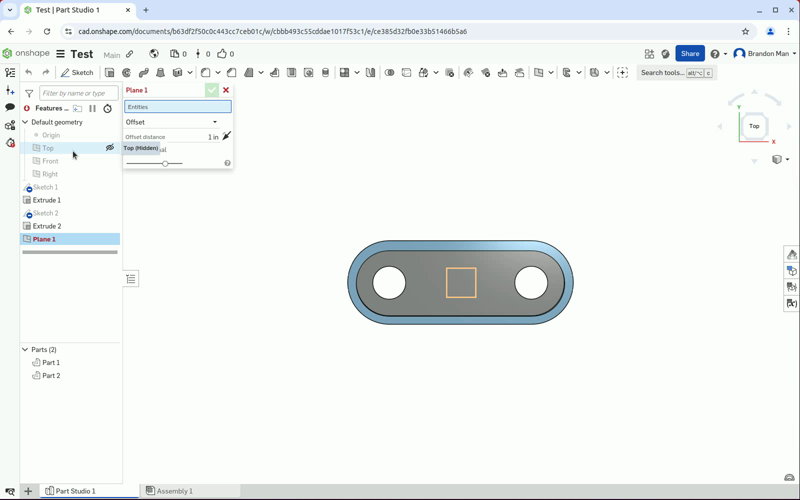
click(73, 150)
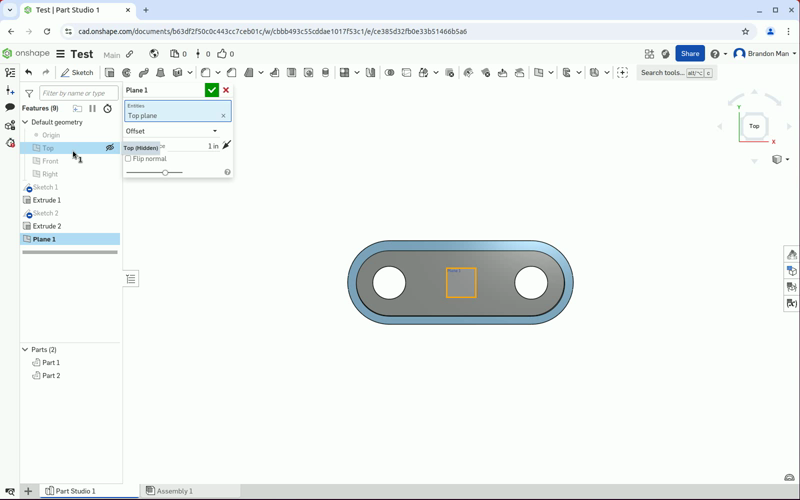
key(tab, 2)
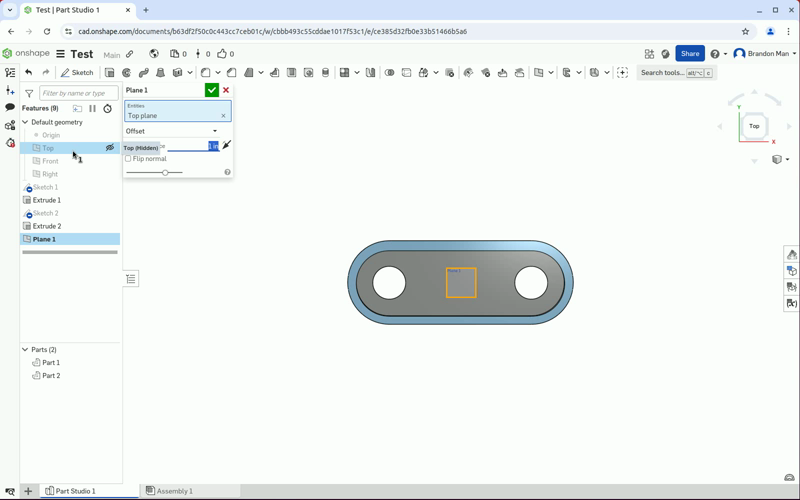
text(6.748)
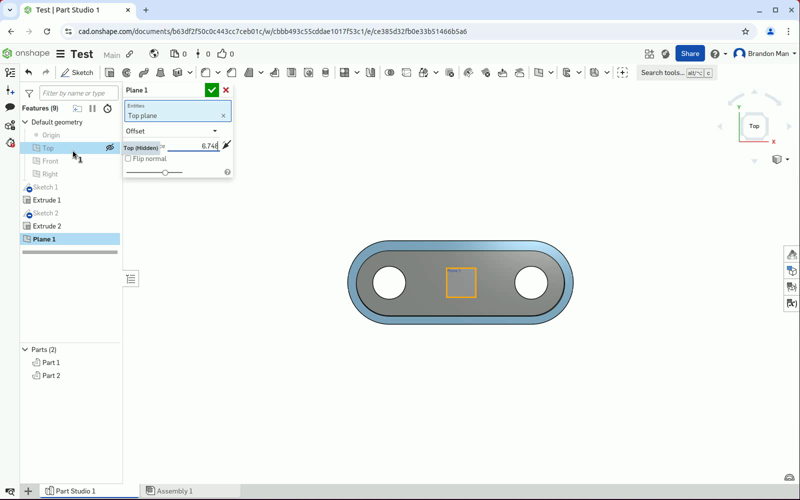
key(enter, 2)
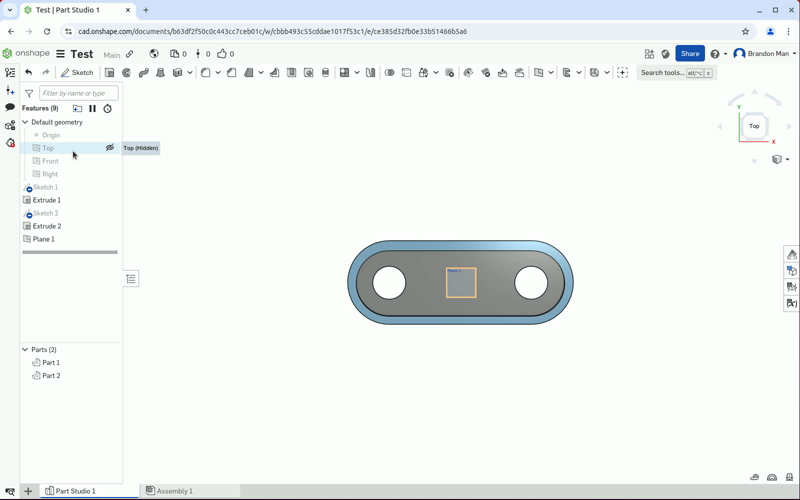
key(shift+s)
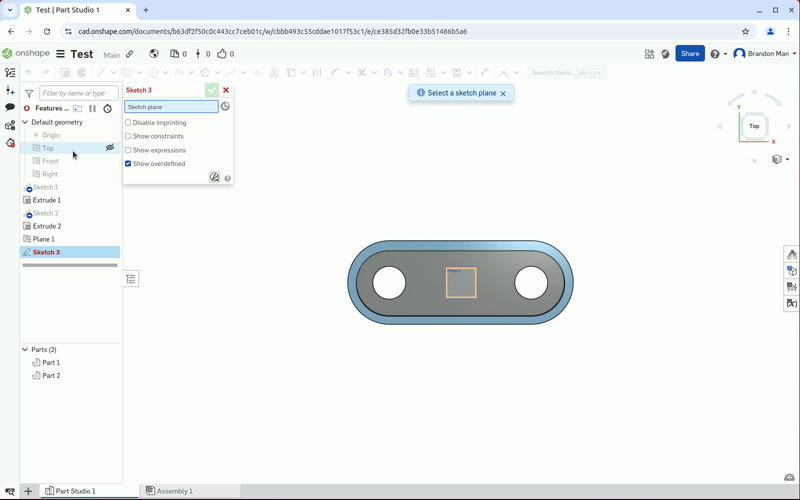
mouse_move(73, 241)
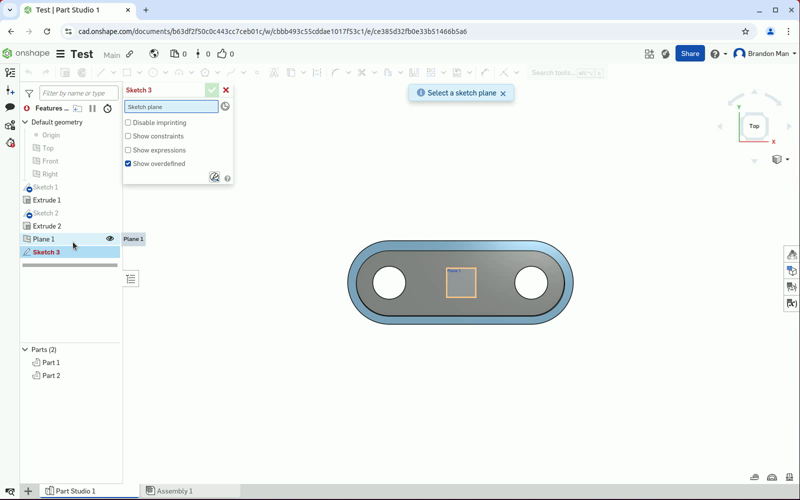
click(73, 241)
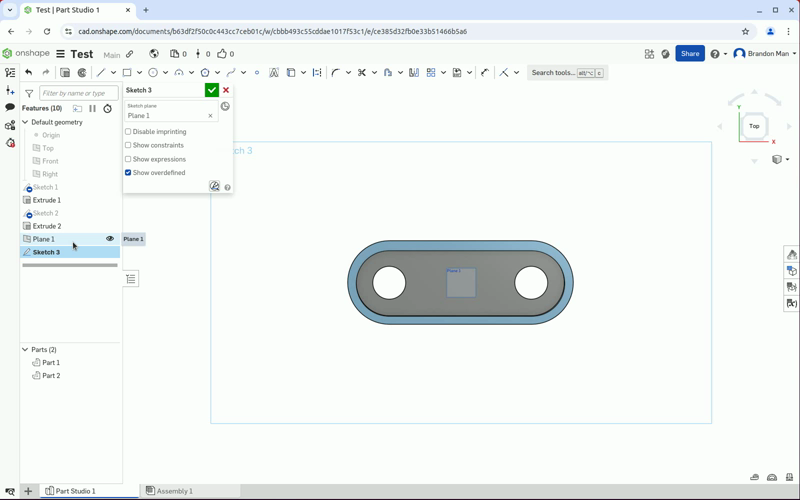
mouse_move(73, 352)
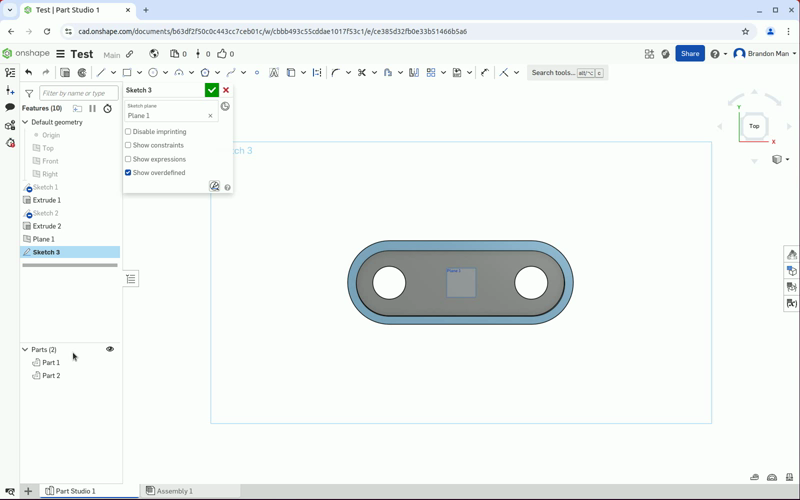
key(y)
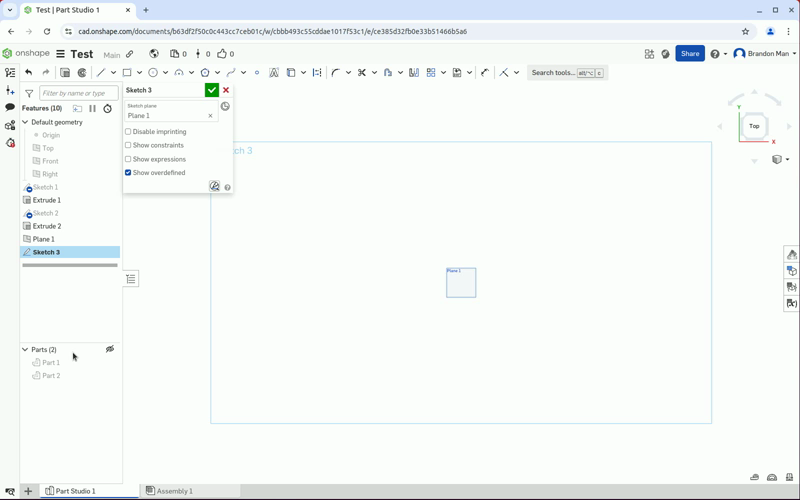
key(l)
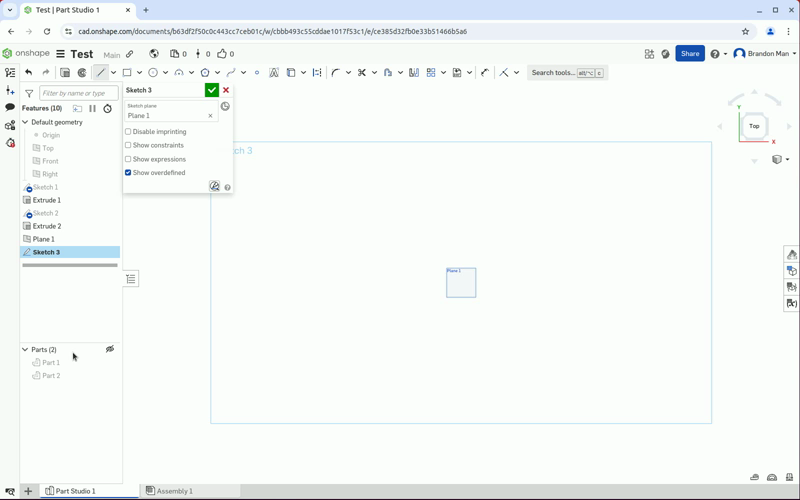
key_down(shift)
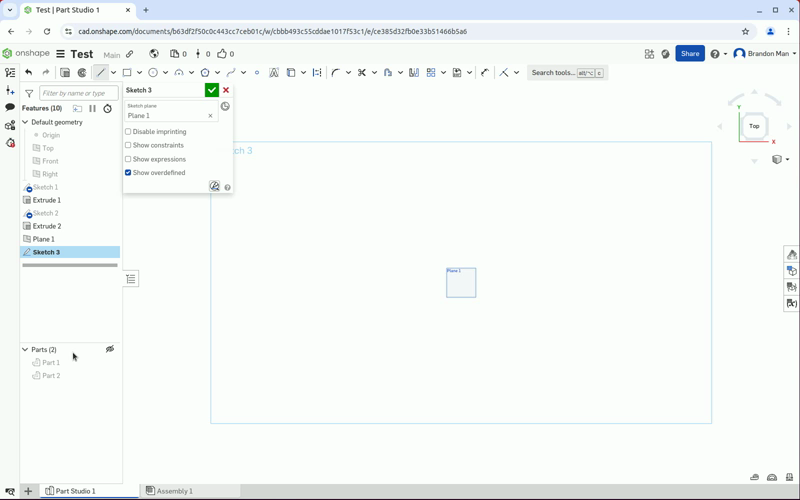
mouse_move(426, 315)
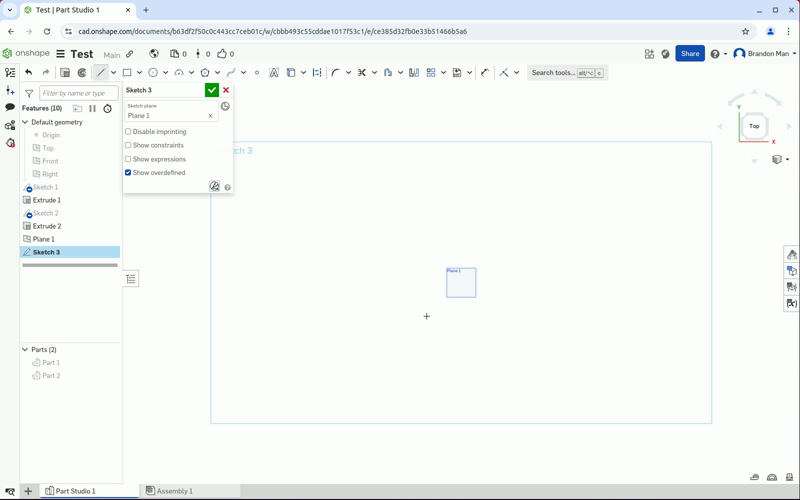
click(426, 315)
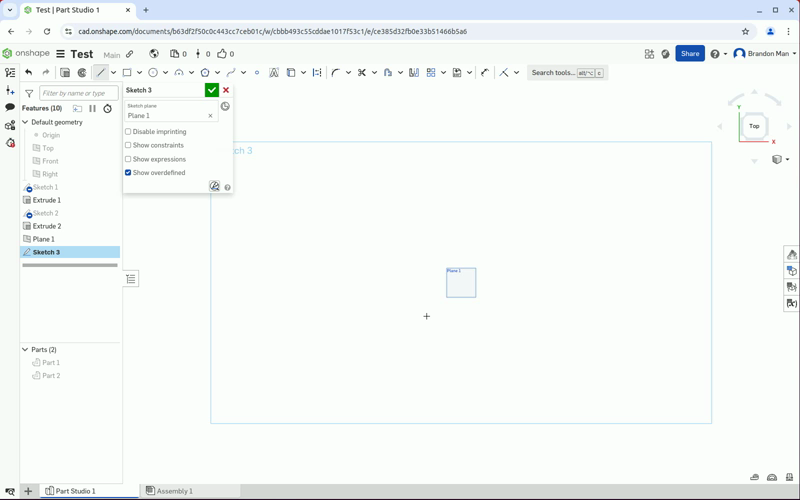
key_up(shift)
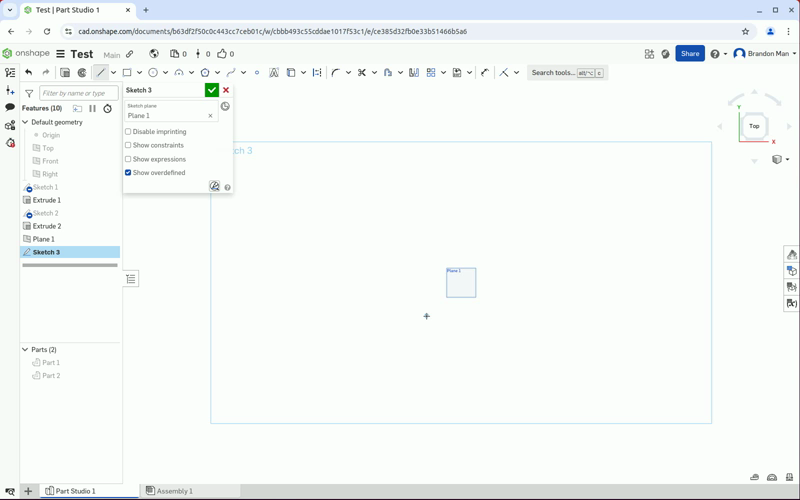
key_down(shift)
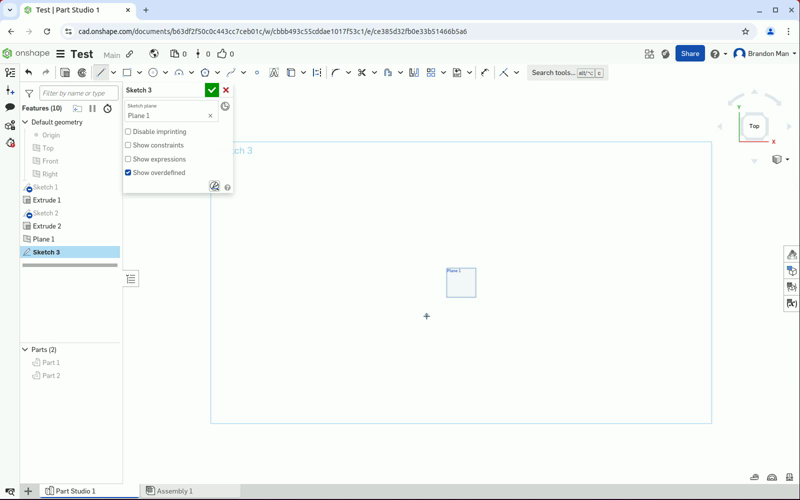
mouse_move(496, 315)
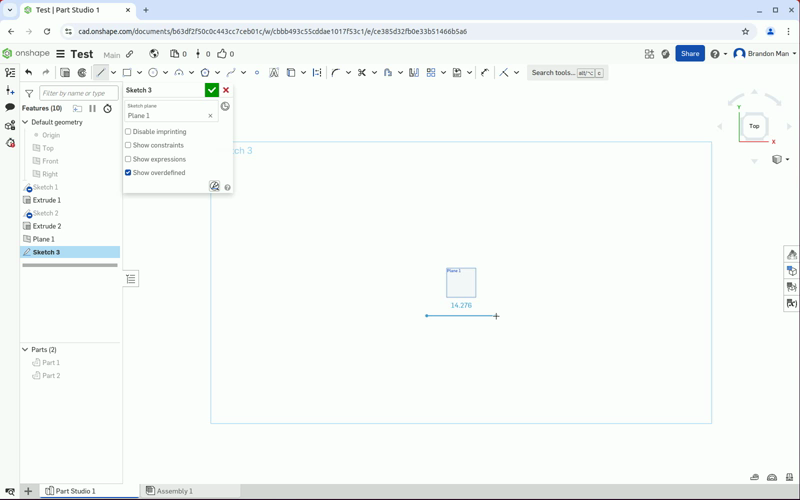
click(496, 315)
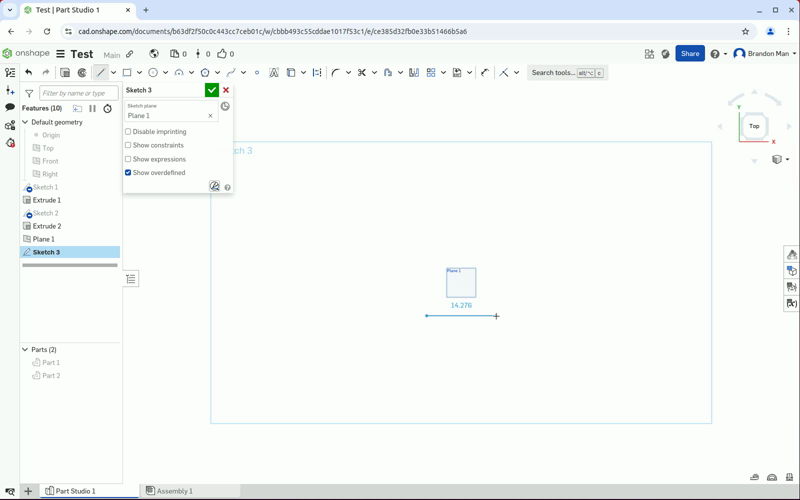
key_up(shift)
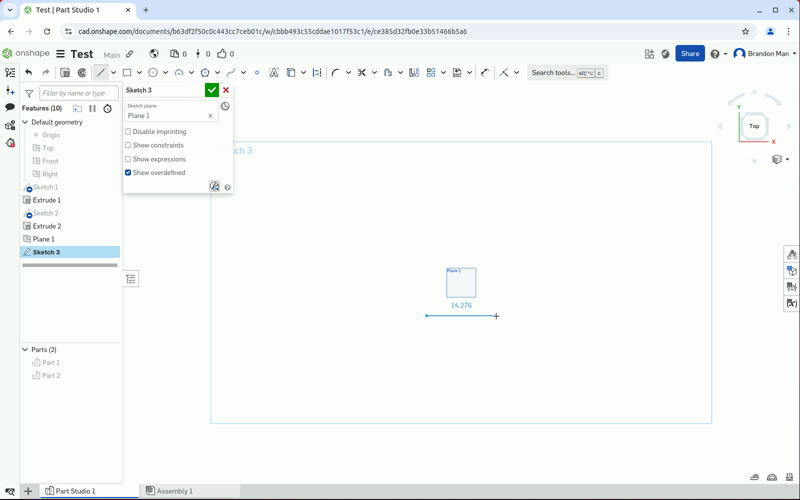
key_down(shift)
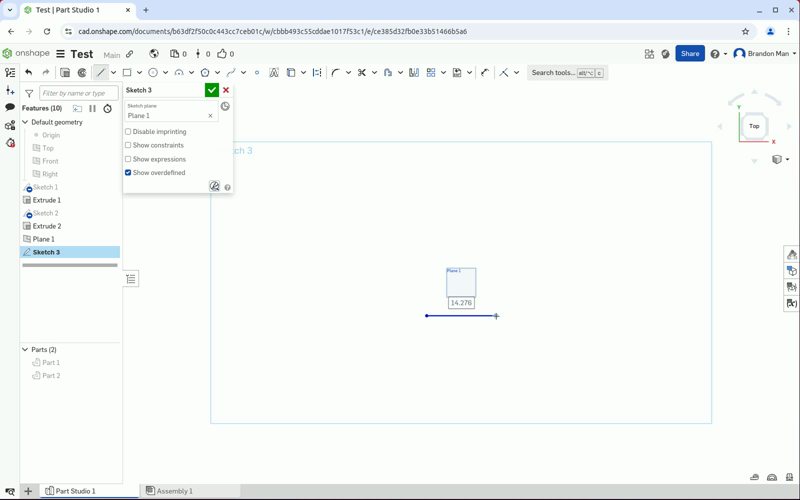
mouse_move(526, 315)
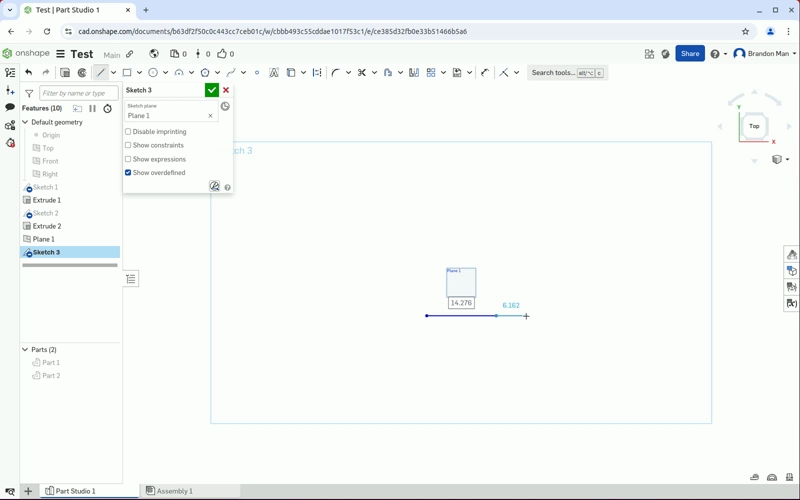
mouse_move(496, 314)
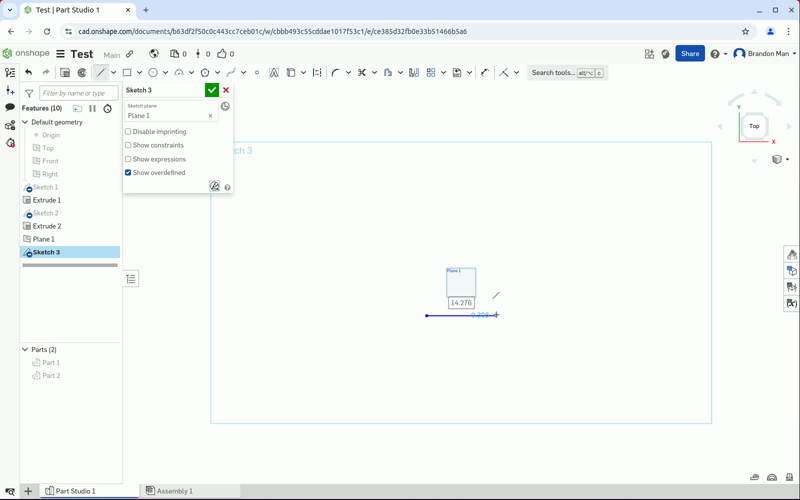
scroll(6)
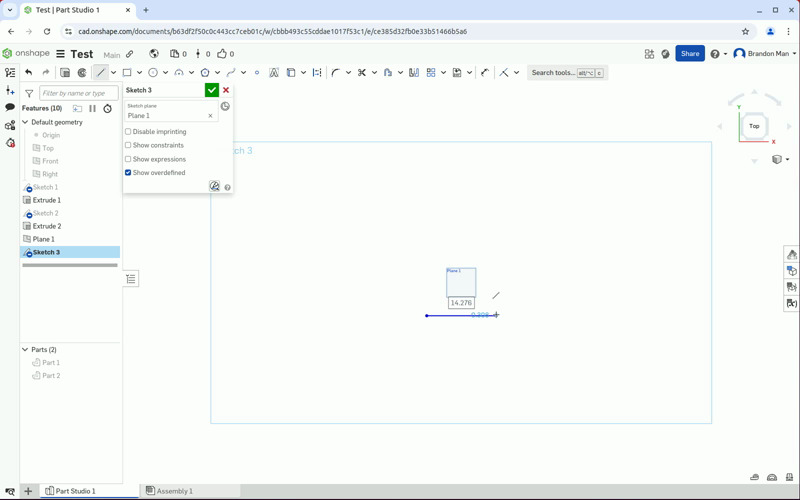
scroll(6)
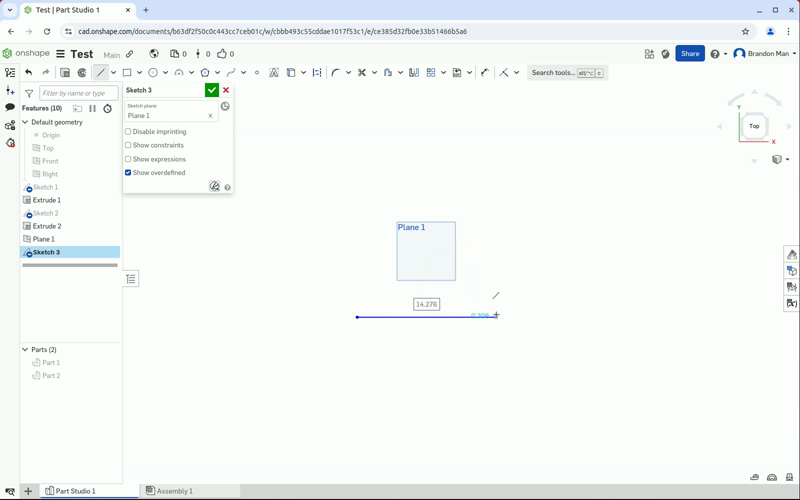
scroll(6)
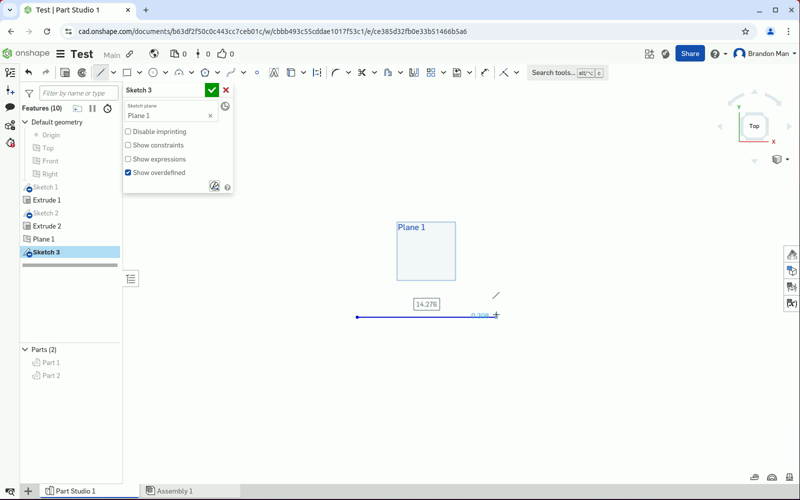
scroll(6)
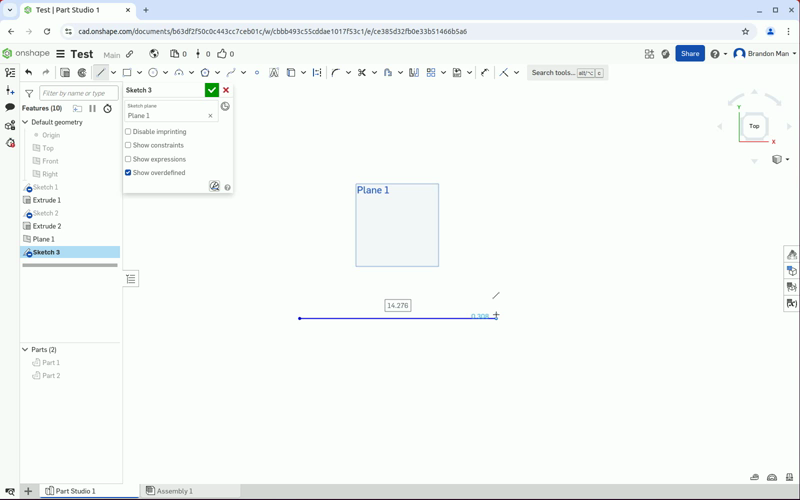
scroll(6)
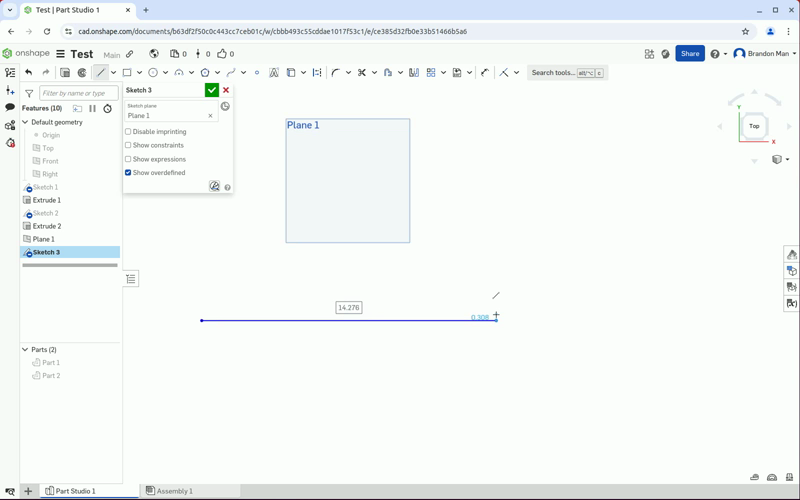
scroll(6)
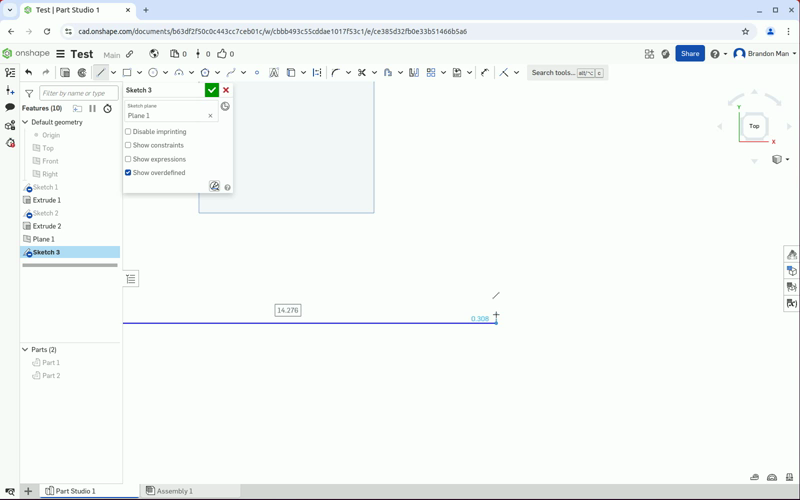
scroll(6)
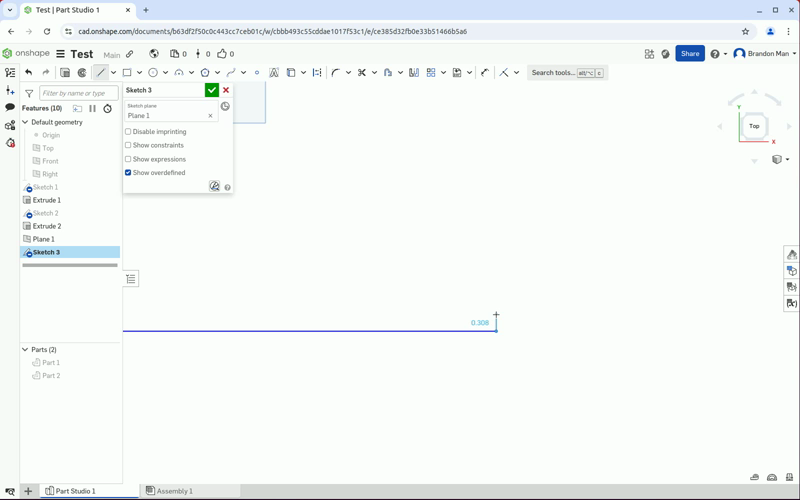
click(496, 314)
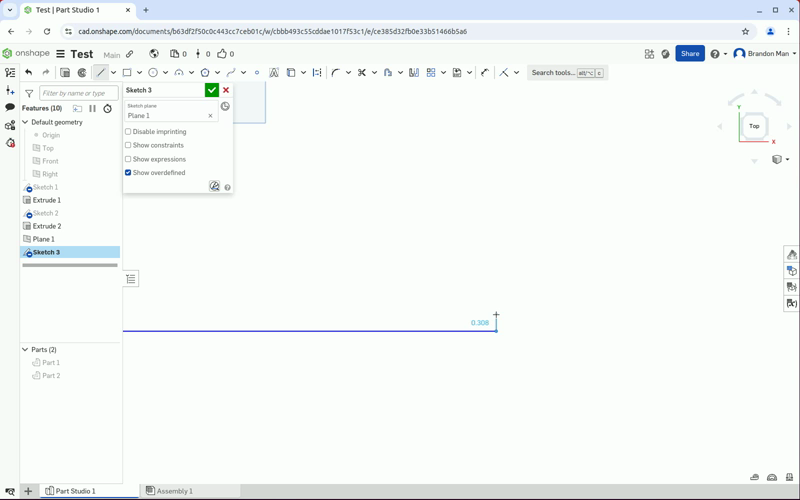
scroll(-6)
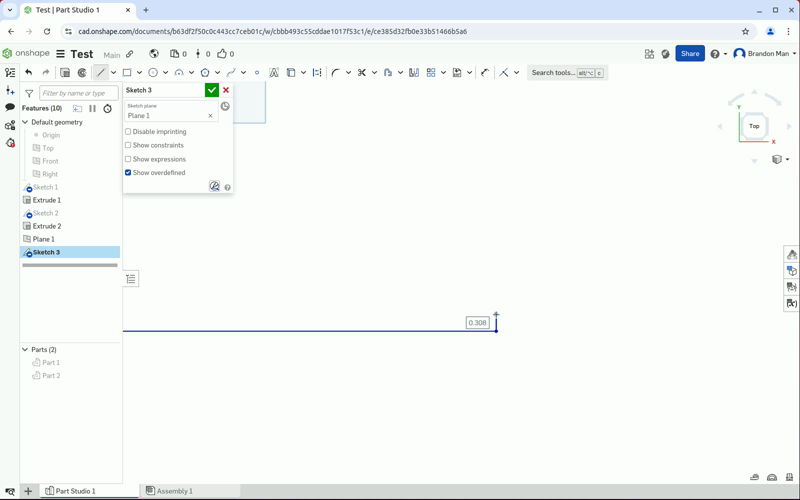
scroll(-6)
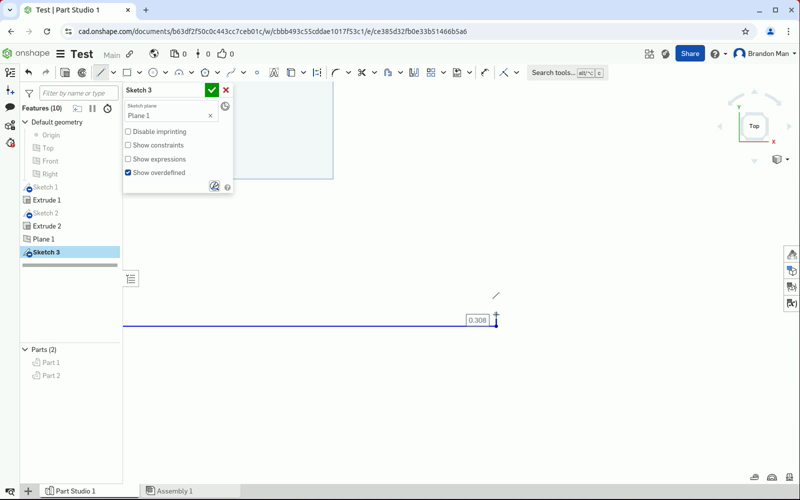
scroll(-6)
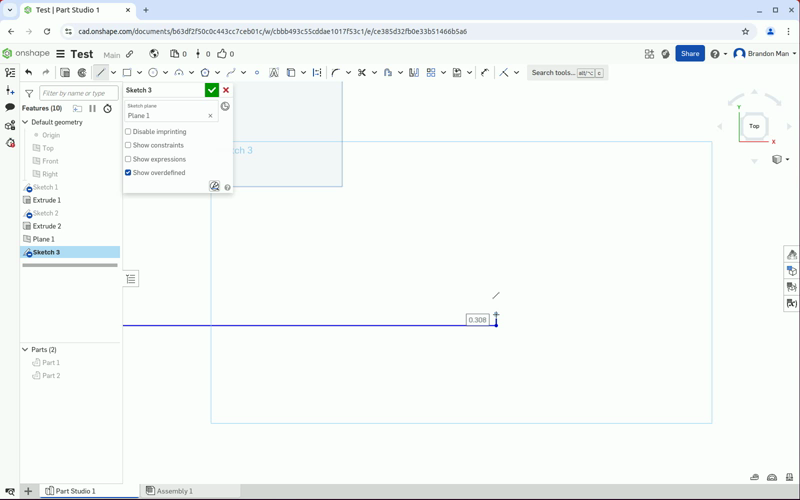
scroll(-6)
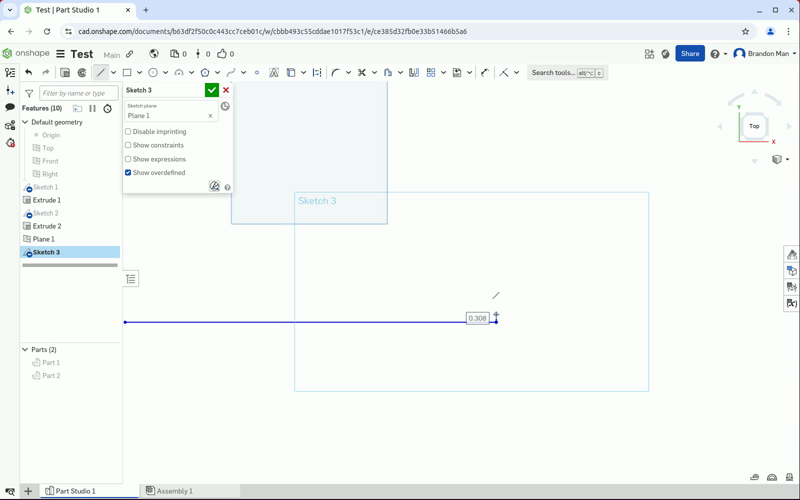
scroll(-6)
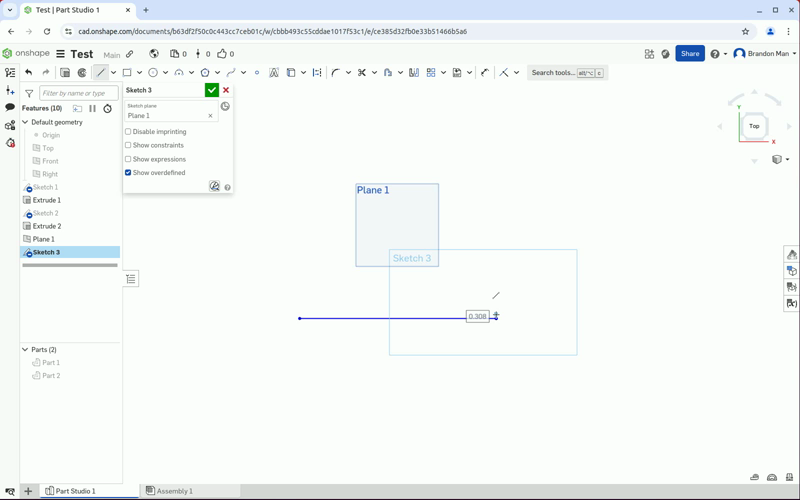
scroll(-6)
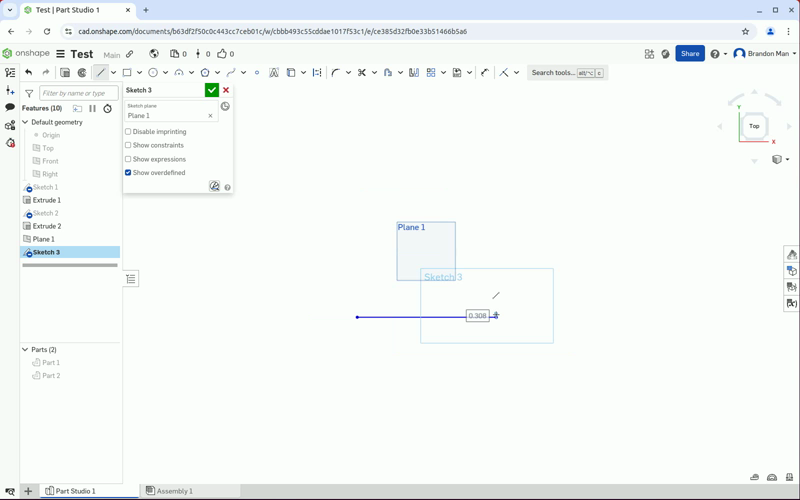
scroll(-6)
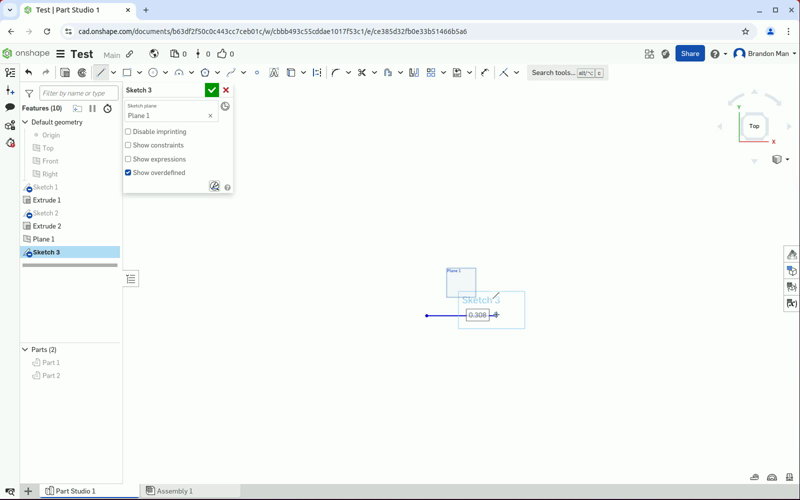
key_up(shift)
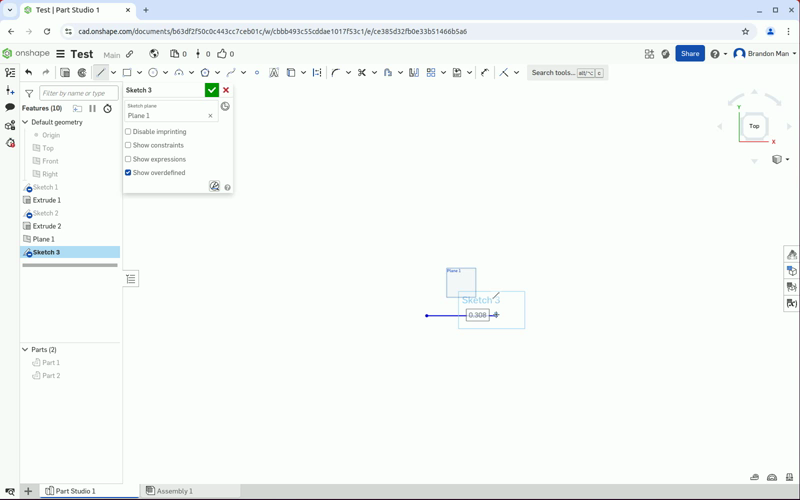
key_down(shift)
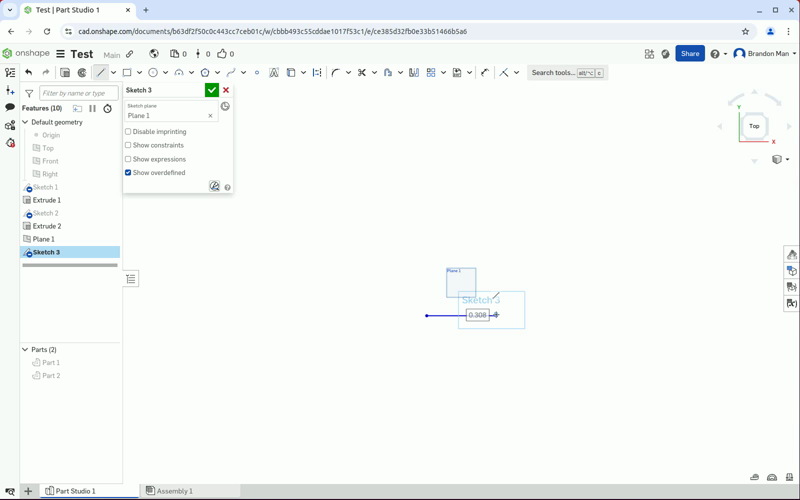
mouse_move(426, 314)
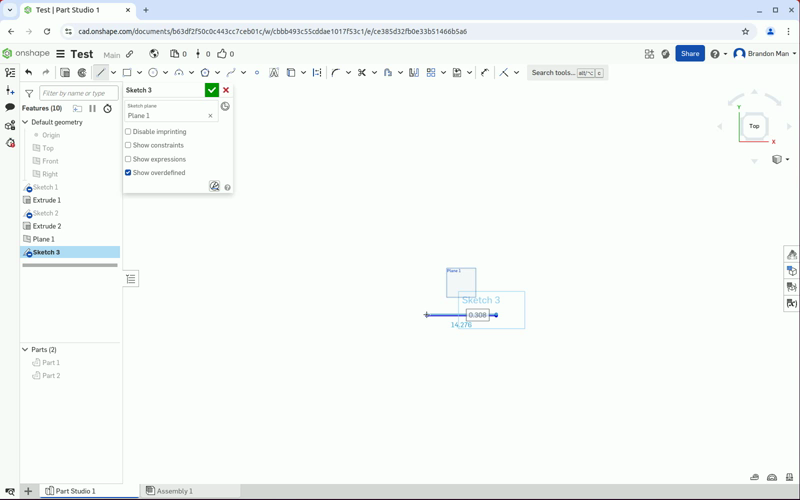
scroll(6)
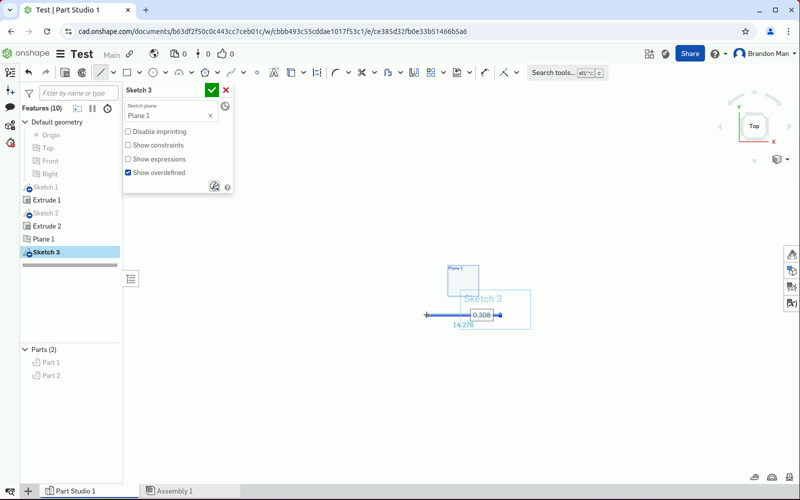
scroll(6)
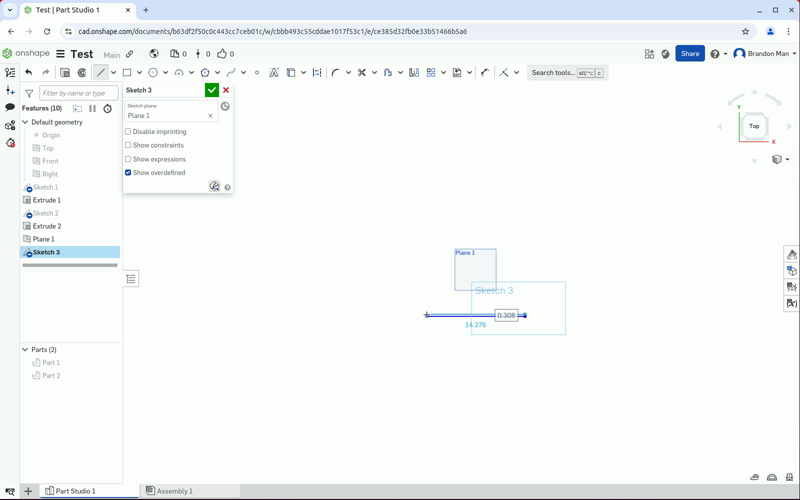
scroll(6)
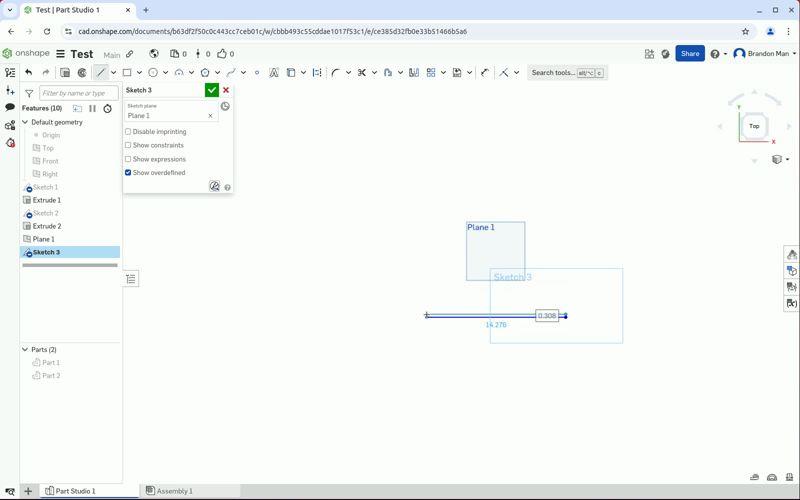
scroll(6)
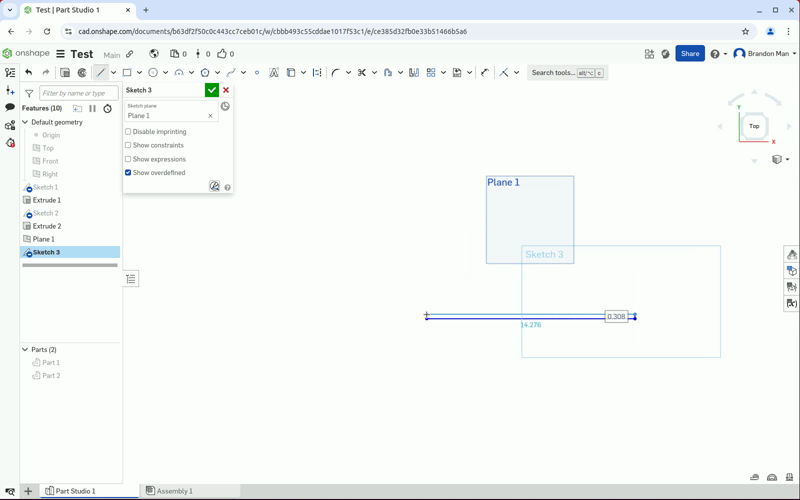
scroll(6)
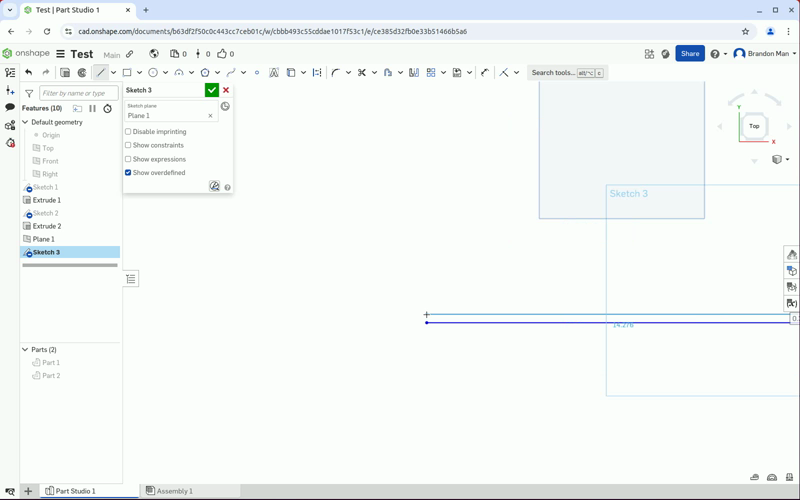
scroll(6)
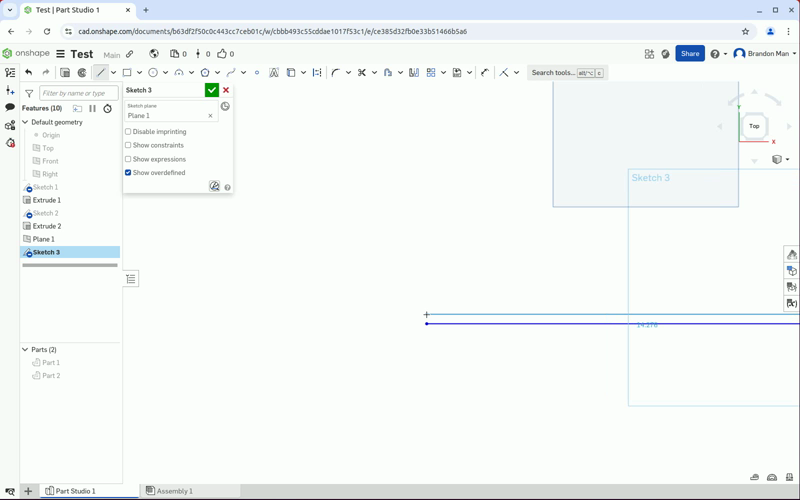
scroll(6)
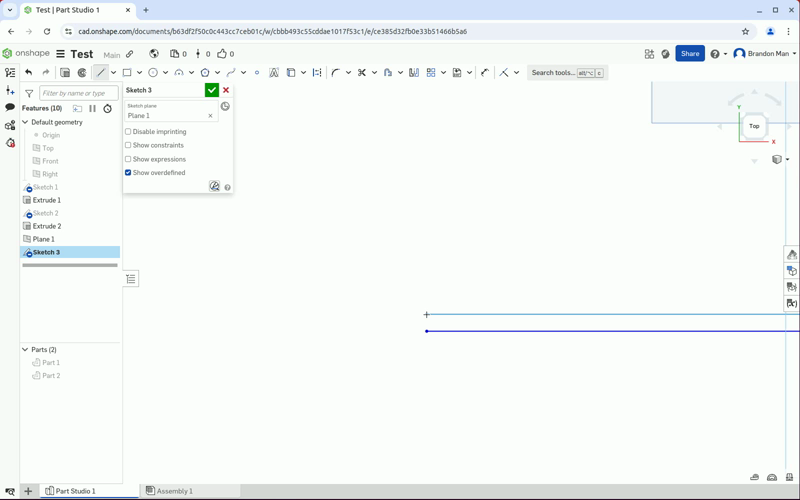
click(426, 314)
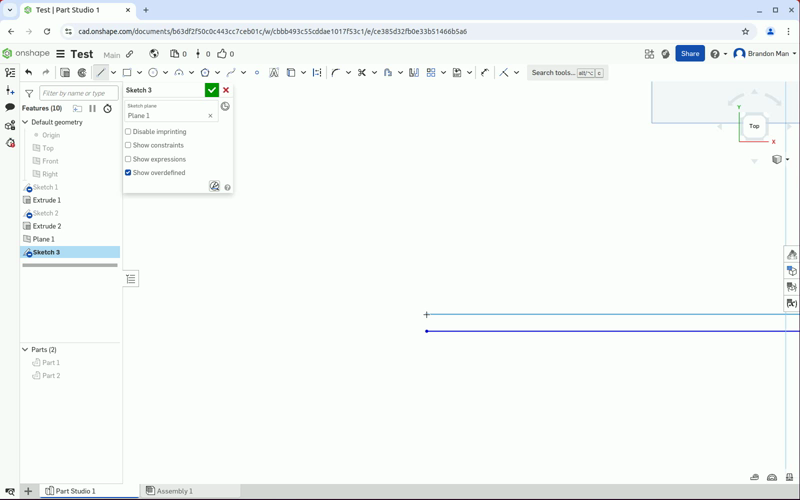
scroll(-6)
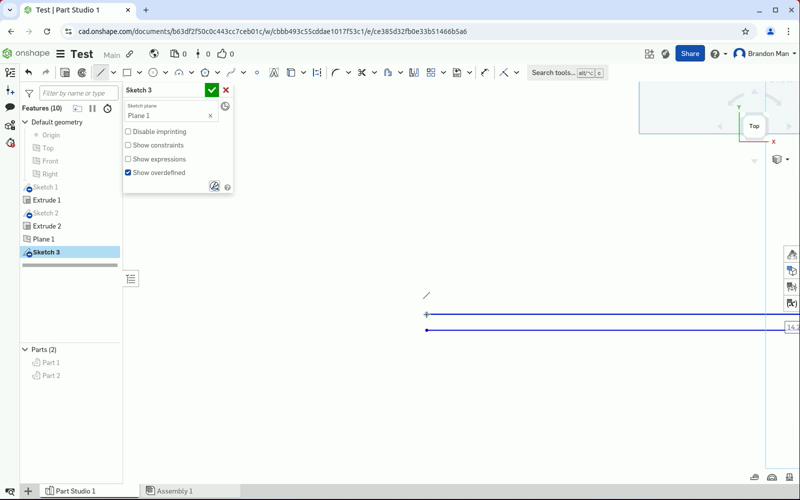
scroll(-6)
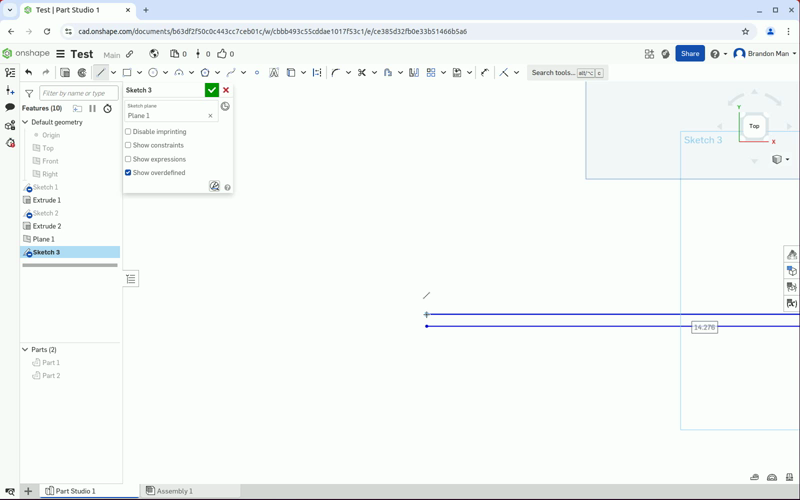
scroll(-6)
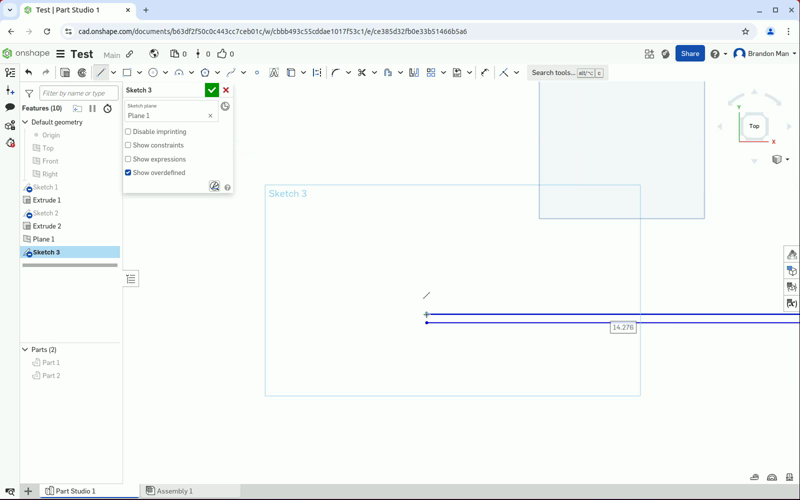
scroll(-6)
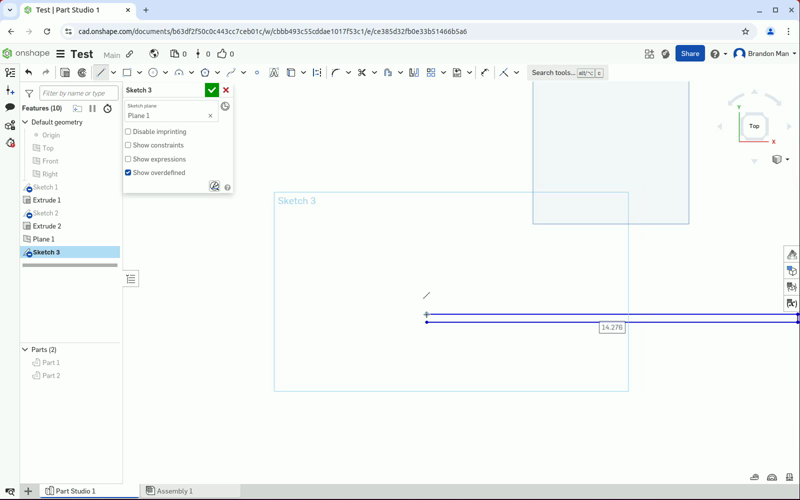
scroll(-6)
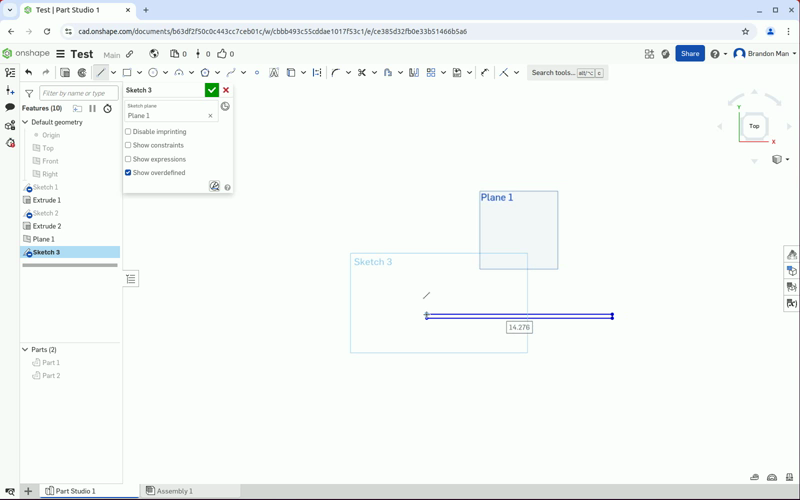
scroll(-6)
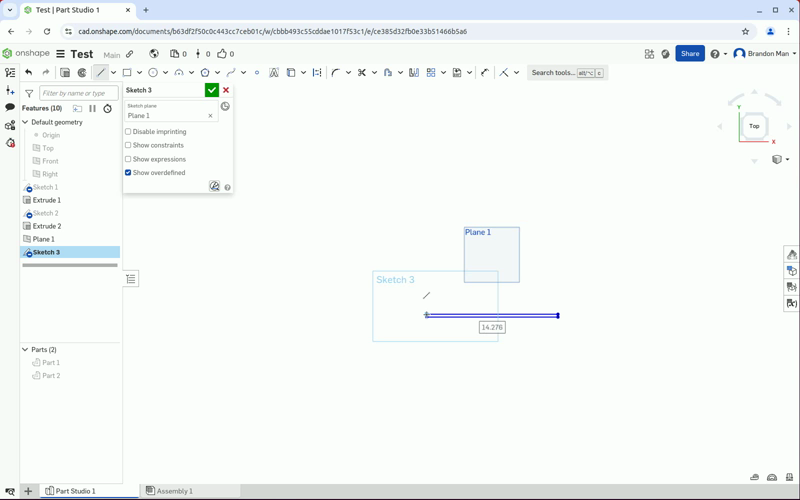
scroll(-6)
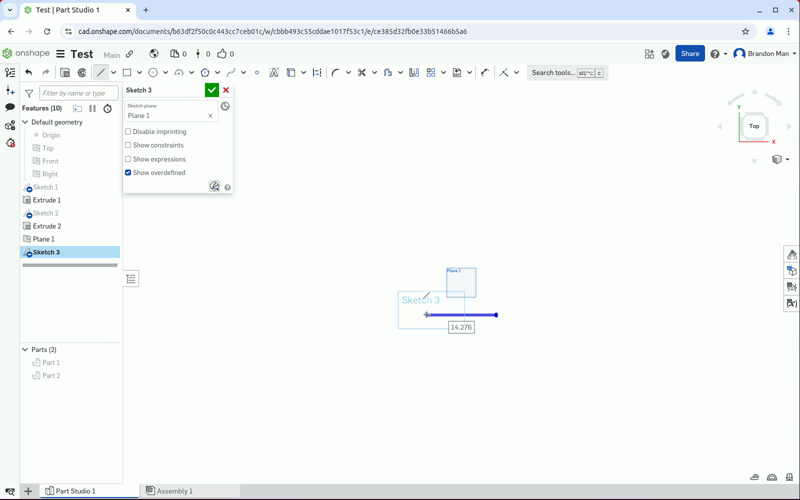
key_up(shift)
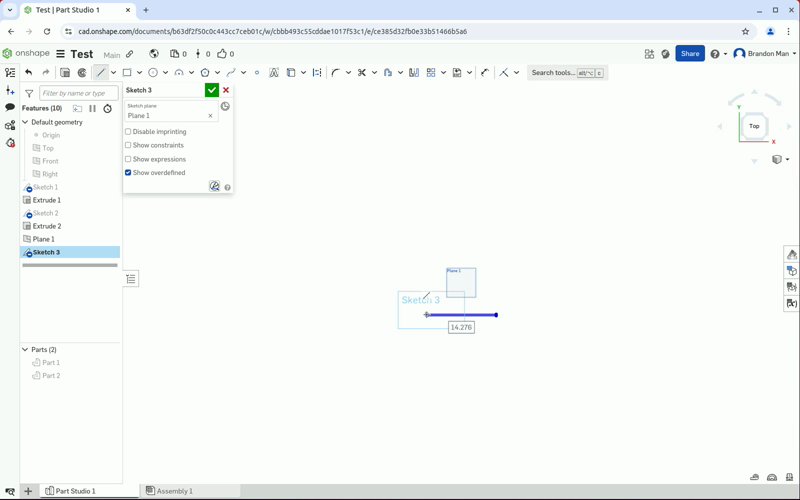
mouse_move(456, 314)
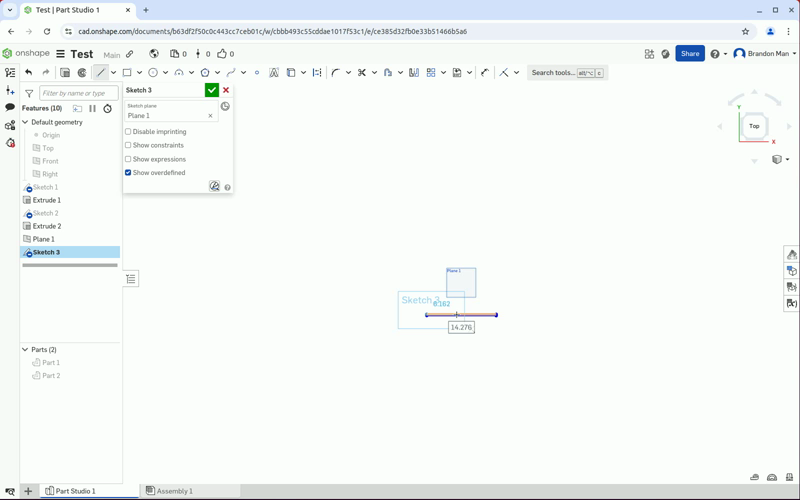
key_down(shift)
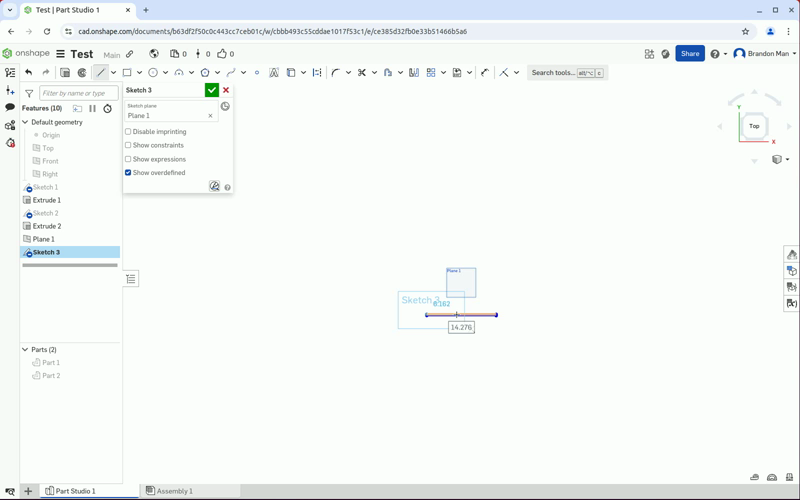
mouse_move(426, 315)
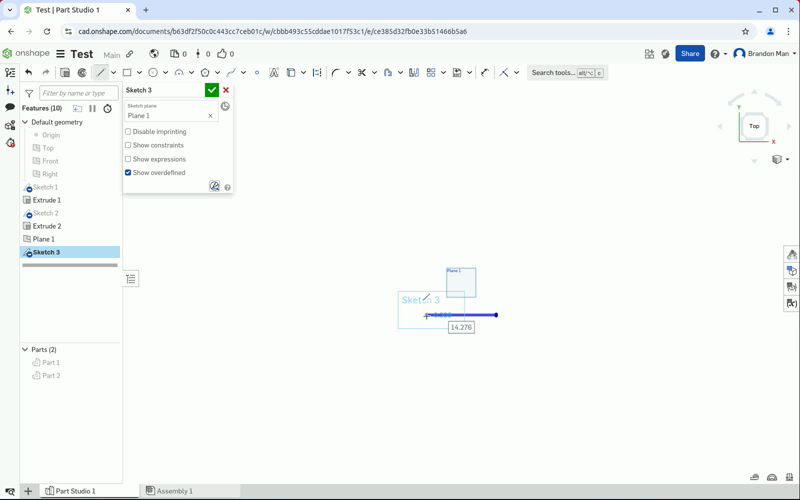
scroll(6)
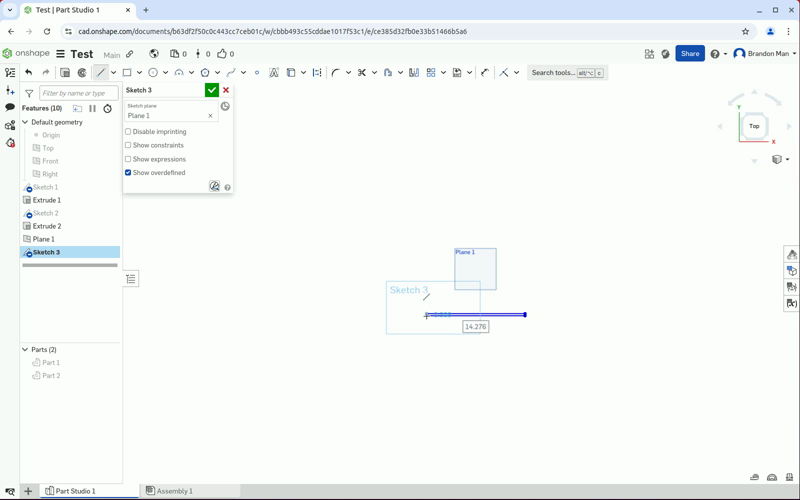
scroll(6)
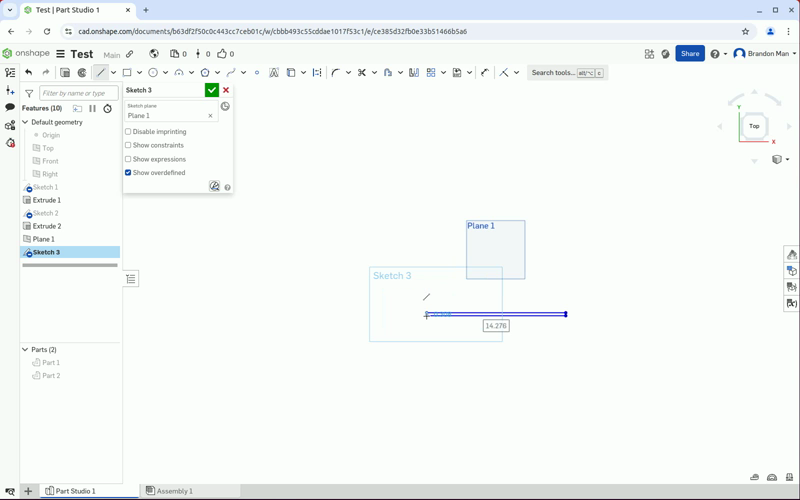
scroll(6)
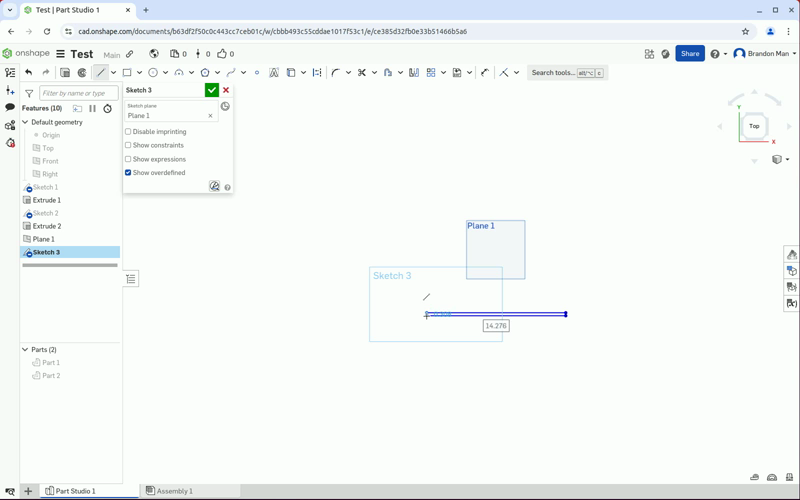
scroll(6)
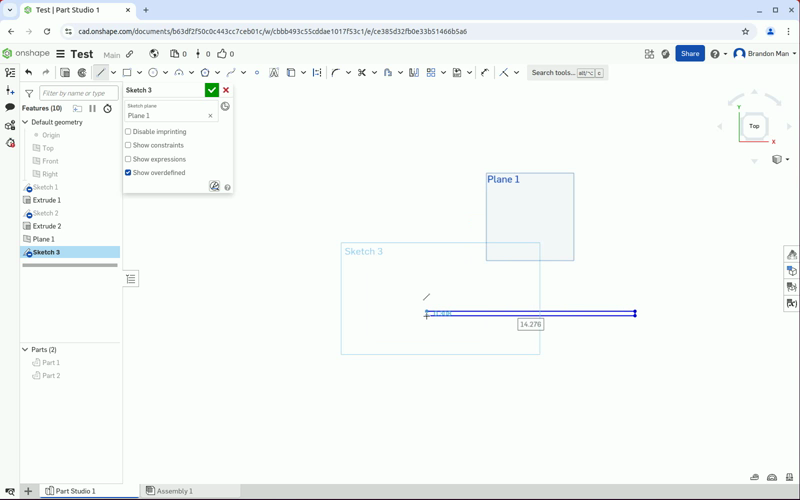
scroll(6)
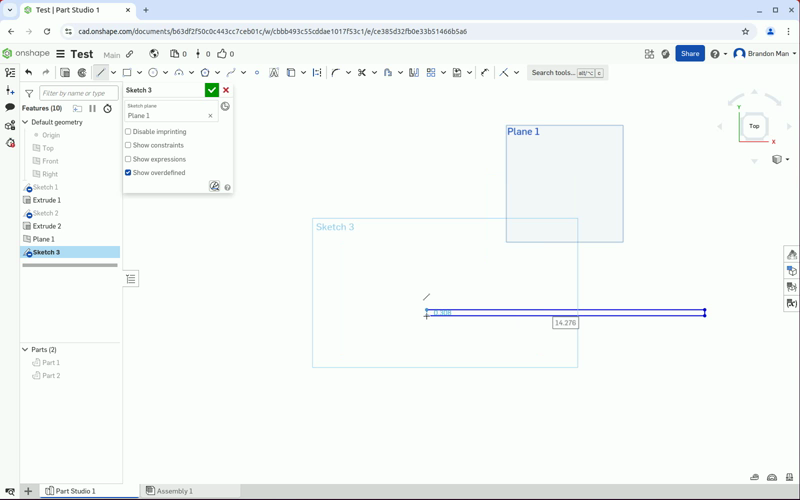
scroll(6)
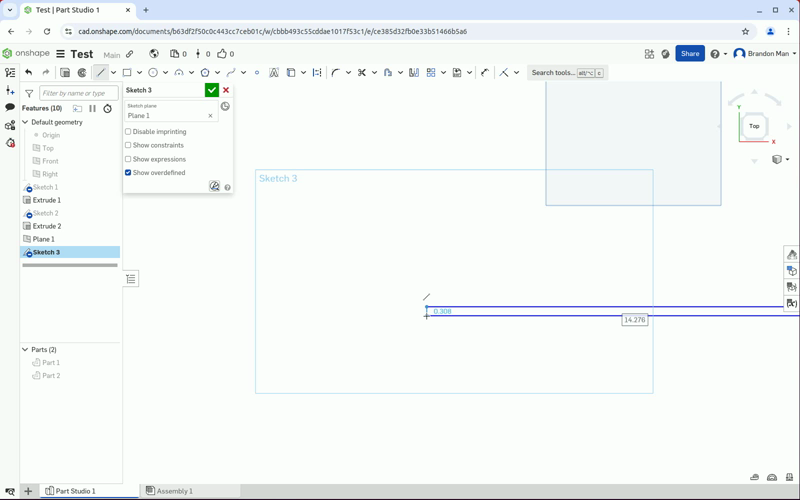
scroll(6)
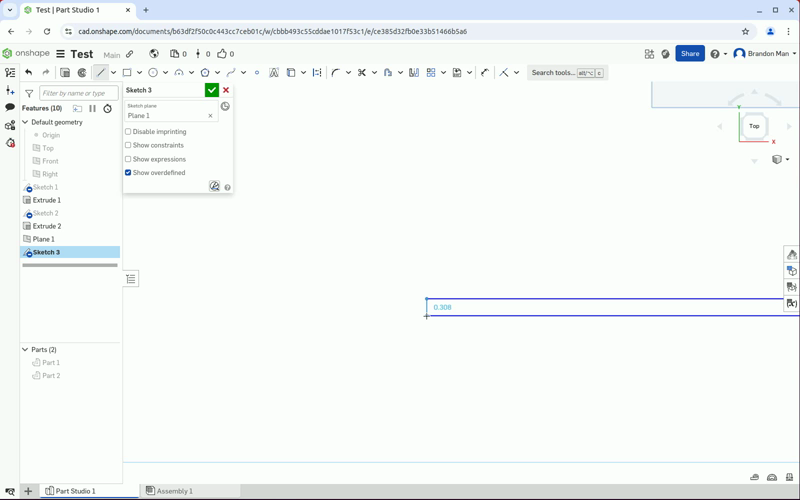
key_up(shift)
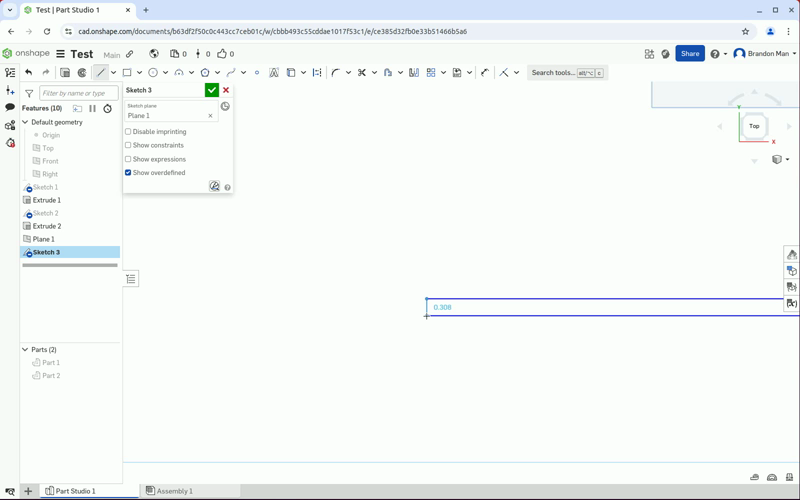
click(426, 315)
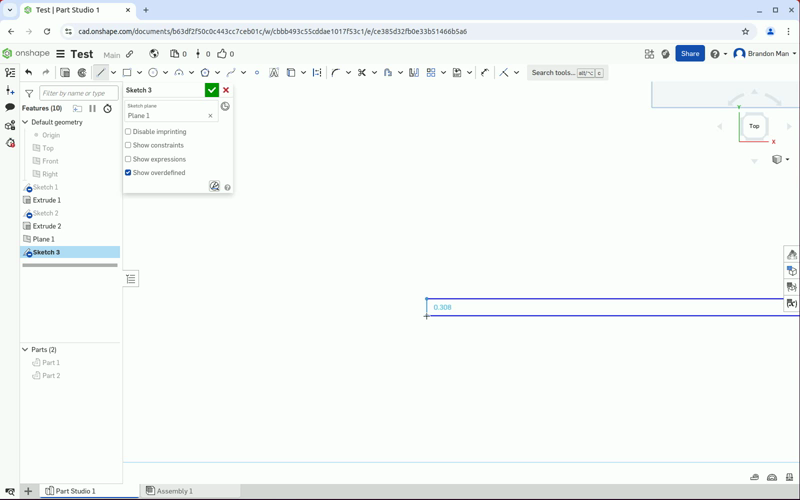
scroll(-6)
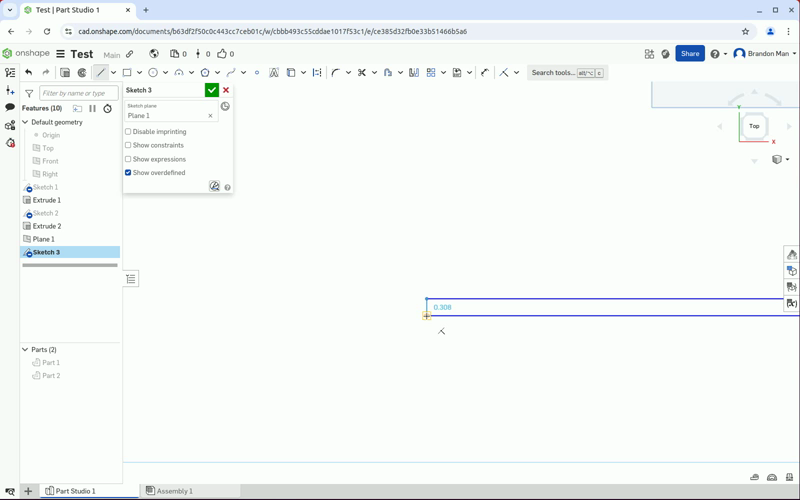
scroll(-6)
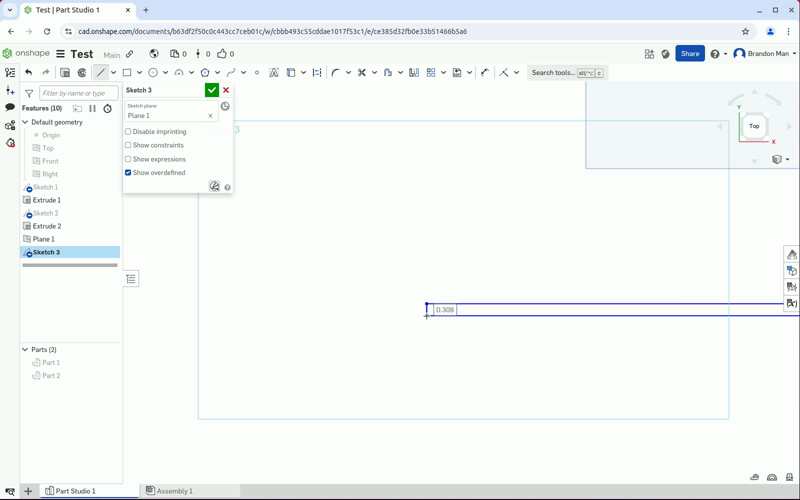
scroll(-6)
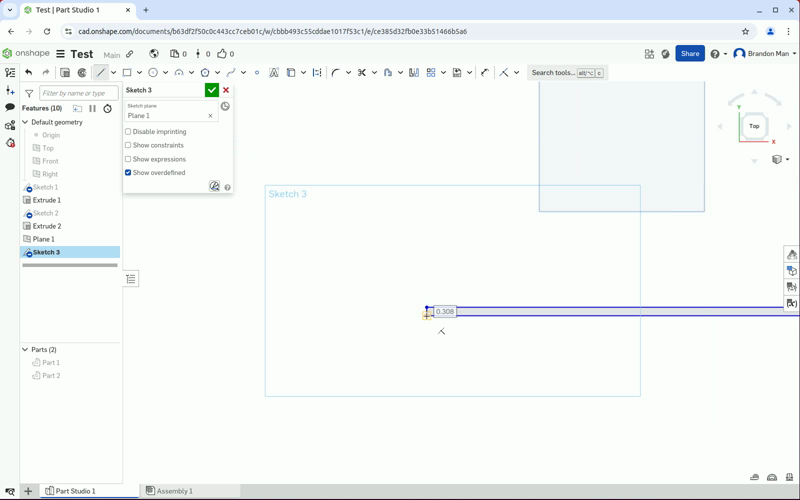
scroll(-6)
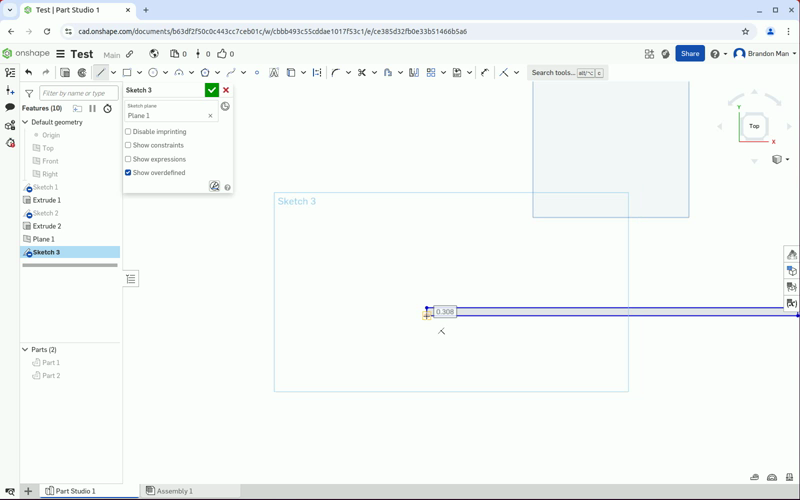
scroll(-6)
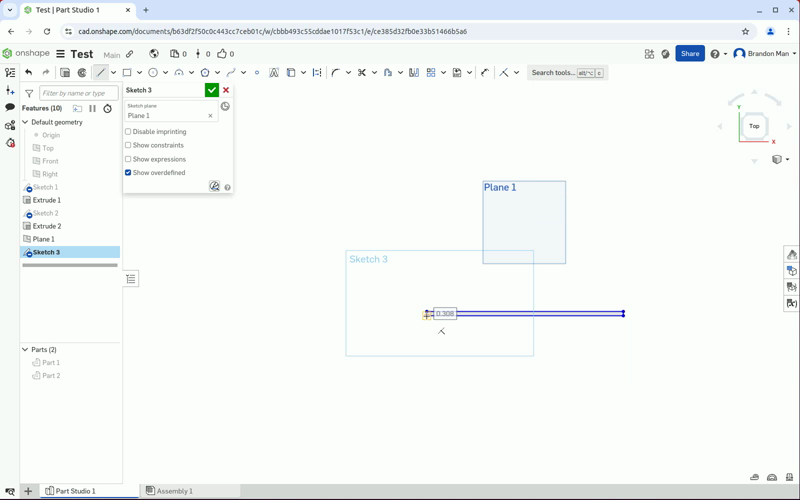
scroll(-6)
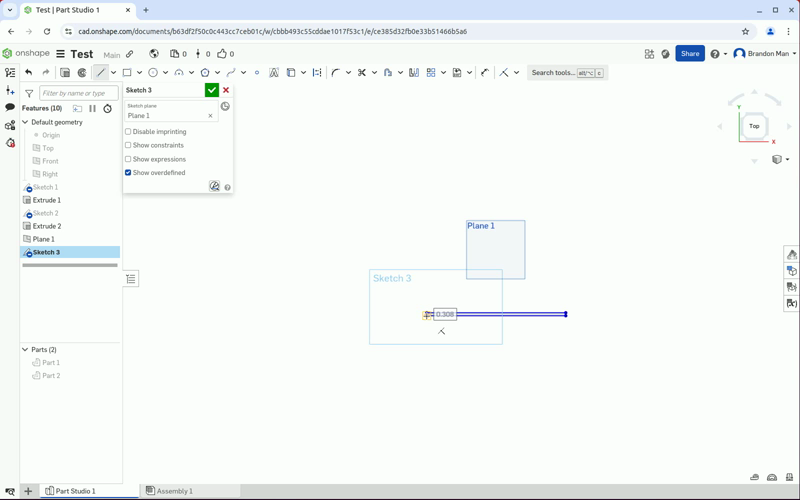
scroll(-6)
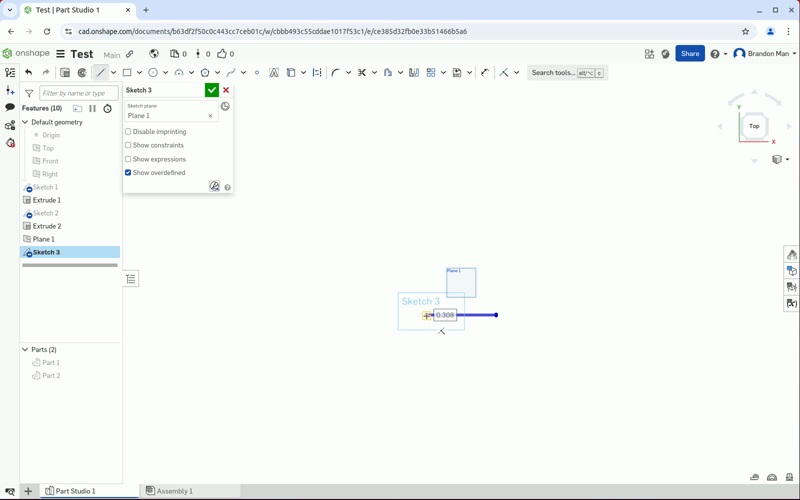
key(esc)
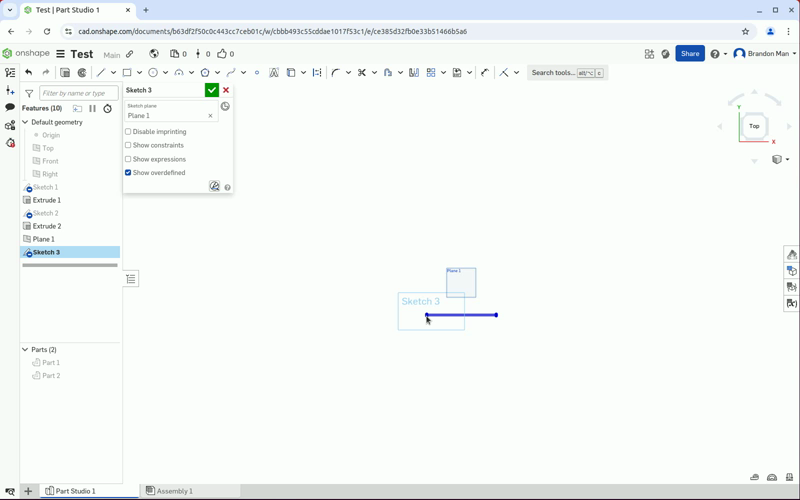
mouse_move(481, 314)
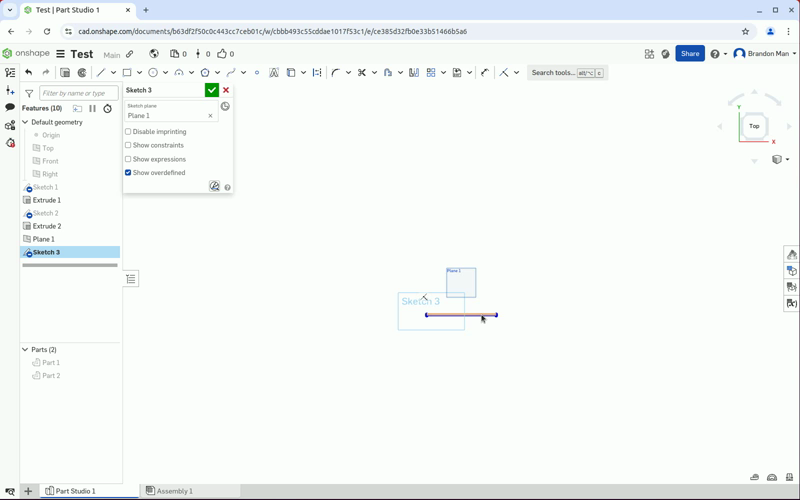
scroll(6)
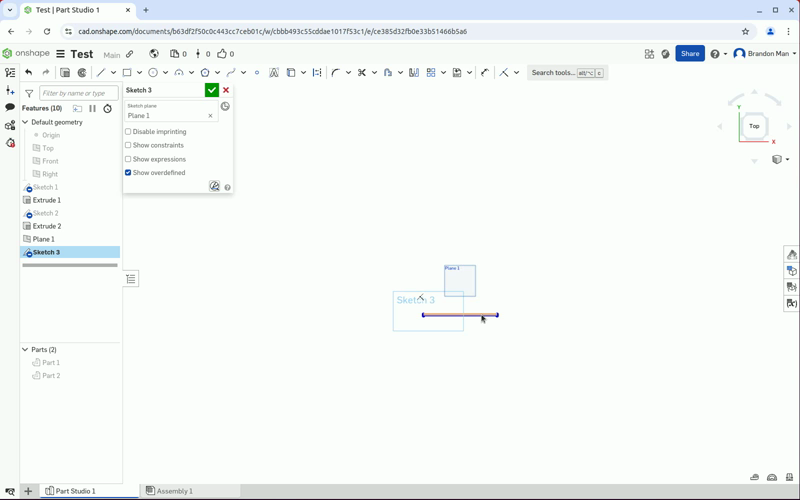
scroll(6)
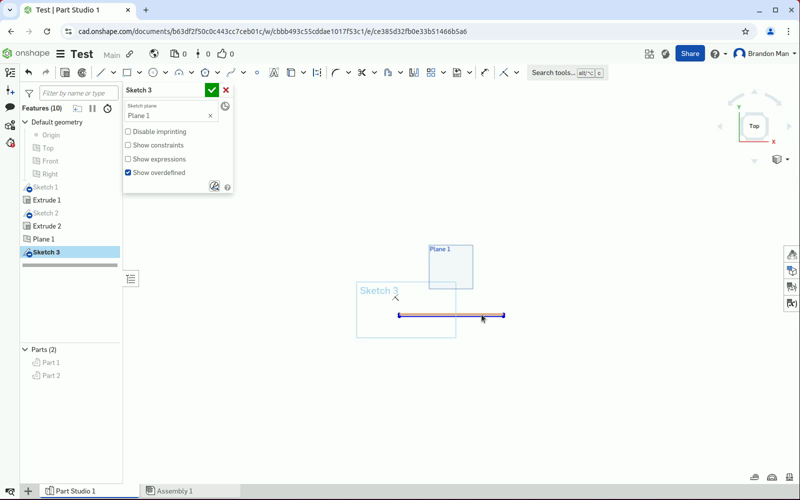
scroll(6)
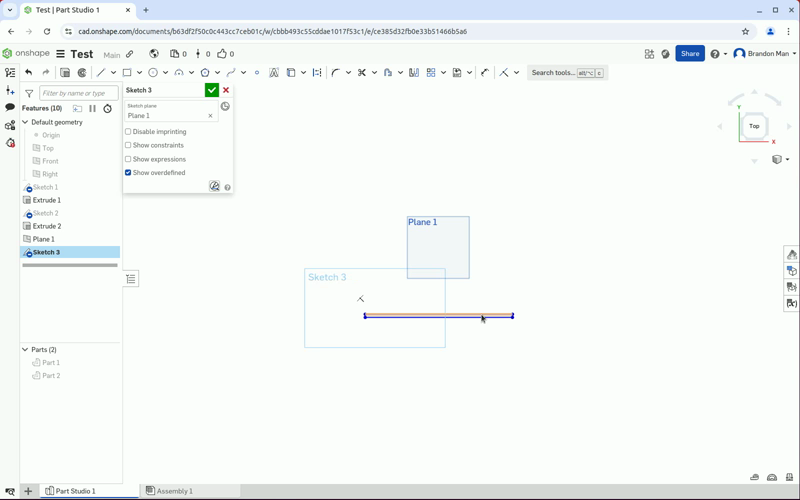
scroll(6)
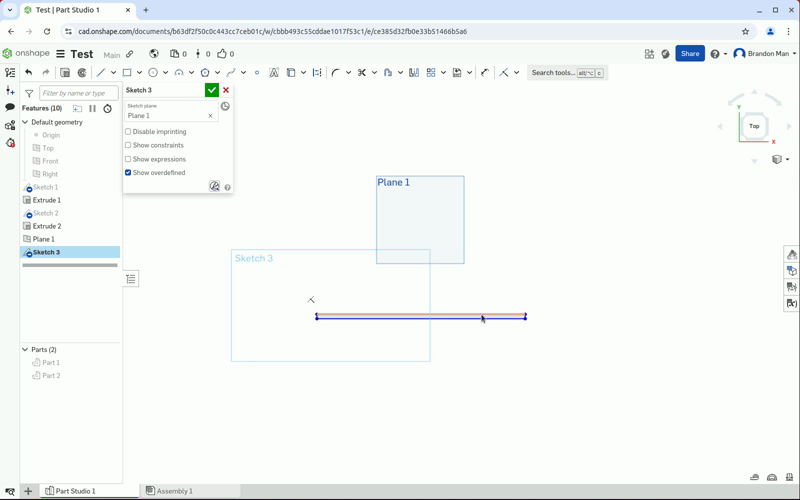
scroll(6)
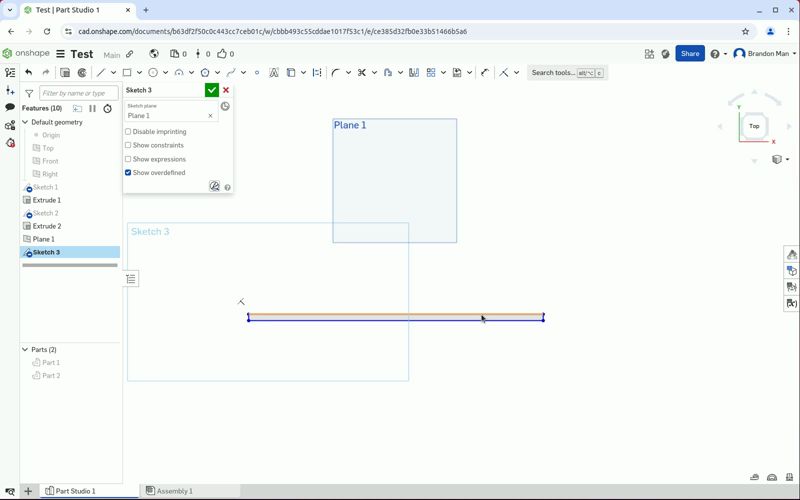
scroll(6)
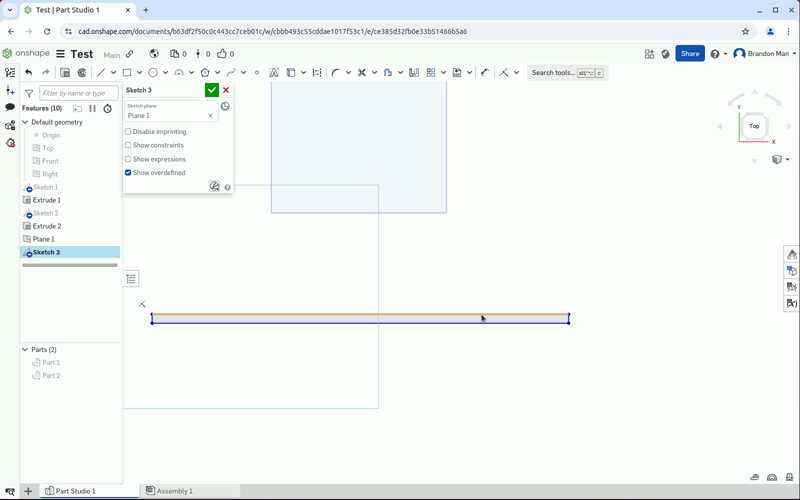
scroll(6)
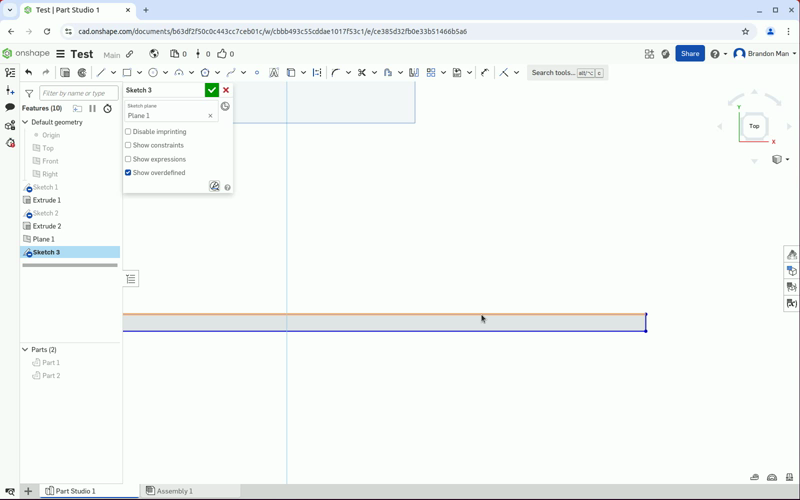
click(481, 314)
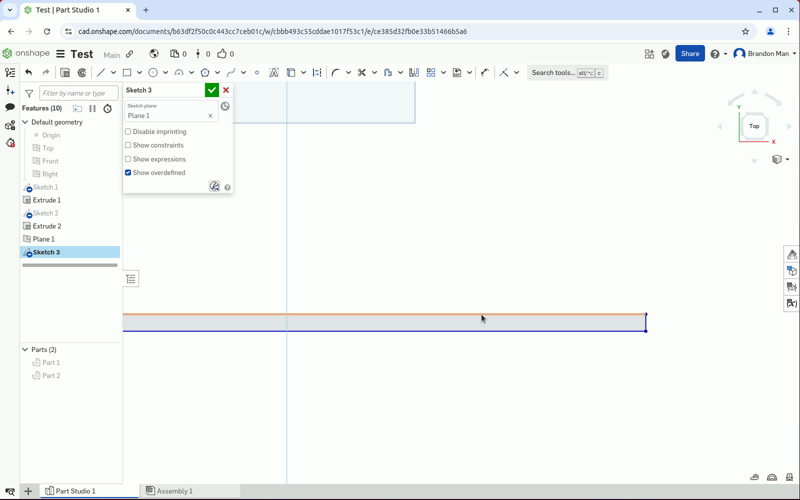
scroll(-6)
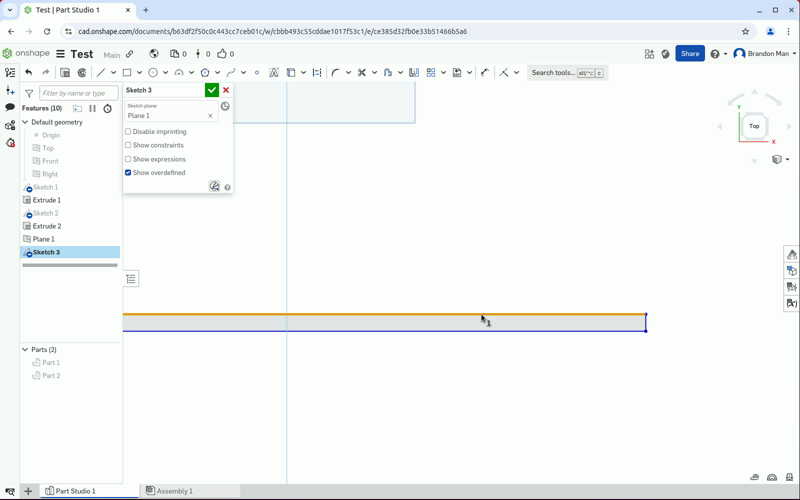
scroll(-6)
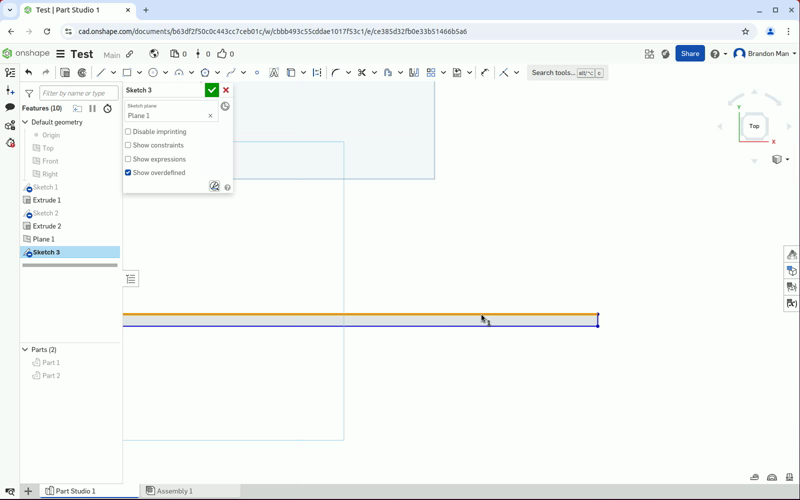
scroll(-6)
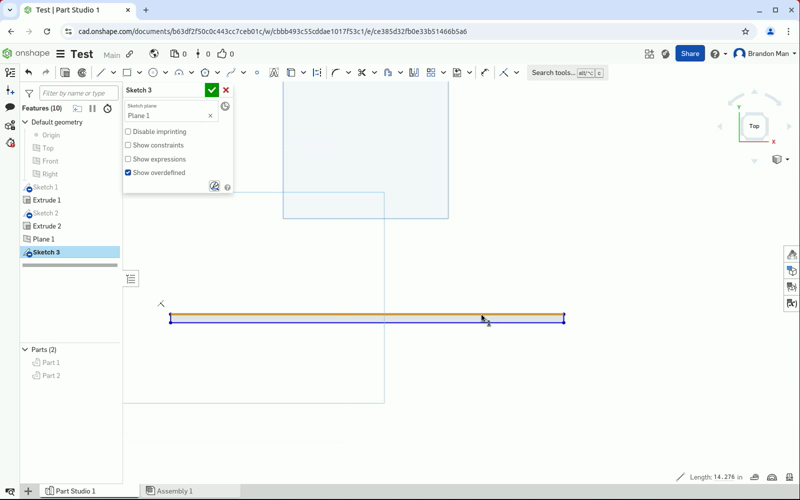
scroll(-6)
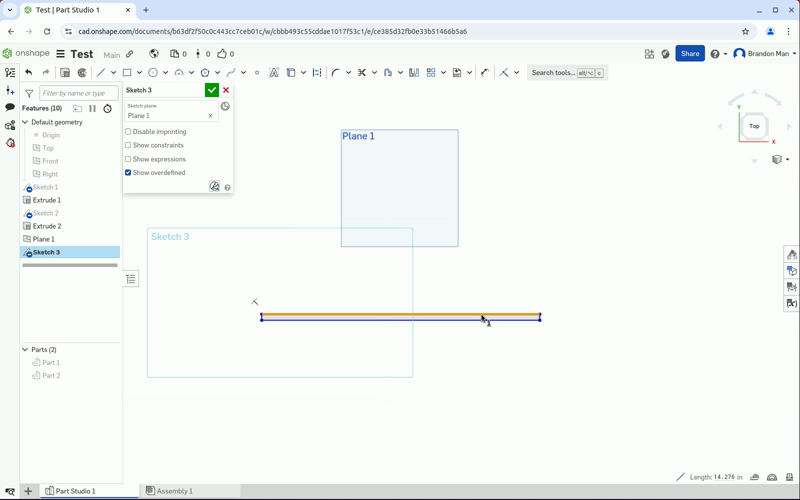
scroll(-6)
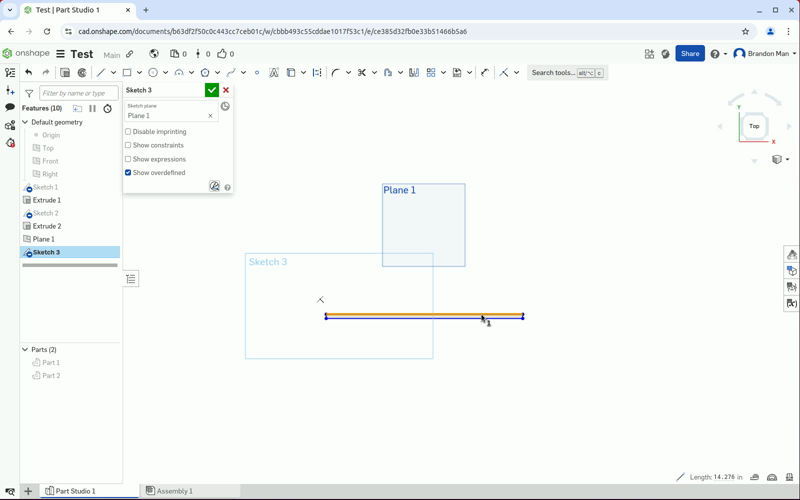
scroll(-6)
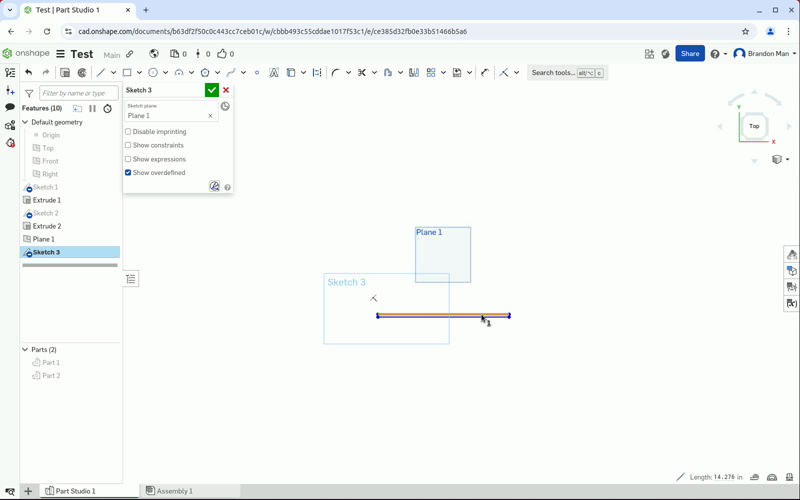
scroll(-6)
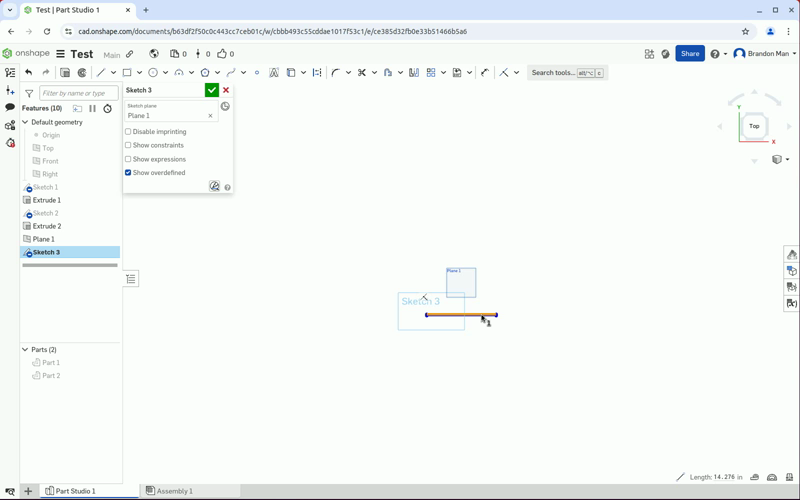
mouse_move(73, 352)
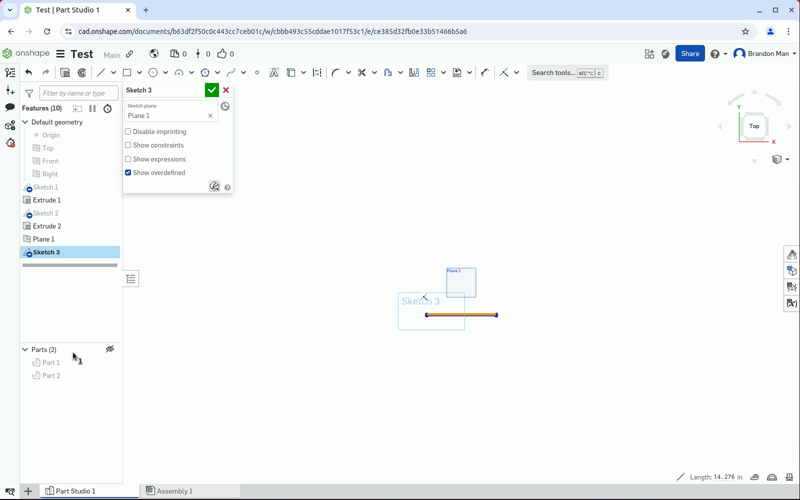
key(shift+y)
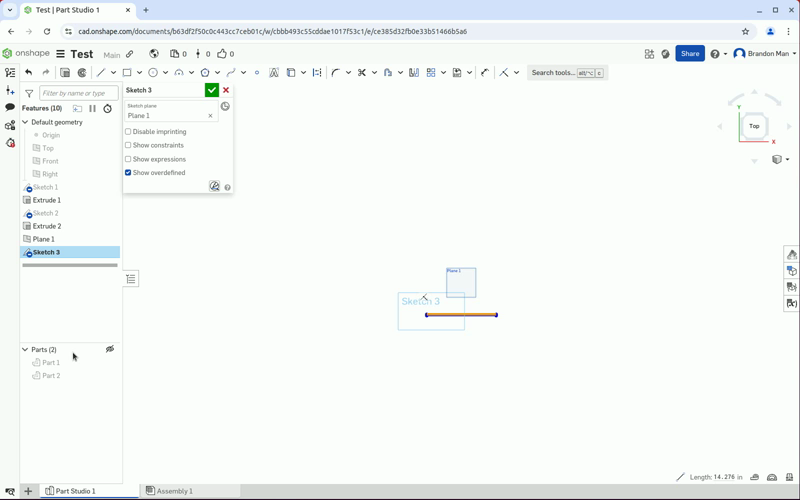
key(shift+e)
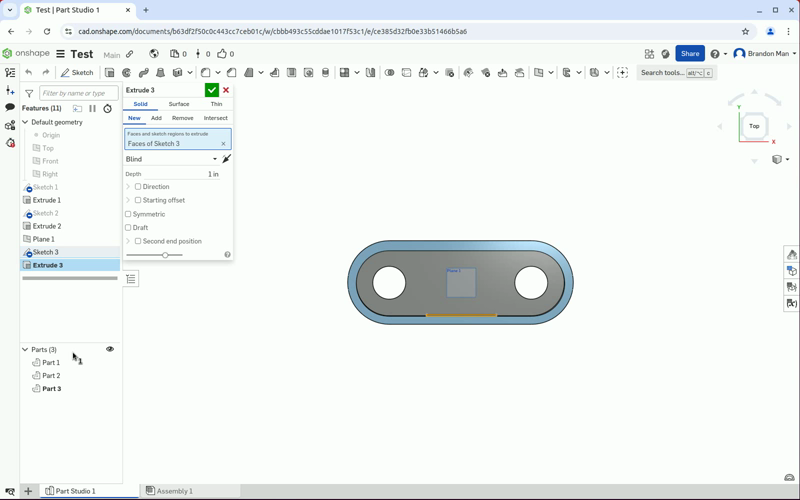
mouse_move(143, 106)
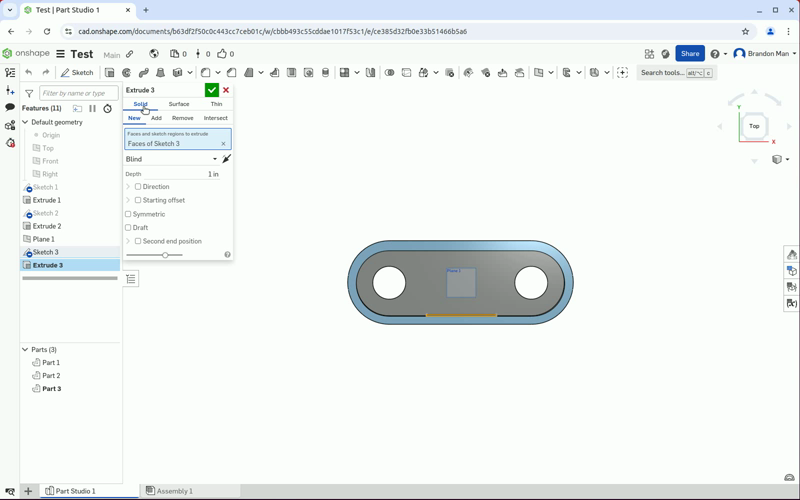
click(143, 106)
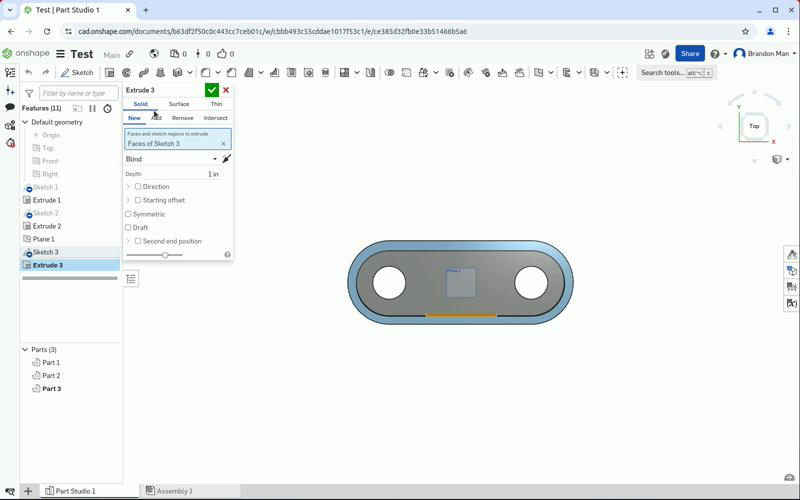
mouse_move(186, 120)
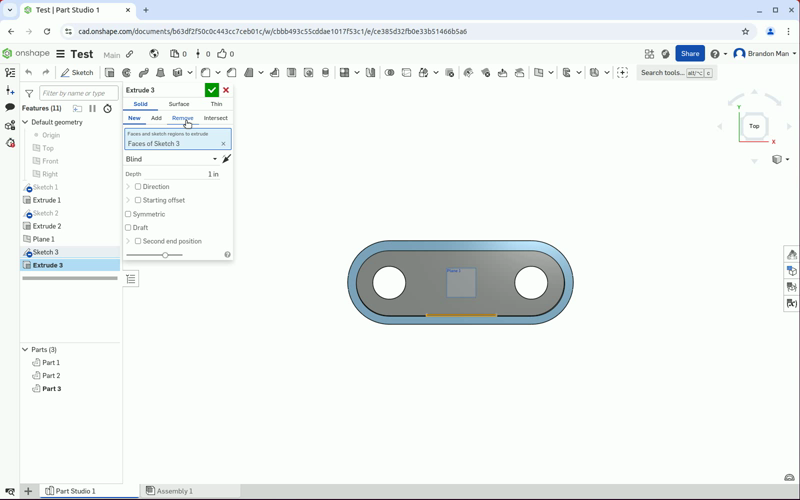
click(186, 120)
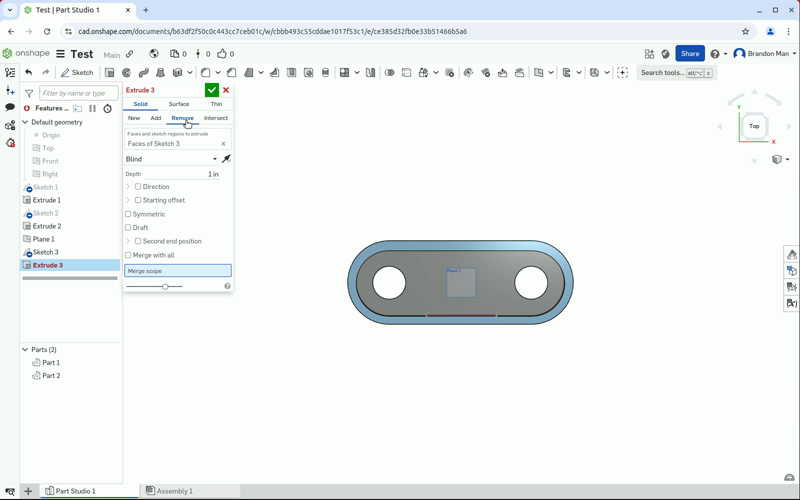
key(tab, 4)
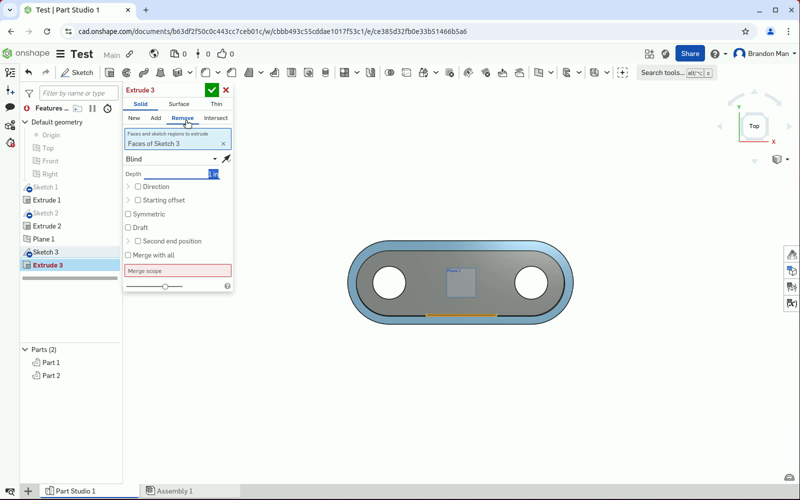
text(2.648)
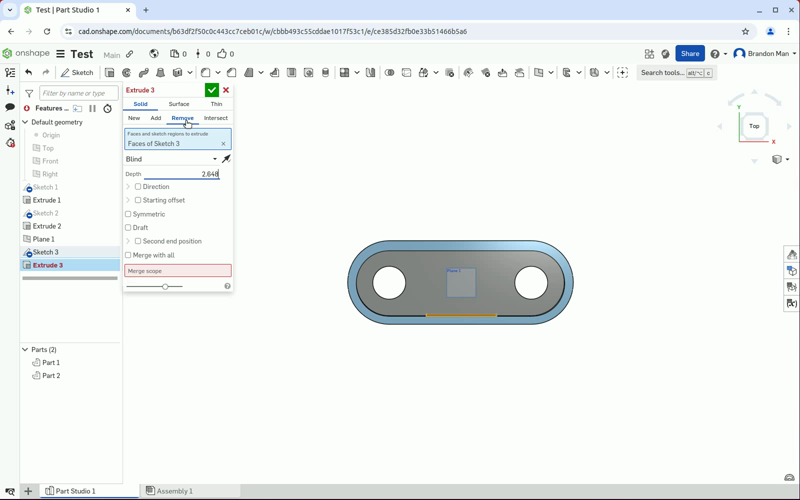
key(tab, 6)
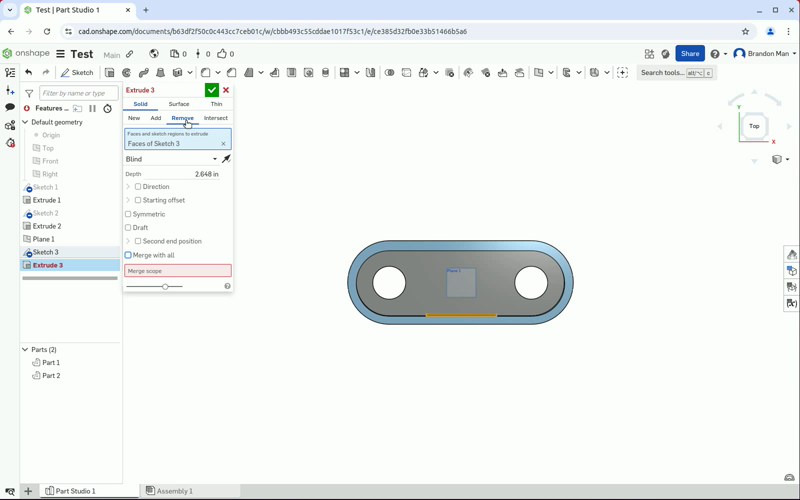
key(space)
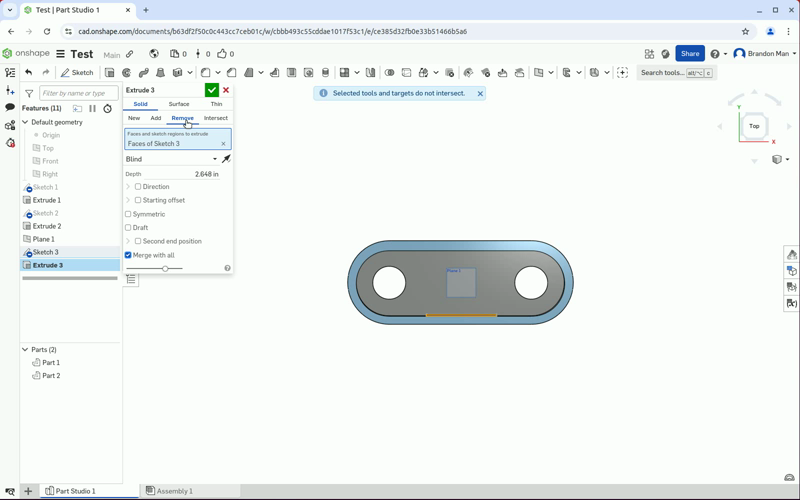
key(enter)
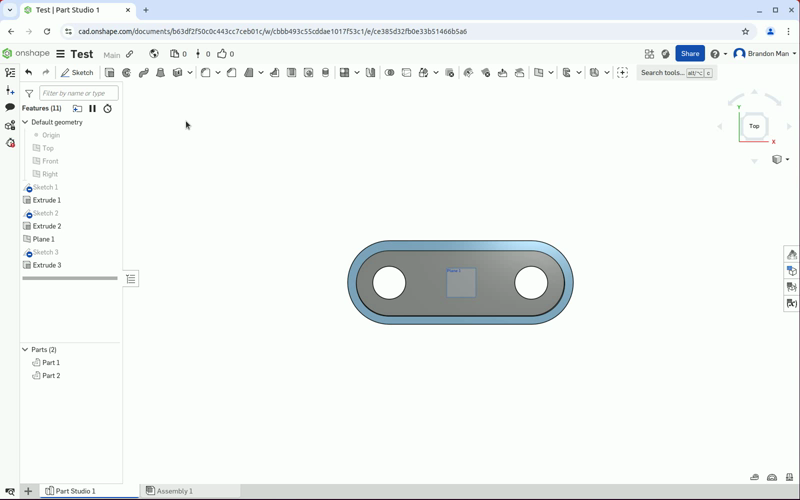
key(shift+h)
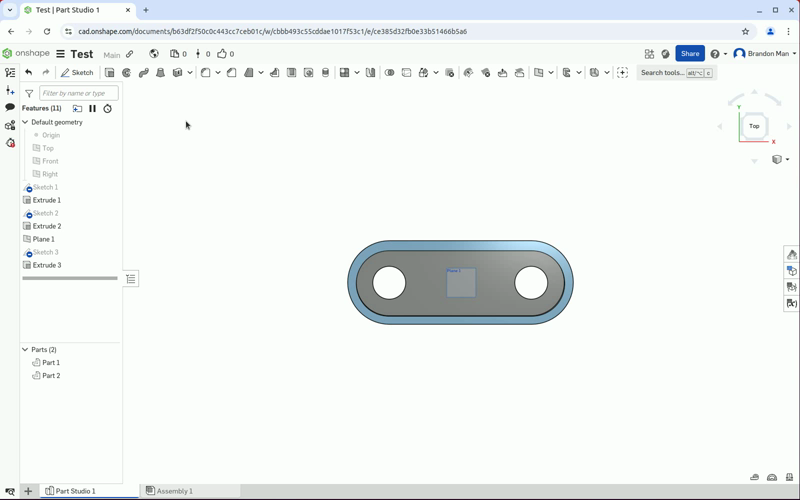
key(shift+h)
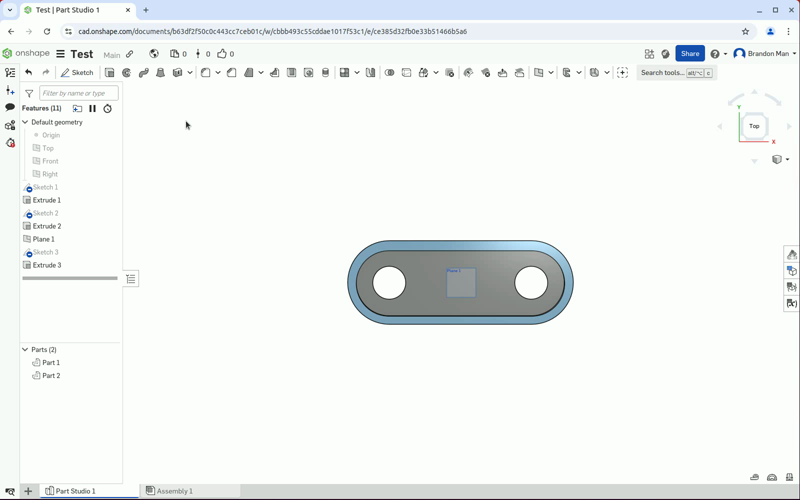
mouse_move(73, 189)
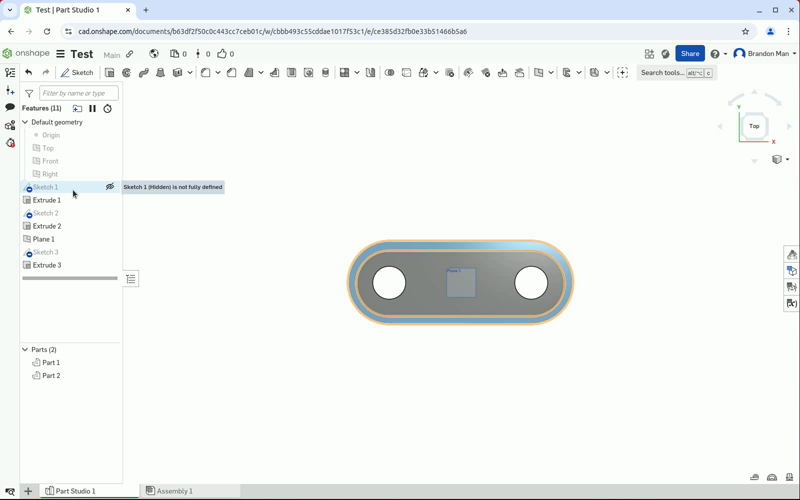
click(73, 189)
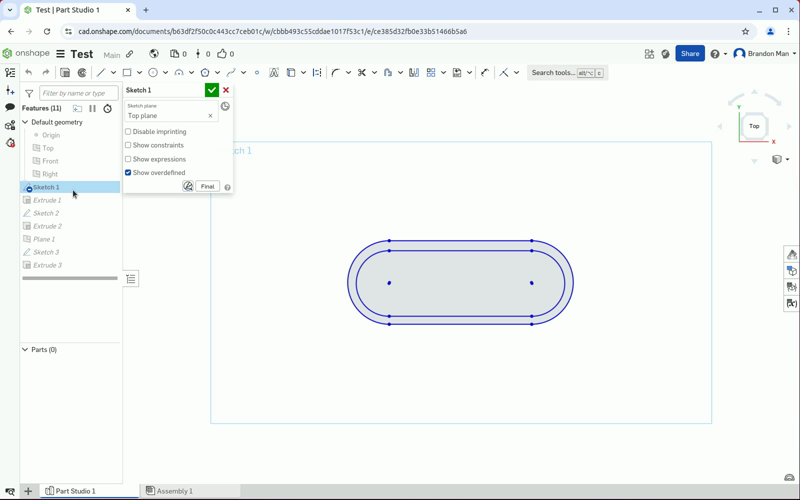
mouse_move(229, 92)
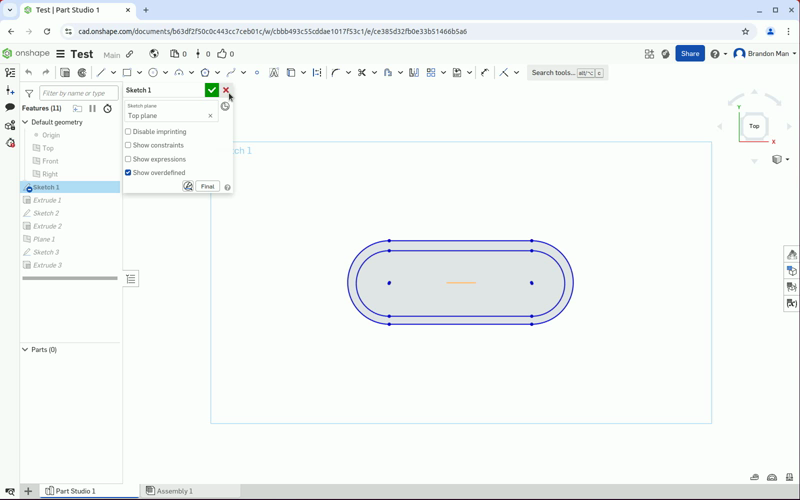
click(229, 92)
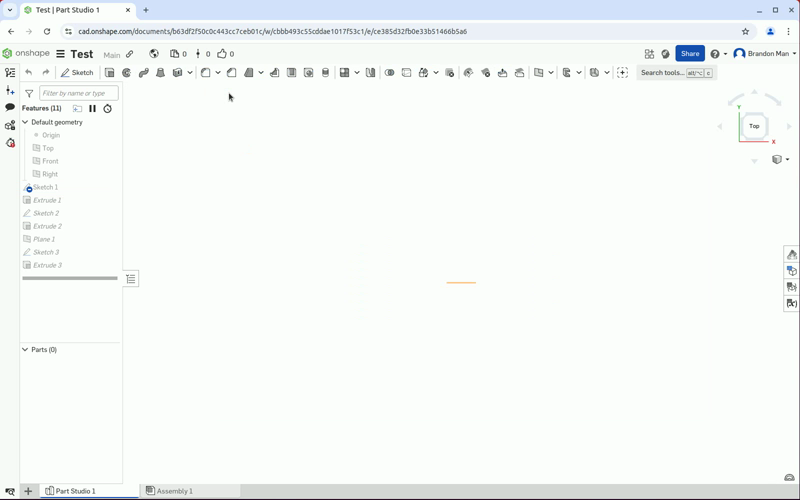
key(shift+s)
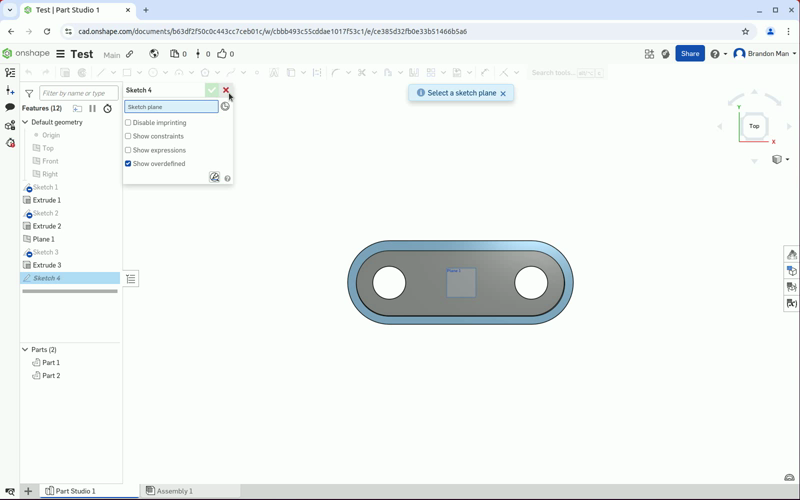
mouse_move(73, 241)
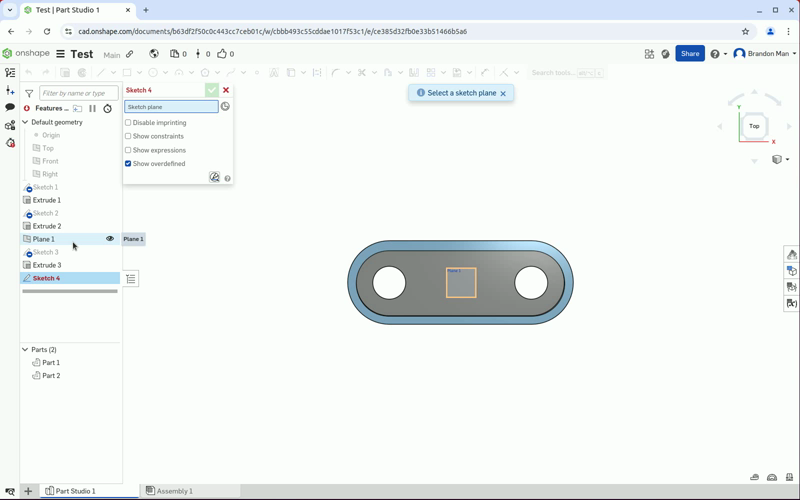
click(73, 241)
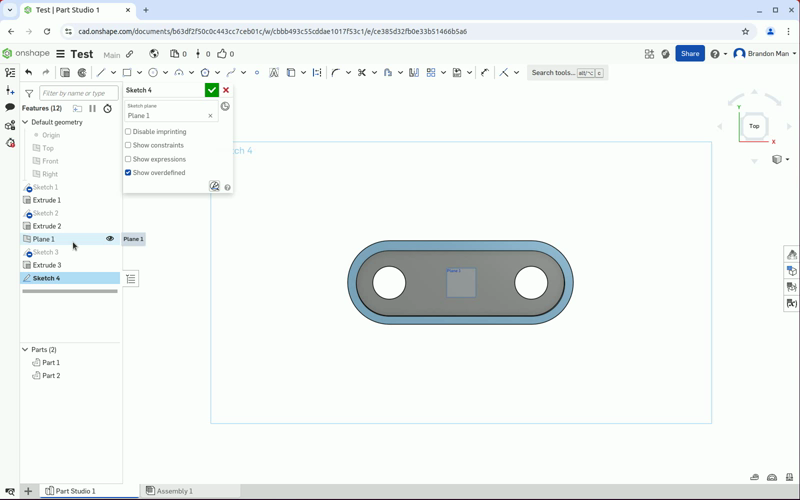
mouse_move(73, 352)
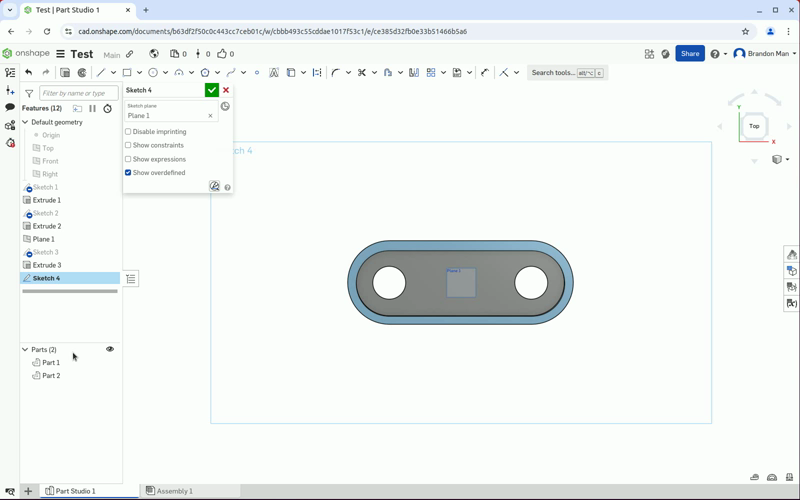
key(y)
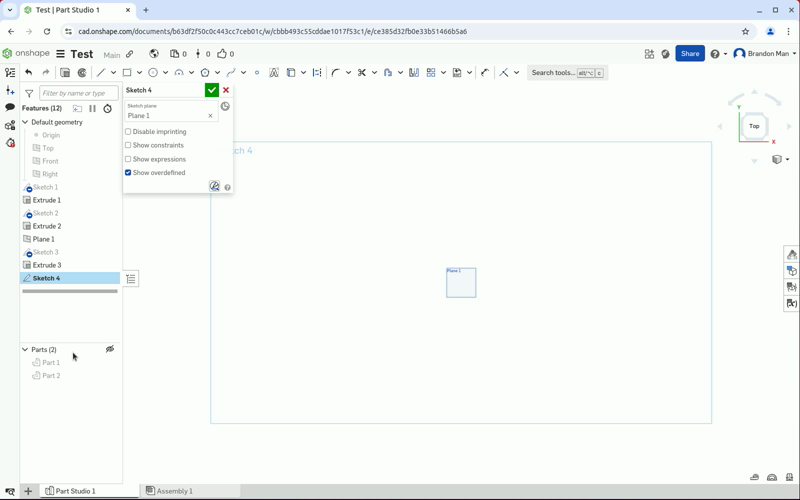
key(l)
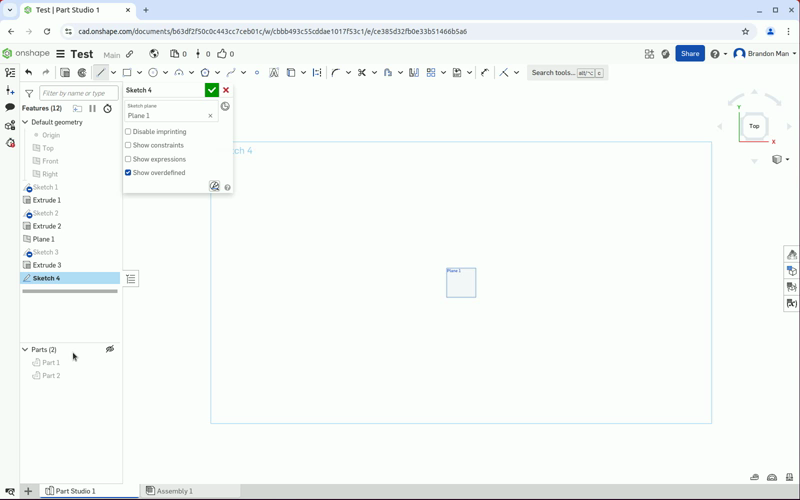
key_down(shift)
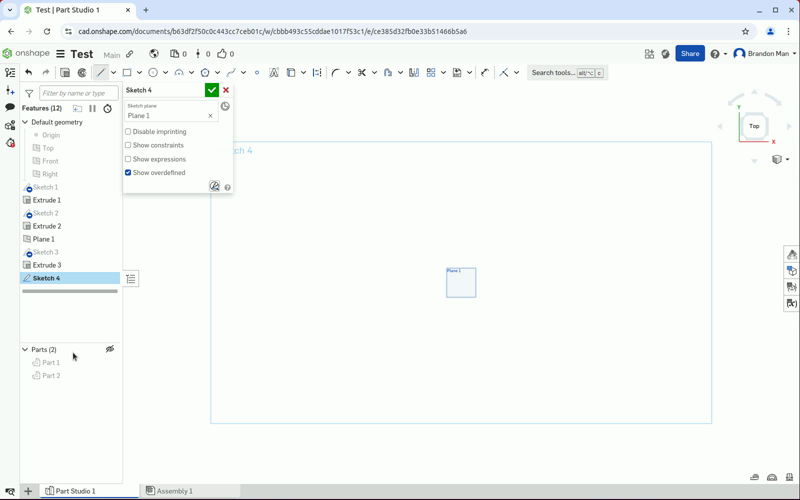
mouse_move(426, 320)
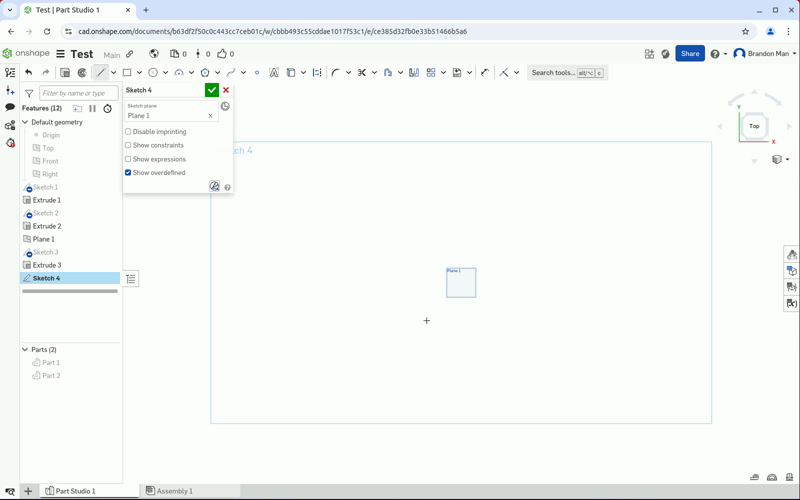
click(426, 320)
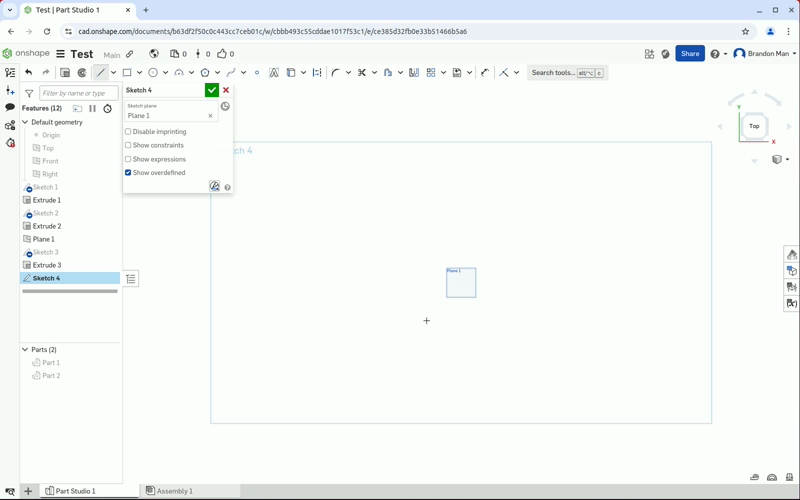
key_up(shift)
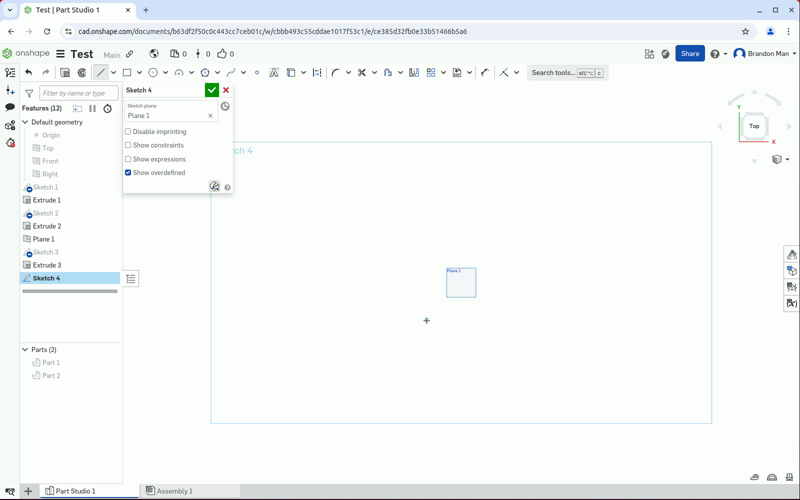
key_down(shift)
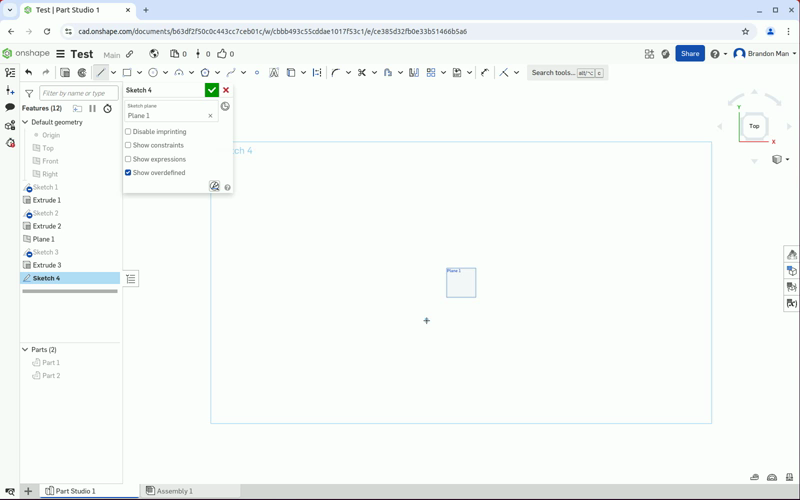
mouse_move(496, 320)
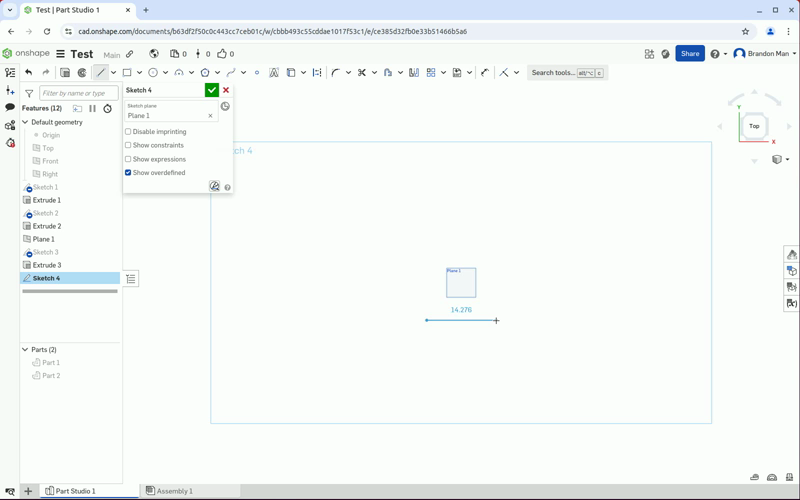
click(496, 320)
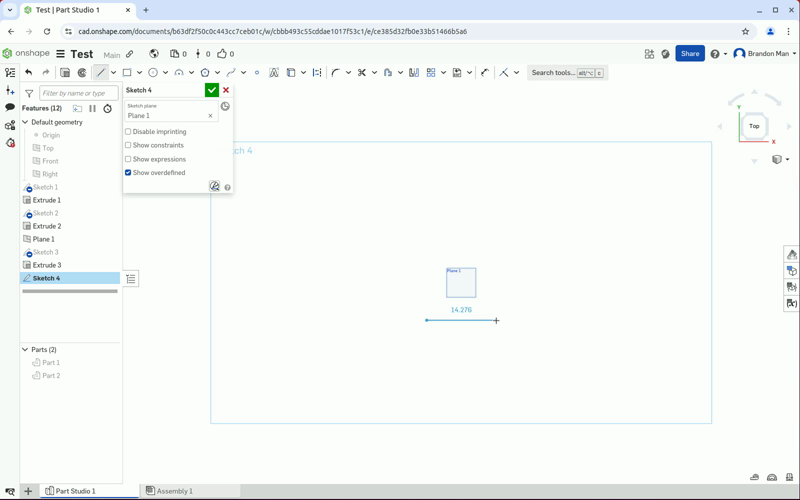
key_up(shift)
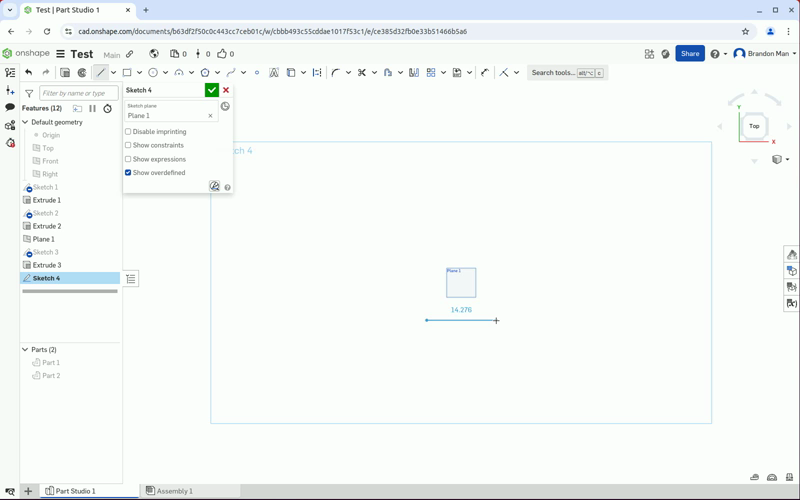
key_down(shift)
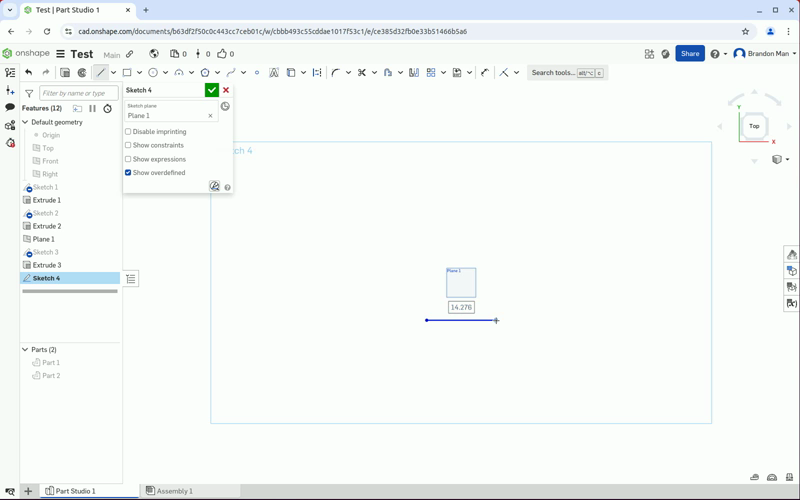
mouse_move(526, 320)
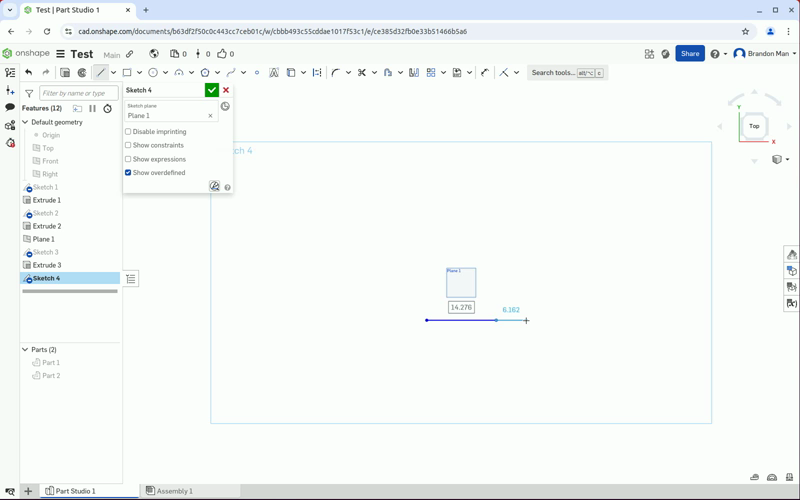
mouse_move(496, 315)
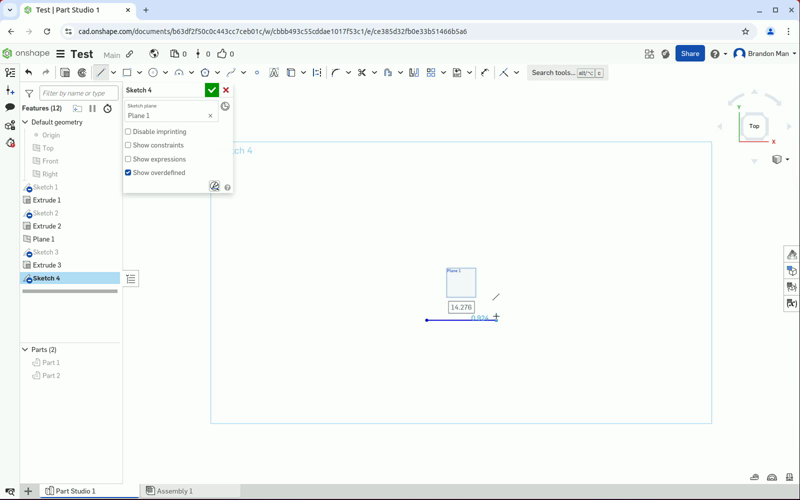
scroll(6)
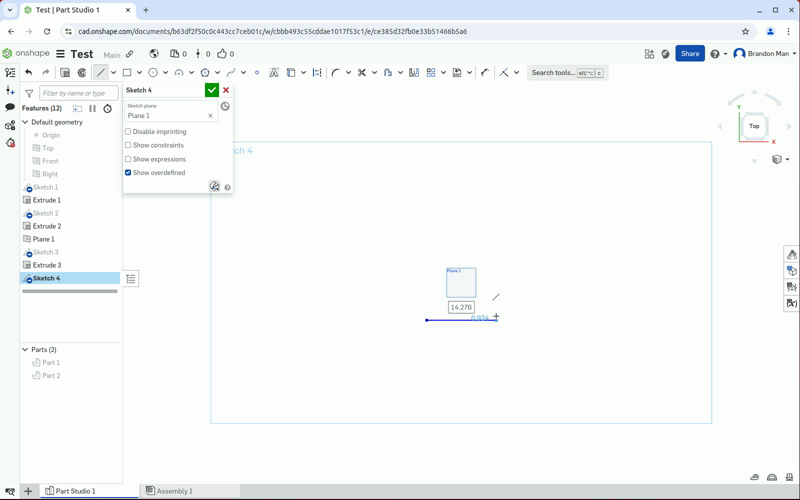
scroll(6)
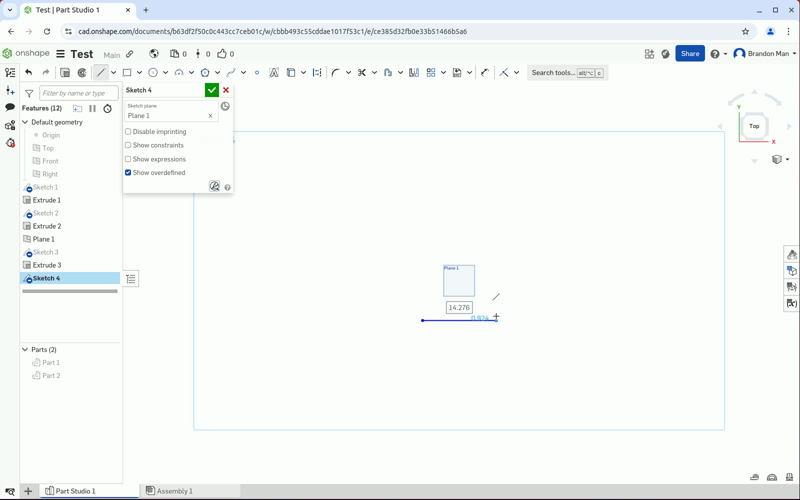
scroll(6)
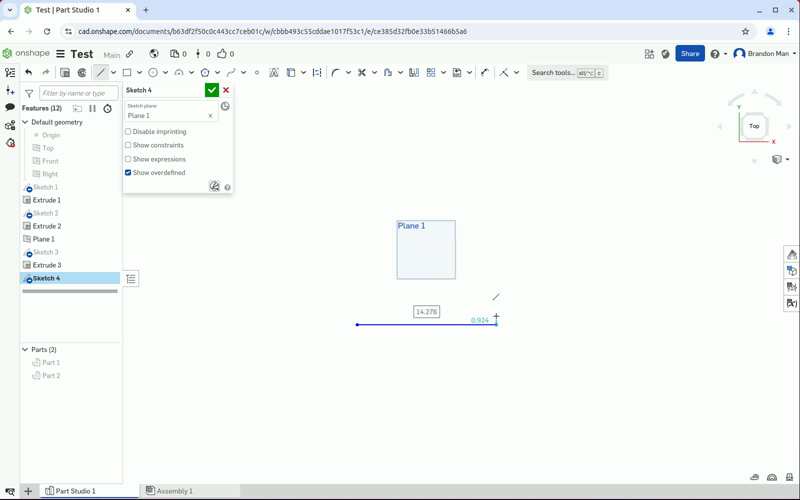
scroll(6)
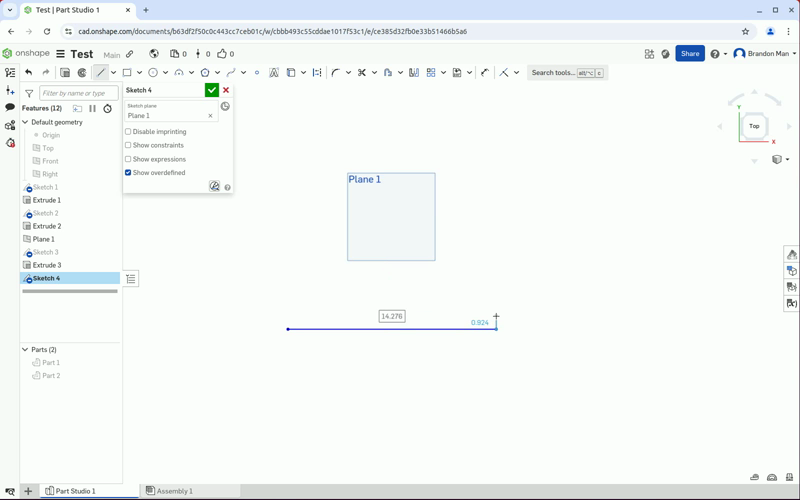
scroll(6)
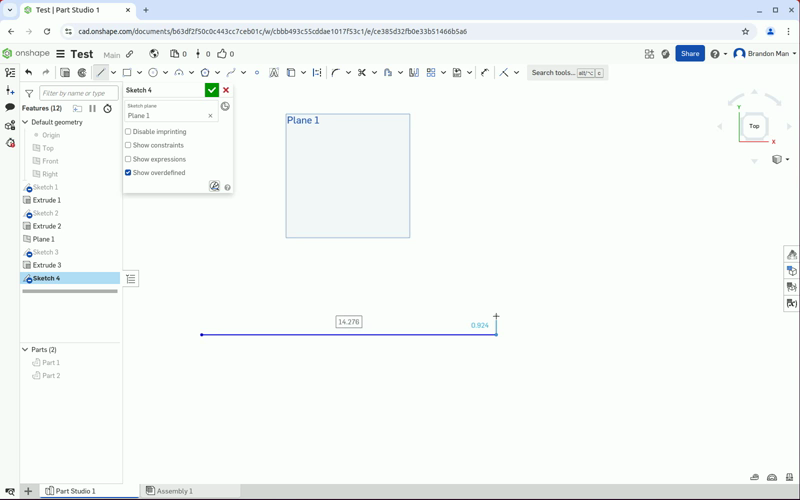
scroll(6)
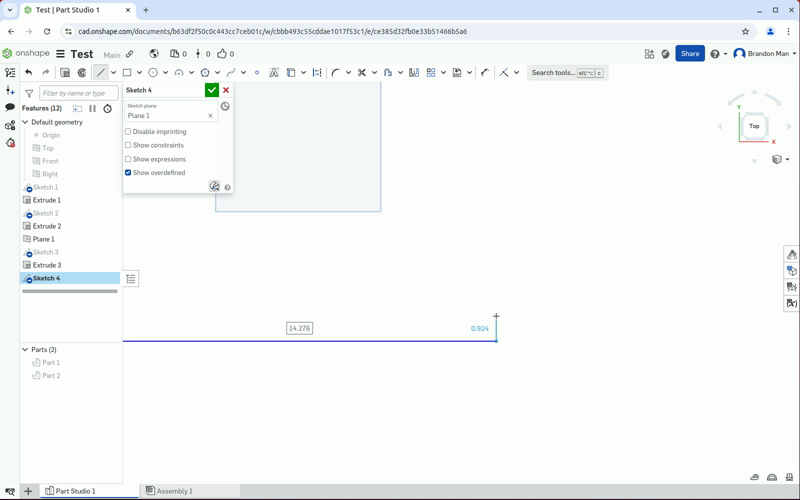
scroll(6)
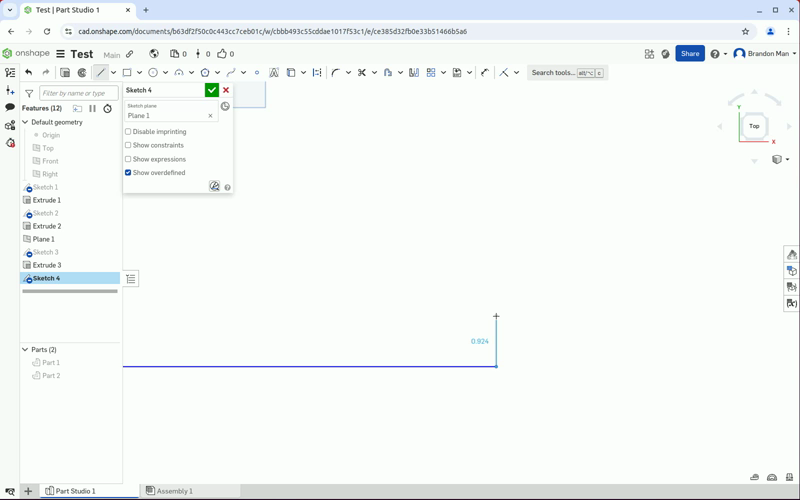
click(496, 315)
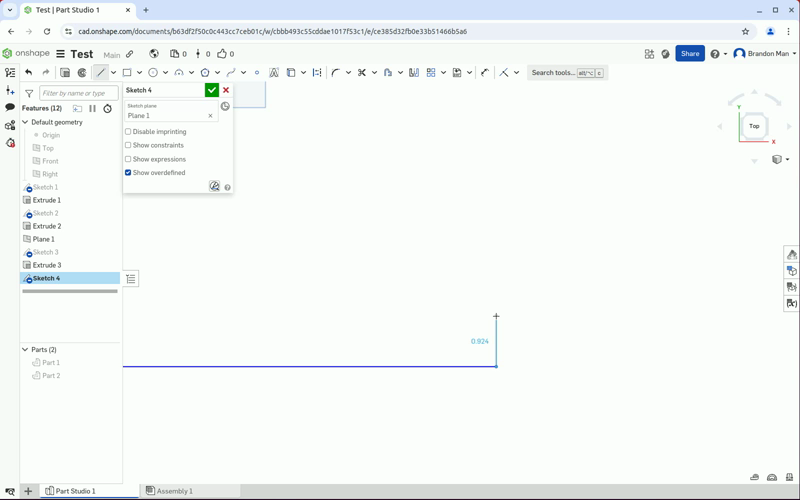
scroll(-6)
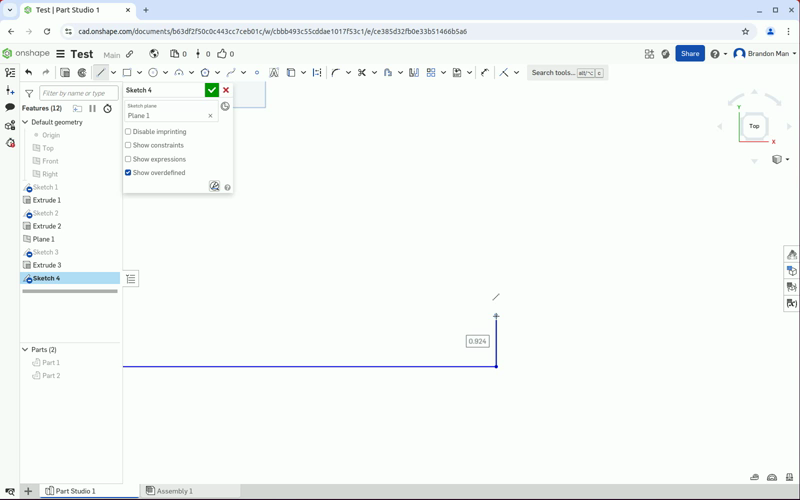
scroll(-6)
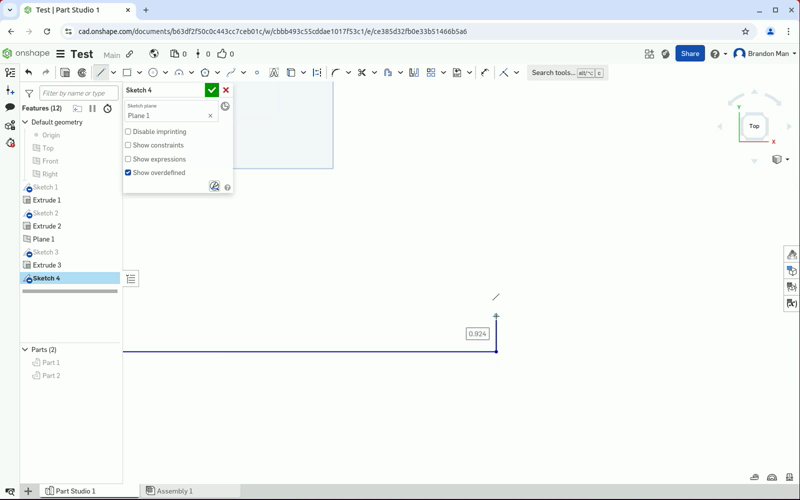
scroll(-6)
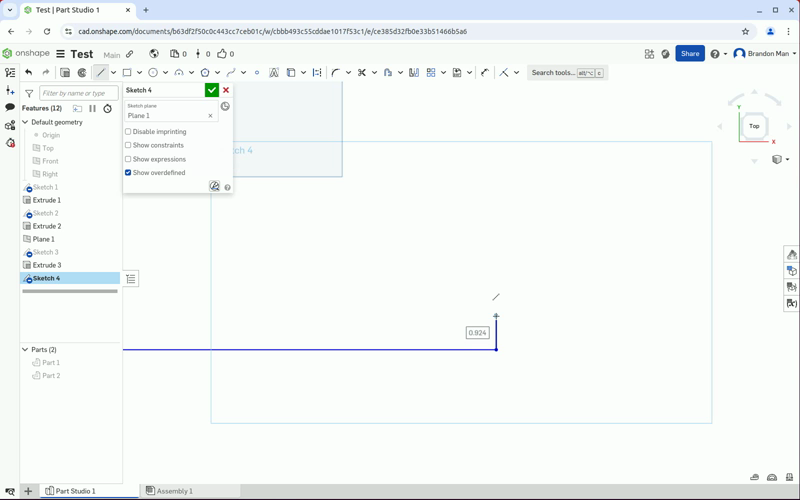
scroll(-6)
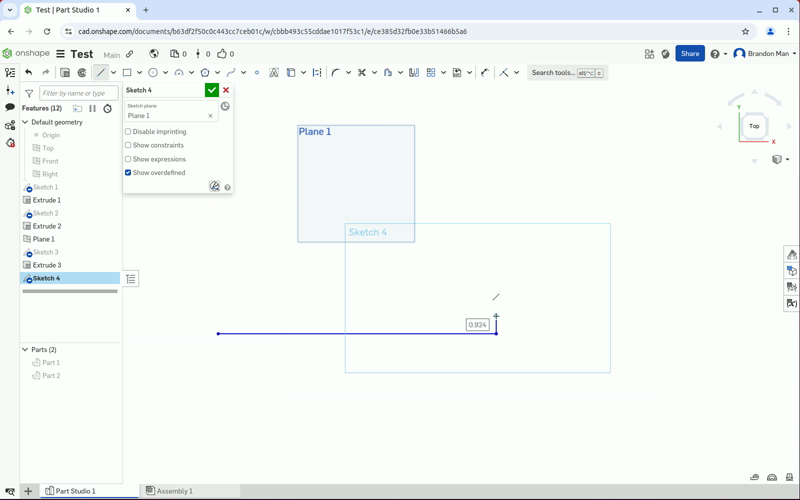
scroll(-6)
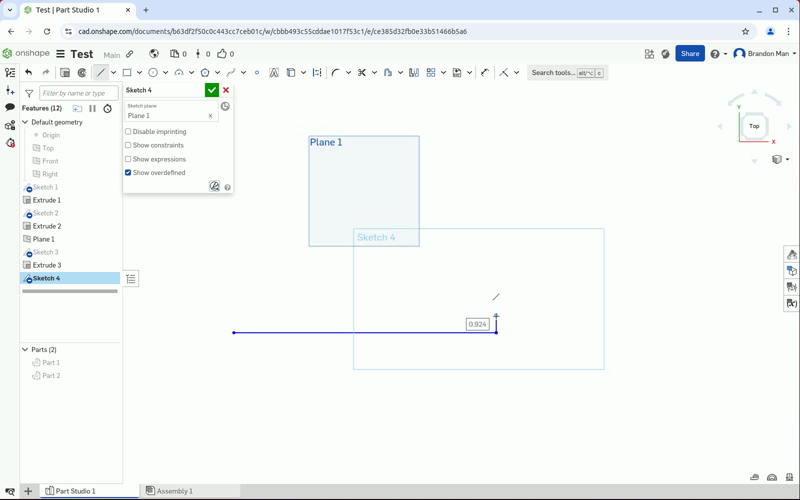
scroll(-6)
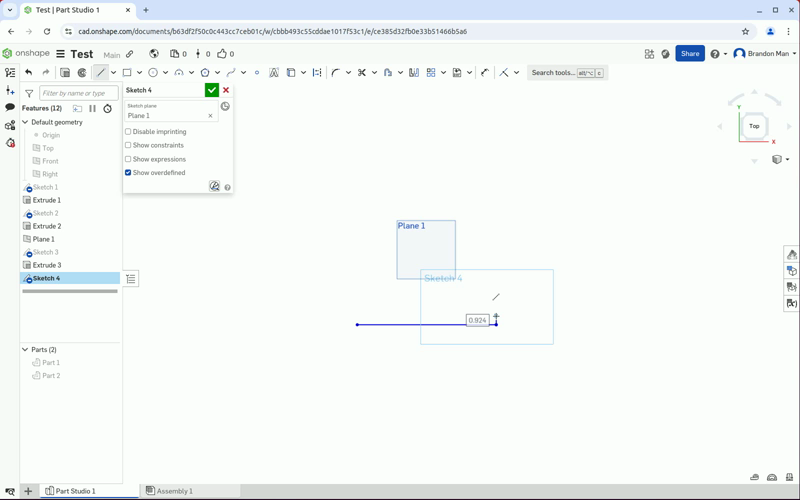
scroll(-6)
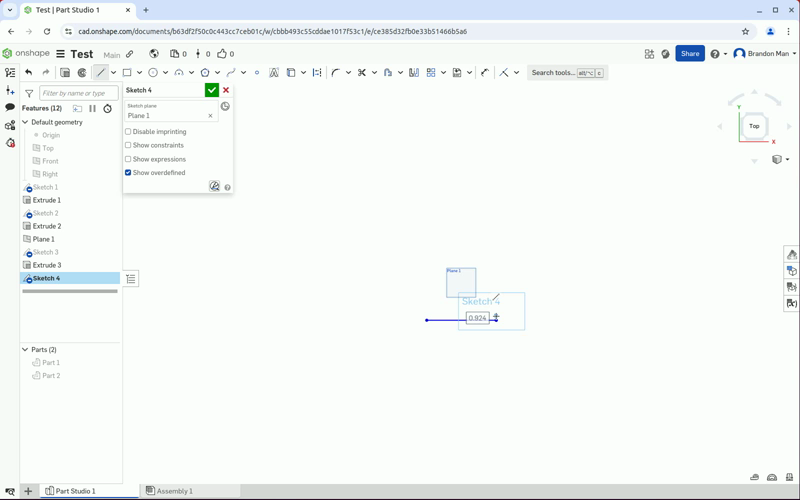
key_up(shift)
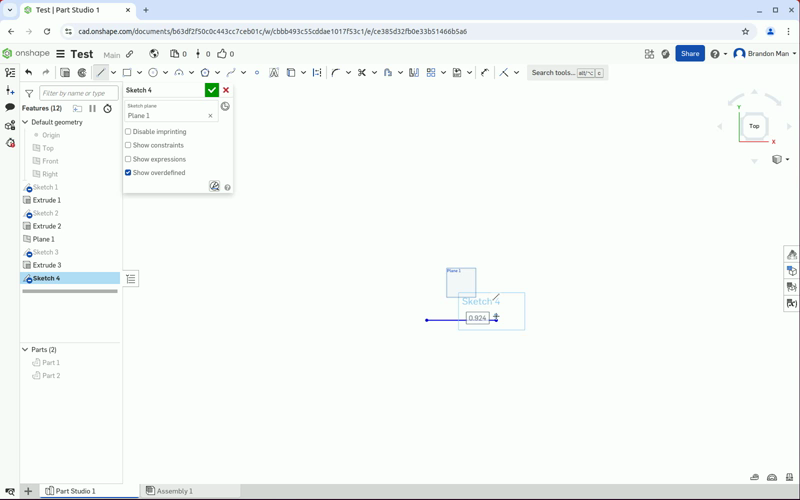
key_down(shift)
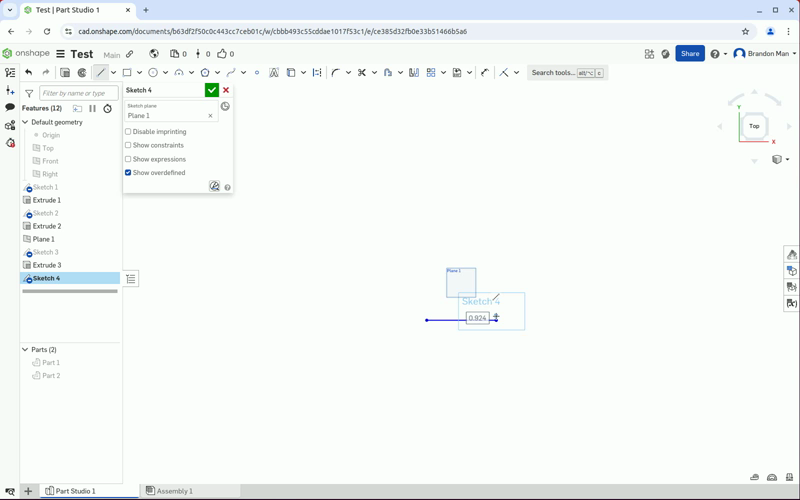
mouse_move(426, 315)
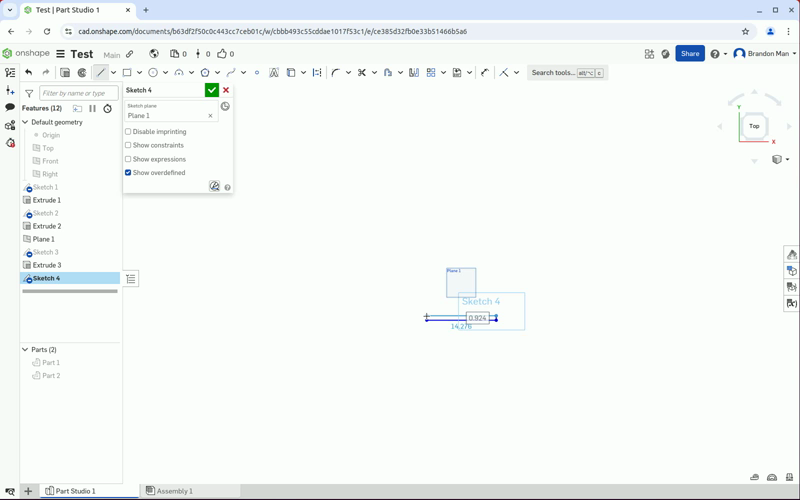
click(426, 315)
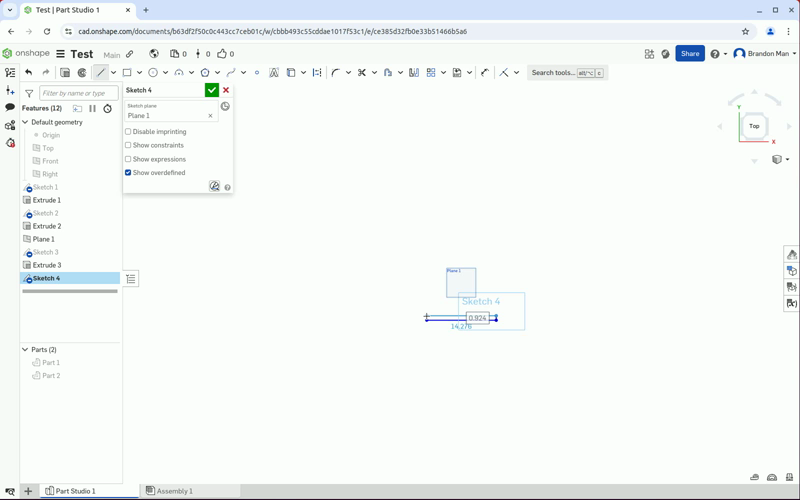
key_up(shift)
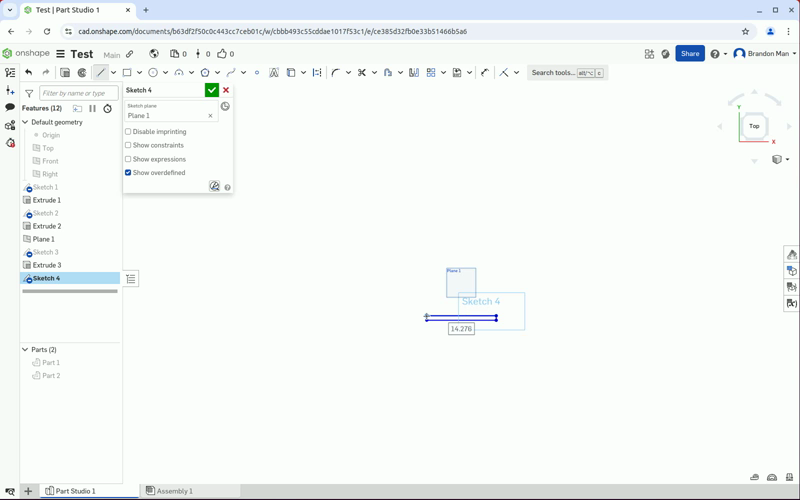
mouse_move(456, 315)
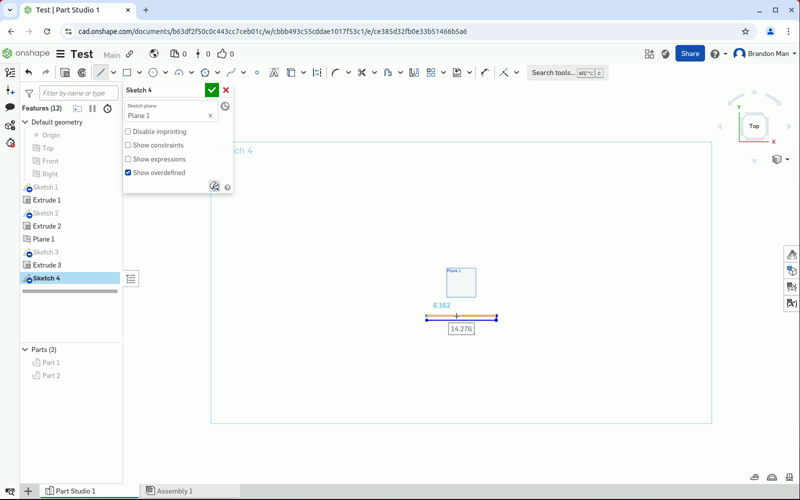
key_down(shift)
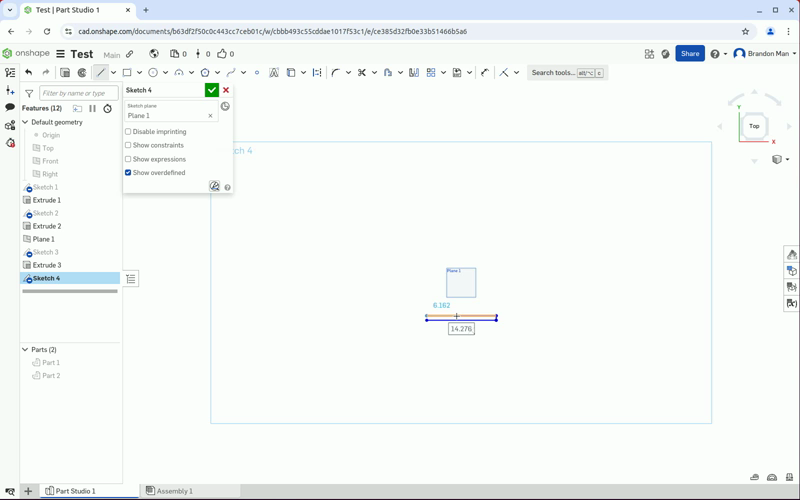
mouse_move(426, 320)
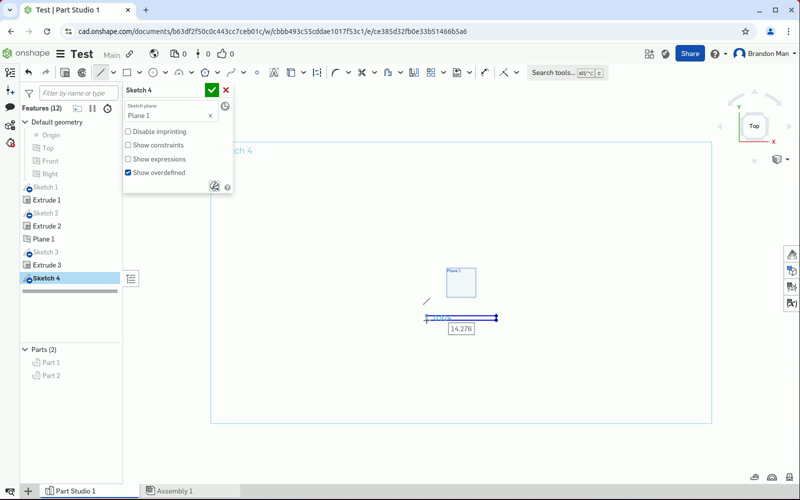
scroll(6)
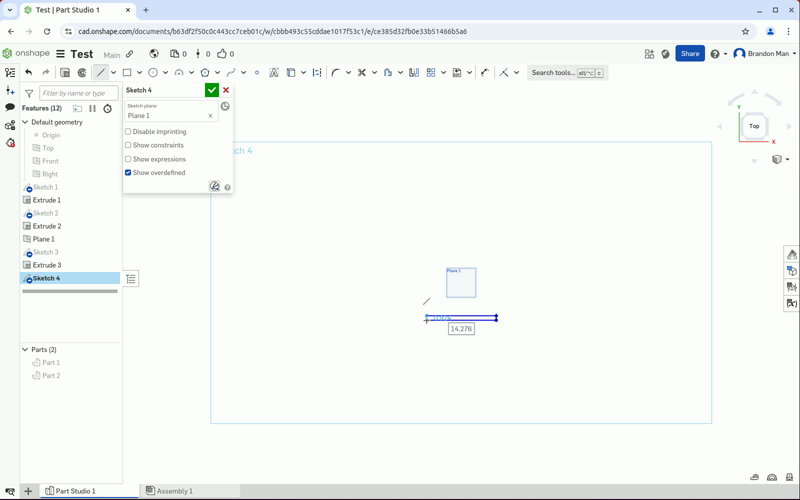
scroll(6)
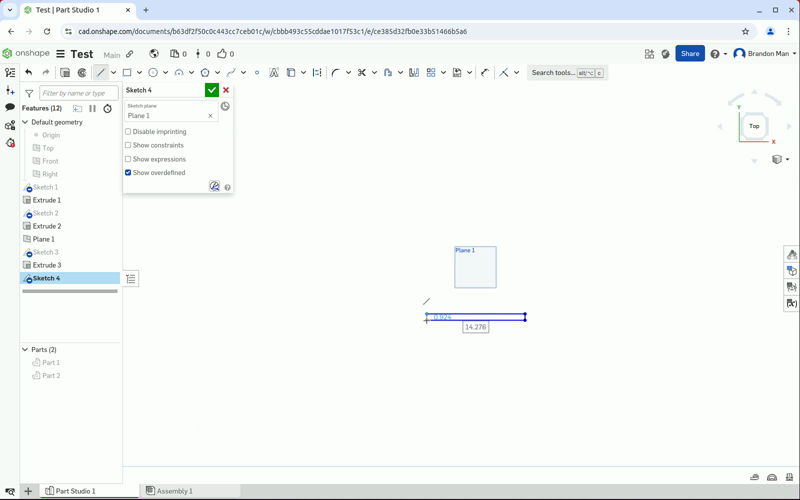
scroll(6)
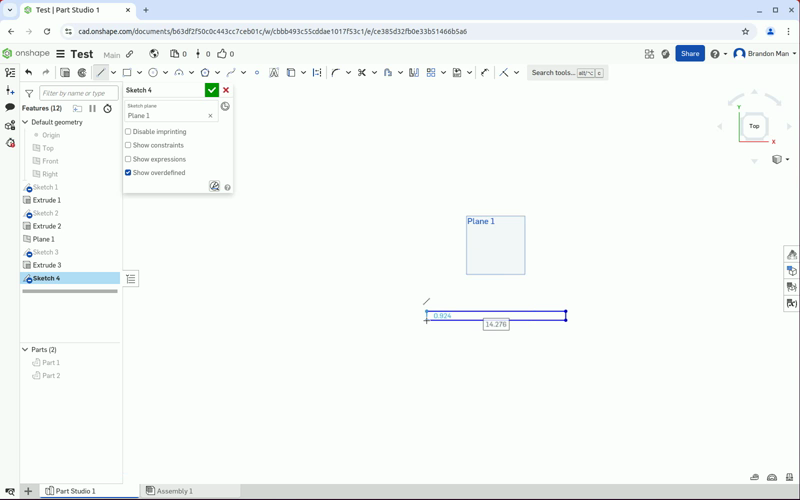
scroll(6)
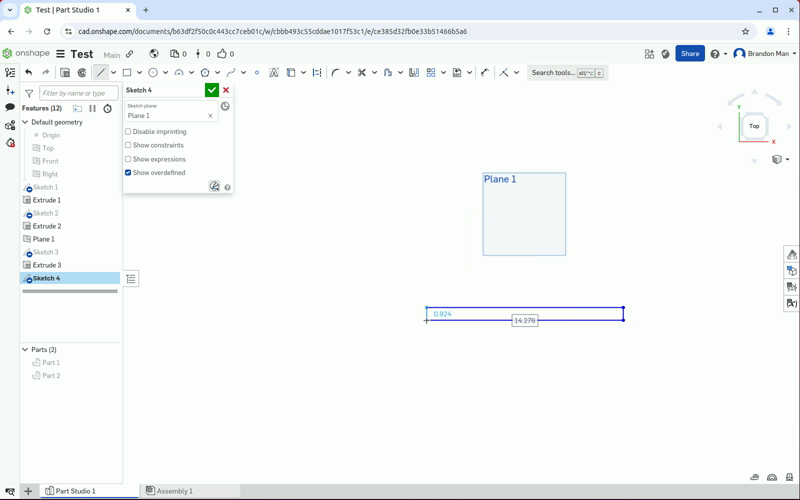
scroll(6)
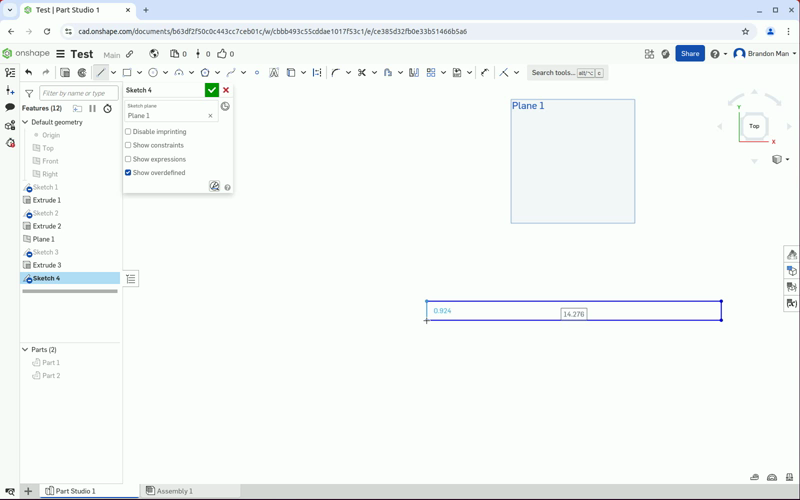
scroll(6)
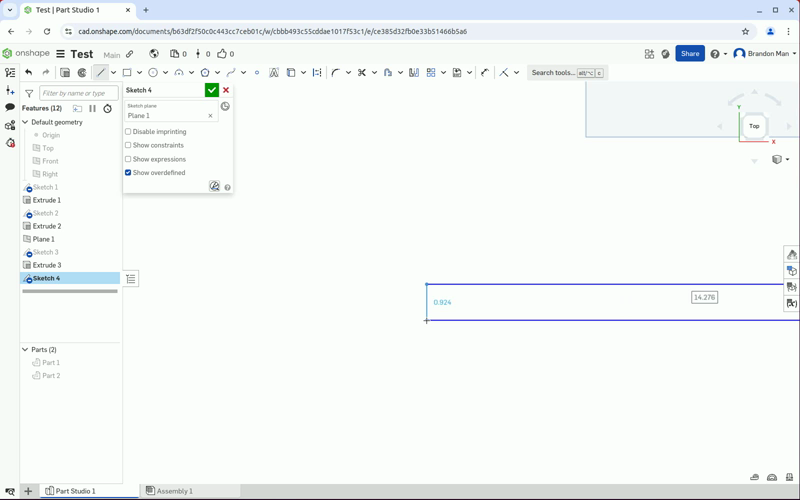
scroll(6)
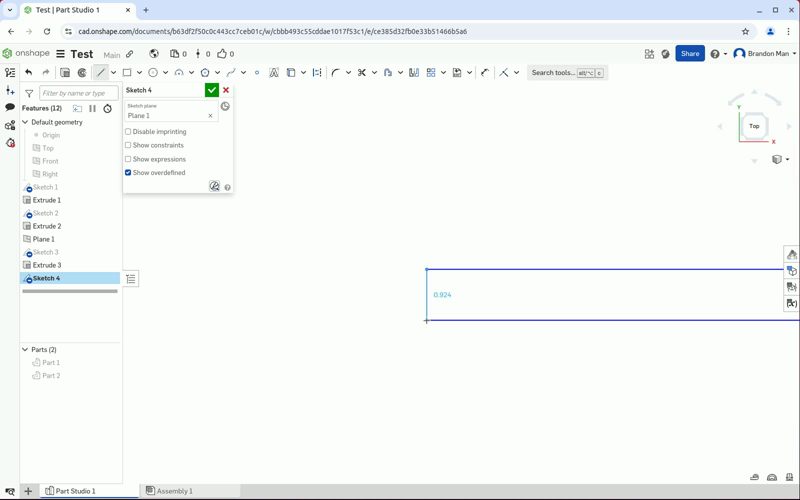
key_up(shift)
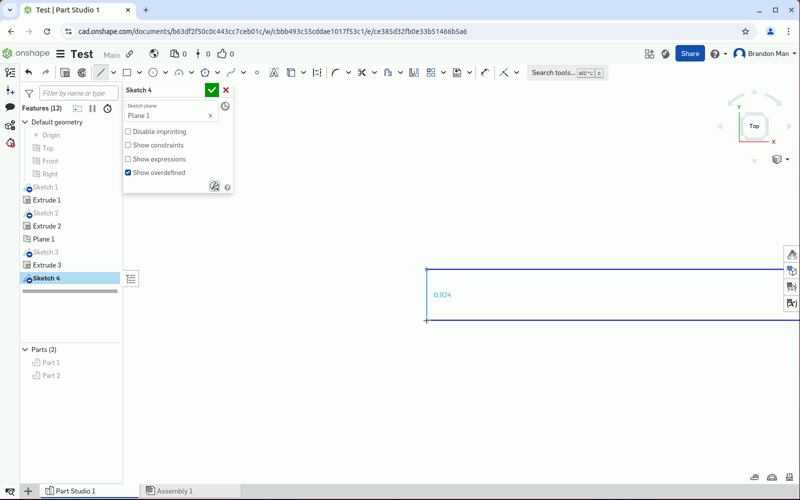
click(426, 320)
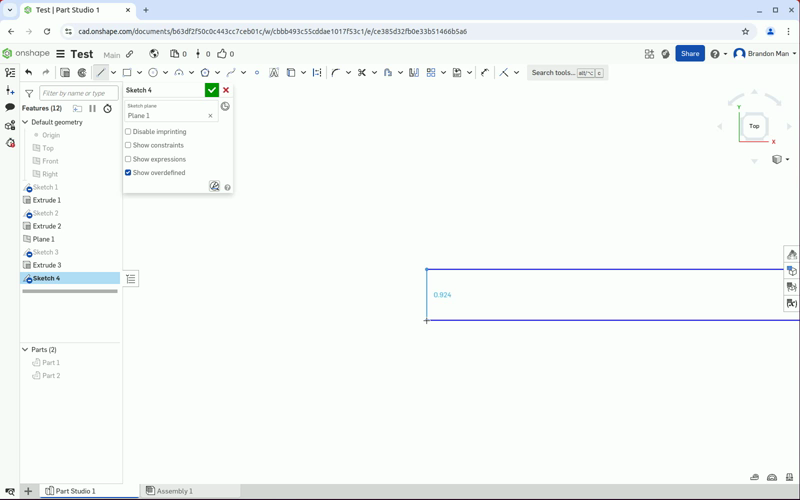
scroll(-6)
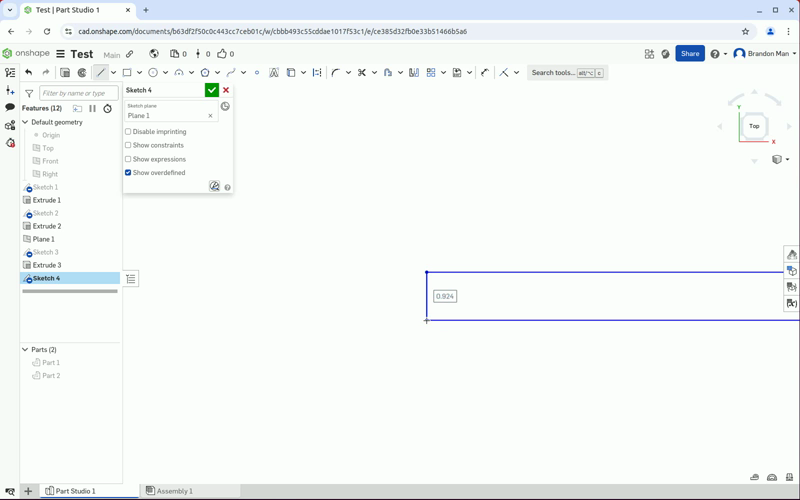
scroll(-6)
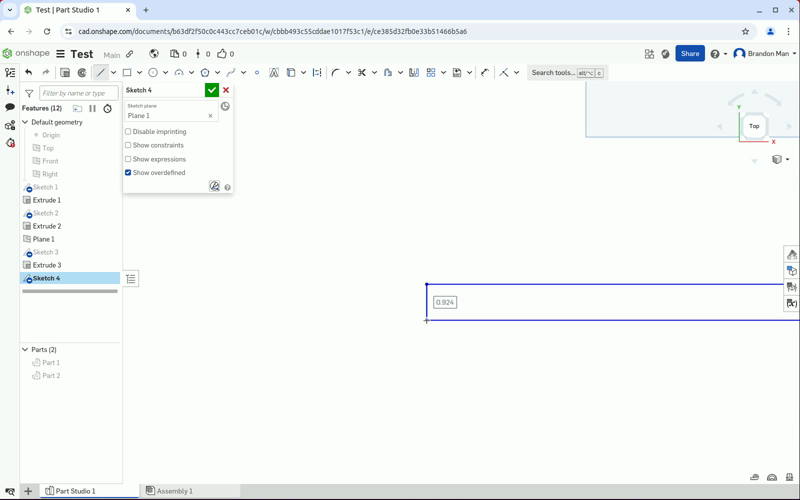
scroll(-6)
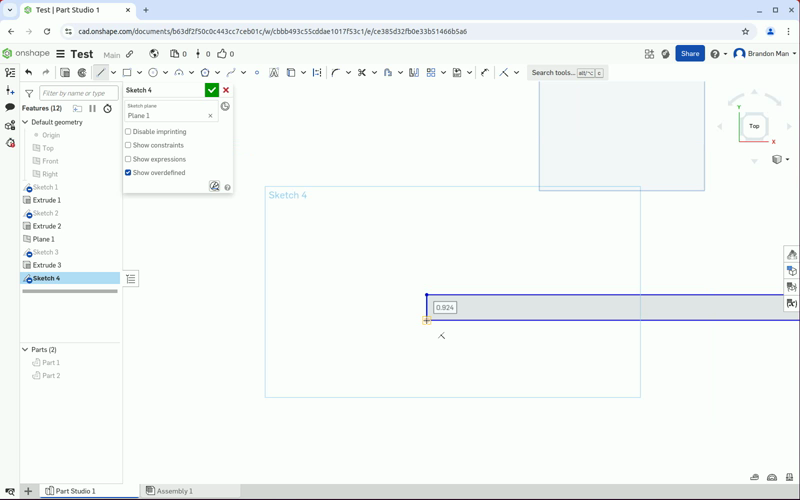
scroll(-6)
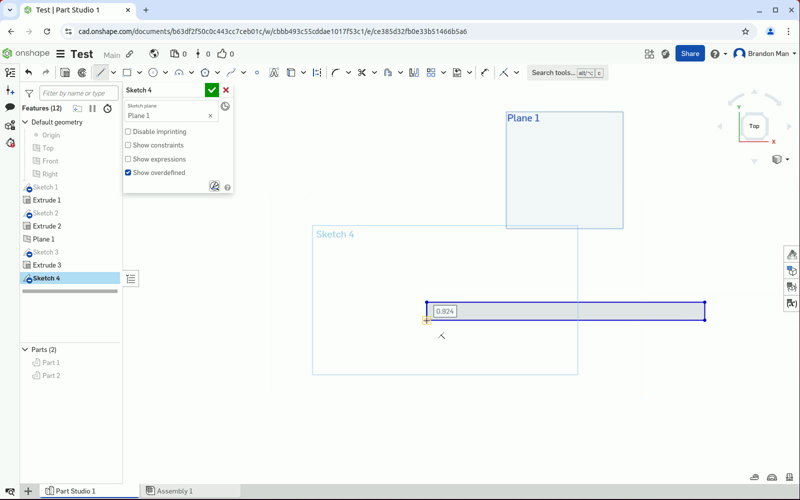
scroll(-6)
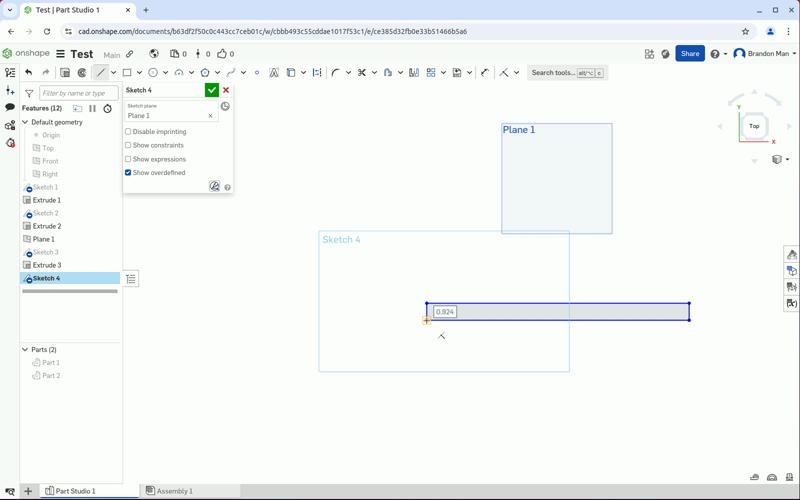
scroll(-6)
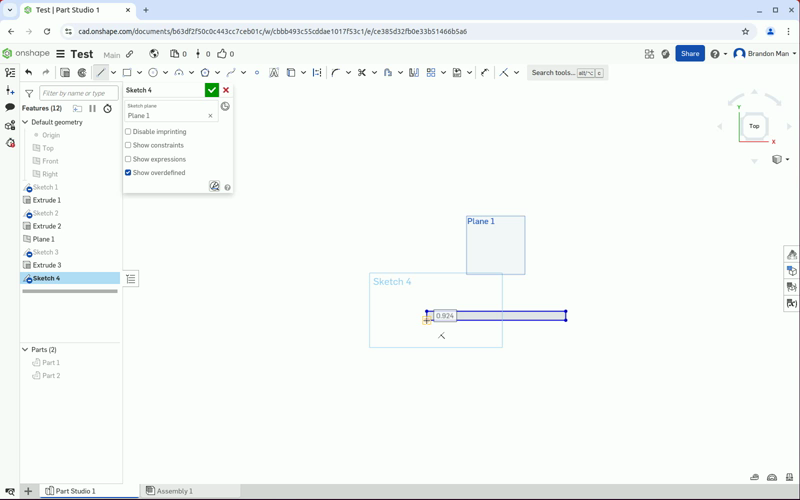
scroll(-6)
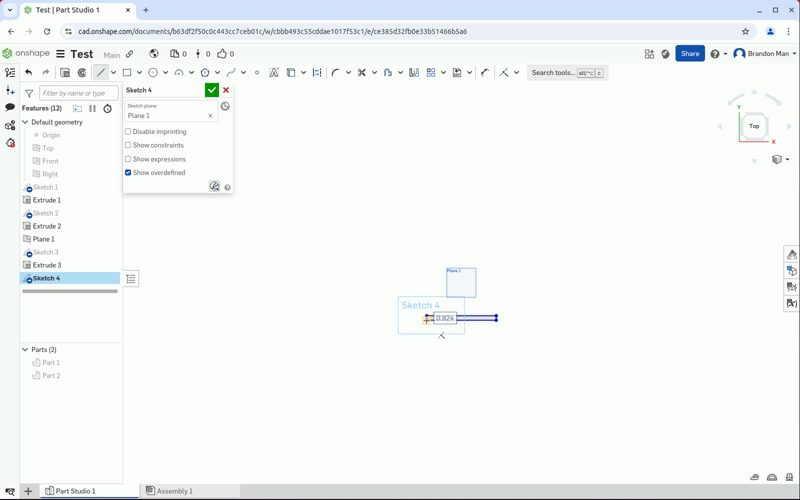
key(esc)
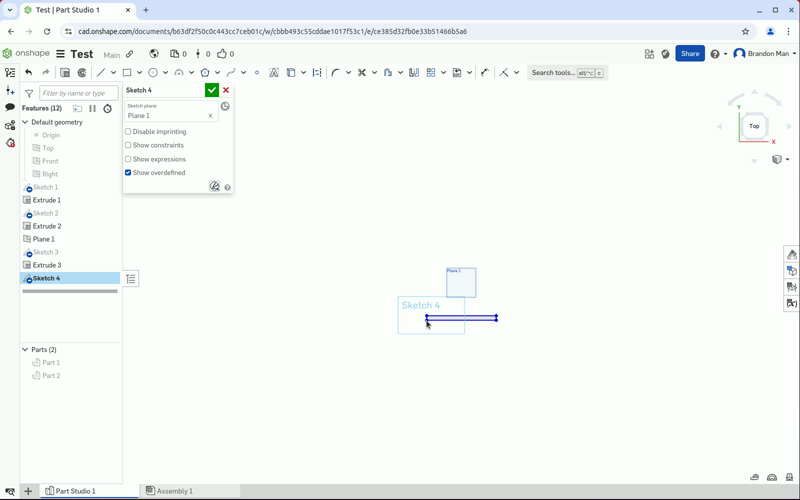
mouse_move(429, 318)
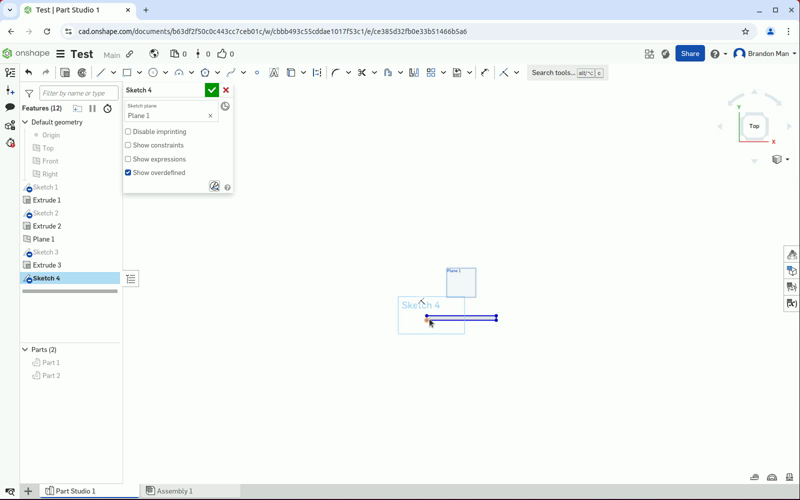
scroll(6)
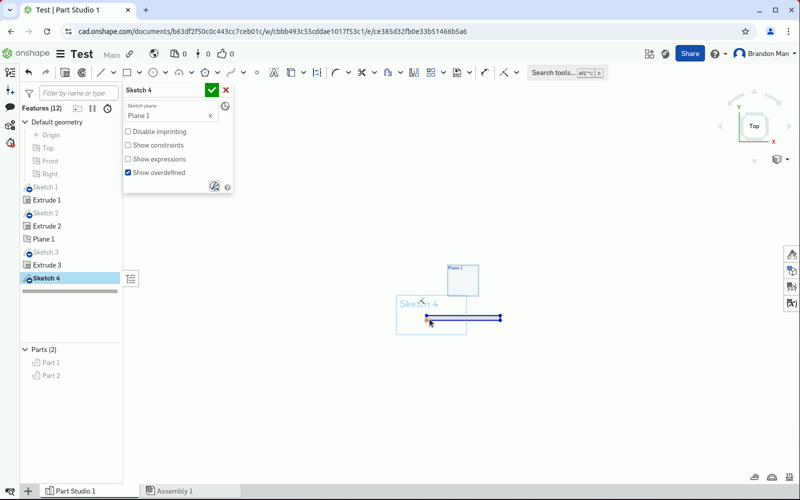
scroll(6)
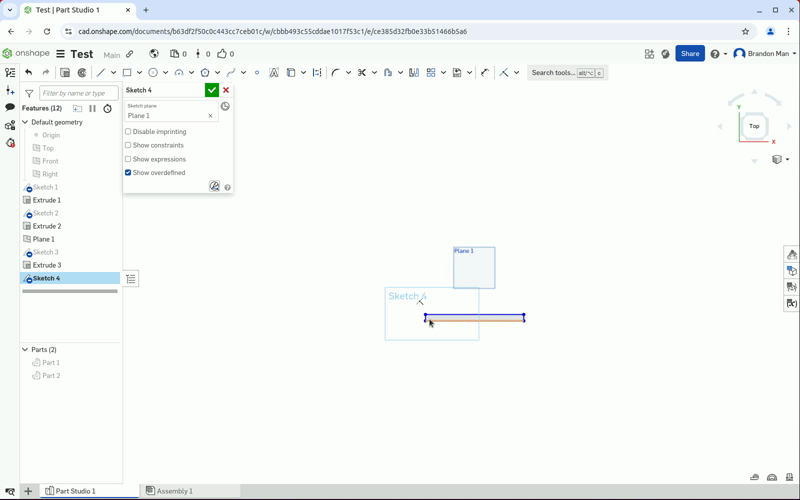
scroll(6)
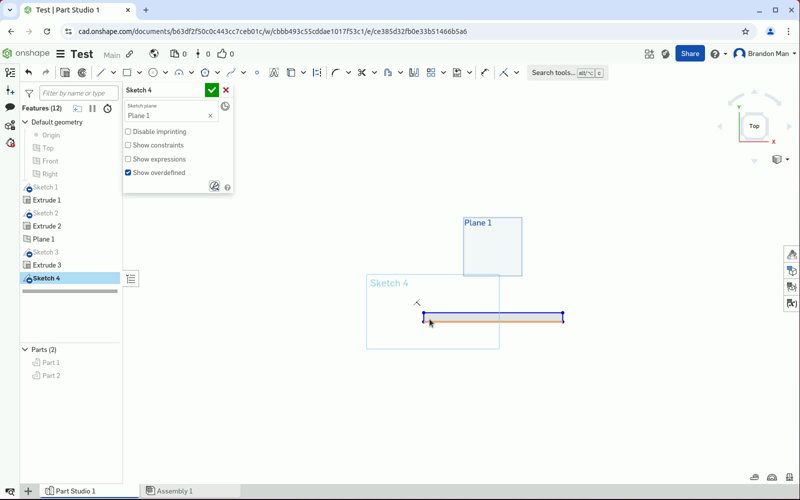
scroll(6)
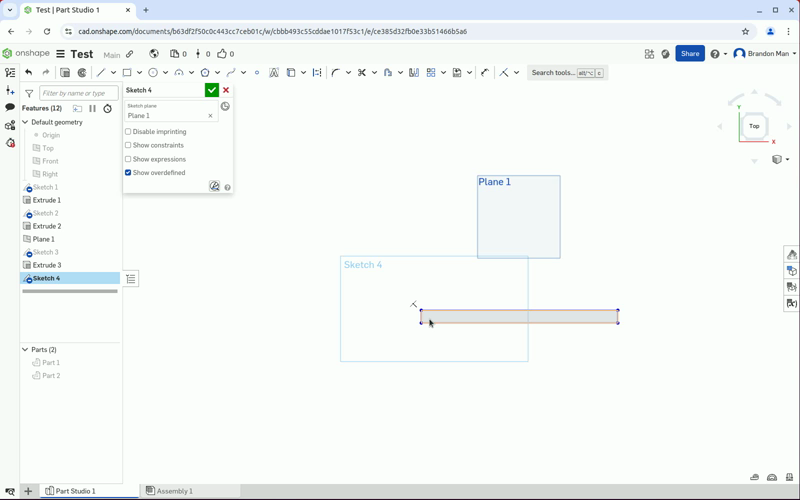
scroll(6)
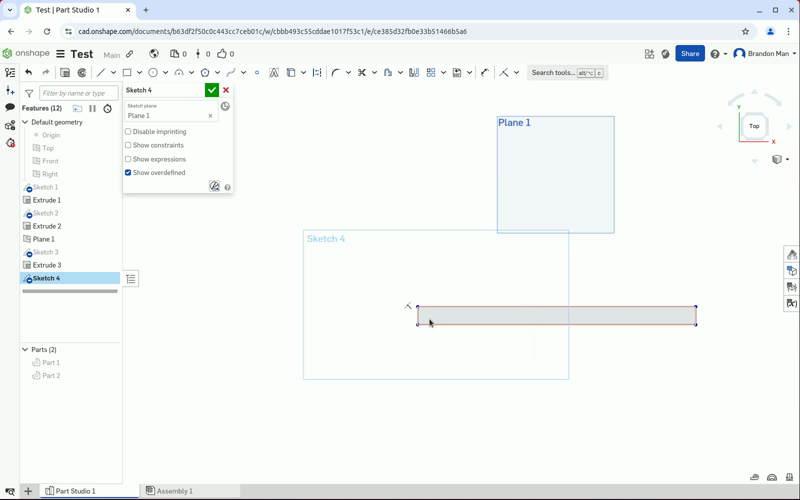
scroll(6)
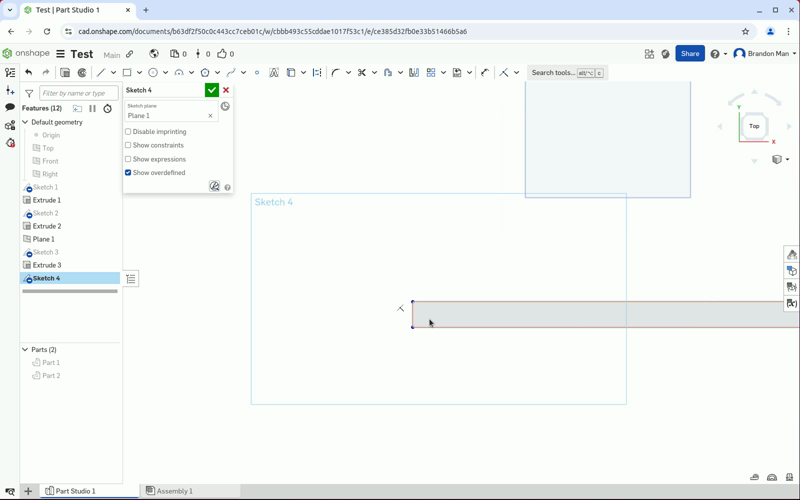
scroll(6)
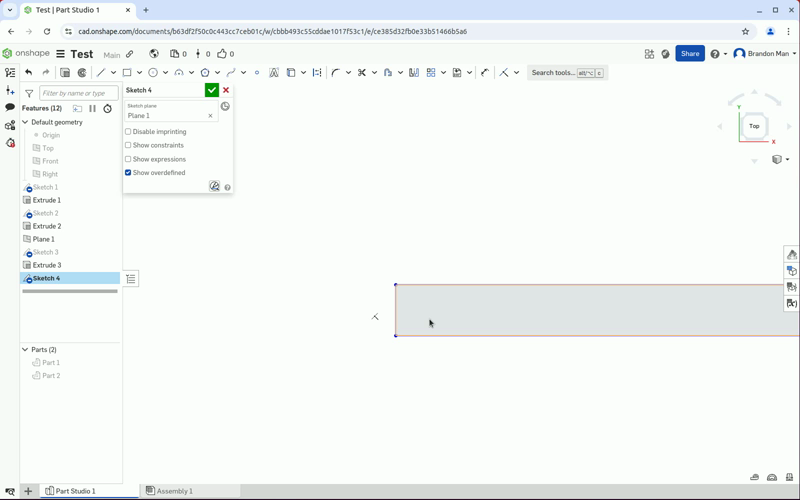
click(429, 318)
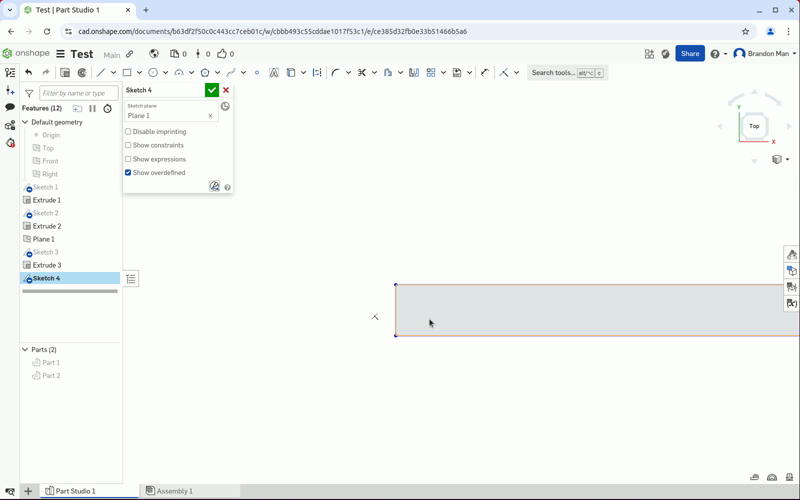
scroll(-6)
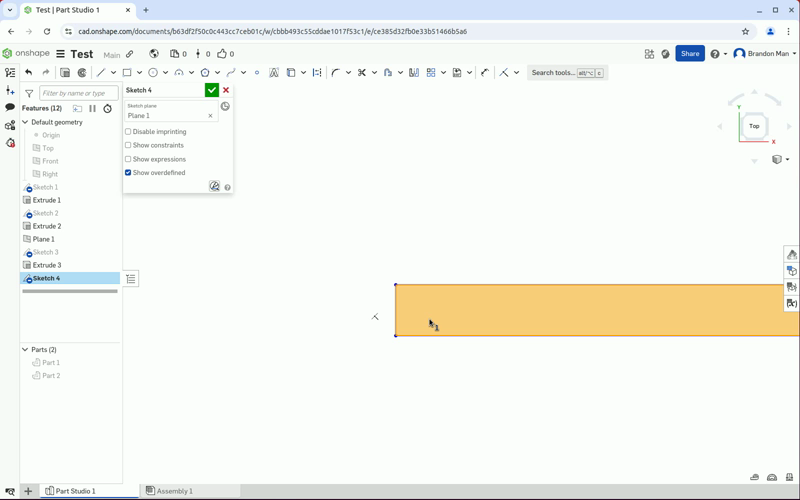
scroll(-6)
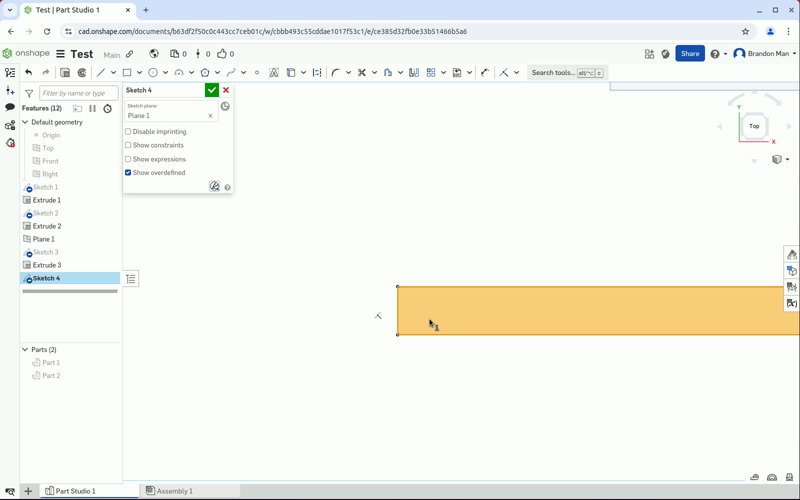
scroll(-6)
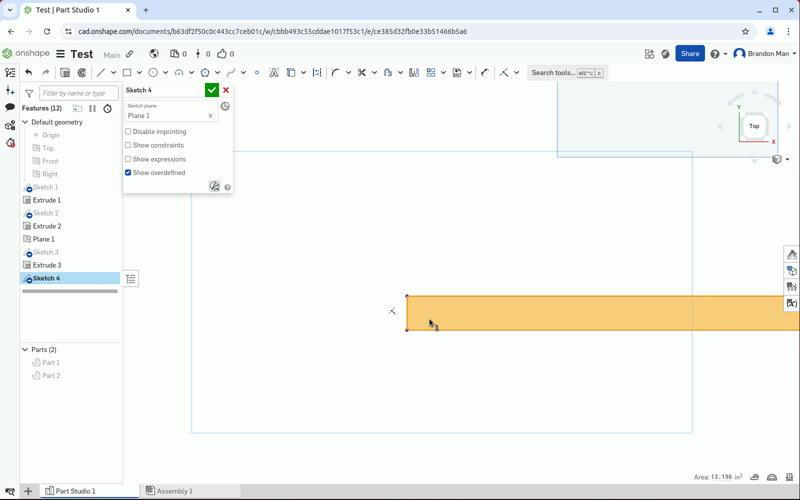
scroll(-6)
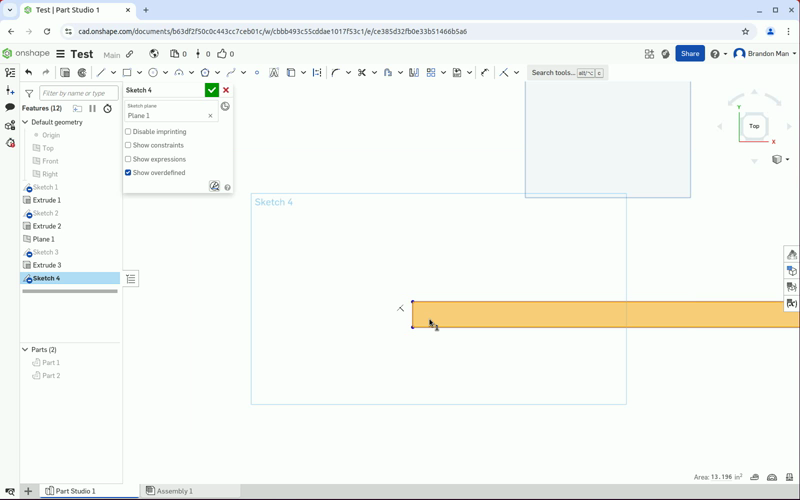
scroll(-6)
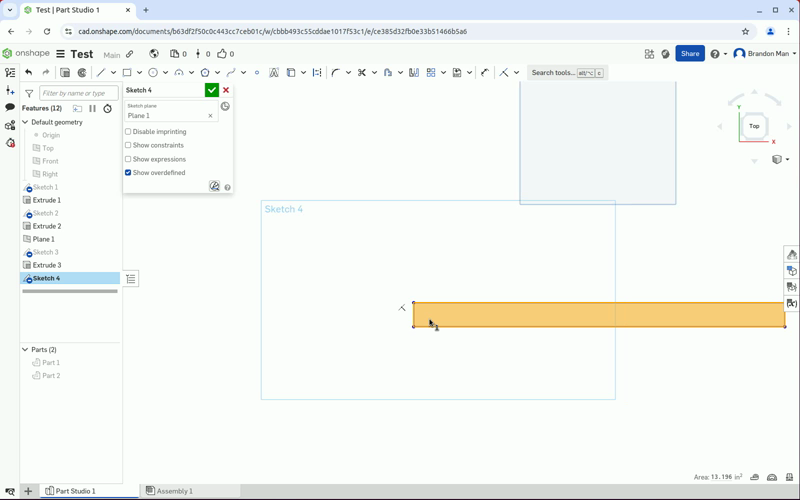
scroll(-6)
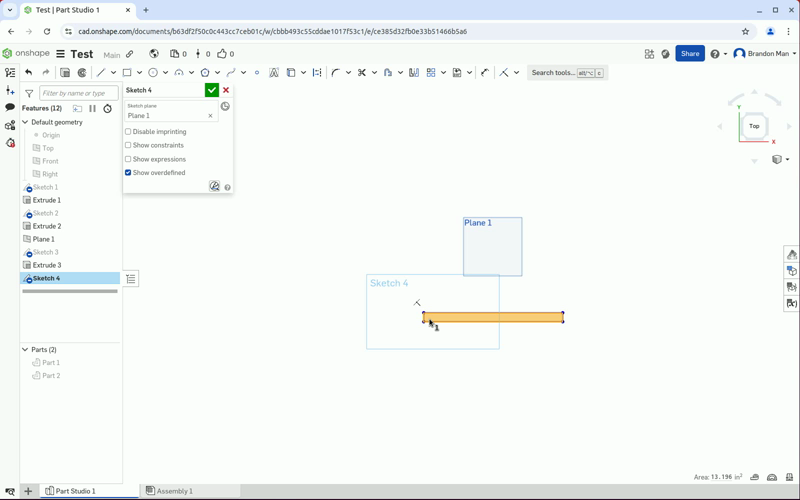
scroll(-6)
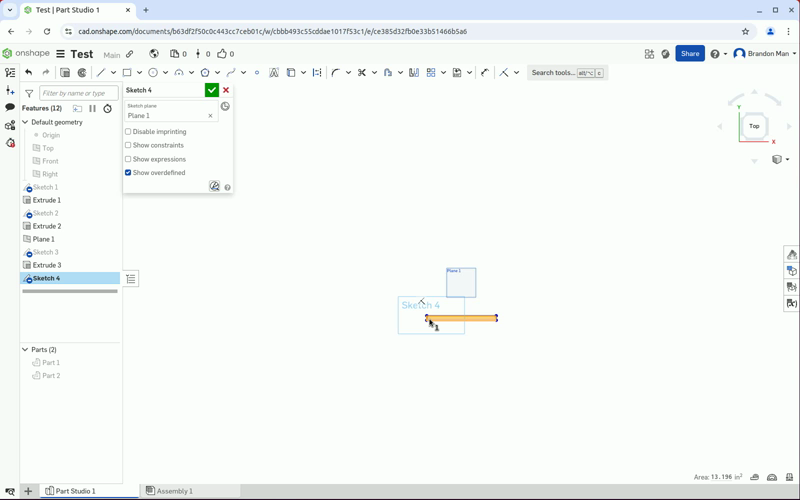
mouse_move(73, 352)
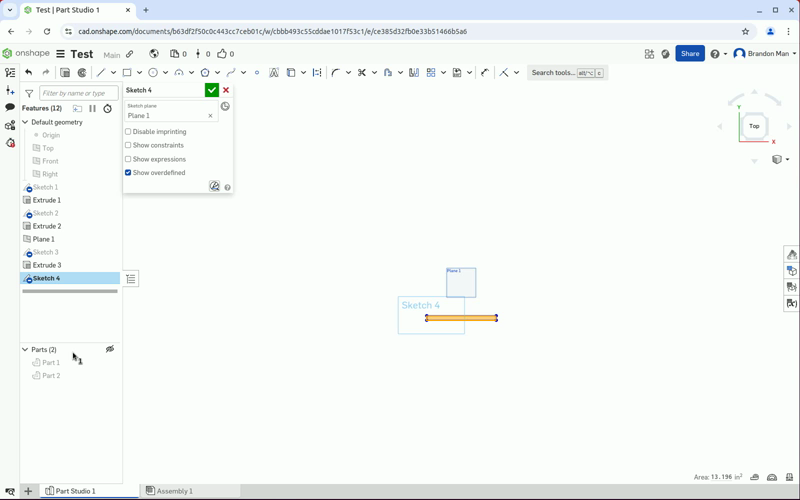
key(shift+y)
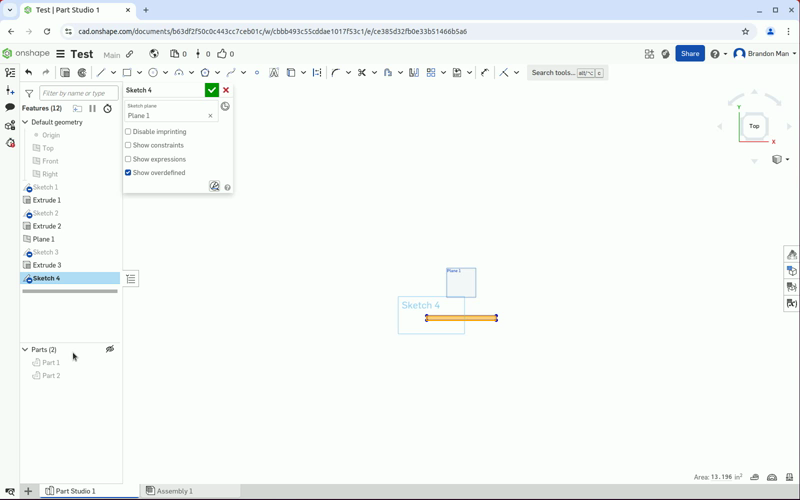
key(shift+e)
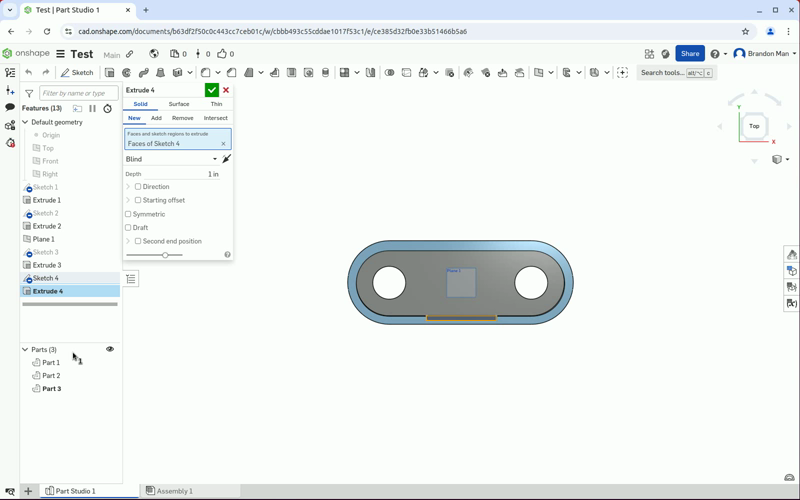
mouse_move(143, 106)
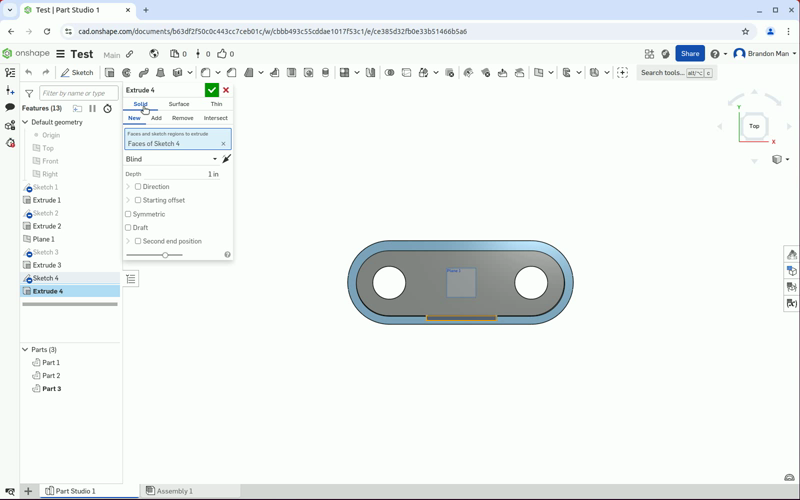
click(143, 106)
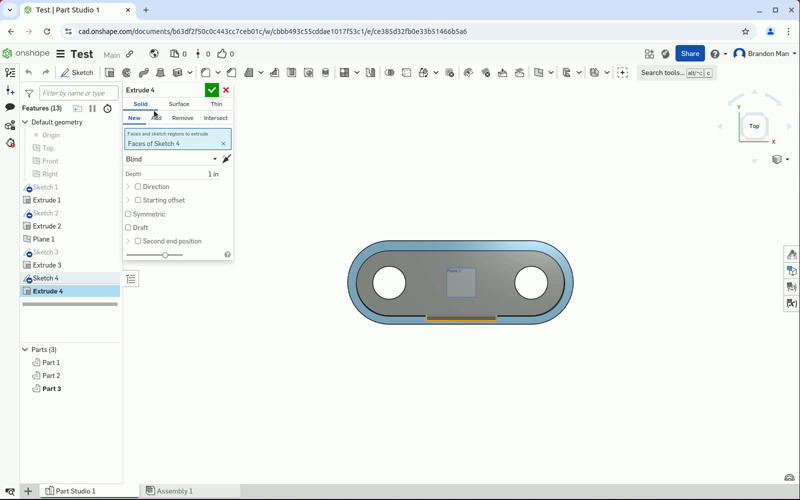
mouse_move(186, 120)
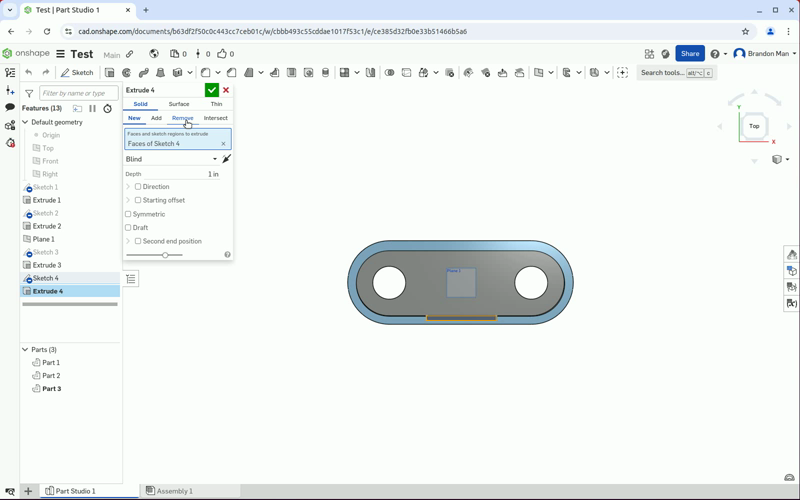
click(186, 120)
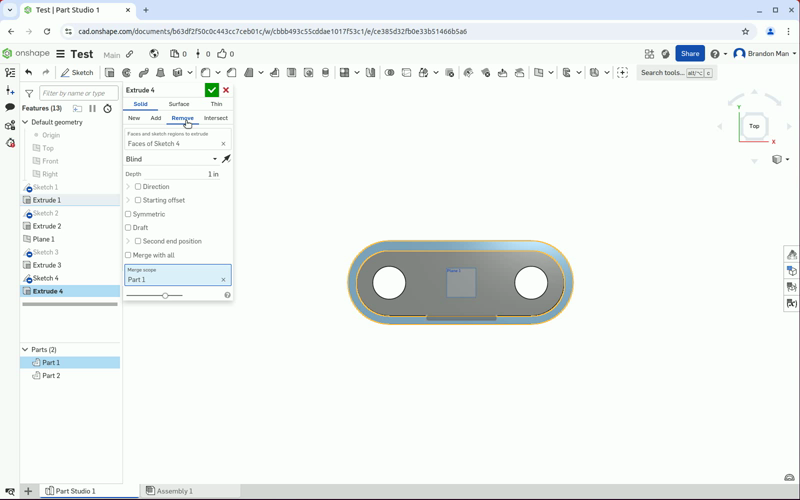
key(tab, 4)
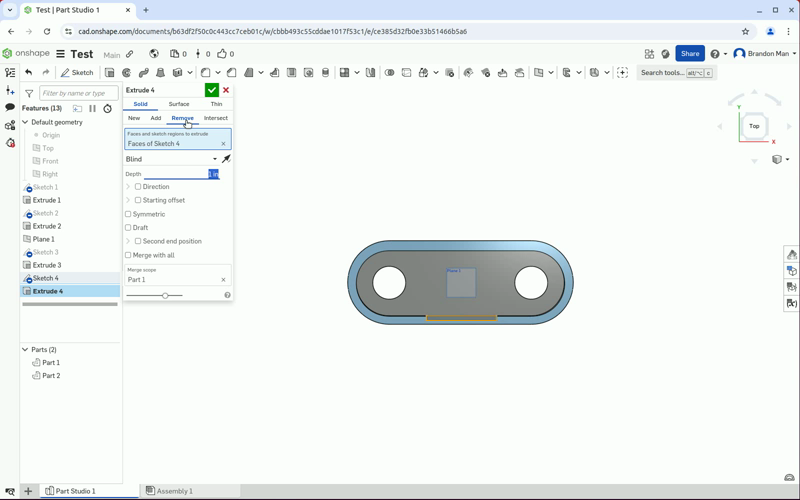
text(2.648)
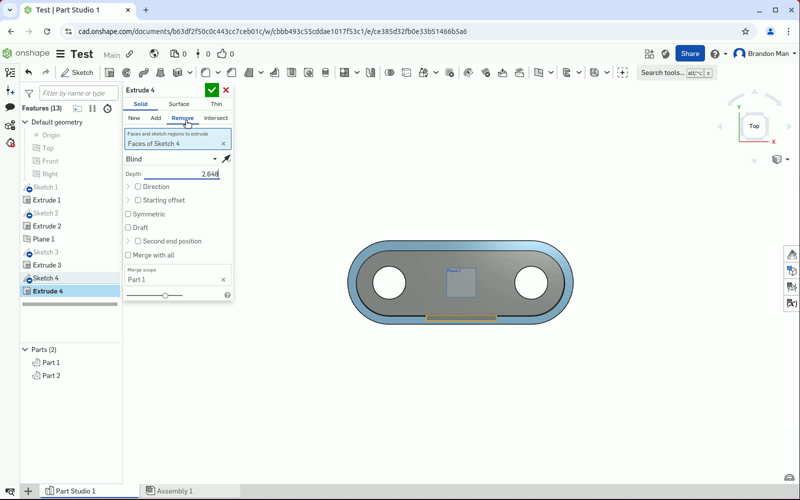
key(tab, 6)
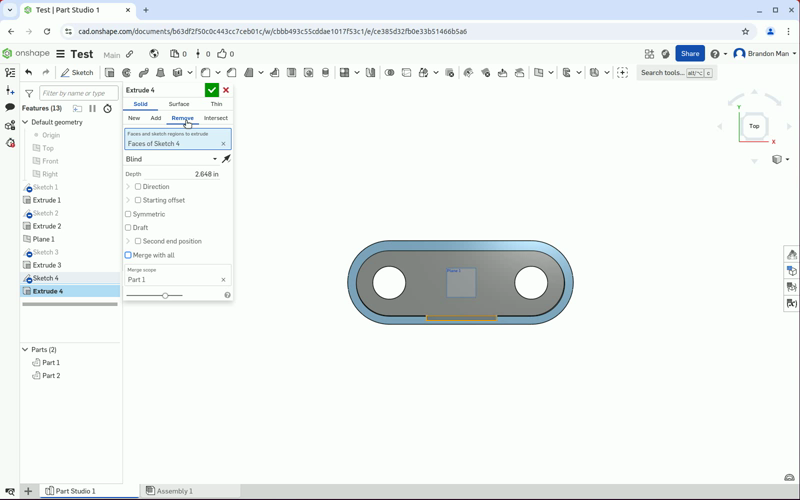
key(space)
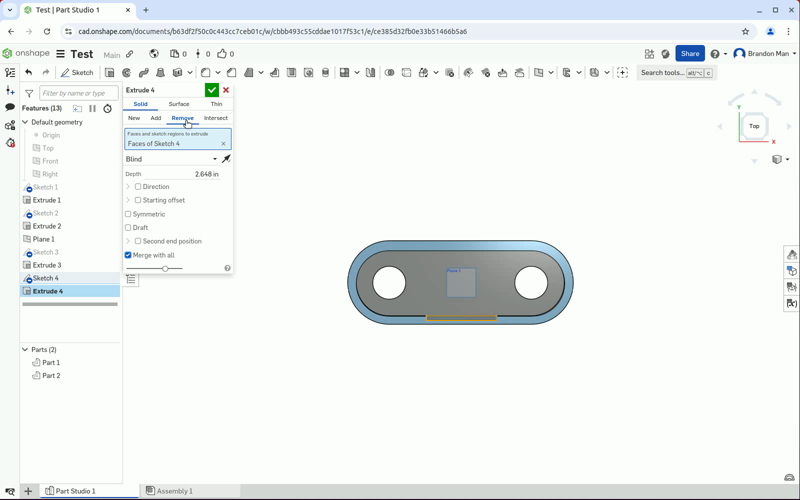
key(enter)
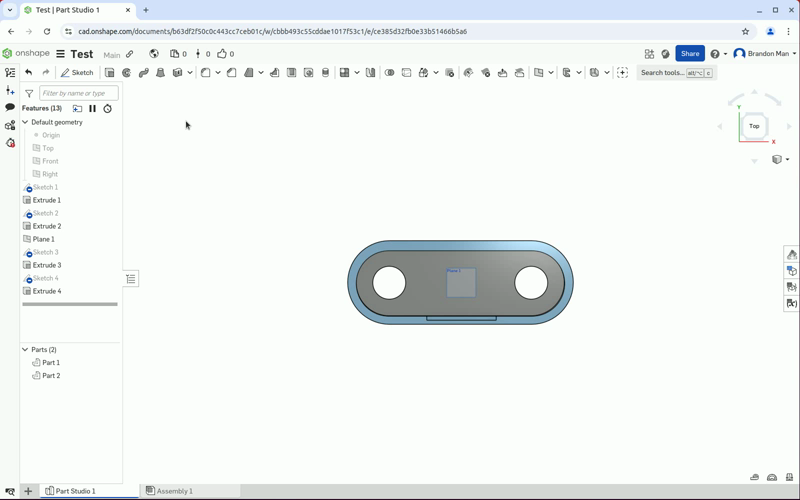
key(shift+h)
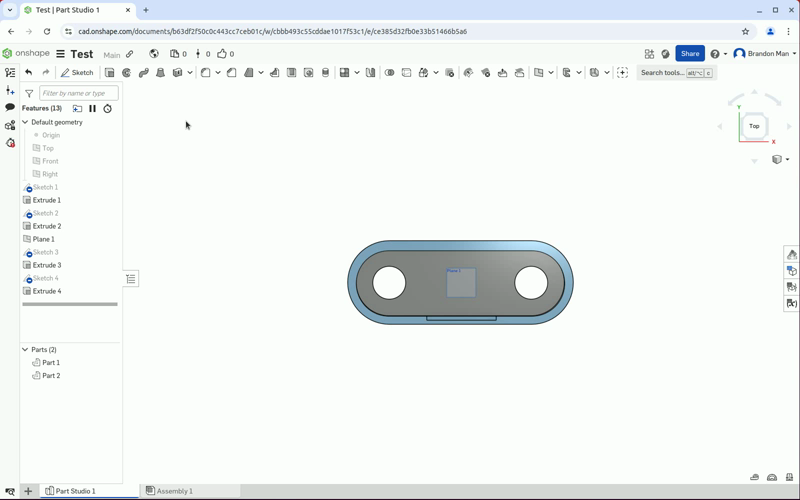
key(shift+h)
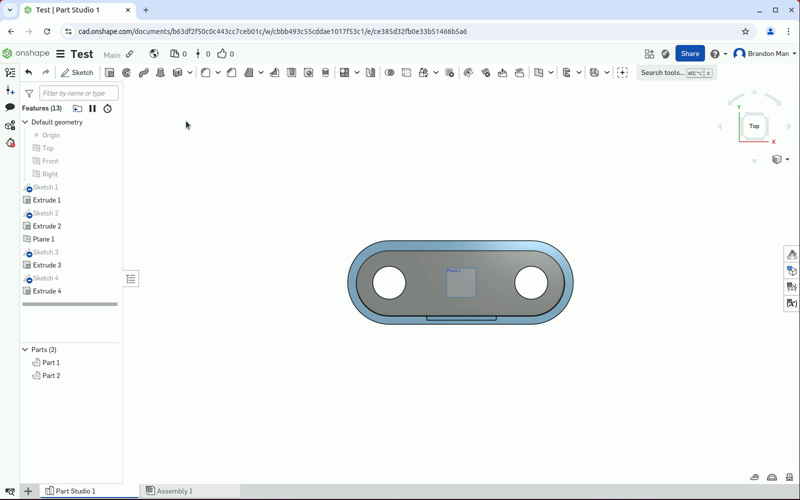
mouse_move(73, 189)
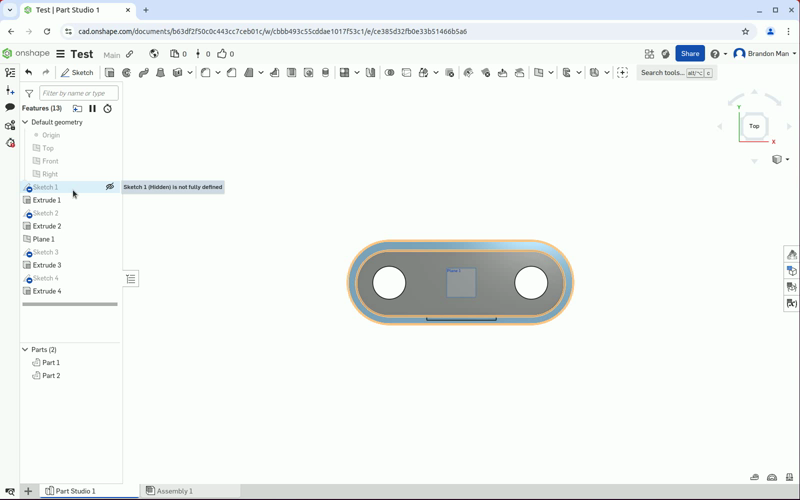
click(73, 189)
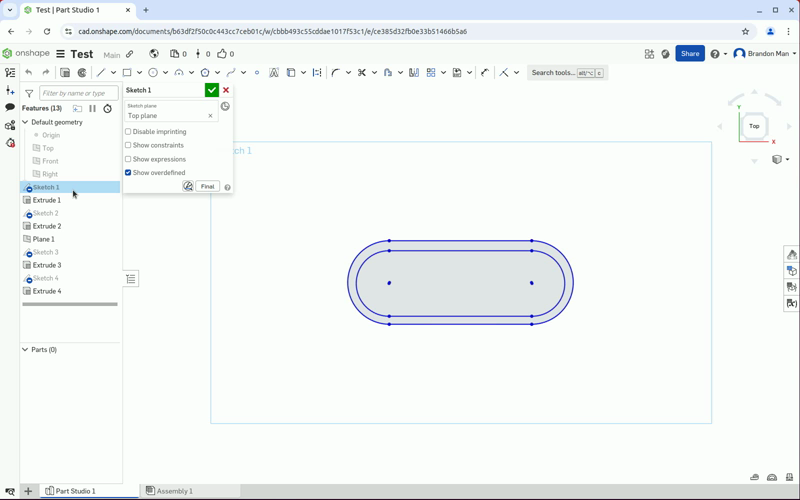
mouse_move(229, 92)
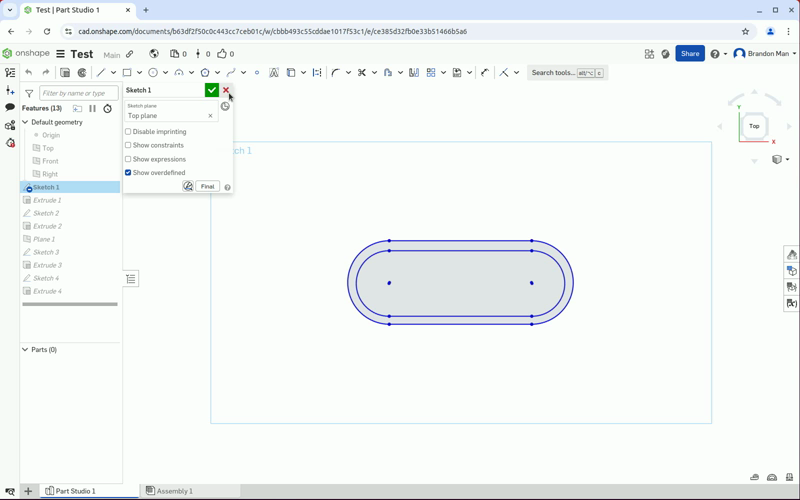
click(229, 92)
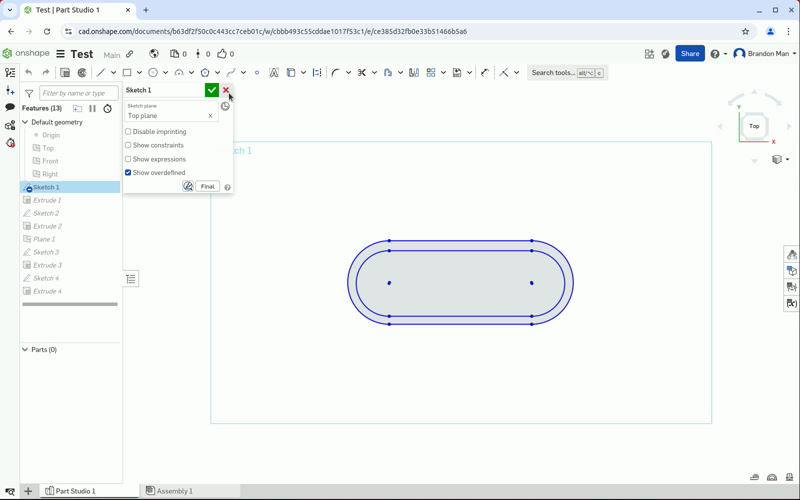
key(shift+s)
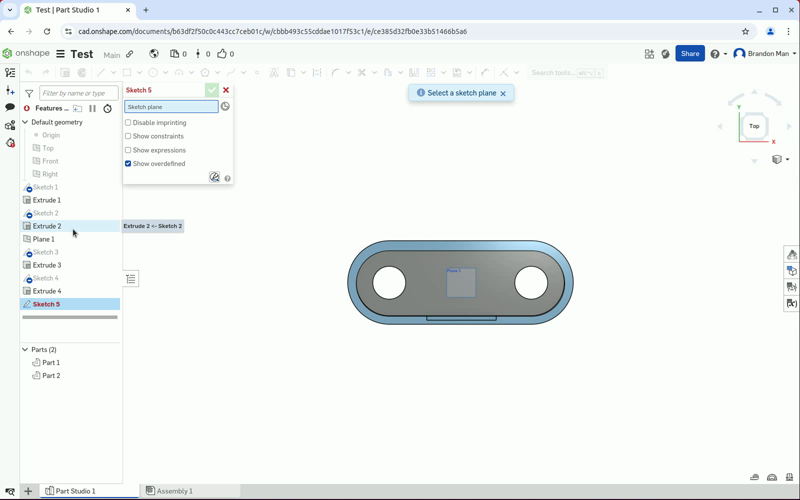
scroll(3)
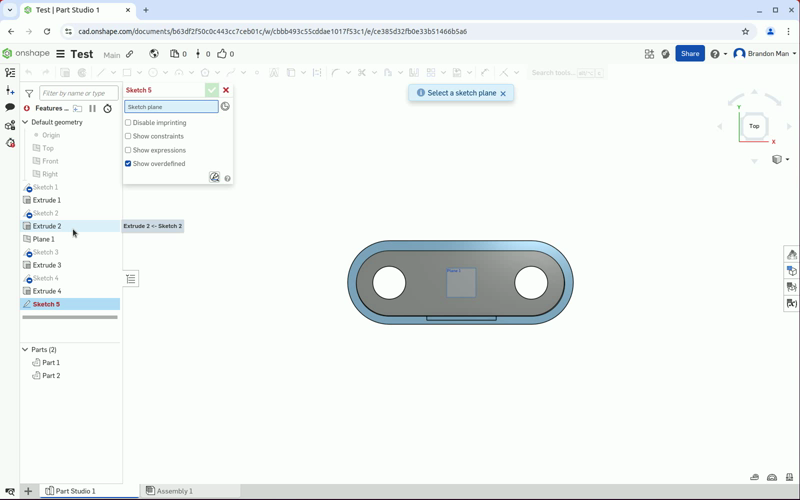
mouse_move(73, 150)
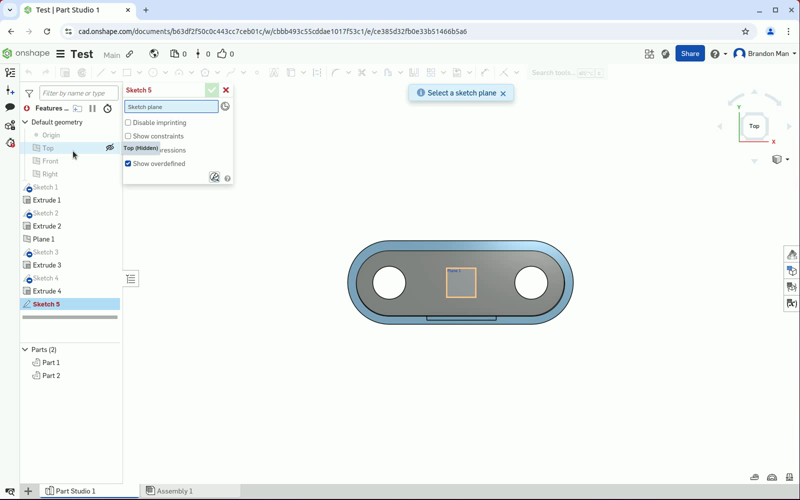
click(73, 150)
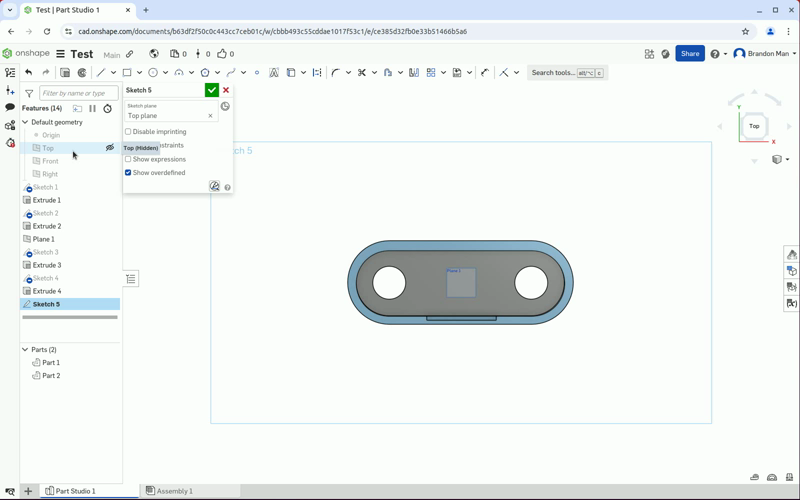
mouse_move(73, 352)
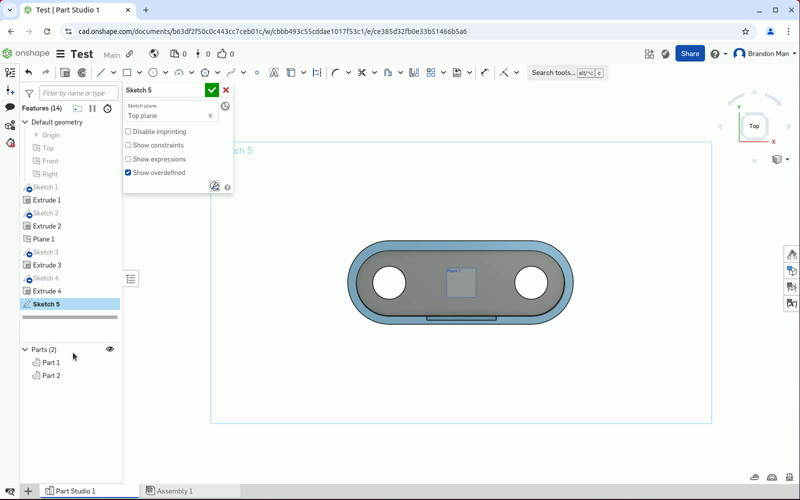
key(y)
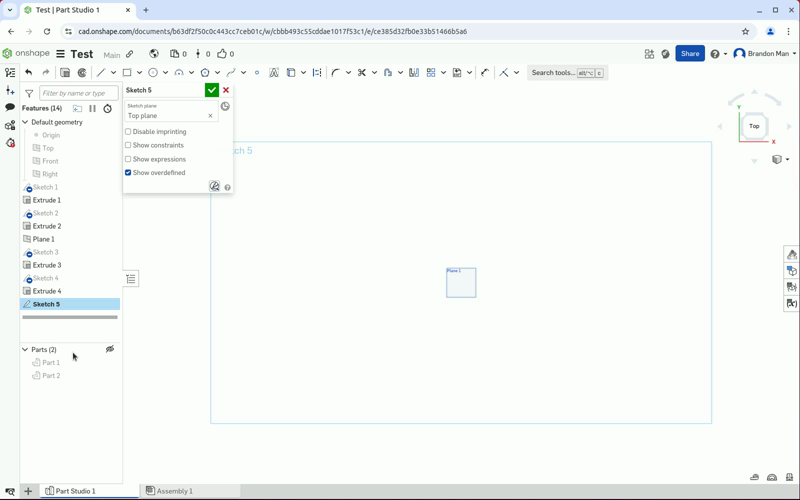
key(c)
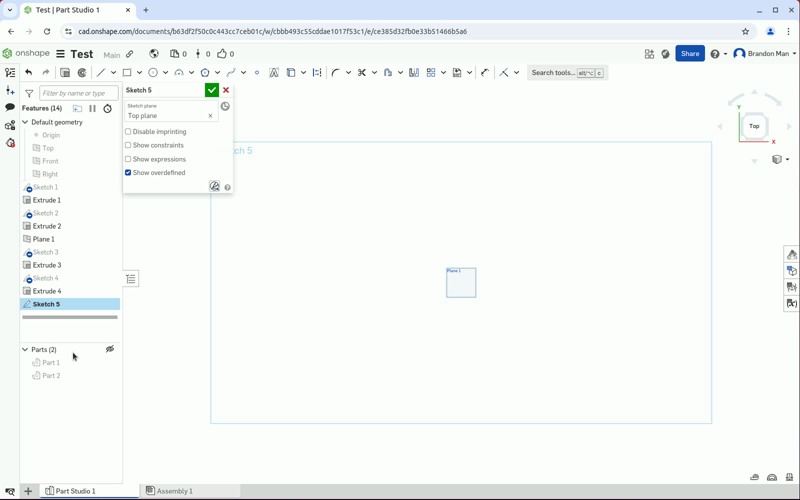
key_down(shift)
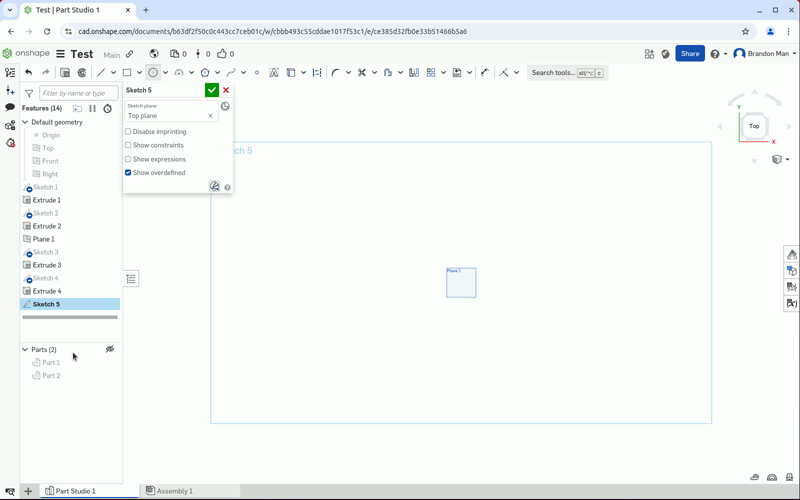
mouse_move(389, 282)
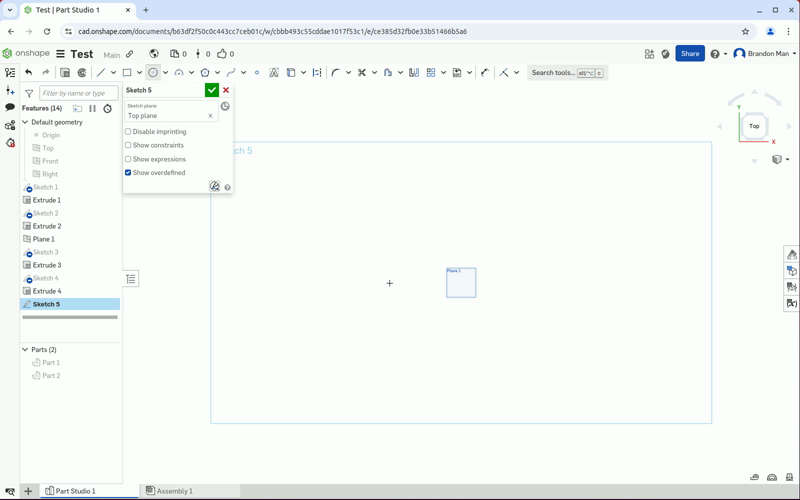
click(389, 282)
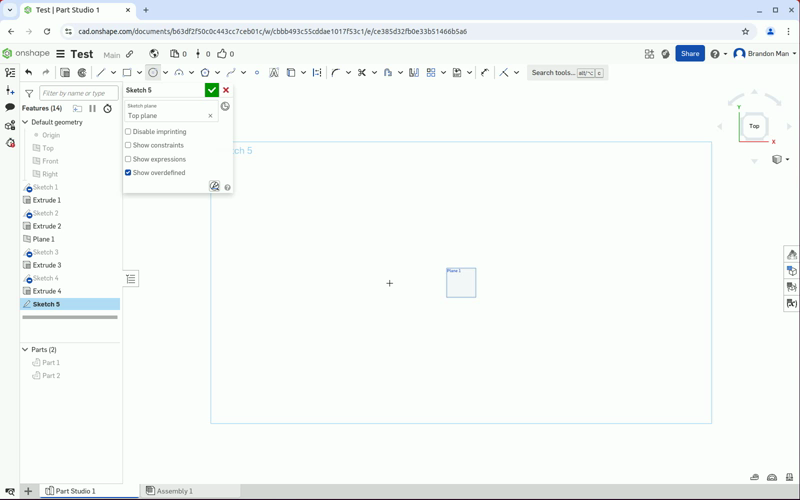
key_up(shift)
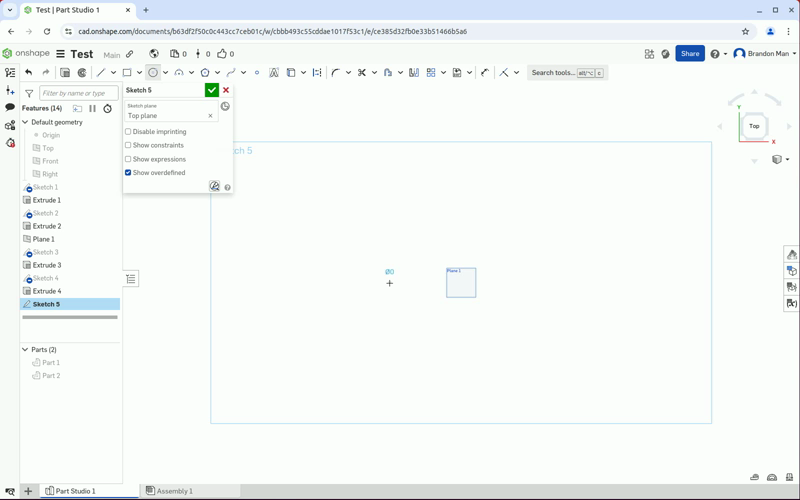
mouse_move(406, 282)
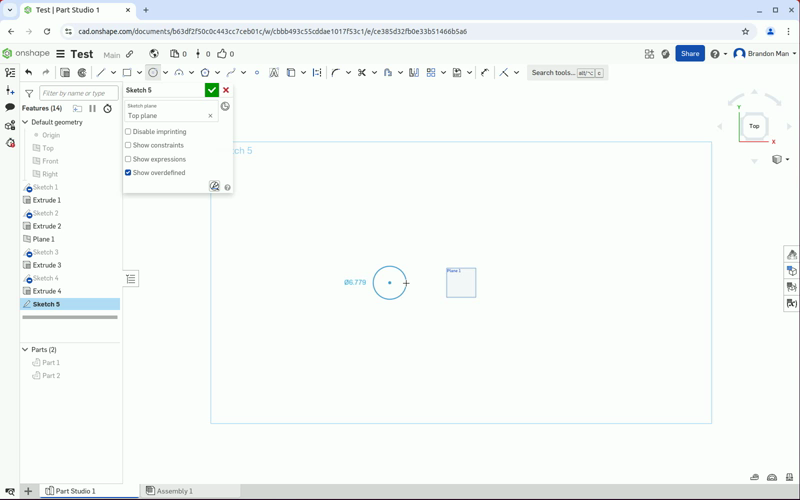
click(406, 282)
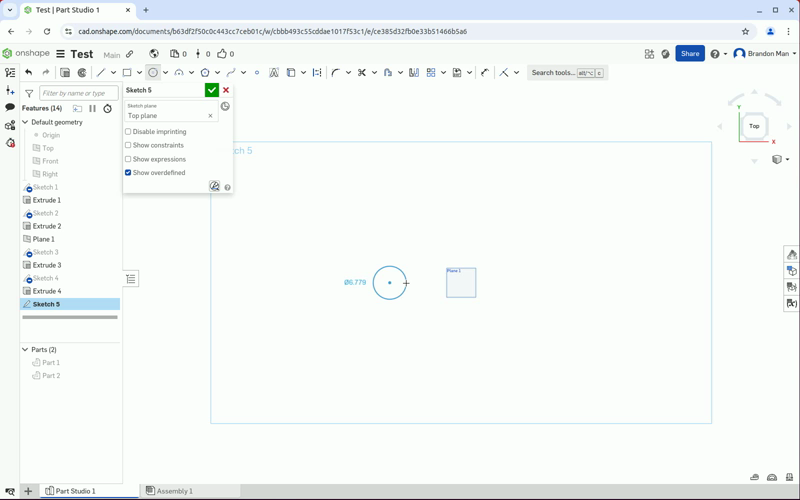
key(esc)
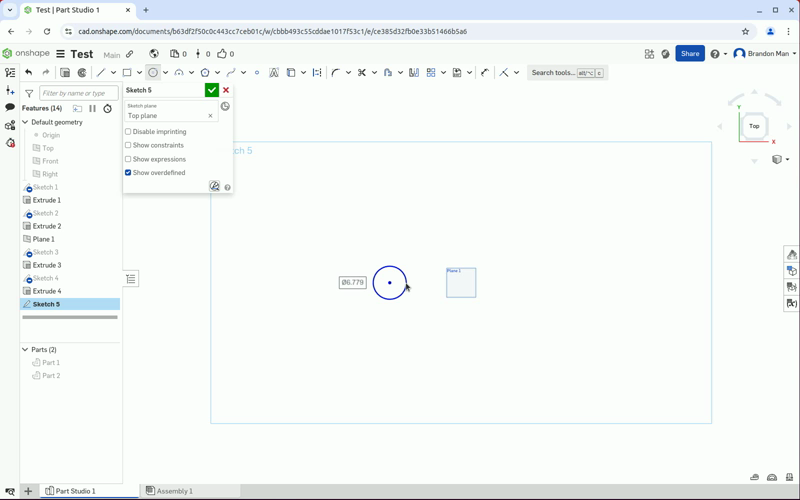
mouse_move(379, 290)
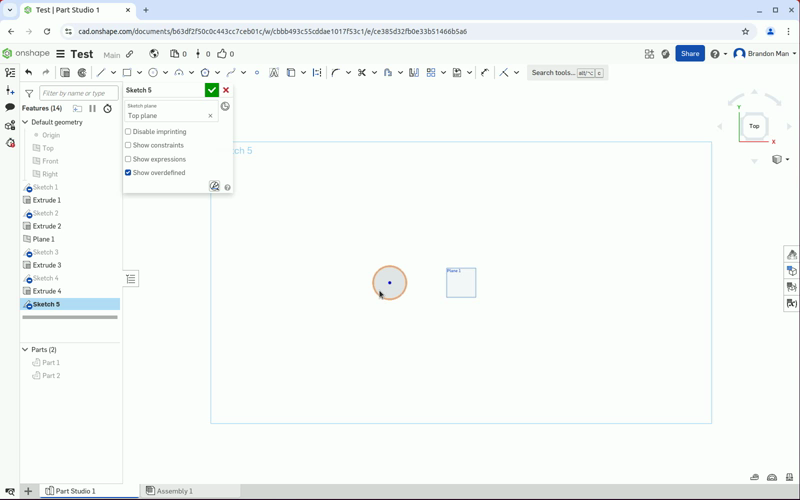
scroll(6)
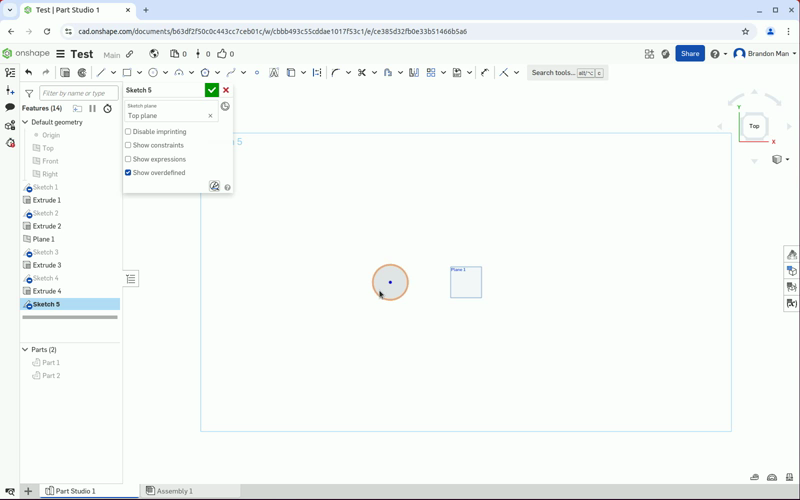
scroll(6)
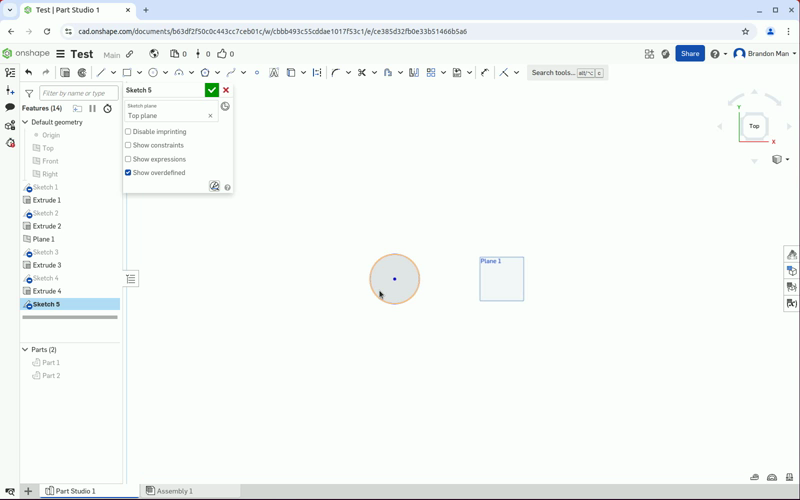
scroll(6)
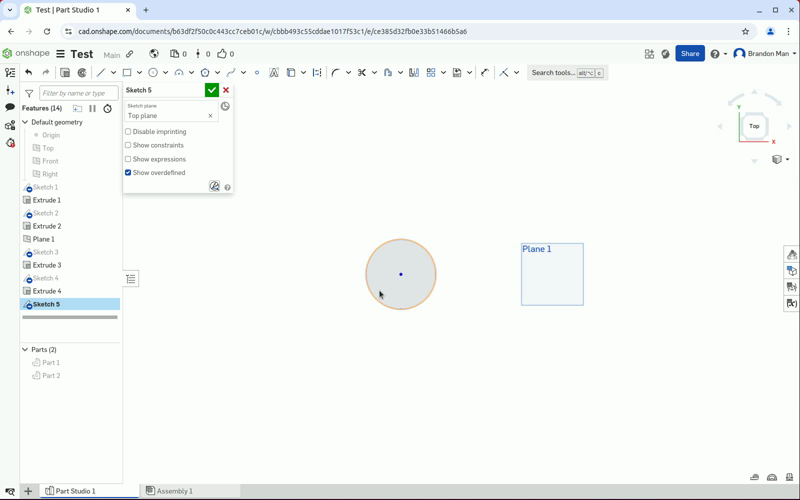
scroll(6)
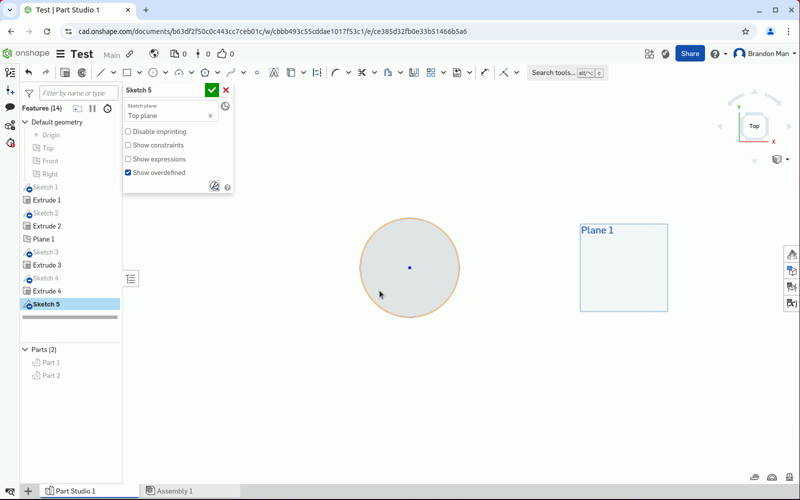
scroll(6)
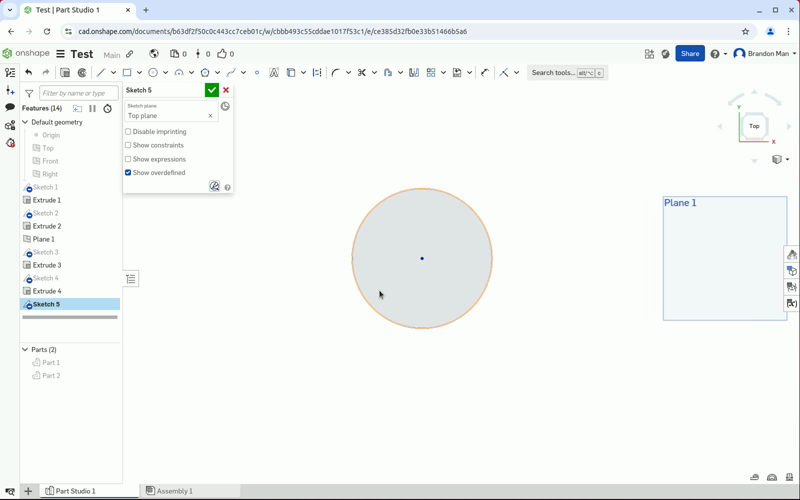
scroll(6)
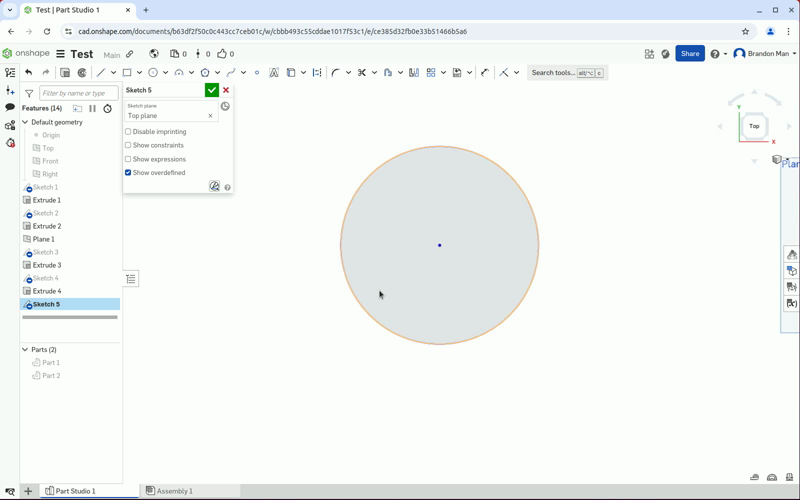
scroll(6)
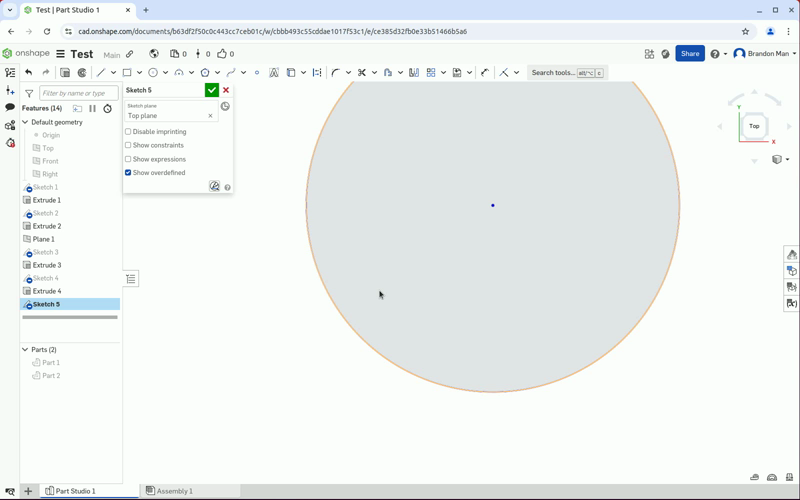
click(379, 290)
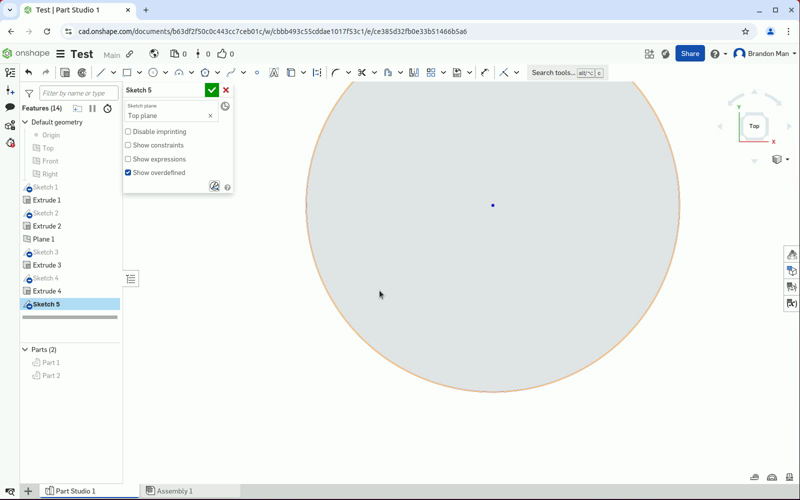
scroll(-6)
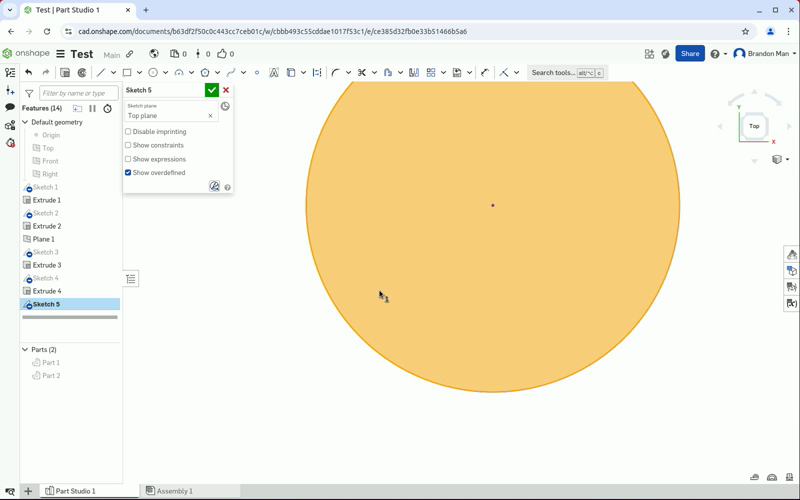
scroll(-6)
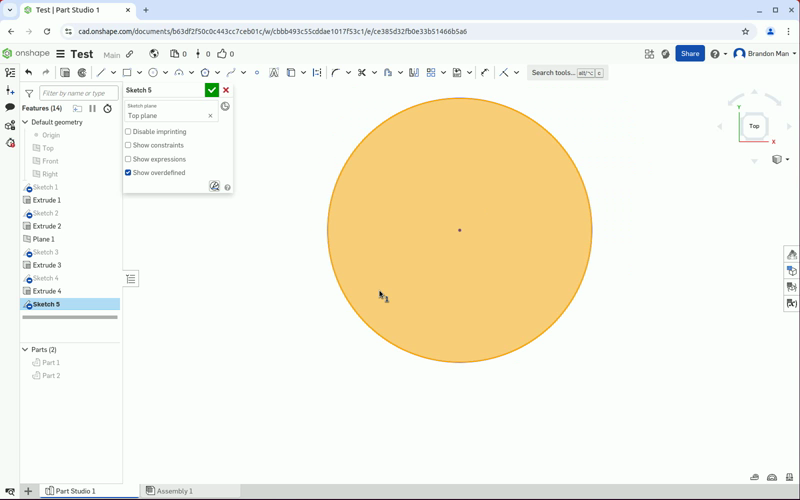
scroll(-6)
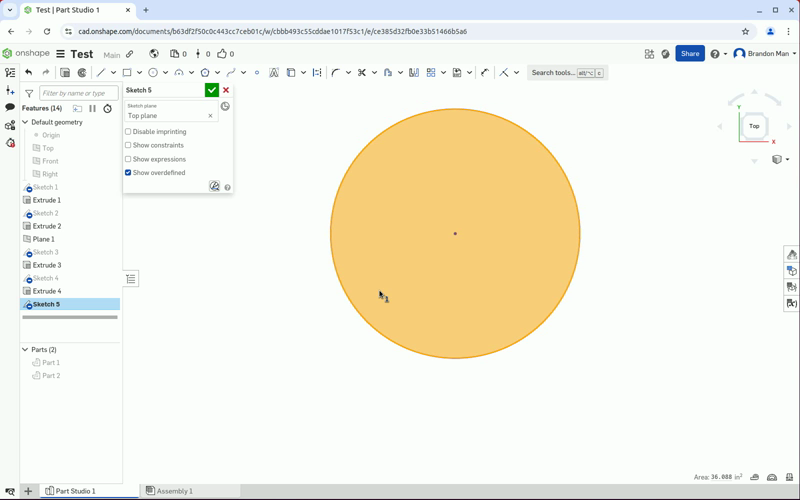
scroll(-6)
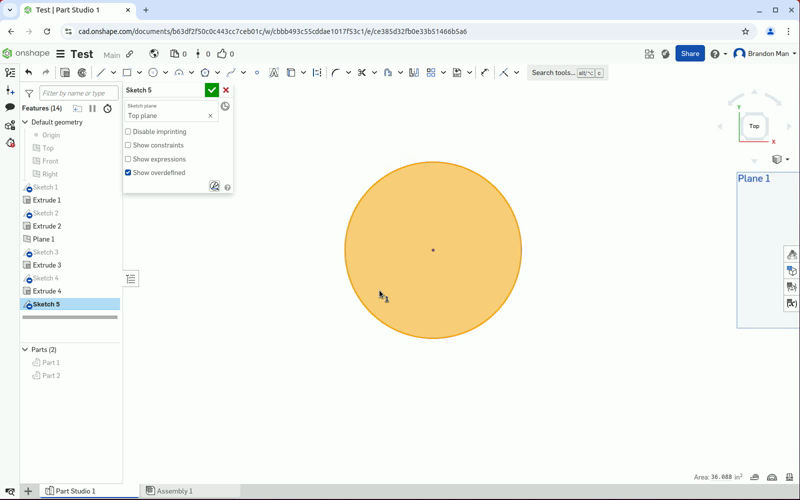
scroll(-6)
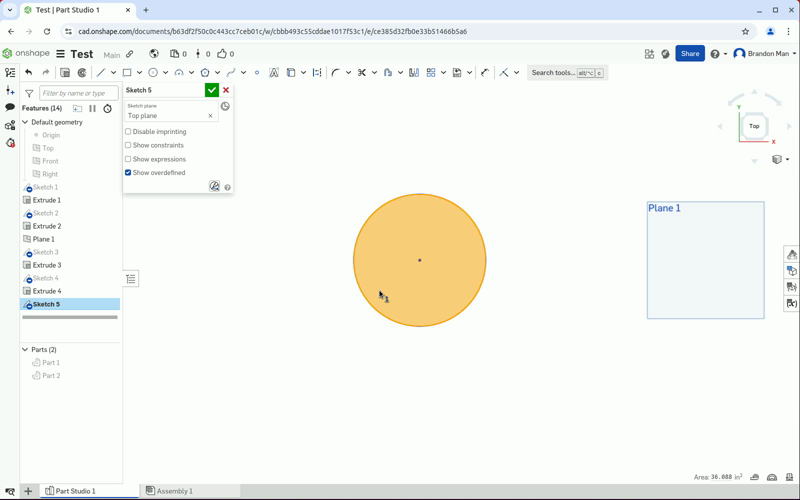
scroll(-6)
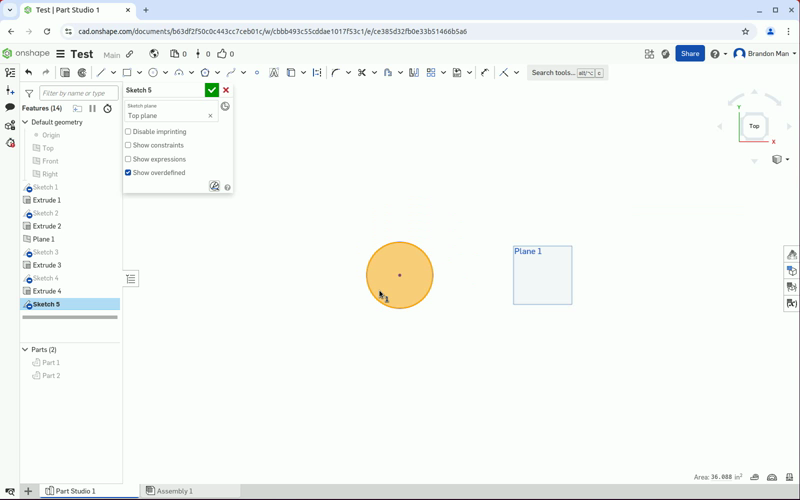
scroll(-6)
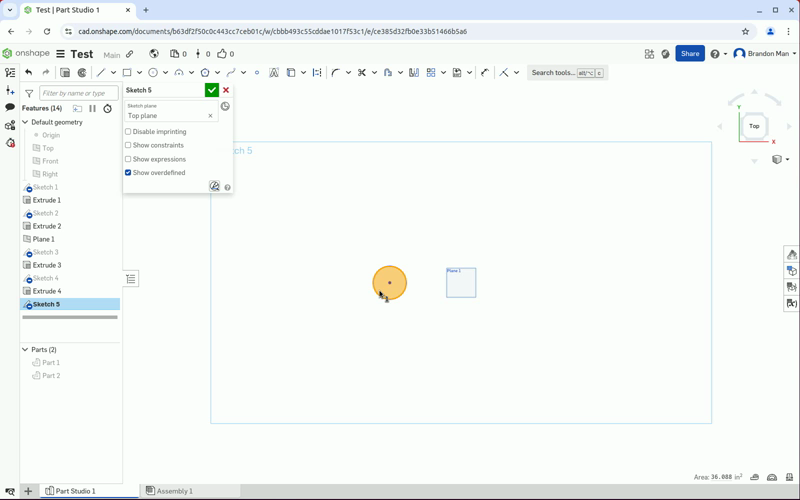
mouse_move(73, 352)
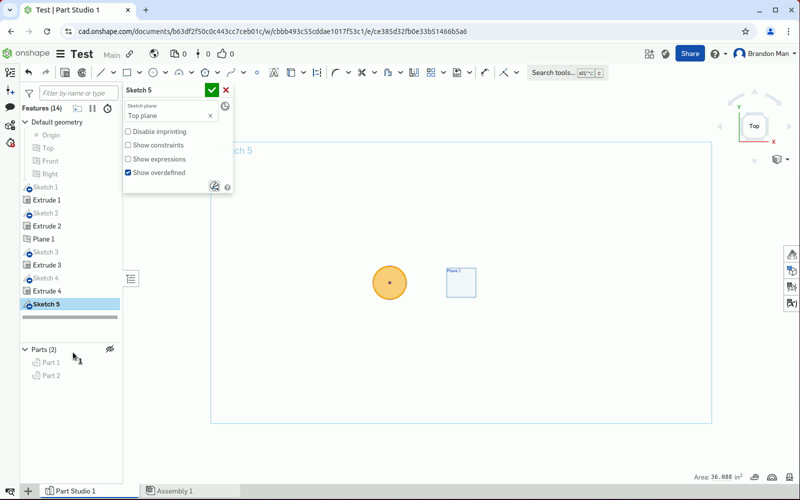
key(shift+y)
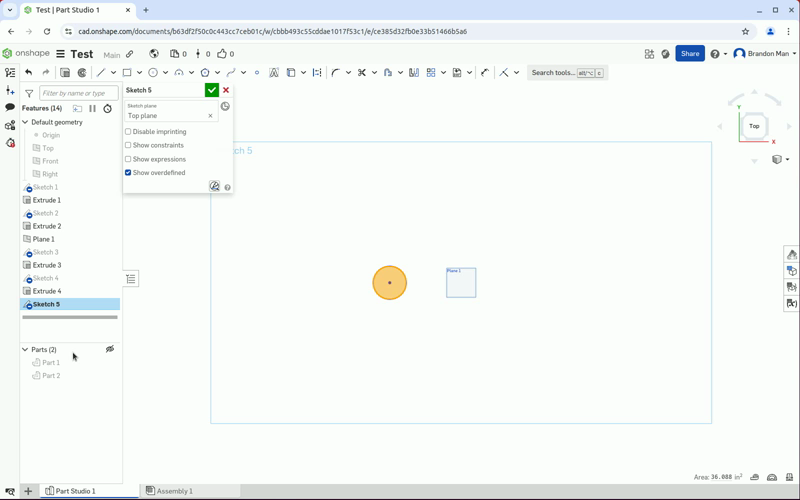
key(shift+e)
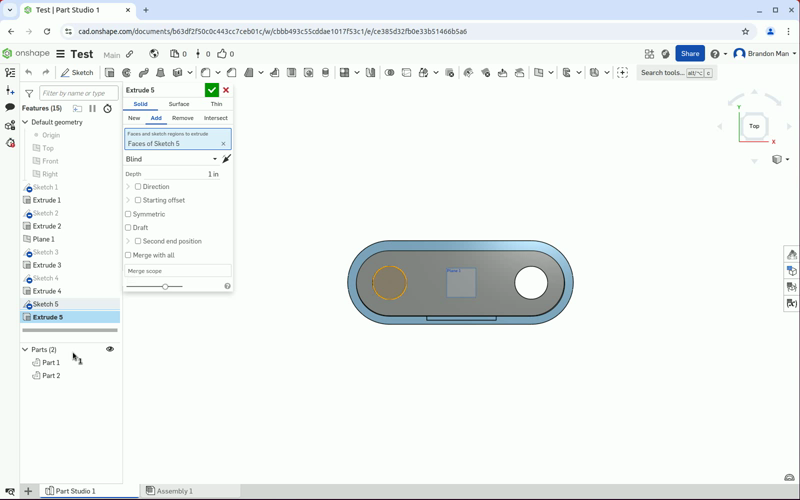
mouse_move(143, 106)
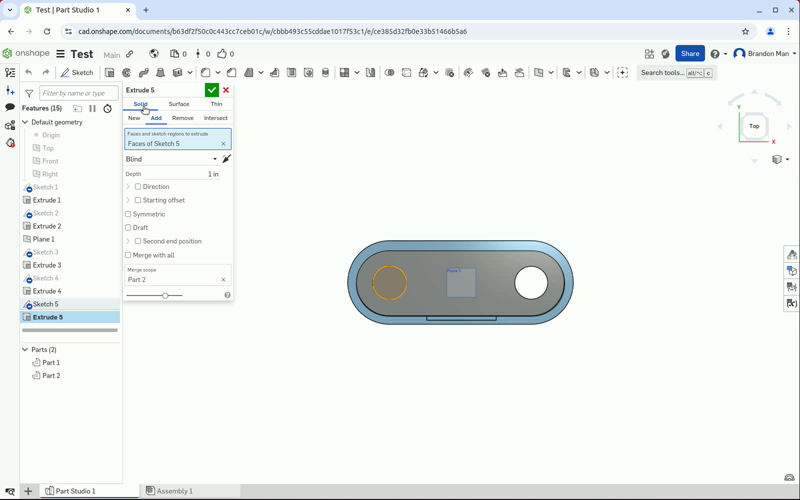
click(143, 106)
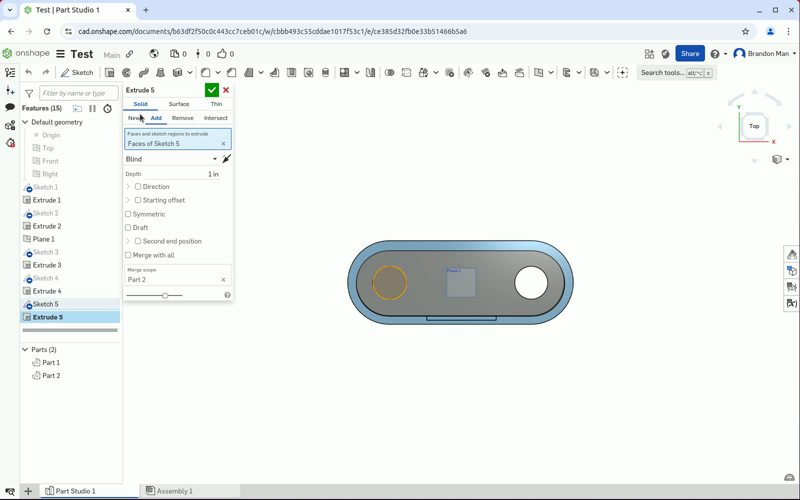
mouse_move(137, 120)
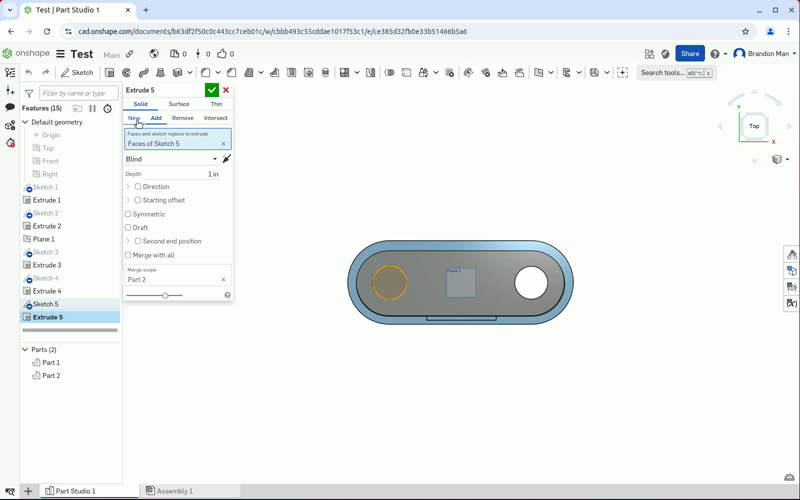
click(137, 120)
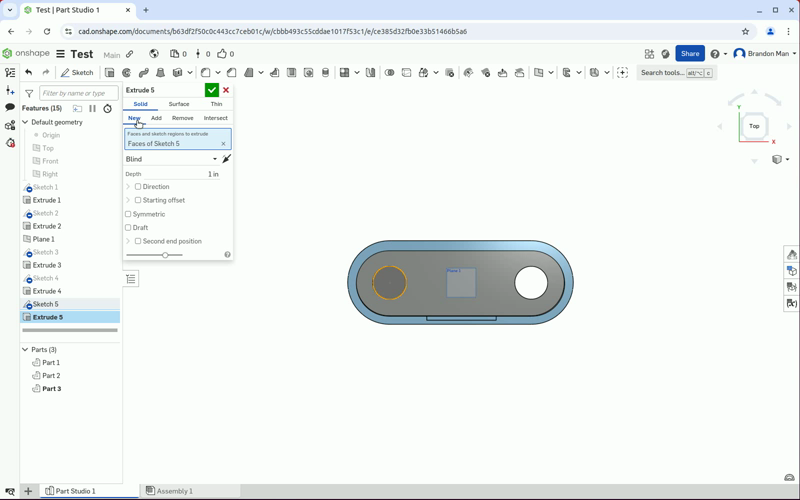
key(tab, 4)
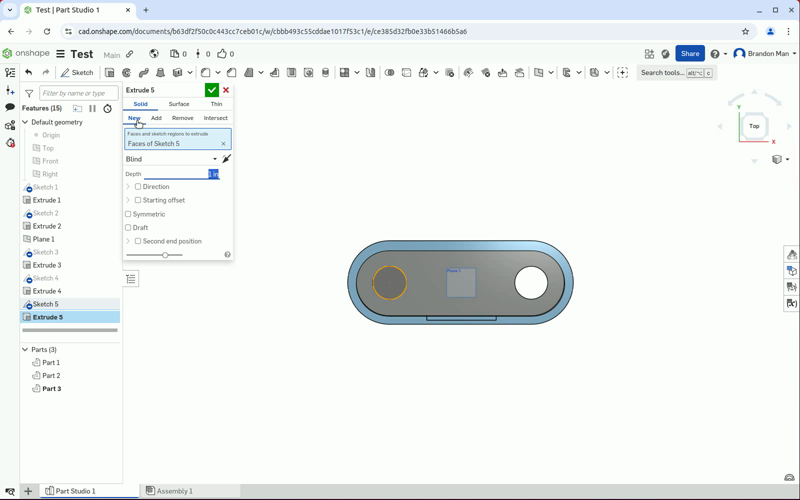
text(2.407)
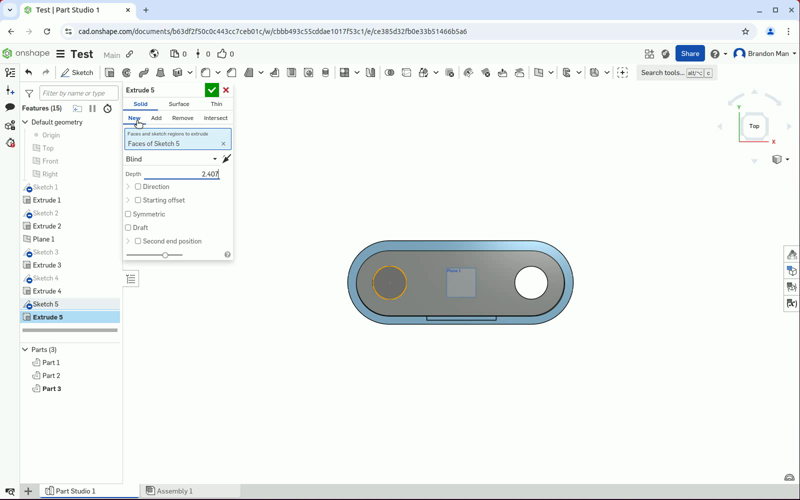
key(enter)
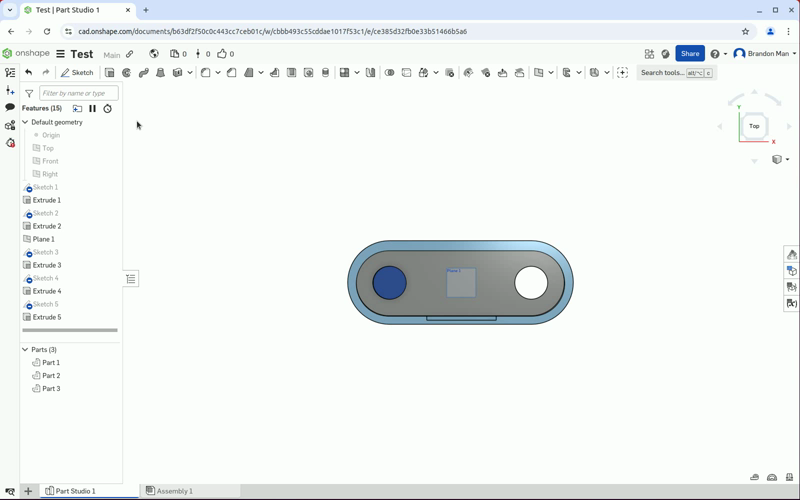
key(shift+h)
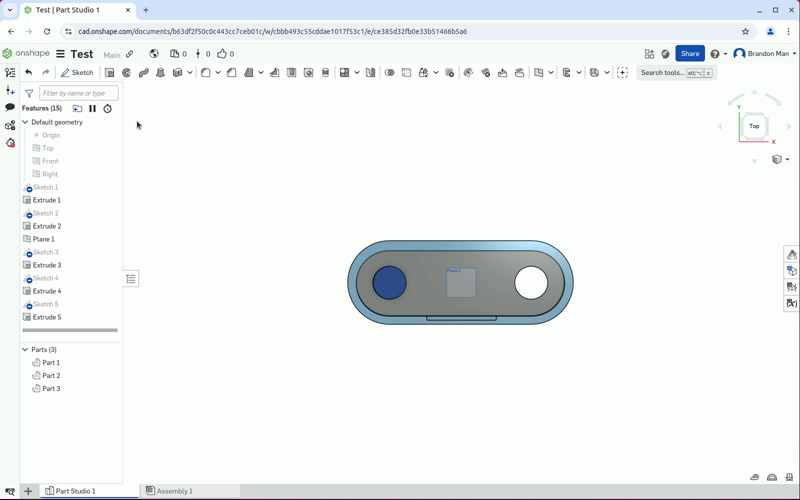
key(shift+h)
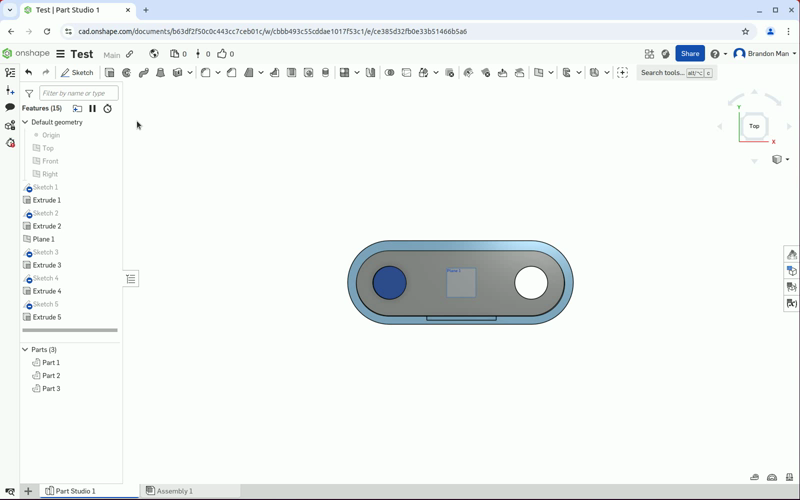
mouse_move(73, 189)
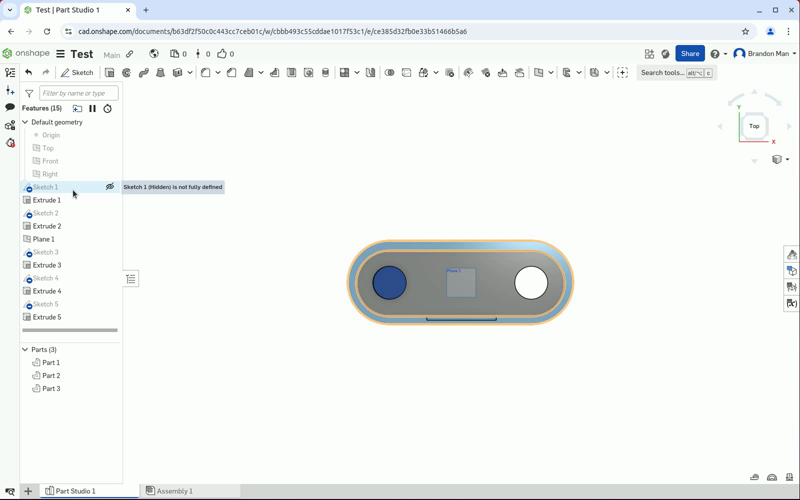
click(73, 189)
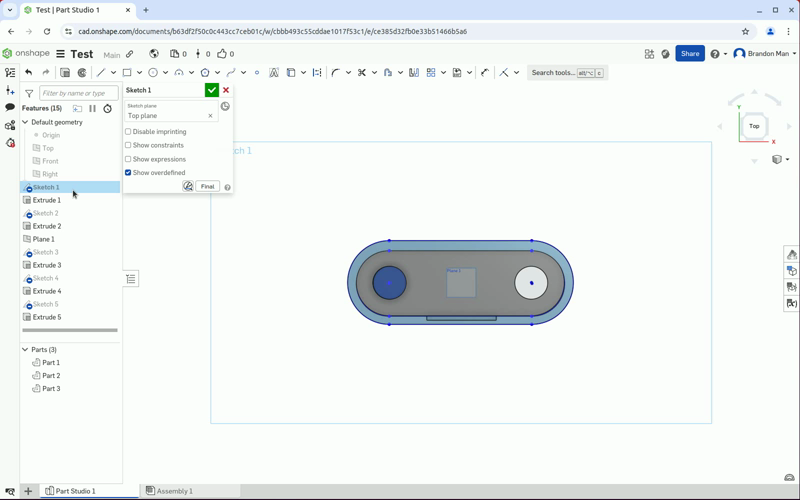
mouse_move(229, 92)
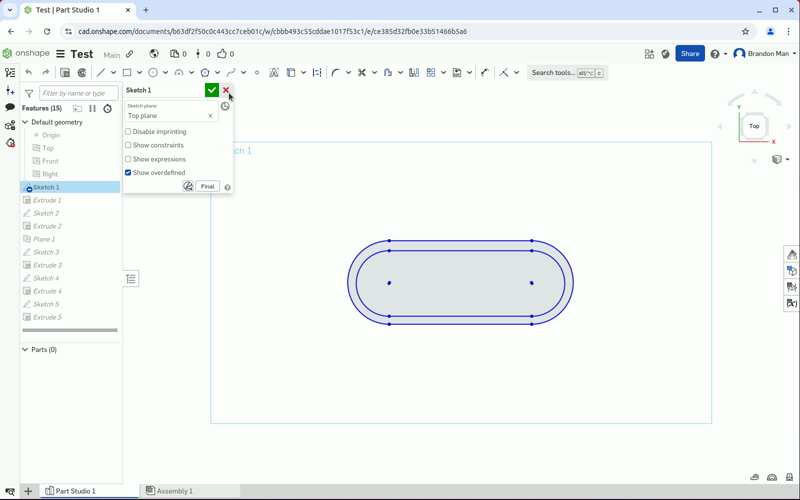
click(229, 92)
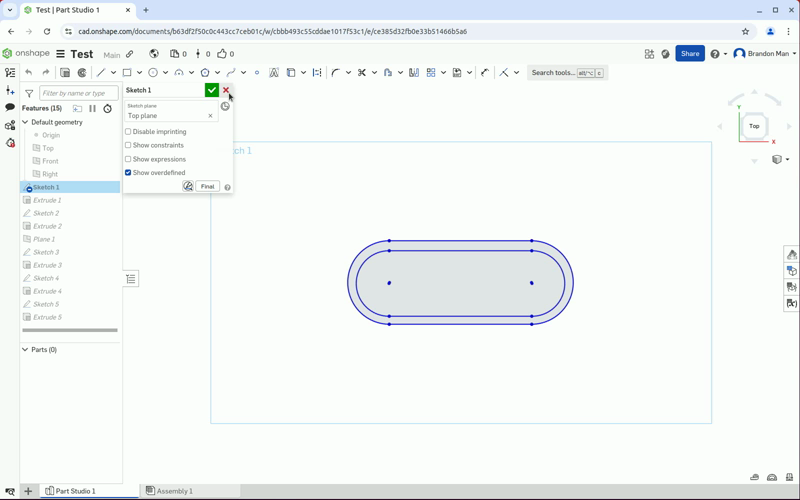
key(shift+s)
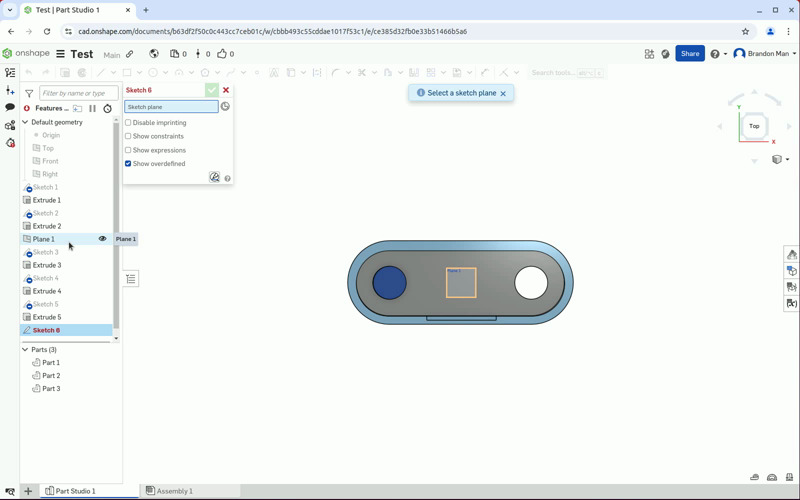
scroll(3)
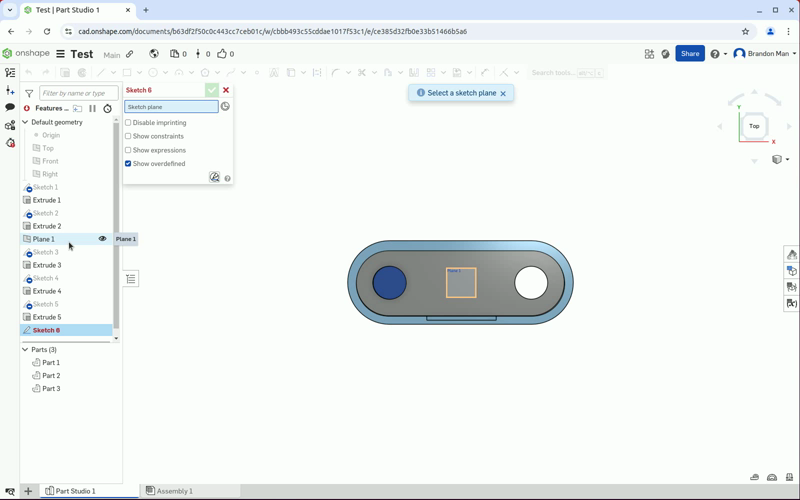
mouse_move(69, 150)
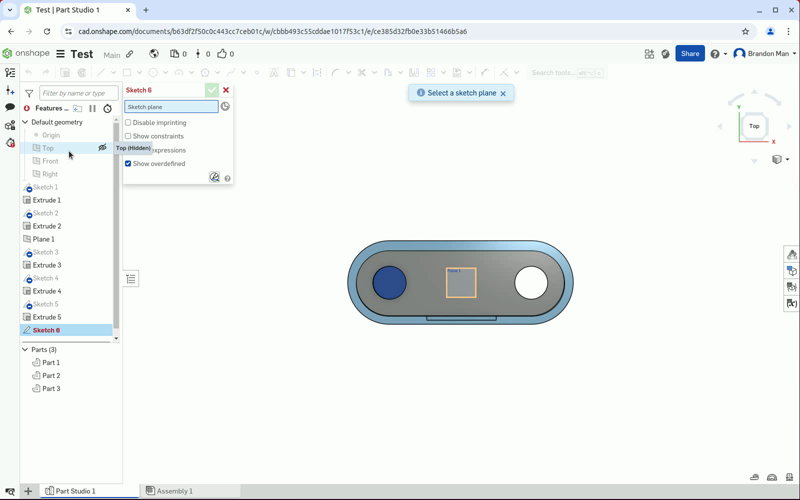
click(69, 150)
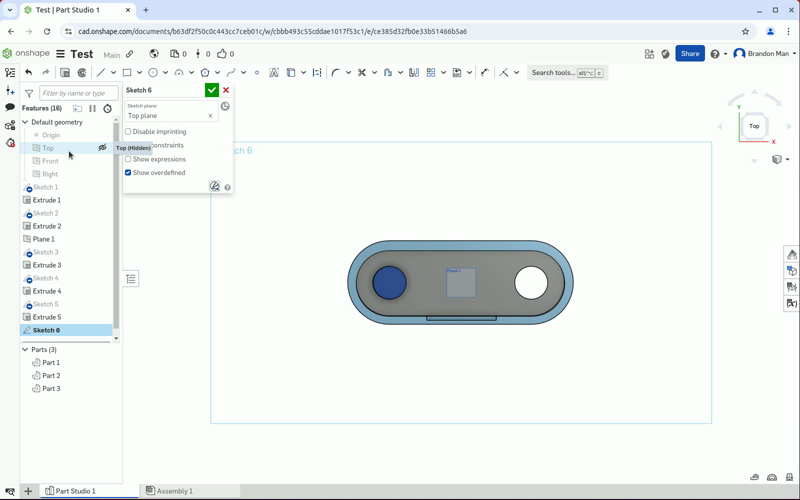
mouse_move(73, 352)
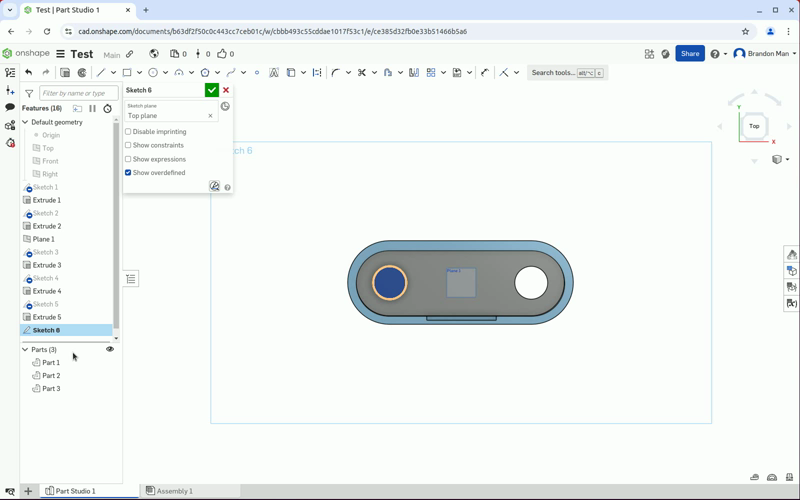
key(y)
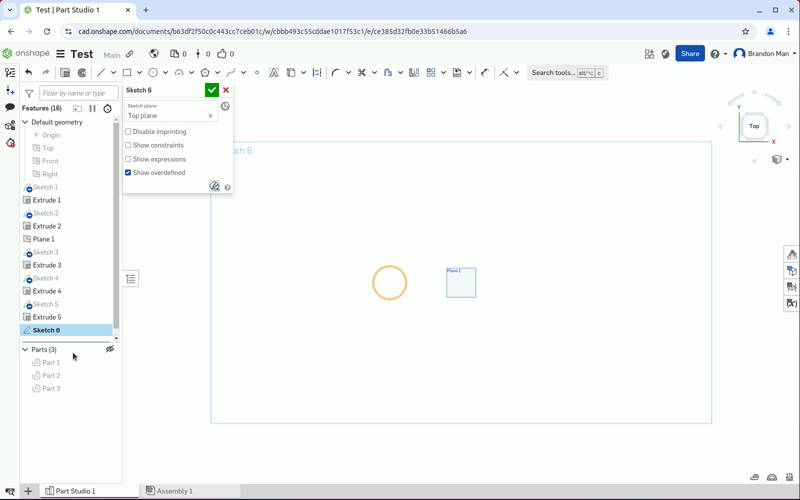
key(c)
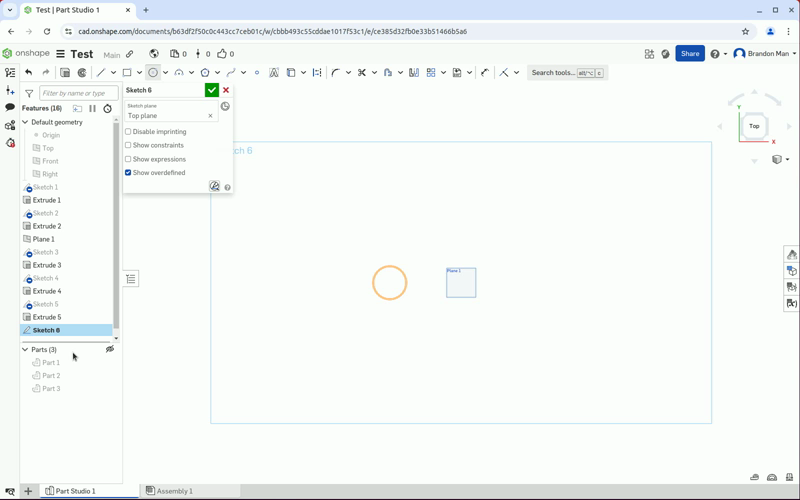
key_down(shift)
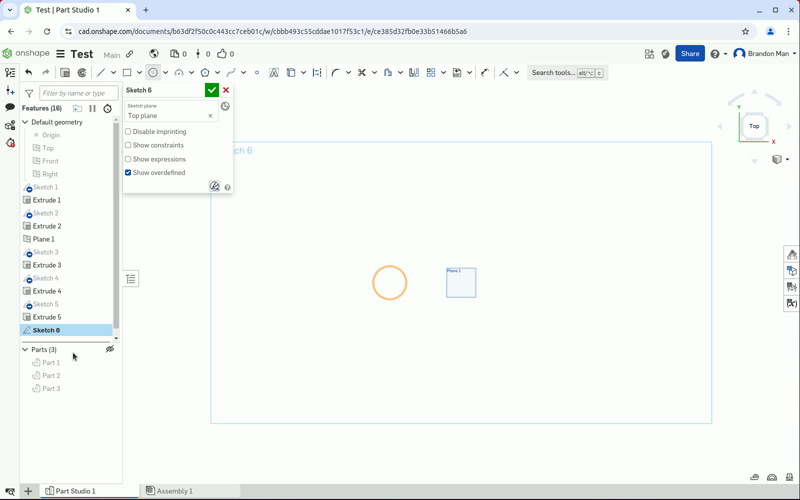
mouse_move(532, 282)
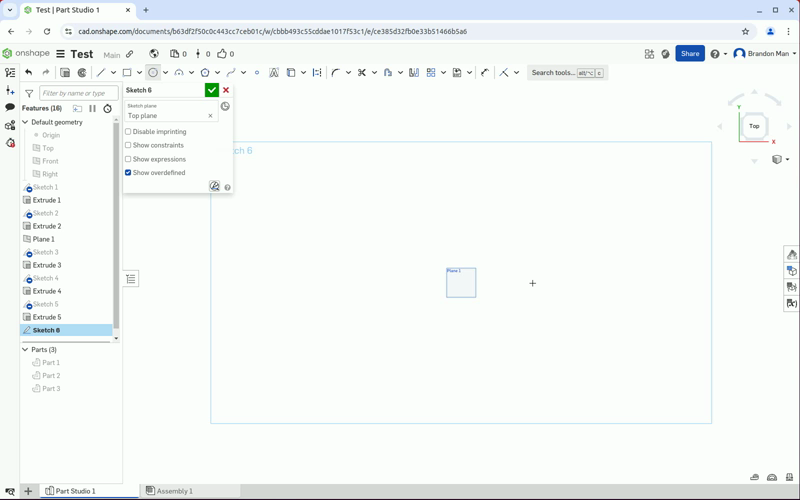
click(532, 282)
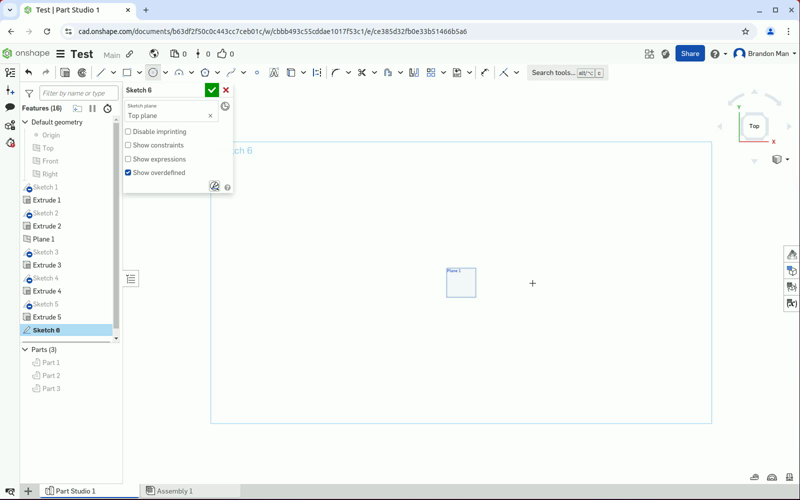
key_up(shift)
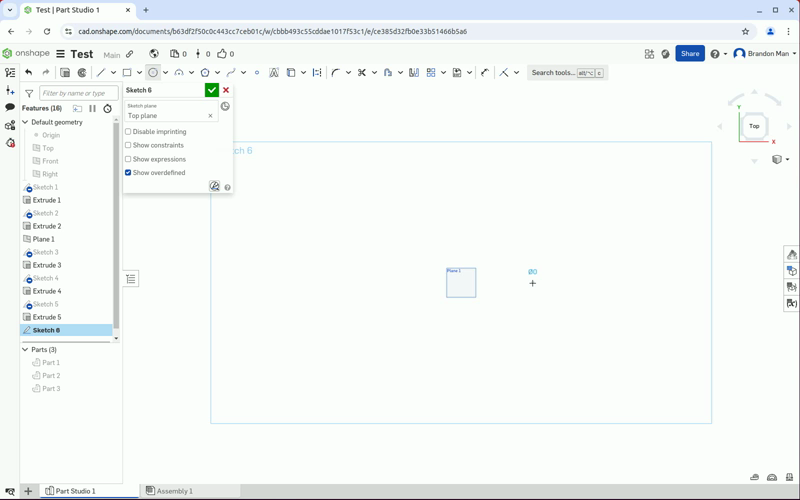
mouse_move(549, 282)
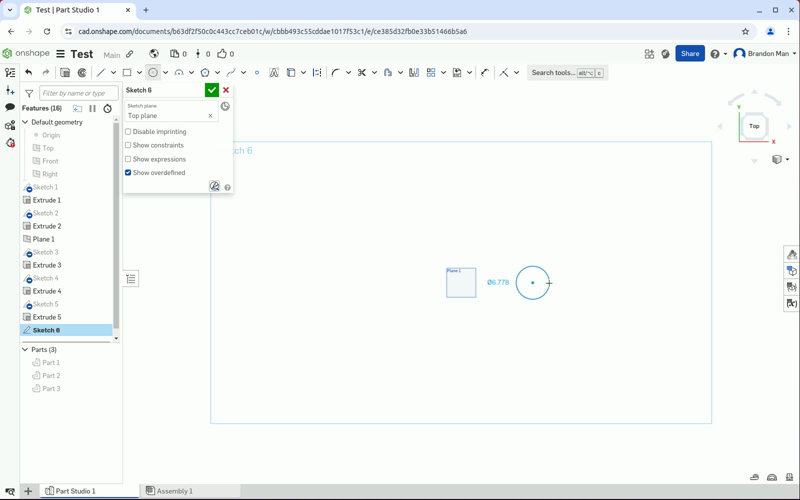
click(549, 282)
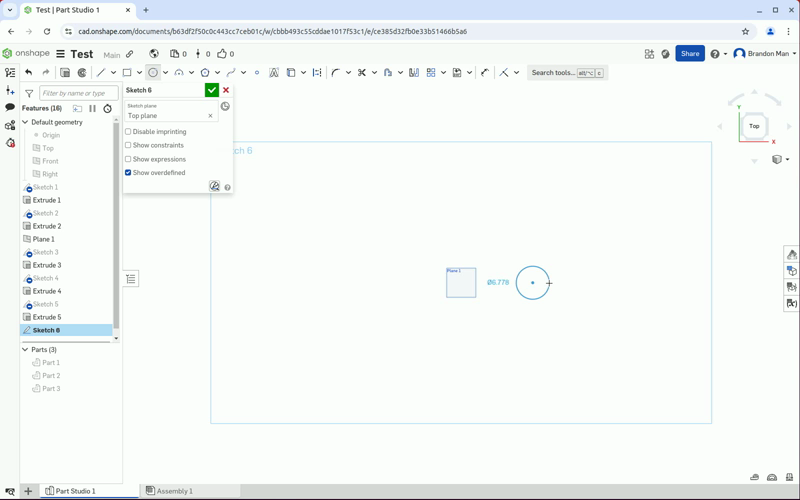
key(esc)
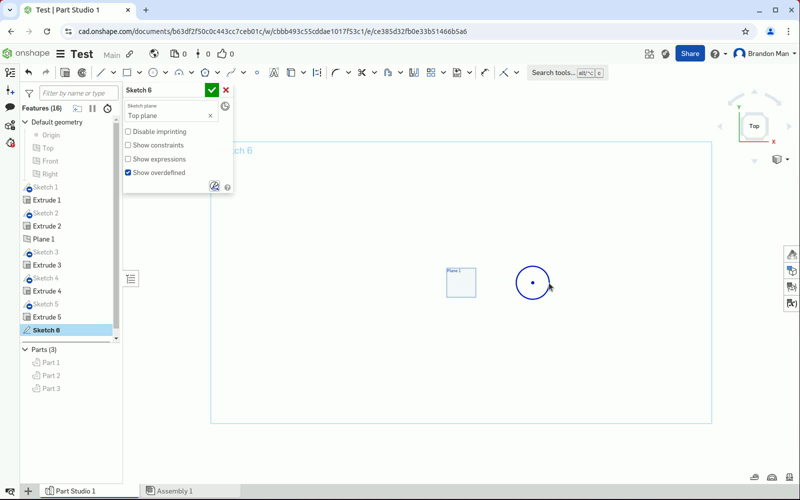
mouse_move(539, 270)
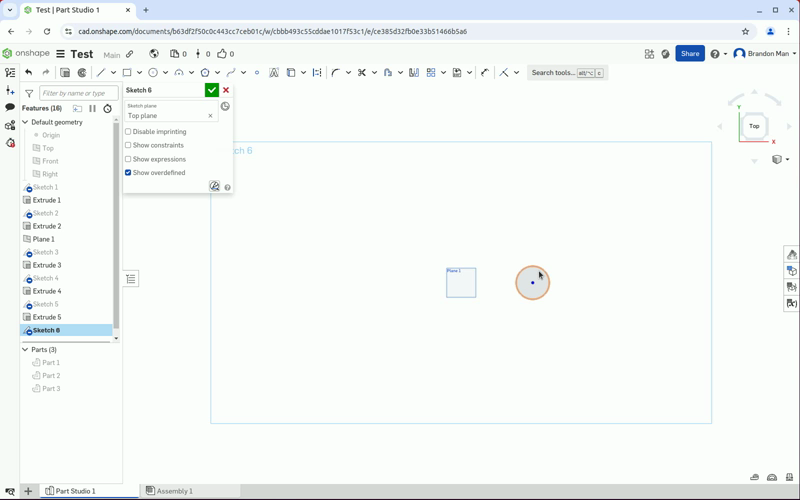
scroll(6)
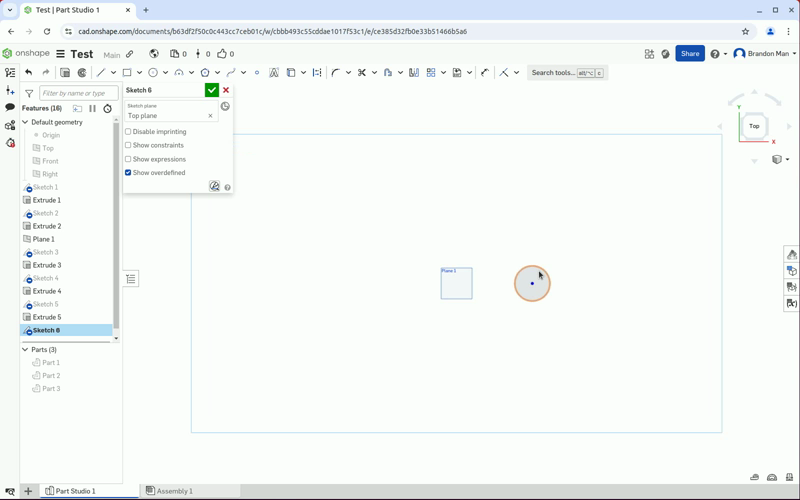
scroll(6)
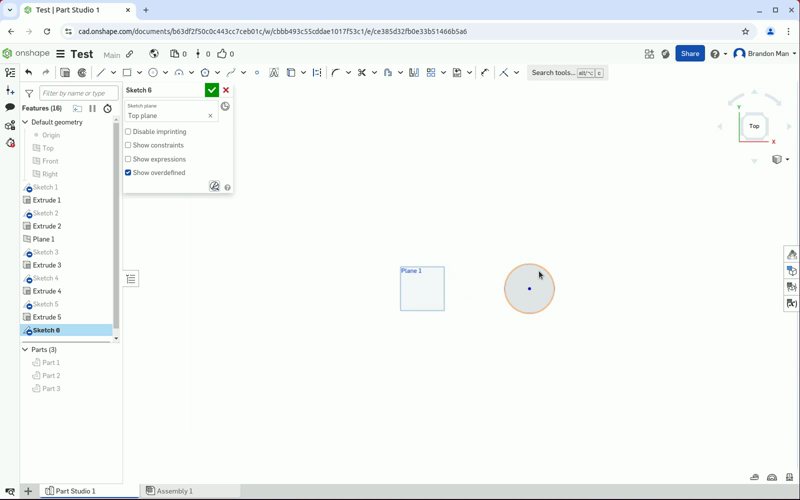
scroll(6)
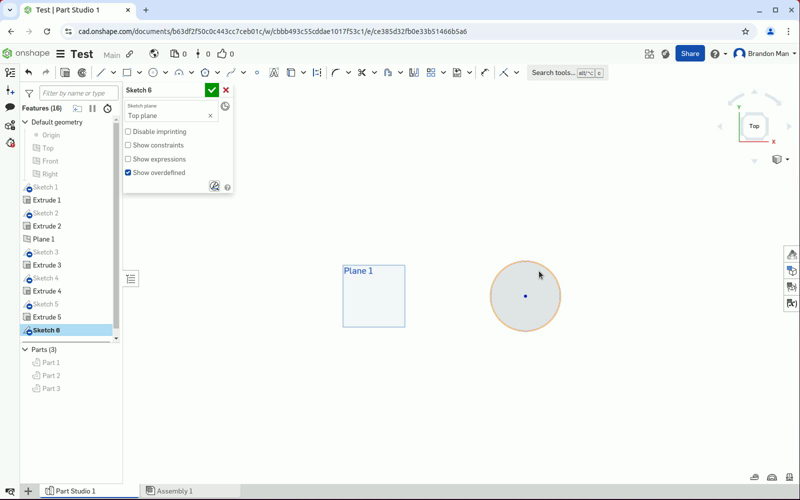
scroll(6)
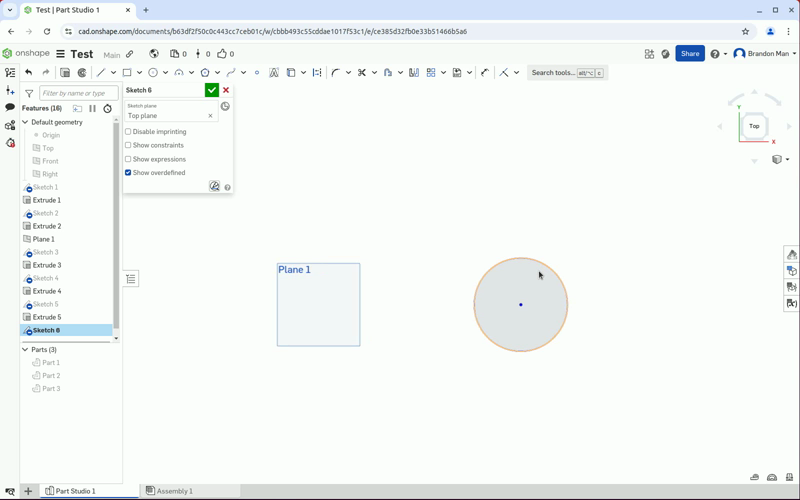
scroll(6)
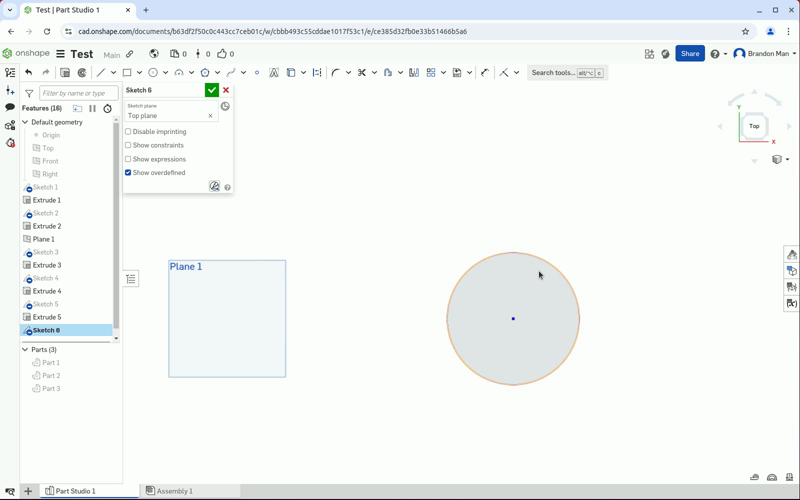
scroll(6)
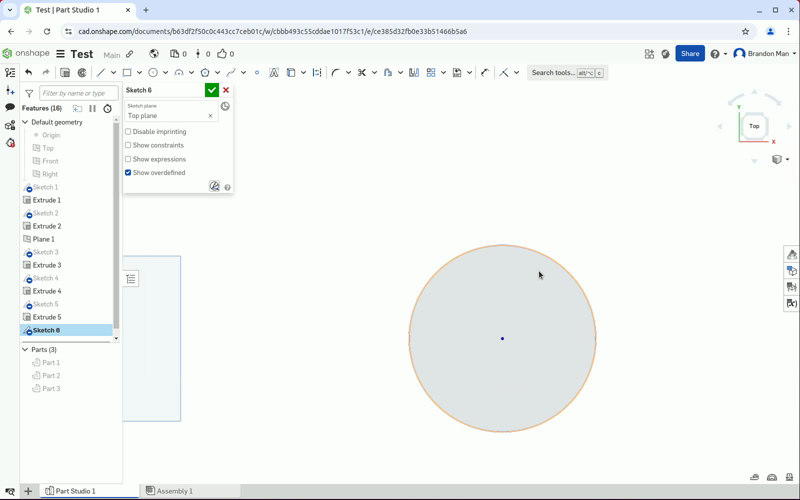
scroll(6)
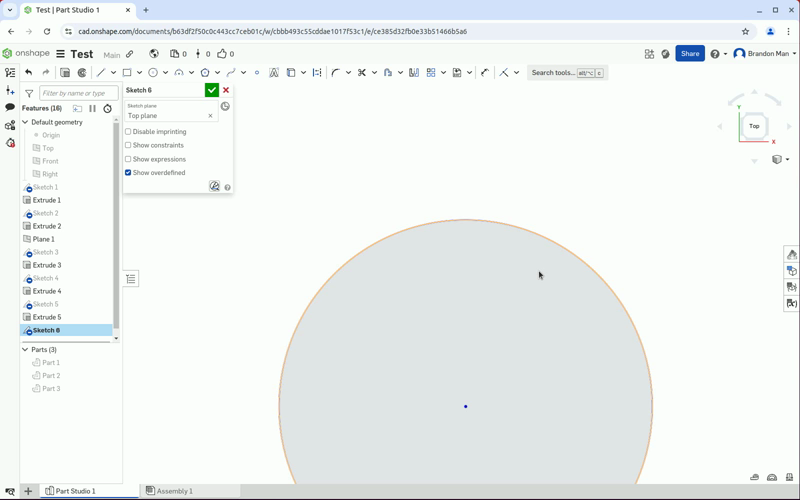
click(539, 270)
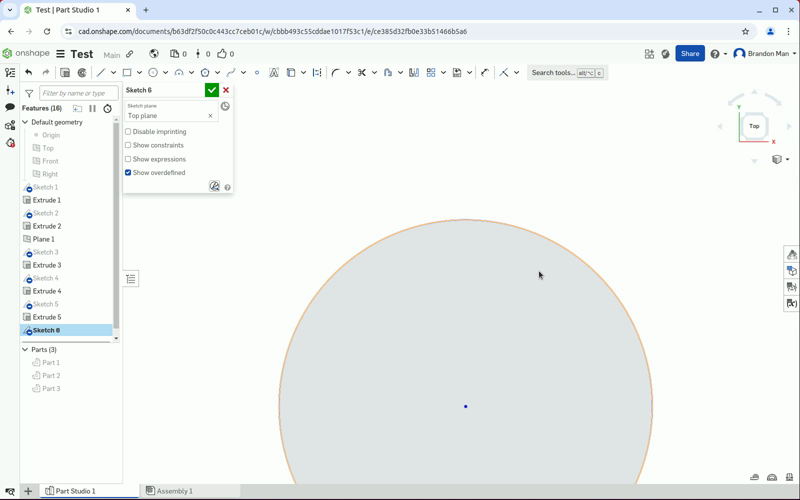
scroll(-6)
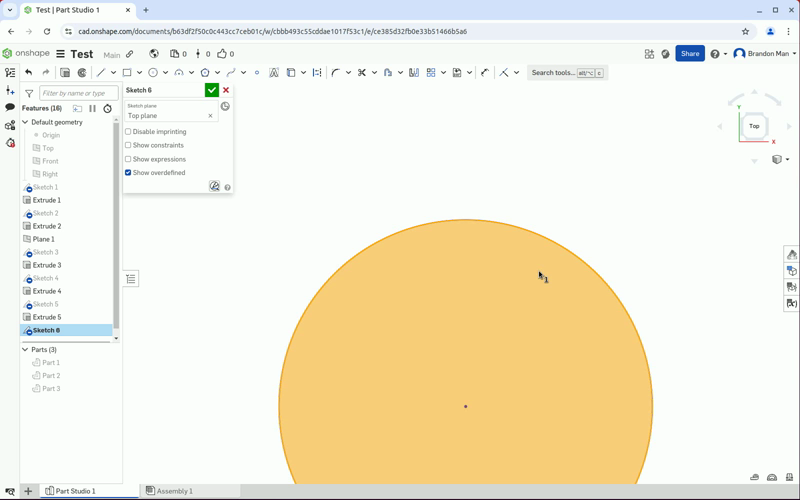
scroll(-6)
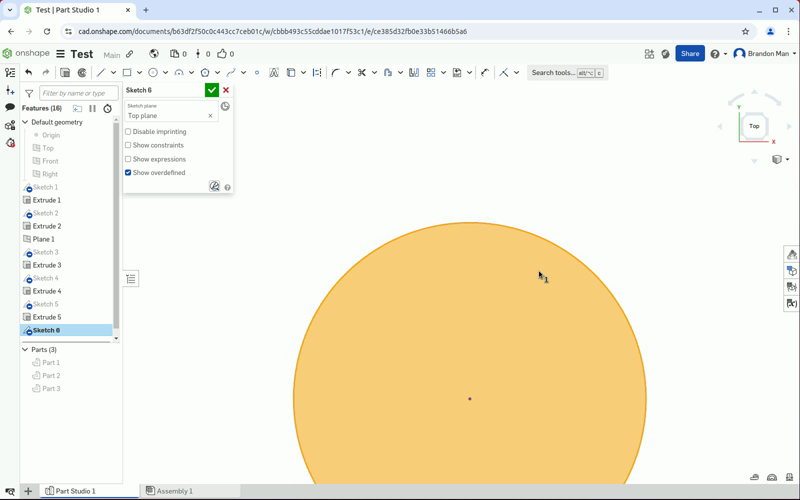
scroll(-6)
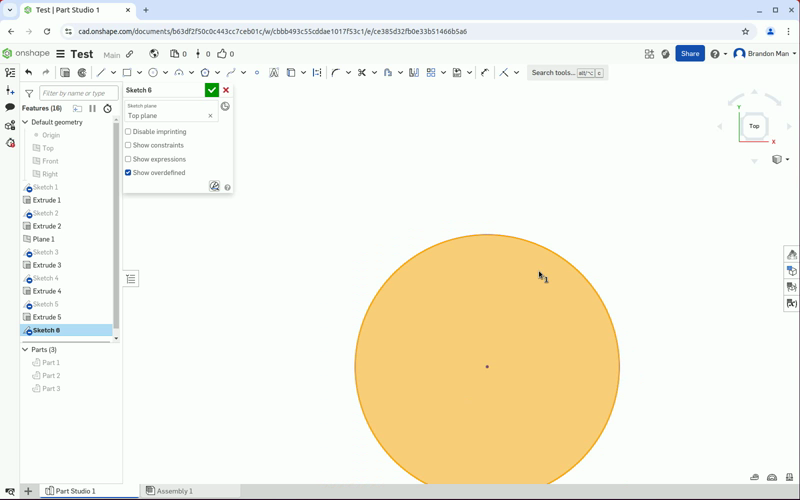
scroll(-6)
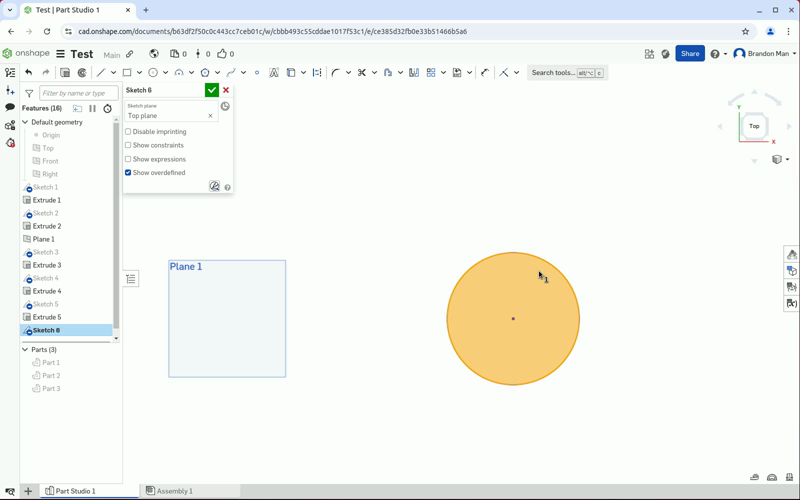
scroll(-6)
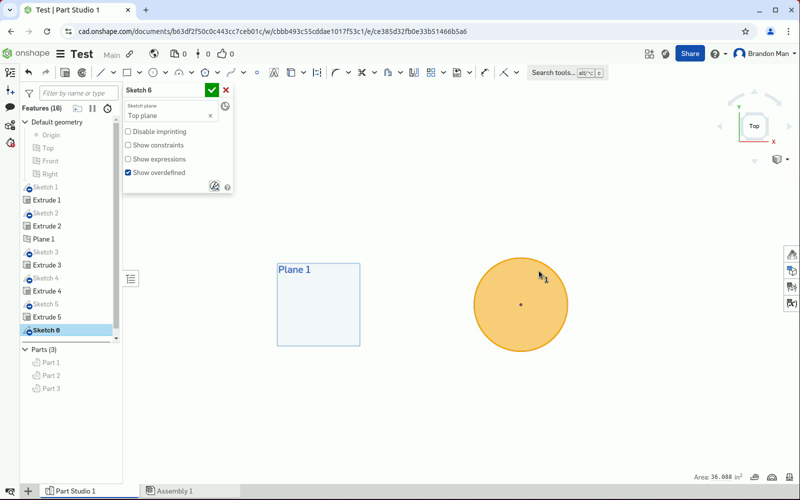
scroll(-6)
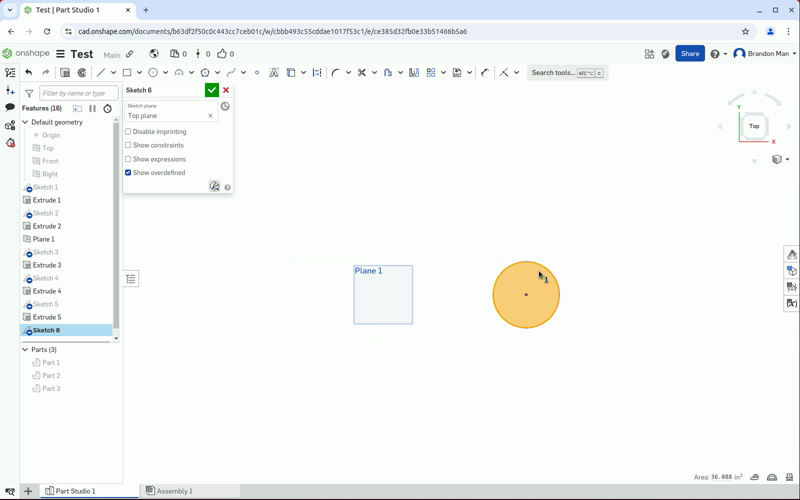
scroll(-6)
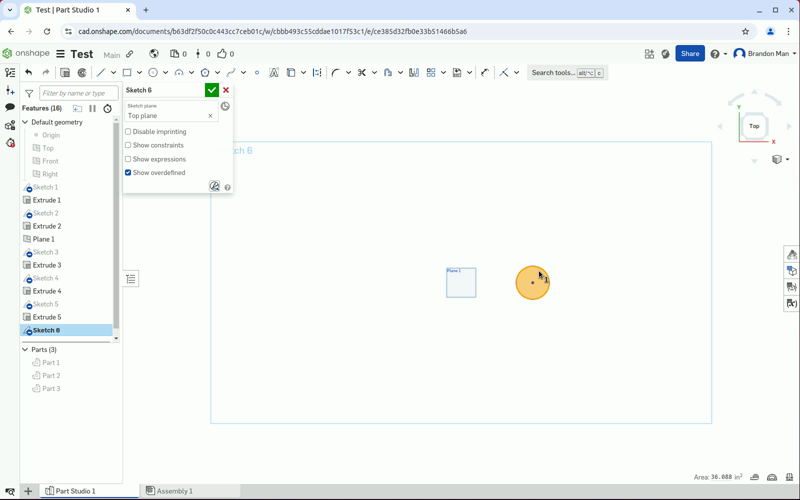
mouse_move(73, 352)
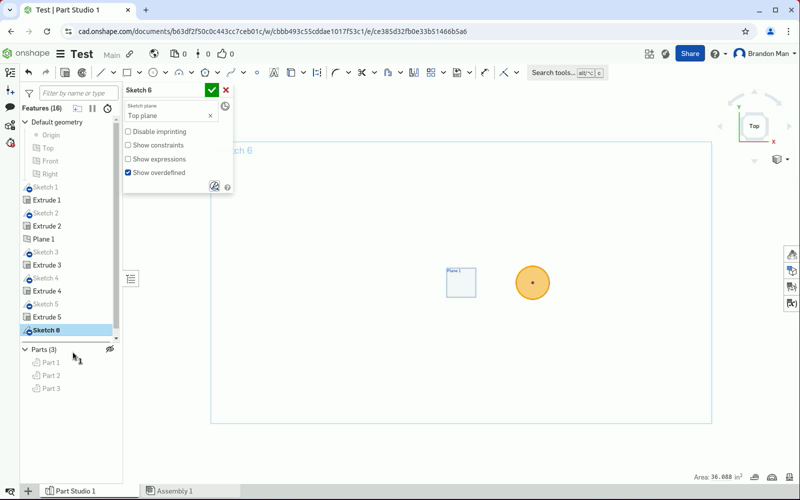
key(shift+y)
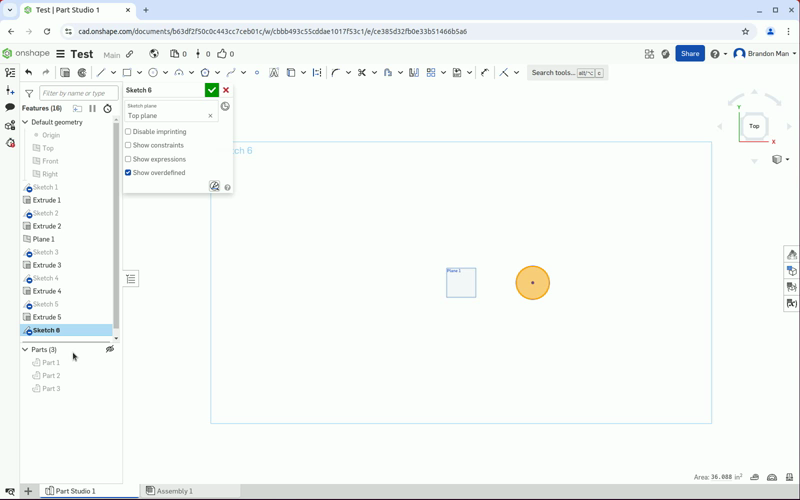
key(shift+e)
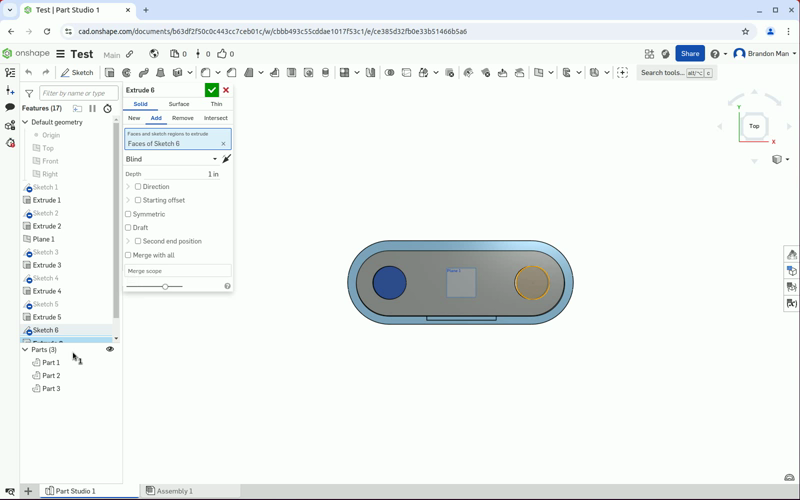
mouse_move(143, 106)
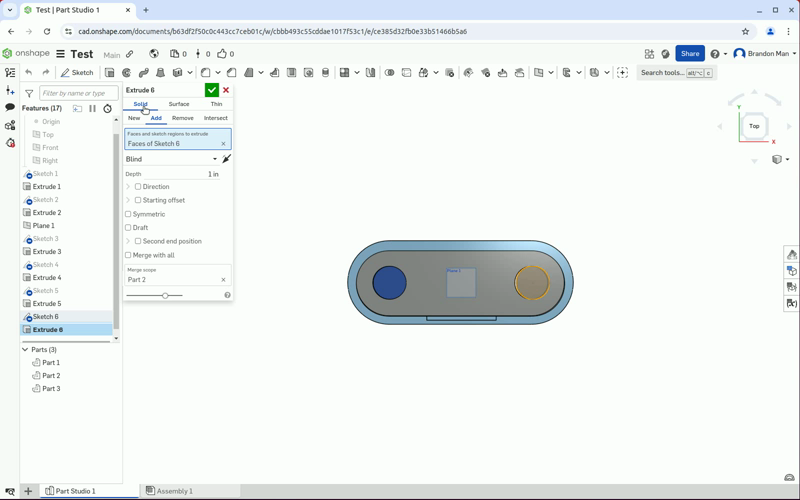
click(143, 106)
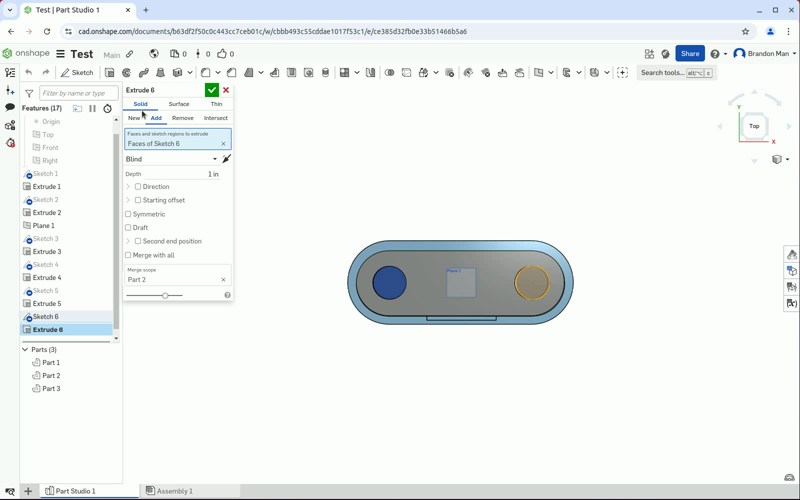
mouse_move(137, 120)
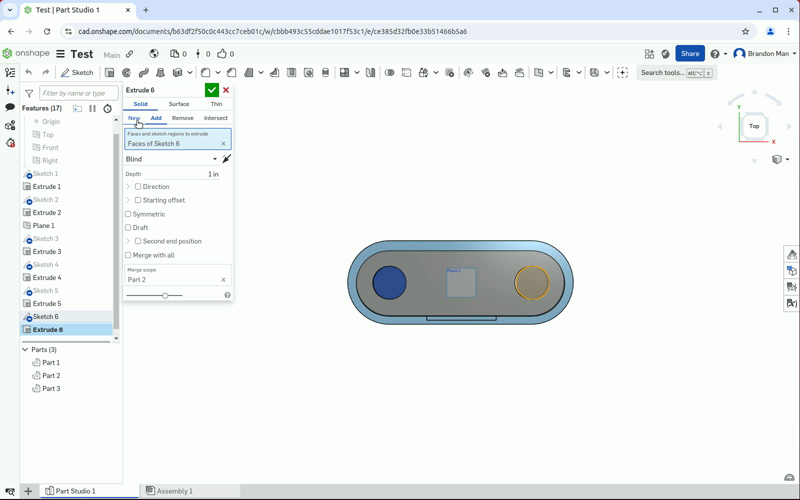
click(137, 120)
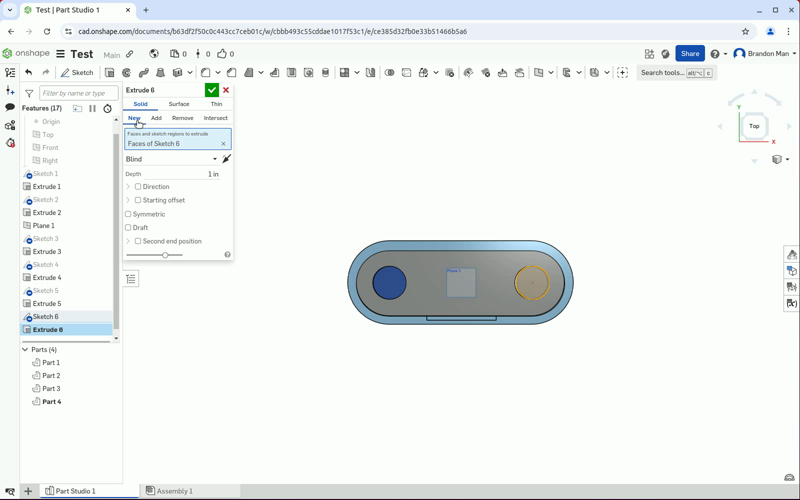
key(tab, 4)
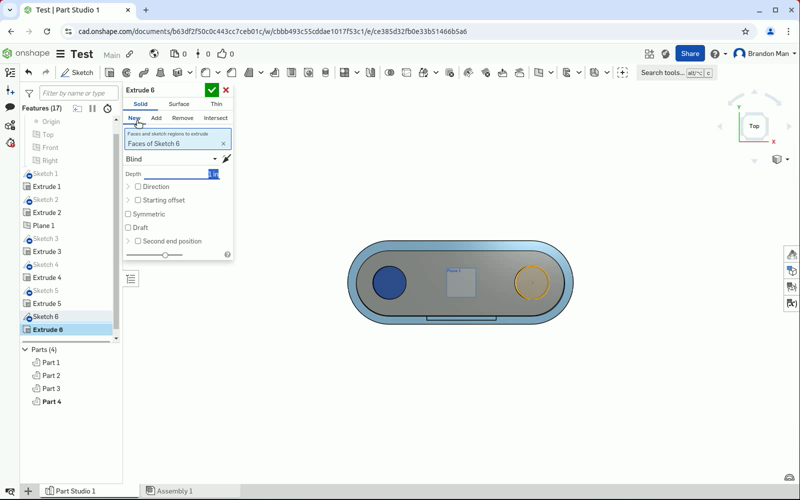
text(2.407)
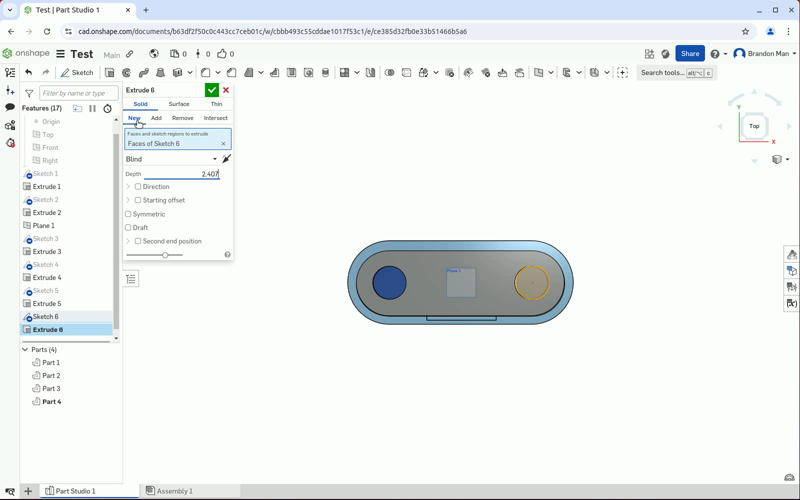
key(enter)
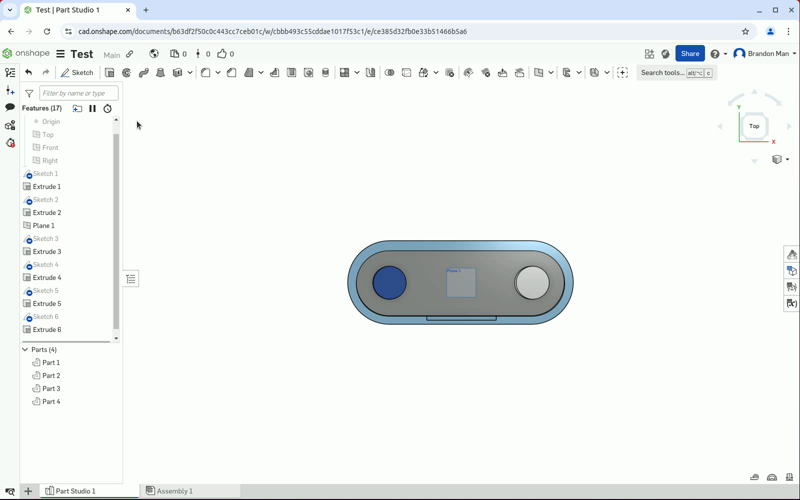
key(shift+h)
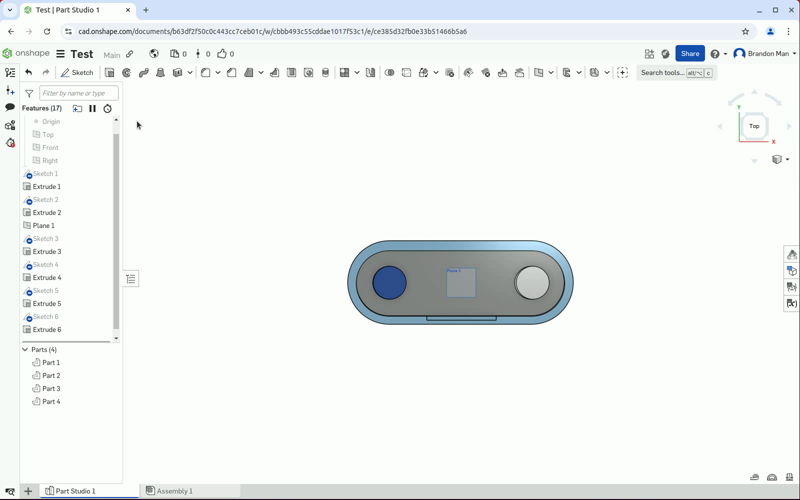
key(shift+h)
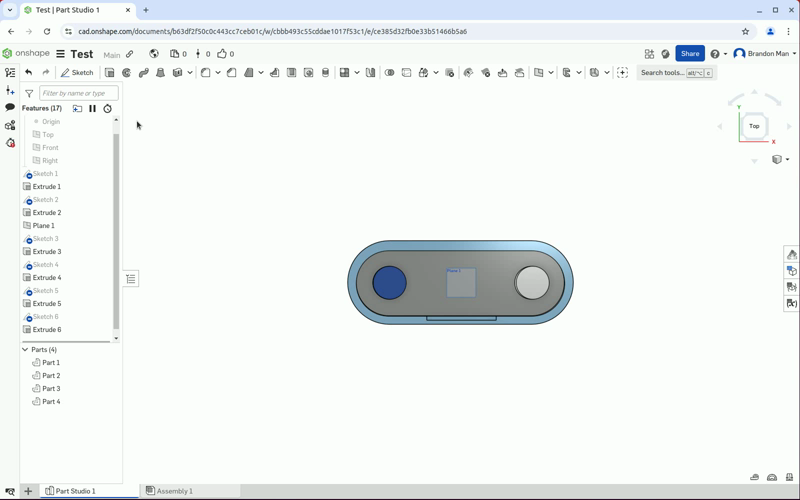
mouse_move(69, 176)
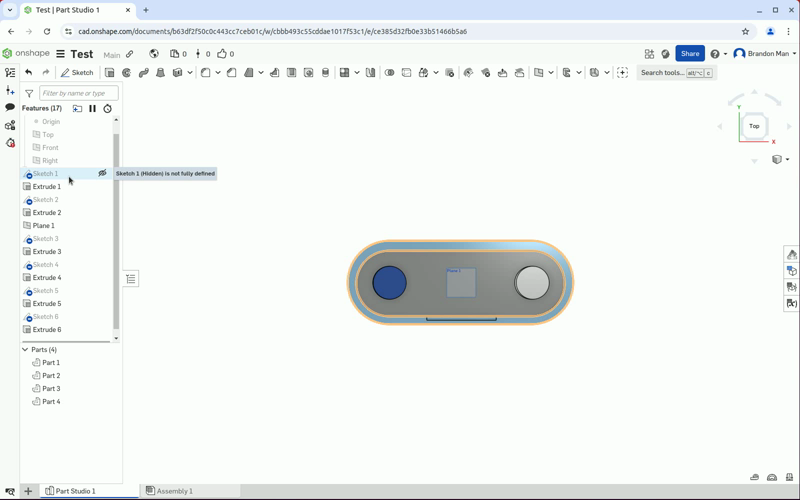
click(69, 176)
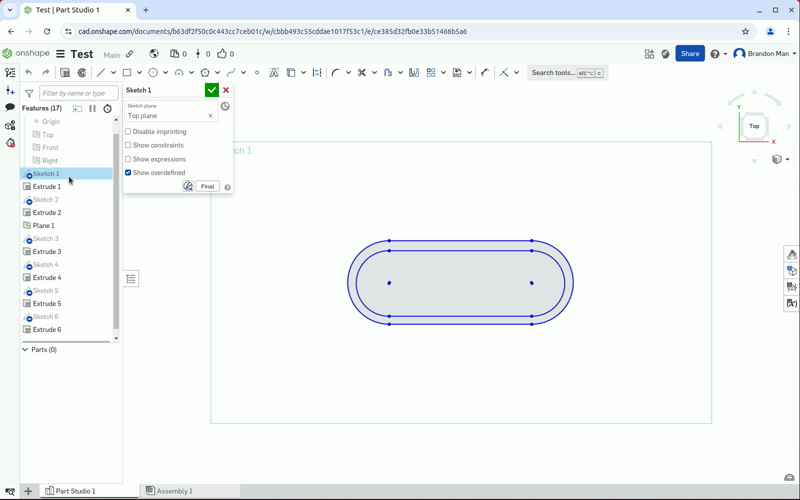
mouse_move(229, 92)
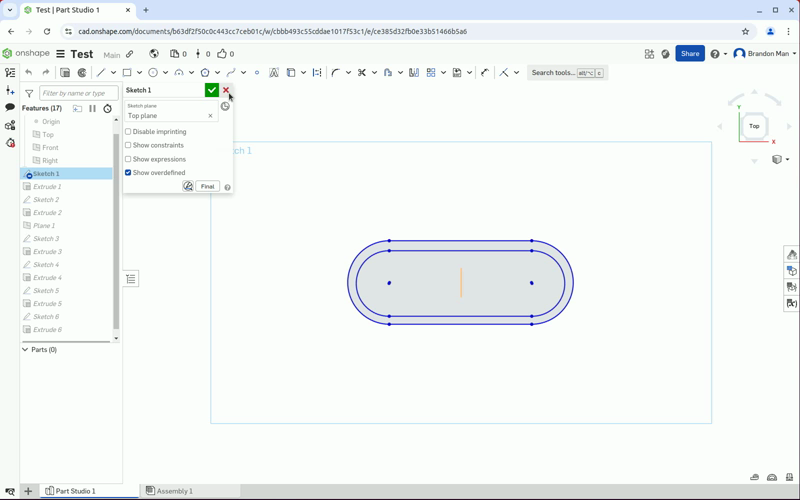
click(229, 92)
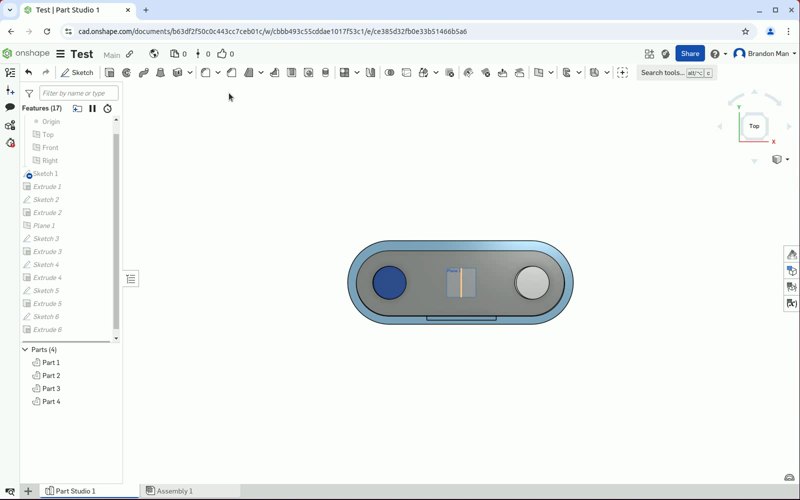
mouse_move(73, 352)
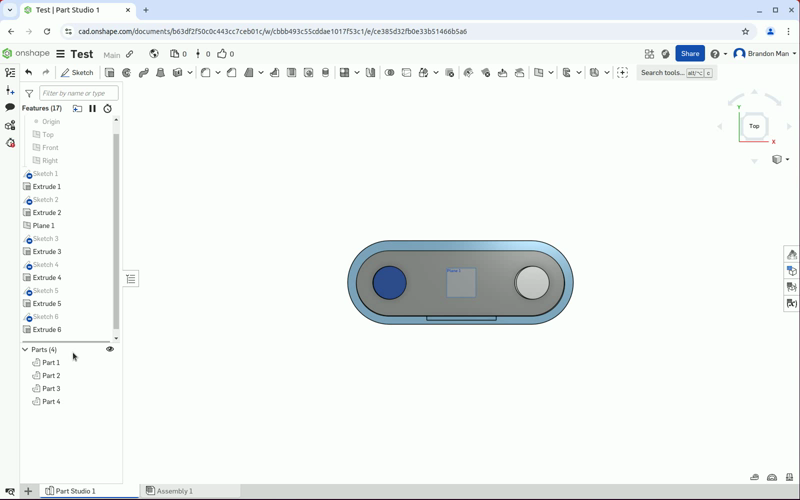
key(y)
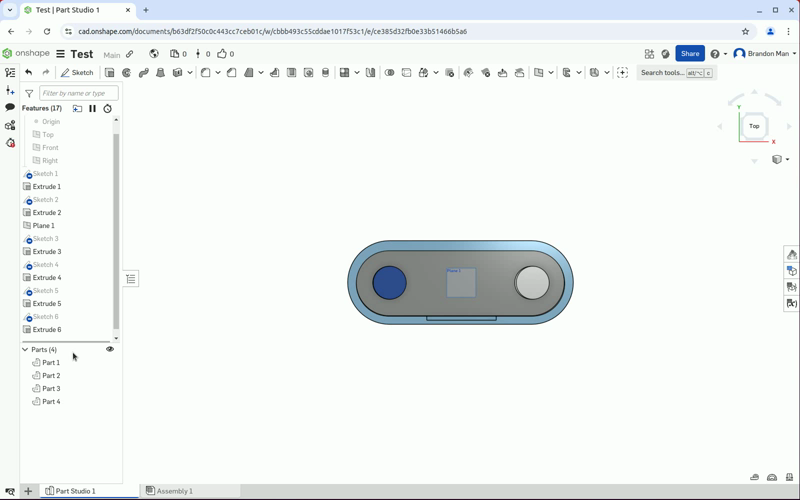
key(shift+p)
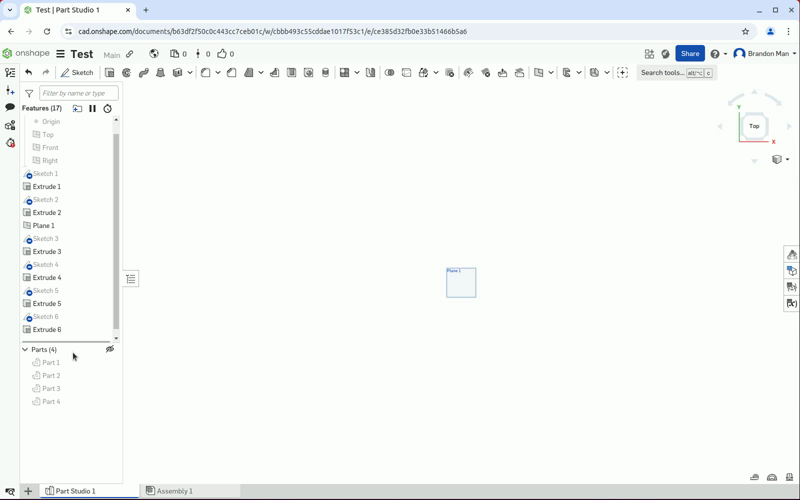
key(space)
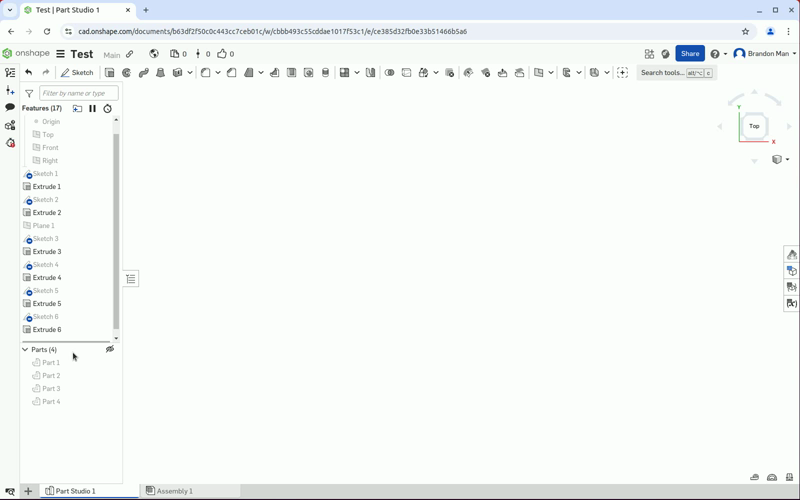
key_down(shift)
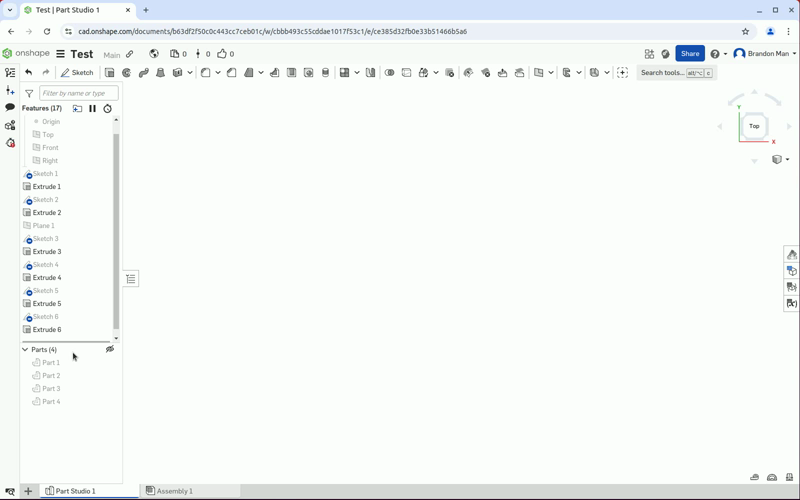
key(up)
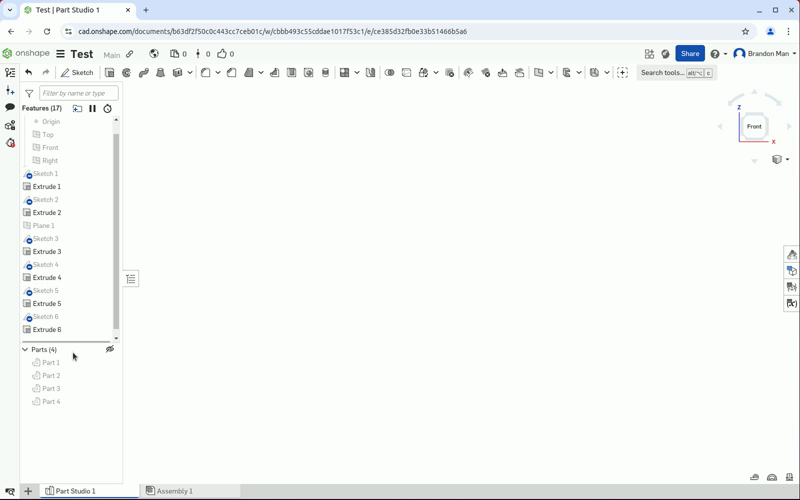
key_up(shift)
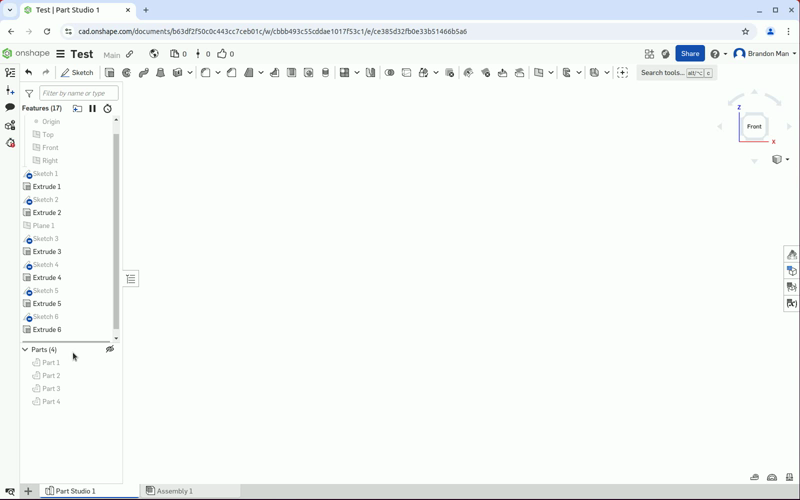
key(space)
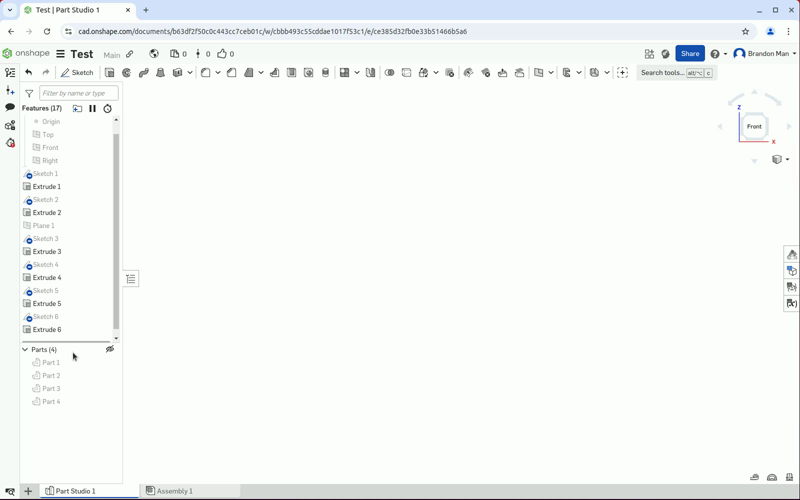
key_down(shift)
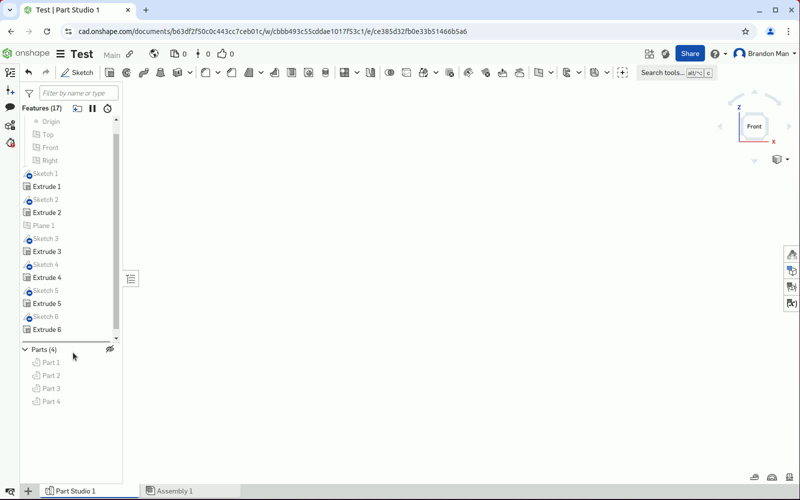
key(left)
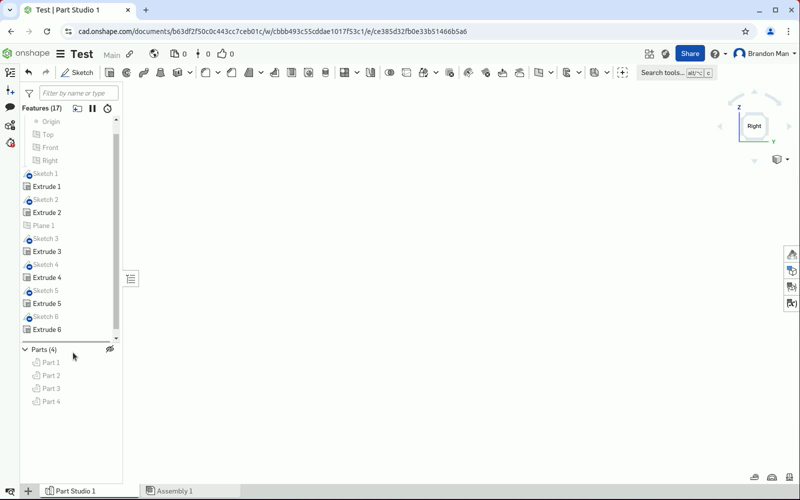
key_up(shift)
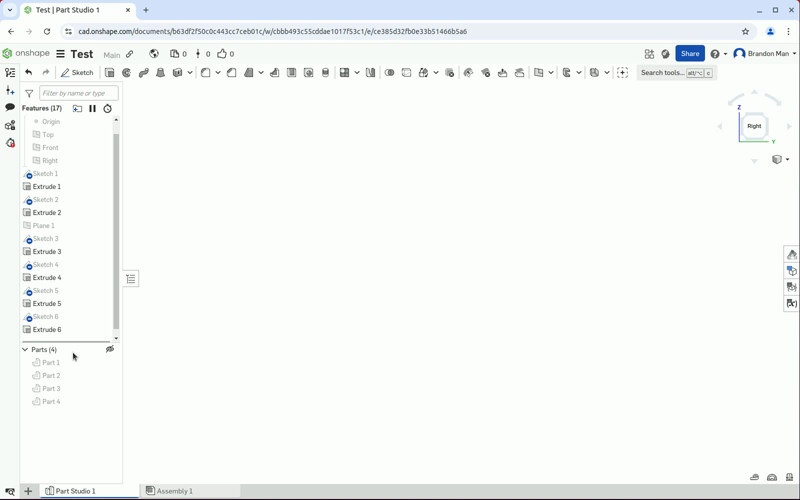
mouse_move(73, 352)
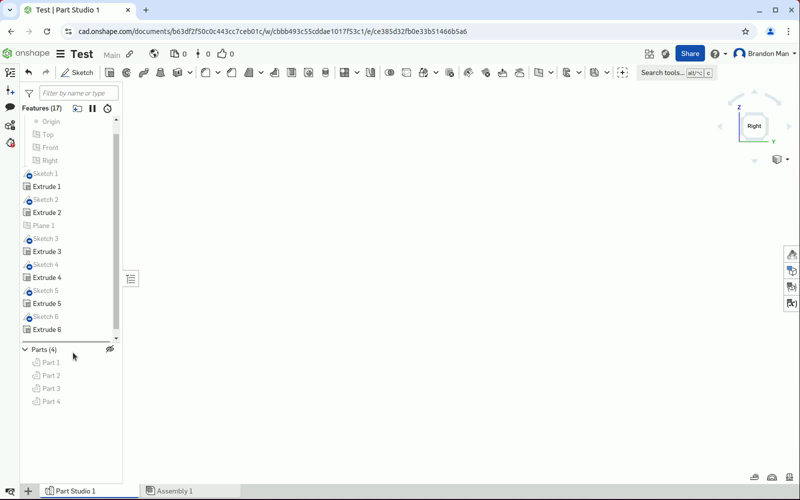
key(shift+y)
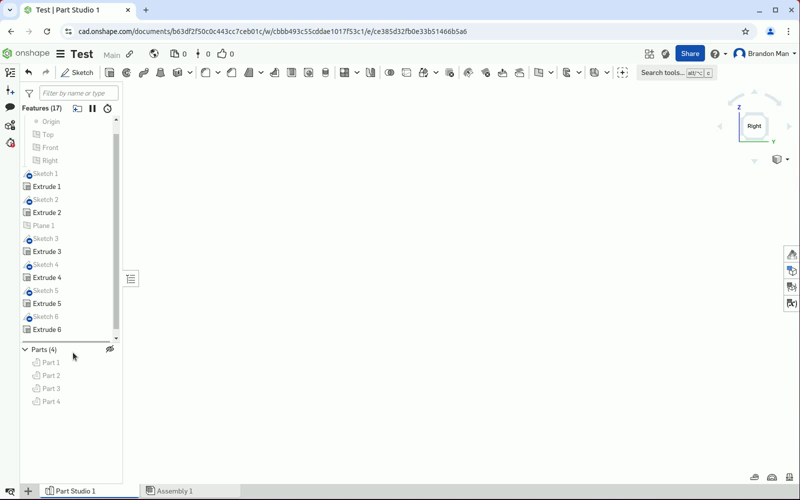
key(shift+s)
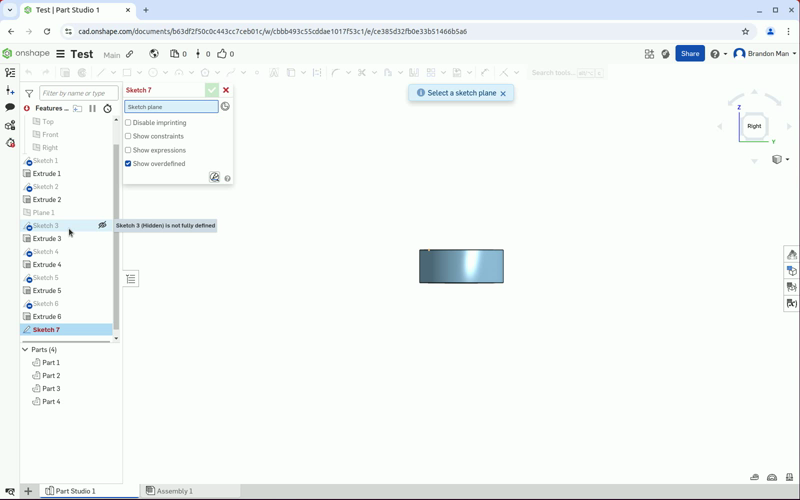
scroll(3)
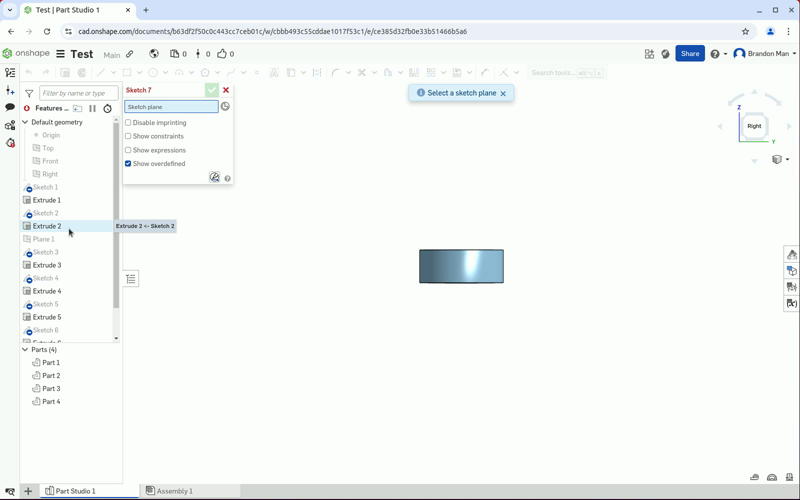
mouse_move(69, 176)
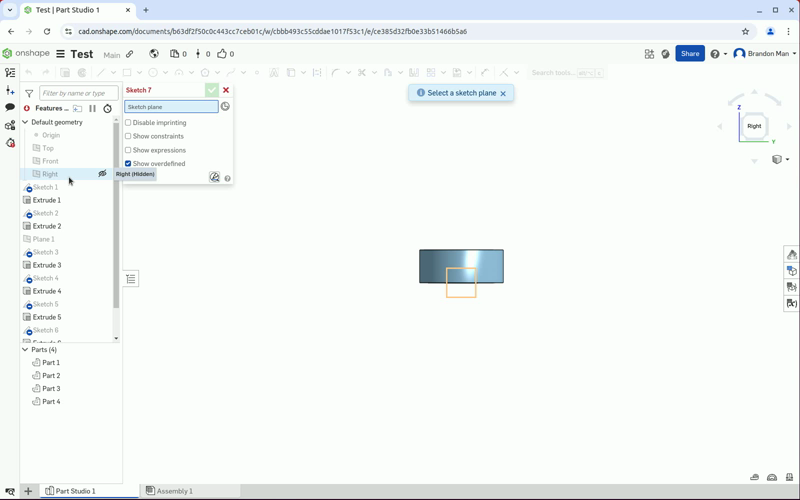
click(69, 176)
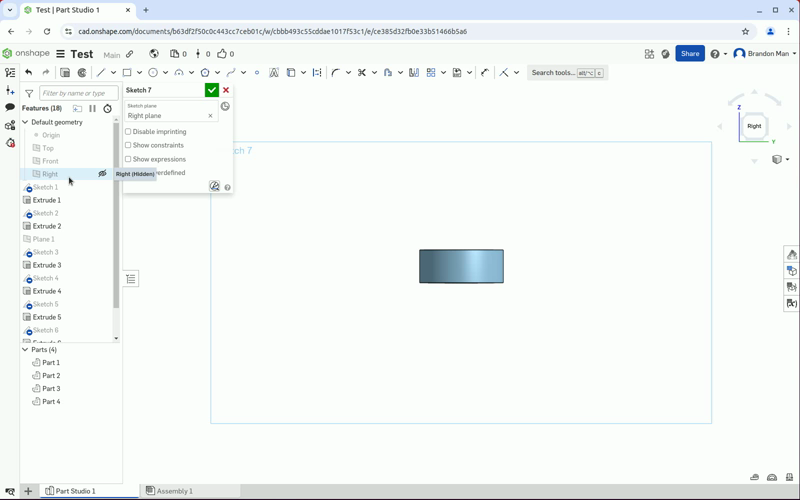
mouse_move(73, 352)
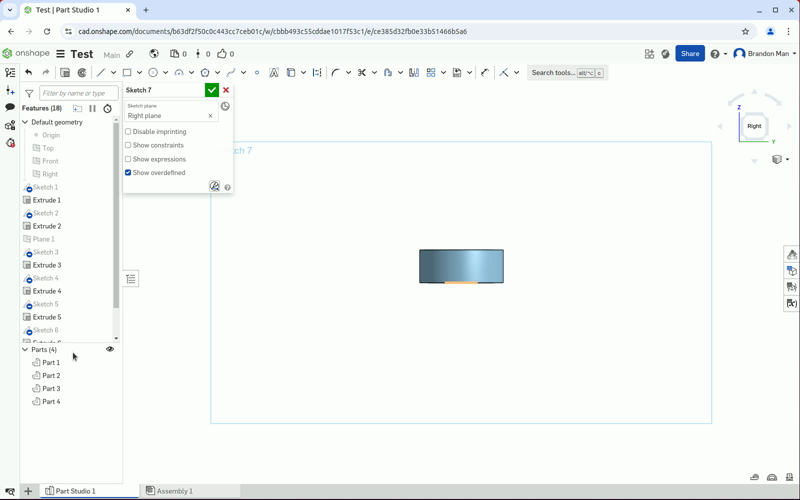
key(y)
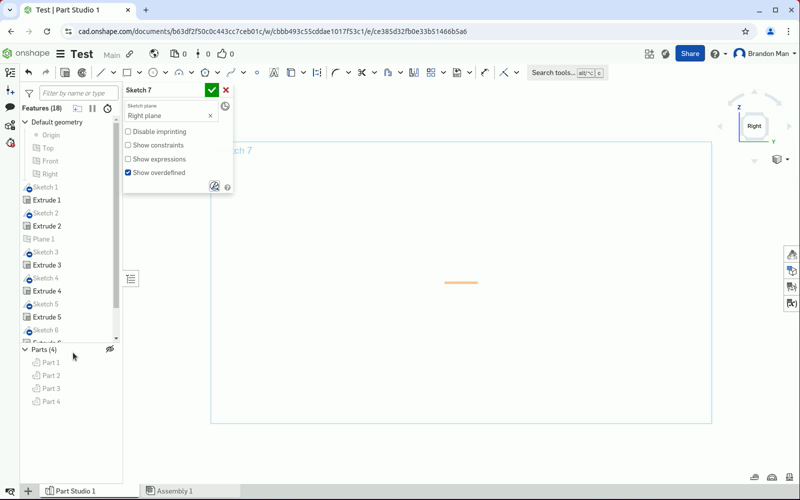
key(l)
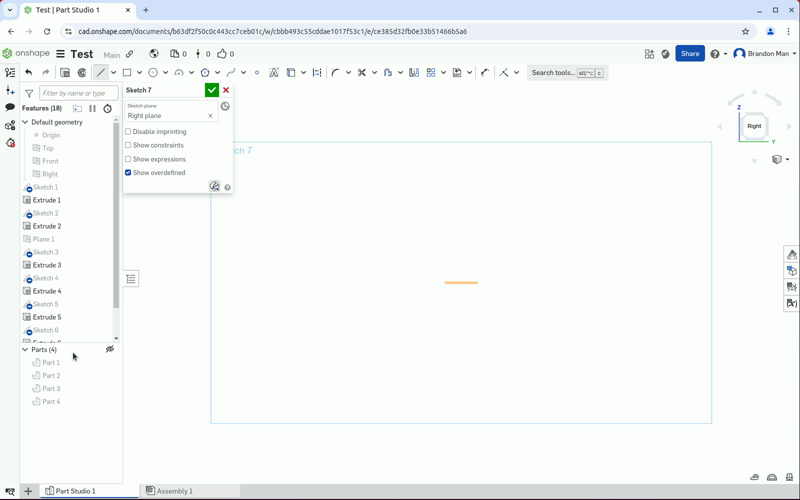
key_down(shift)
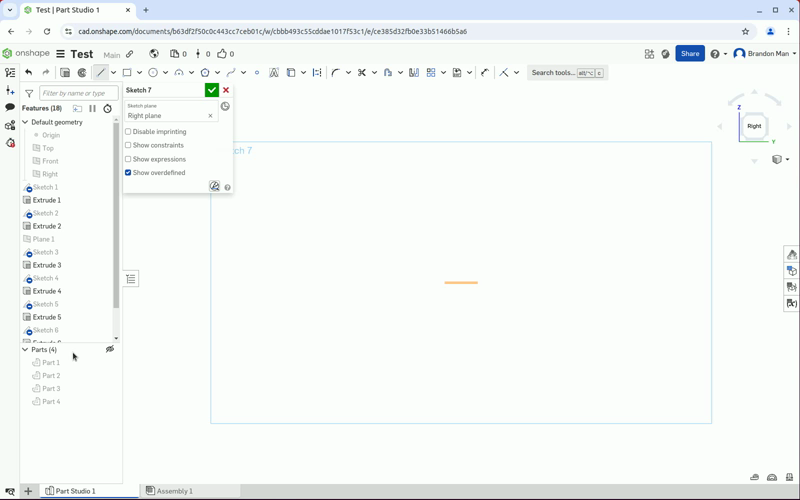
mouse_move(495, 282)
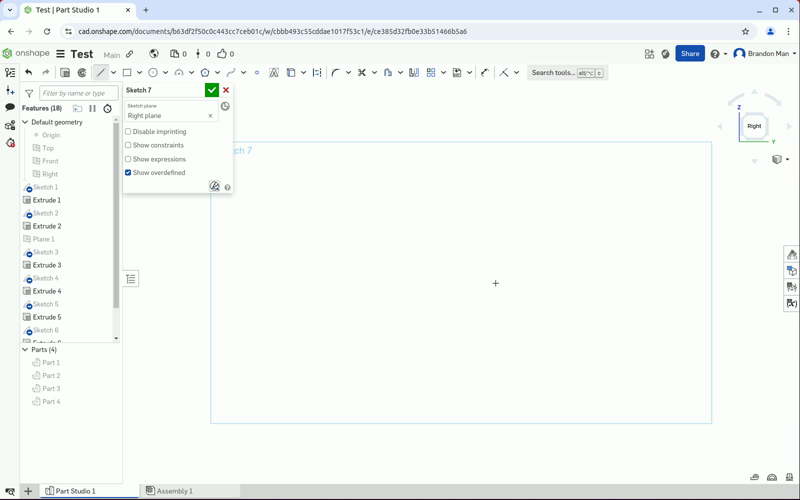
click(495, 282)
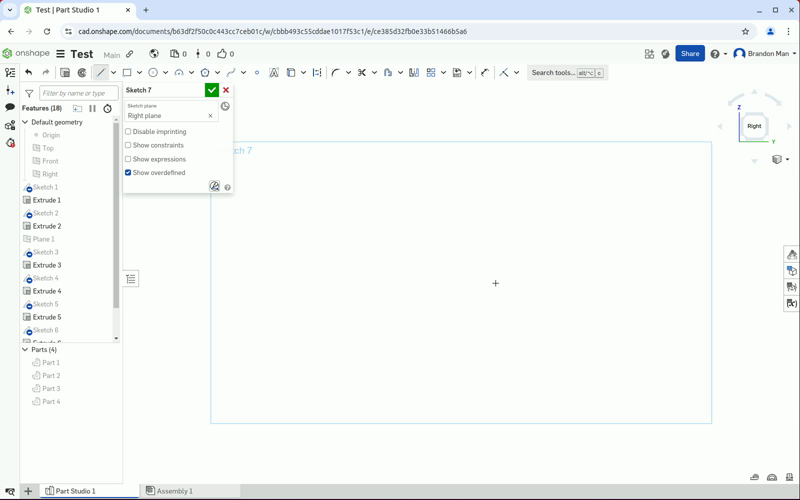
key_up(shift)
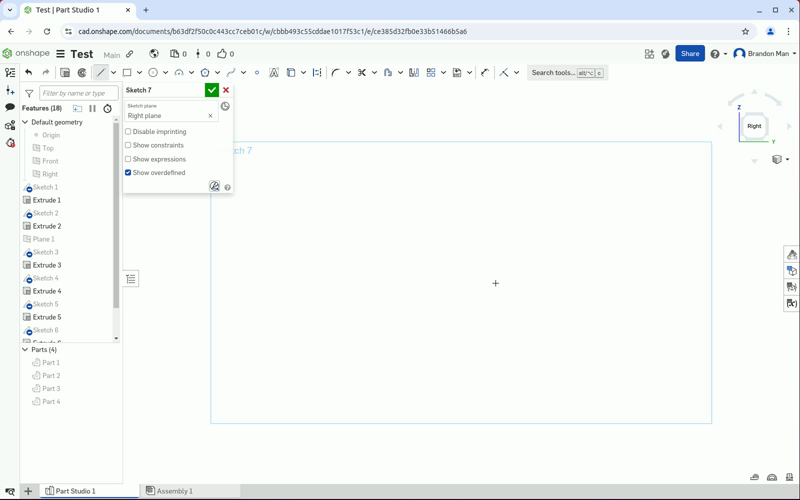
key_down(shift)
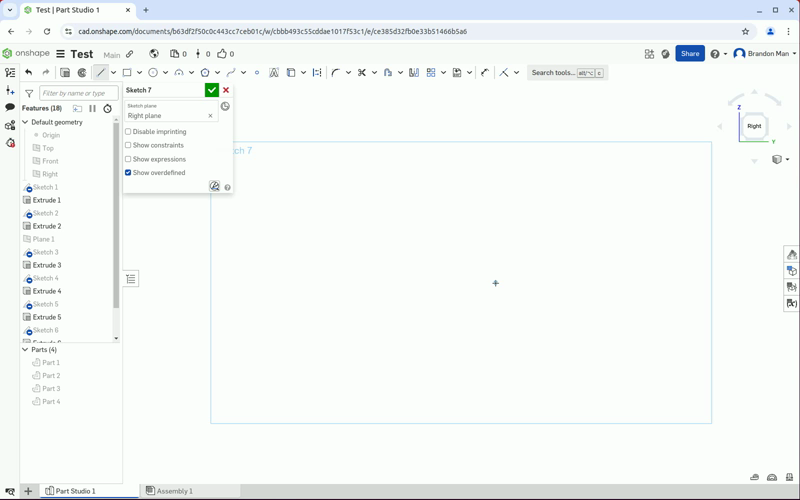
mouse_move(525, 282)
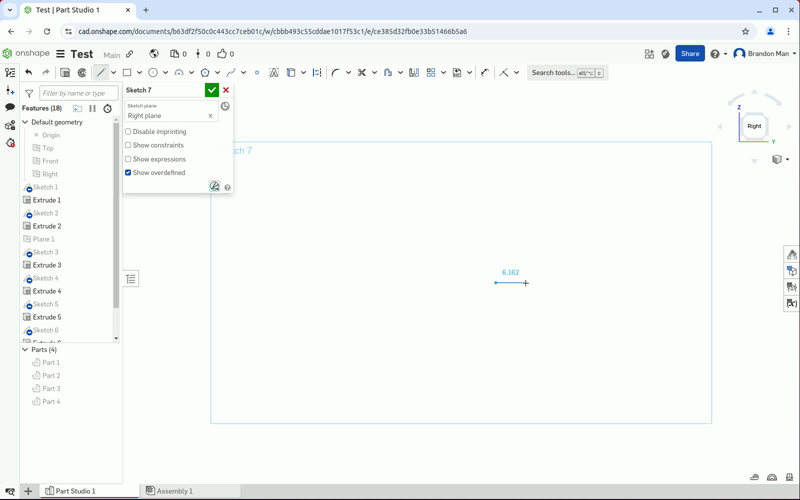
mouse_move(517, 282)
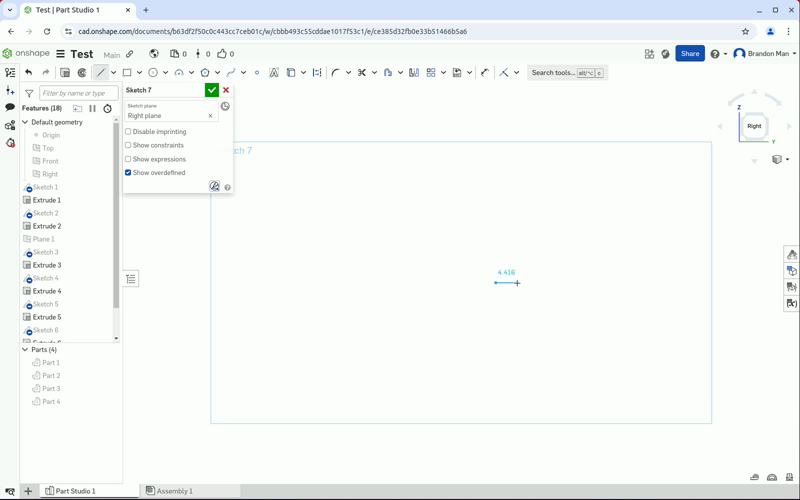
click(517, 282)
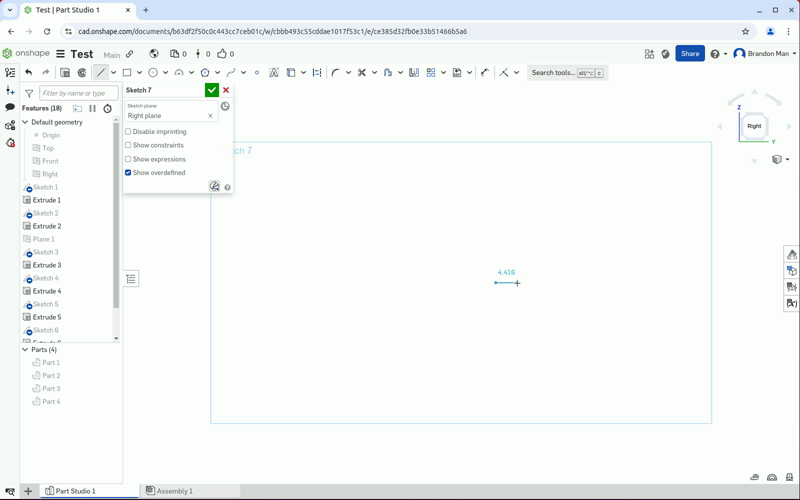
key_up(shift)
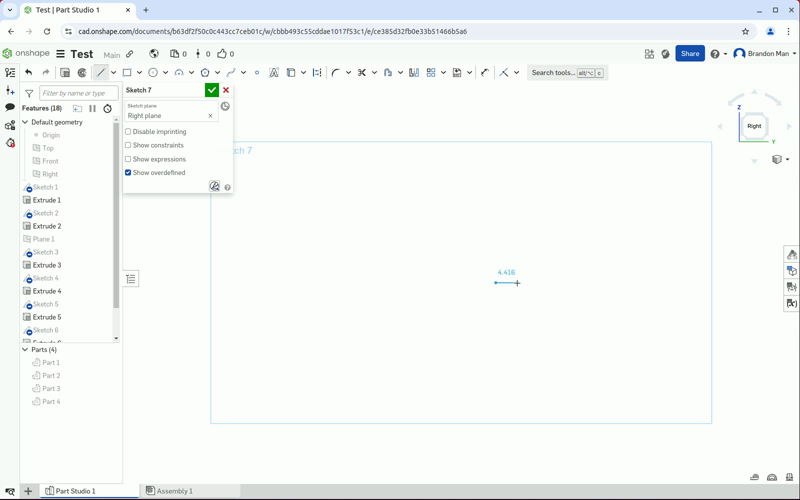
key(esc)
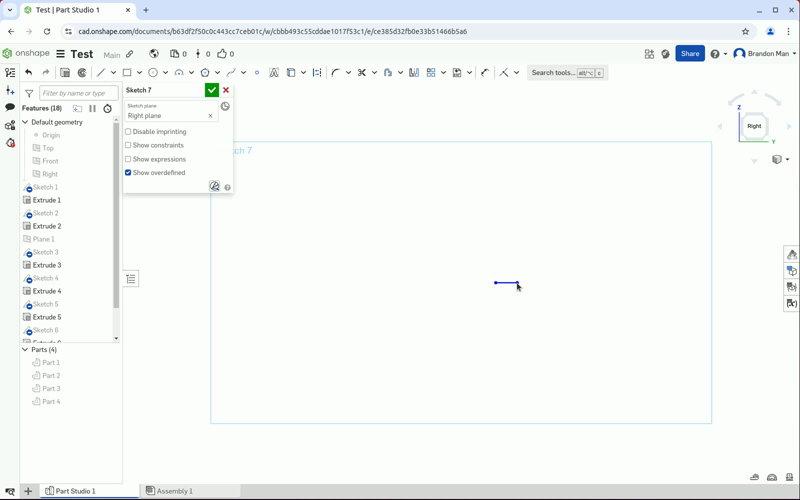
key(a)
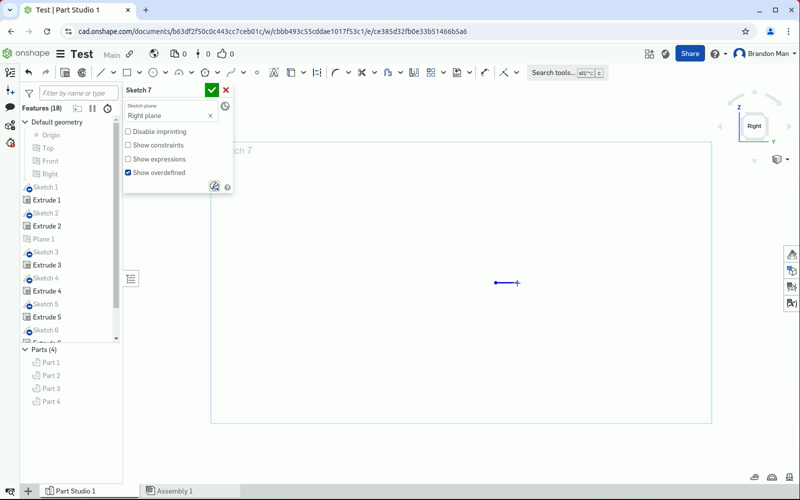
mouse_move(517, 282)
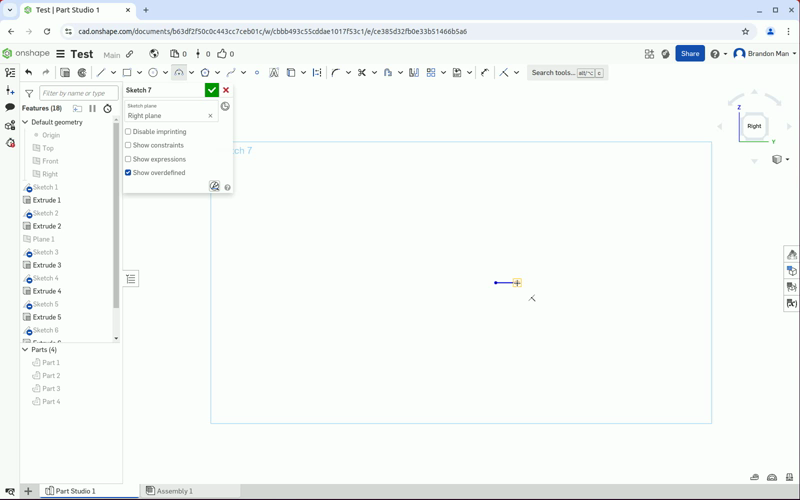
click(517, 282)
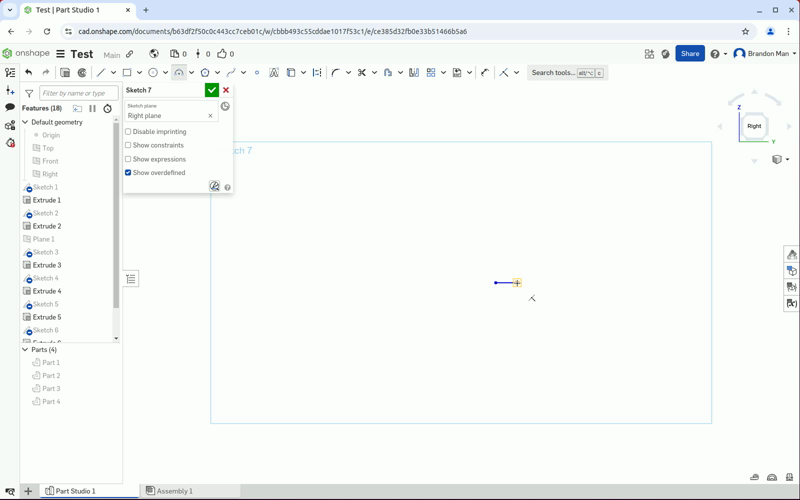
key_down(shift)
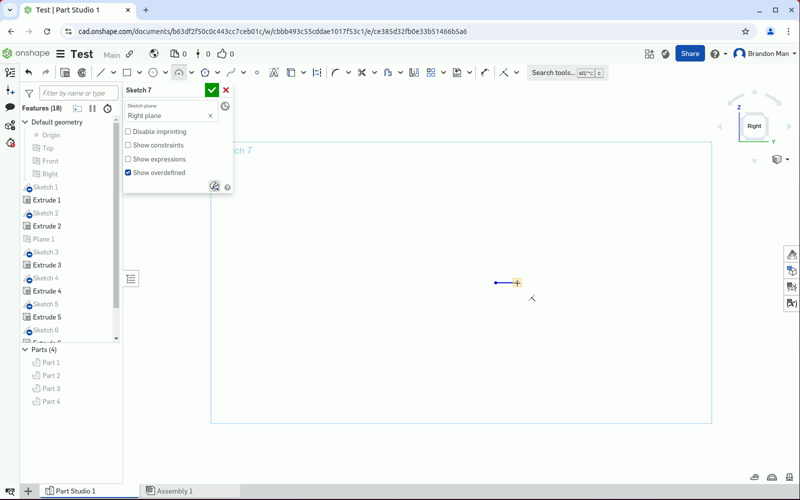
mouse_move(517, 255)
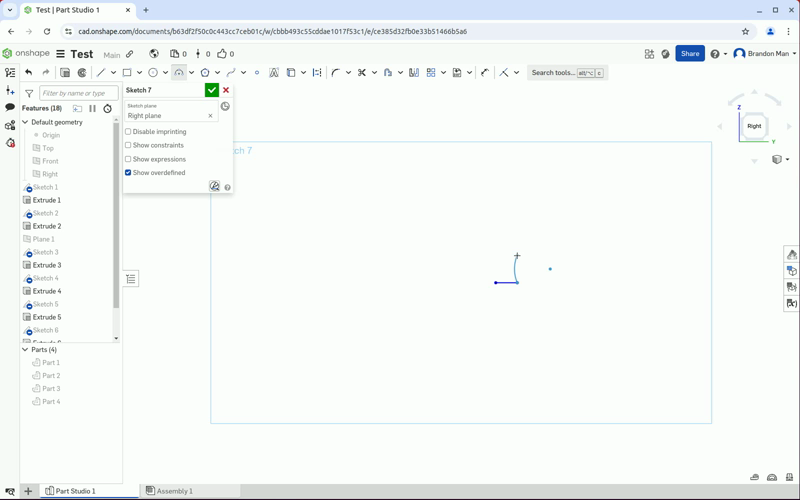
click(517, 255)
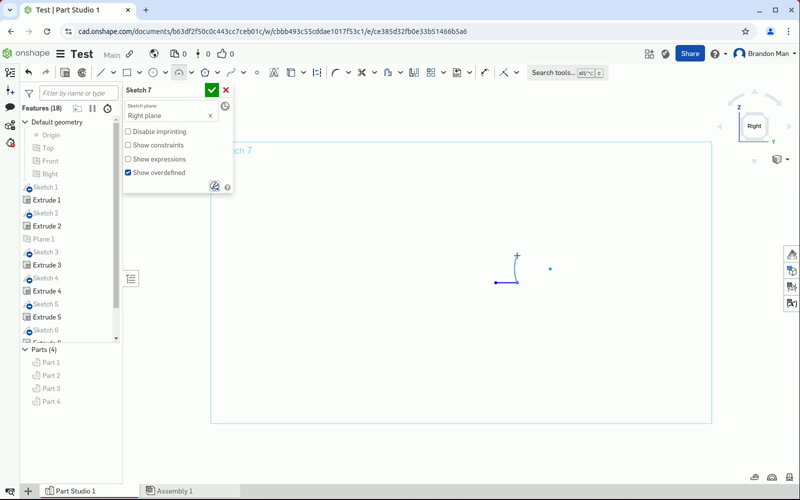
mouse_move(531, 269)
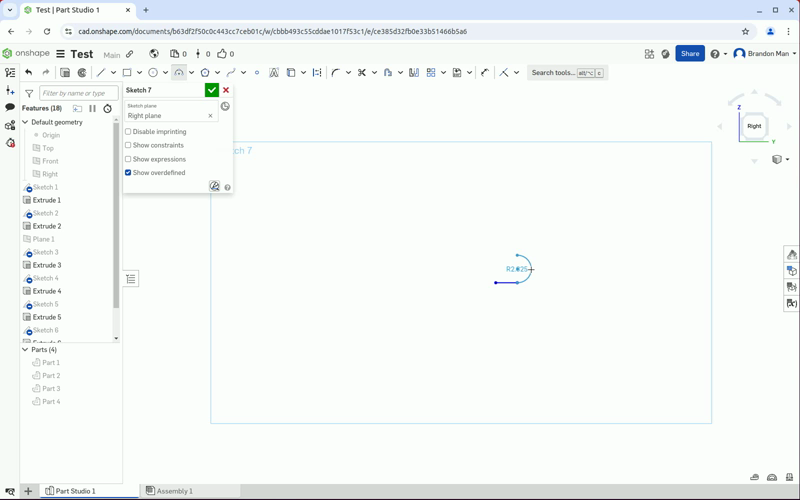
click(531, 269)
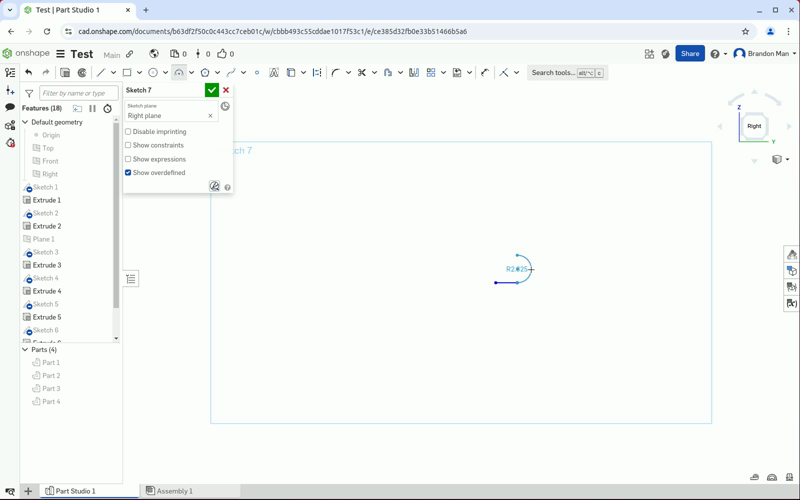
key_up(shift)
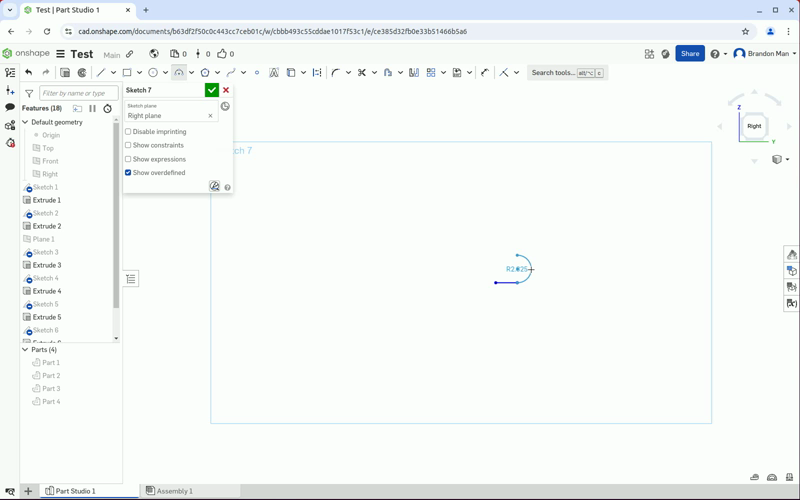
key(esc)
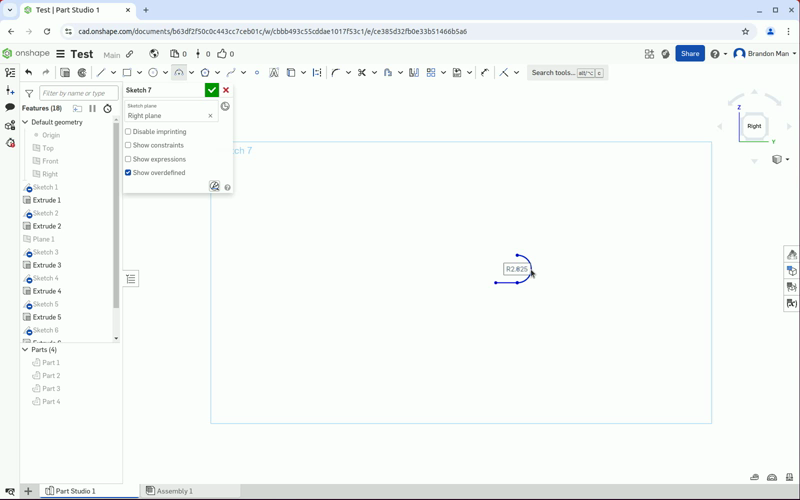
key(l)
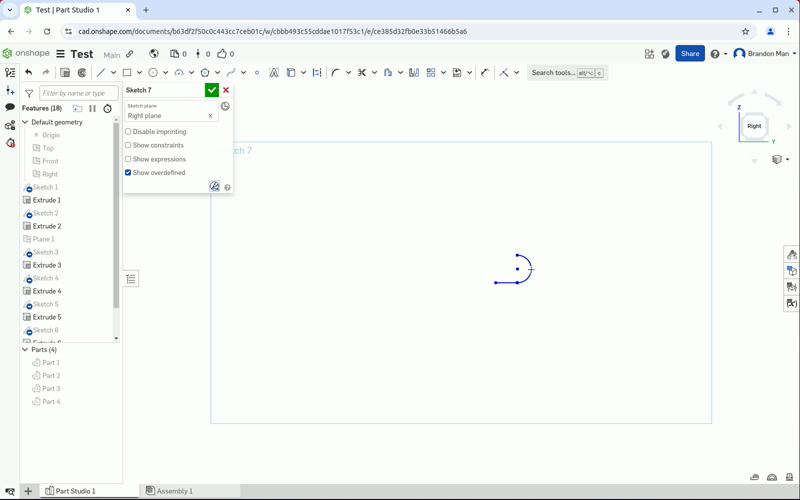
mouse_move(517, 255)
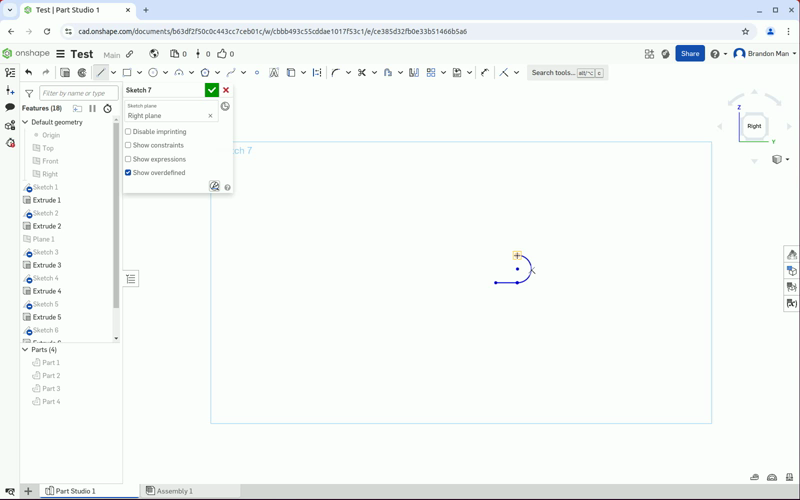
click(517, 255)
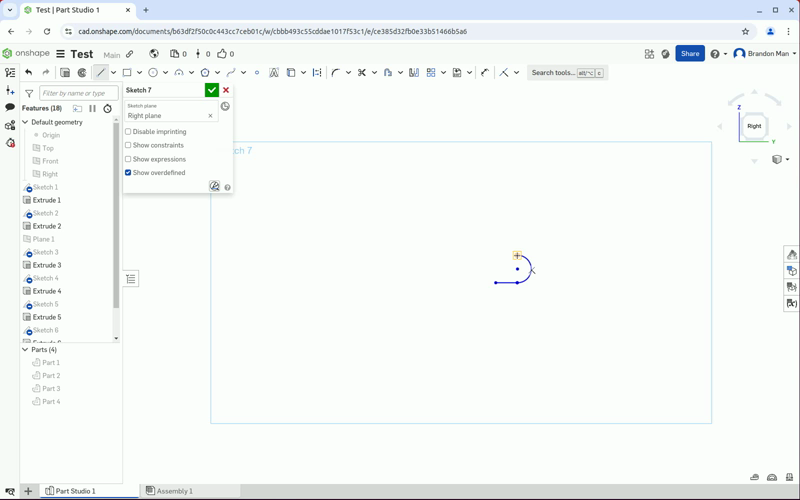
key_down(shift)
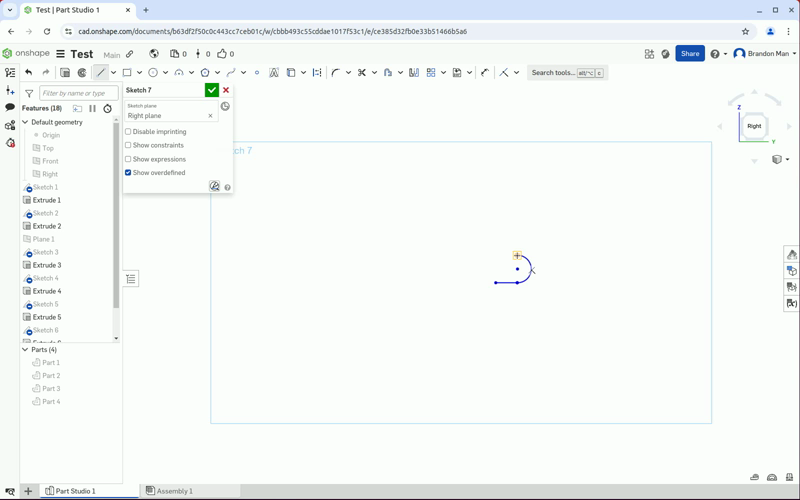
mouse_move(547, 255)
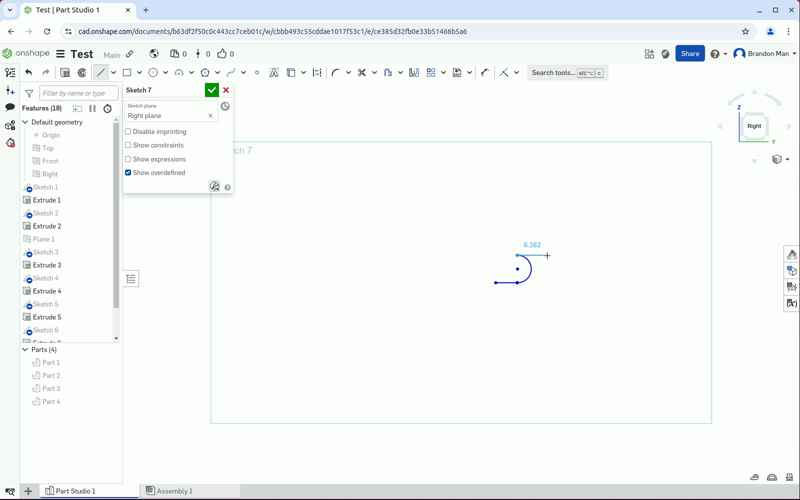
mouse_move(495, 255)
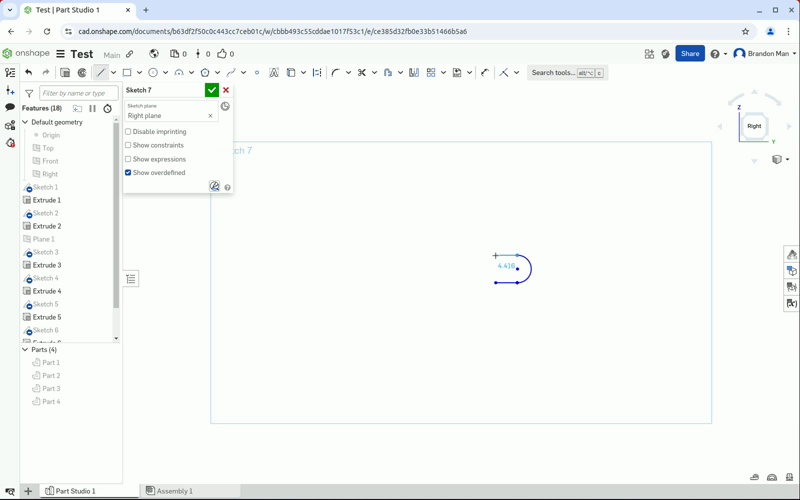
click(495, 255)
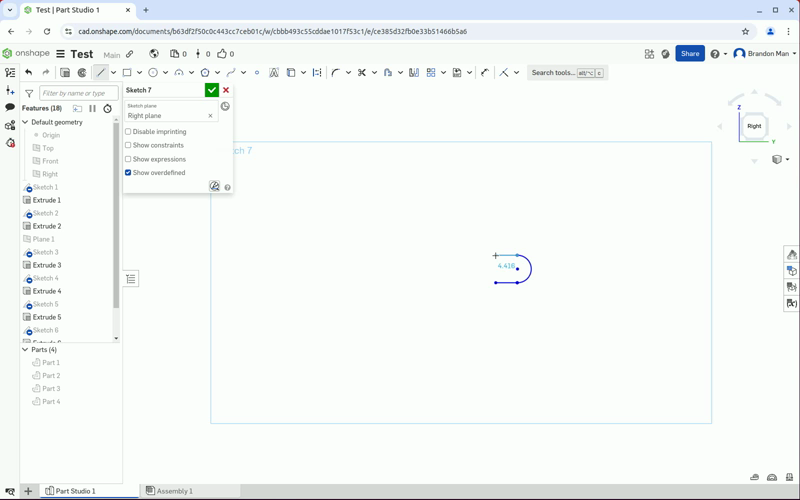
key_up(shift)
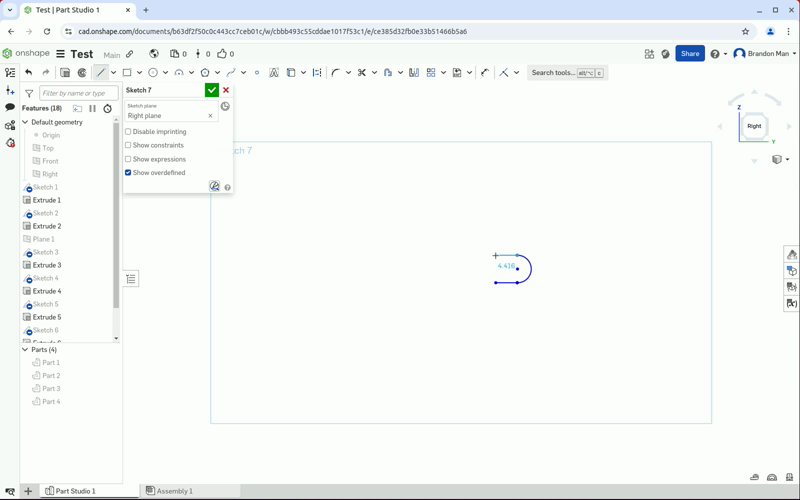
mouse_move(525, 255)
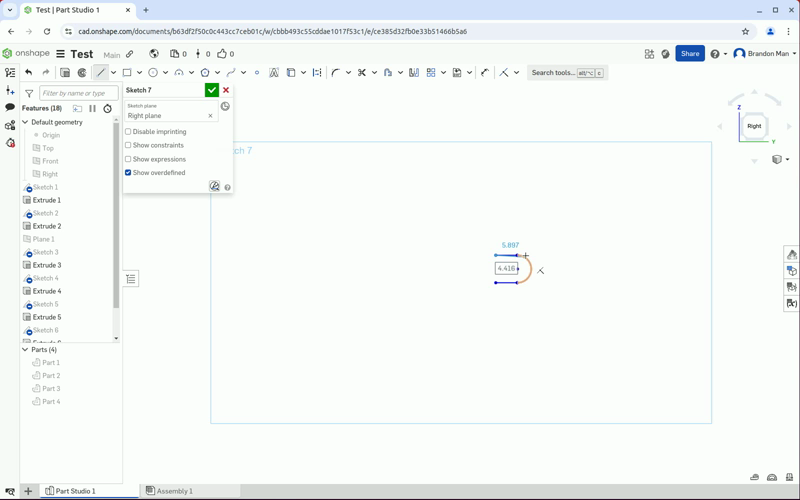
key_down(shift)
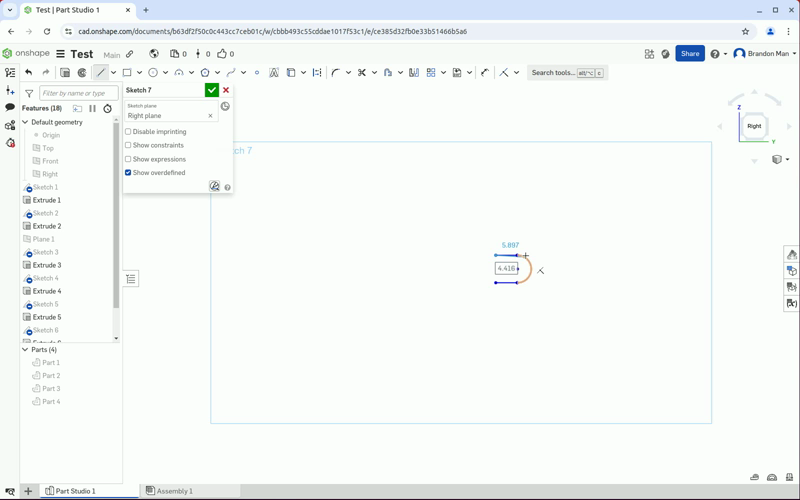
mouse_move(495, 282)
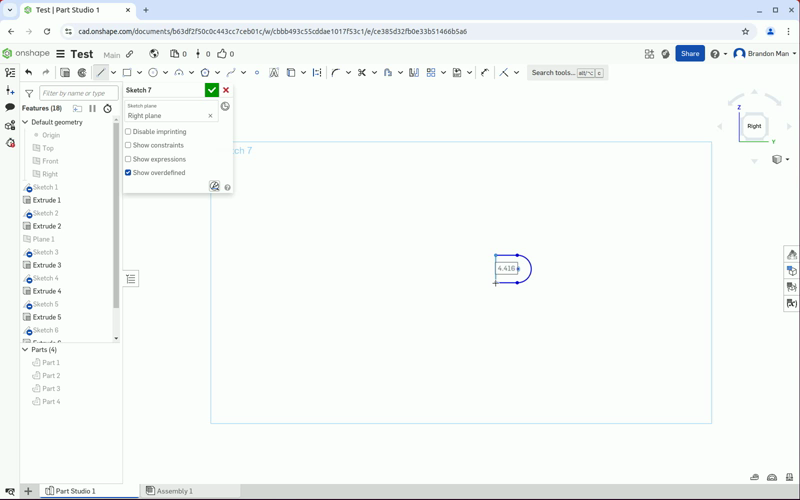
key_up(shift)
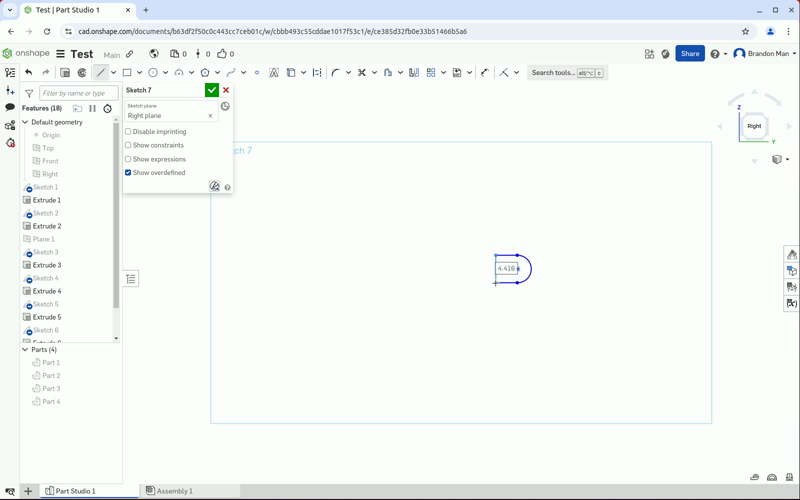
click(495, 282)
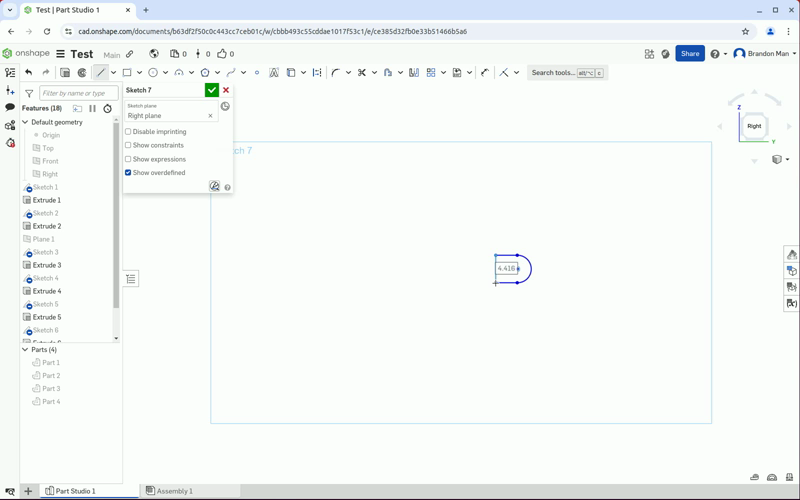
key(esc)
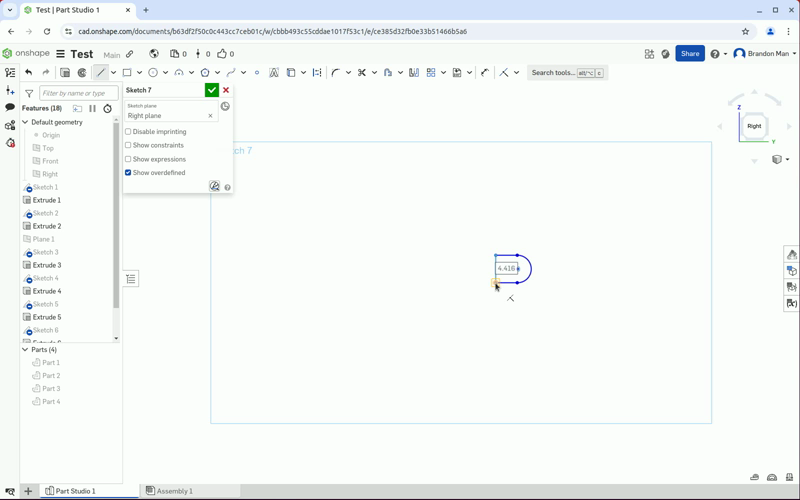
key(c)
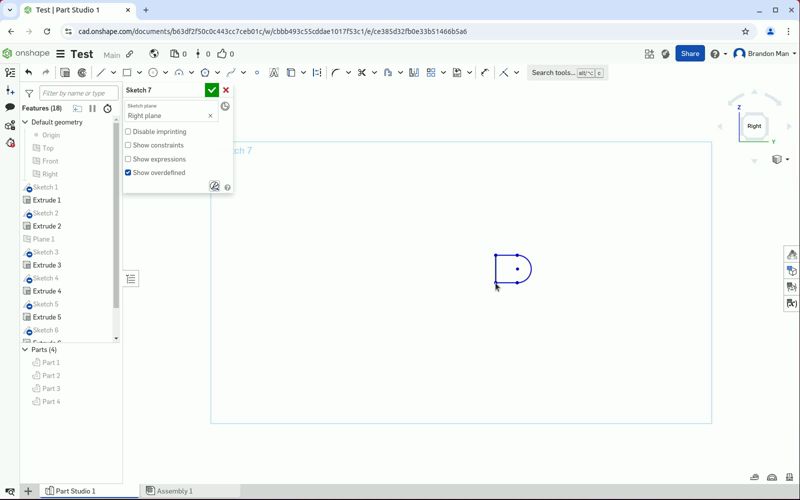
key_down(shift)
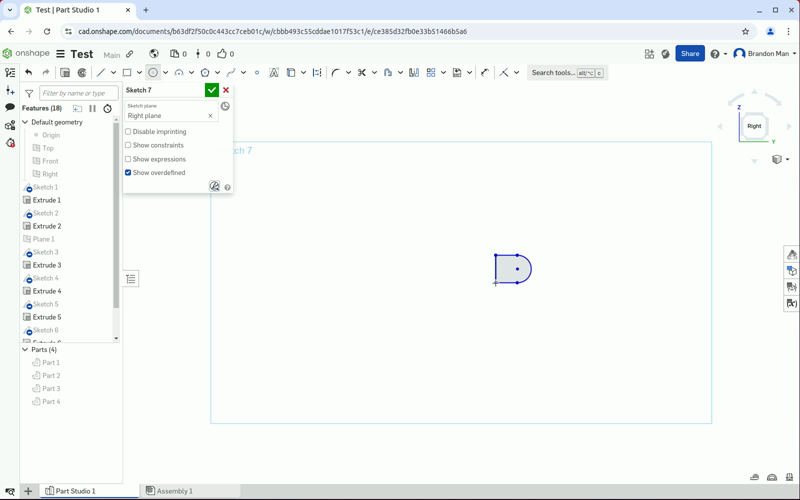
mouse_move(517, 269)
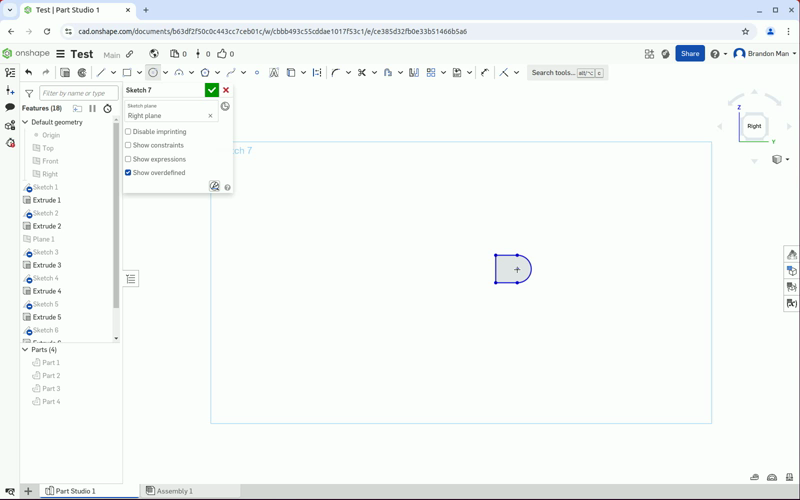
click(517, 269)
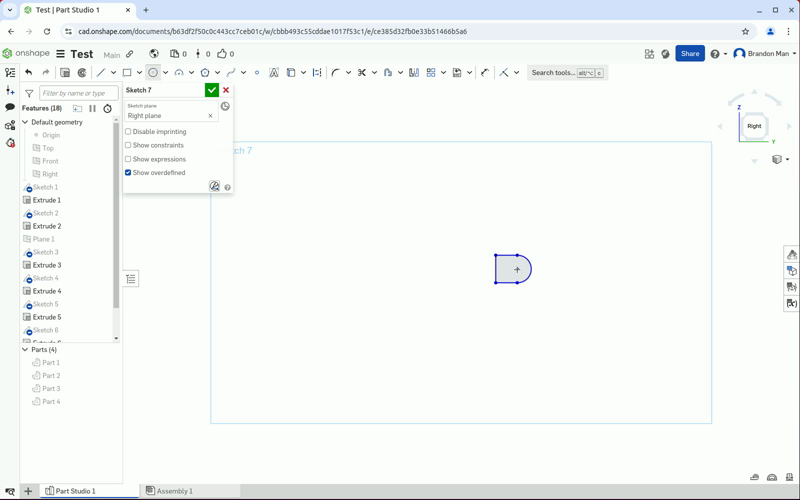
key_up(shift)
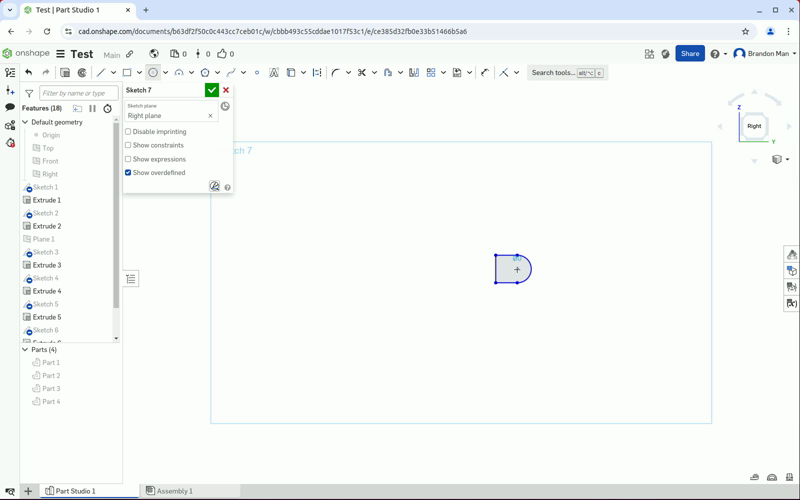
mouse_move(523, 269)
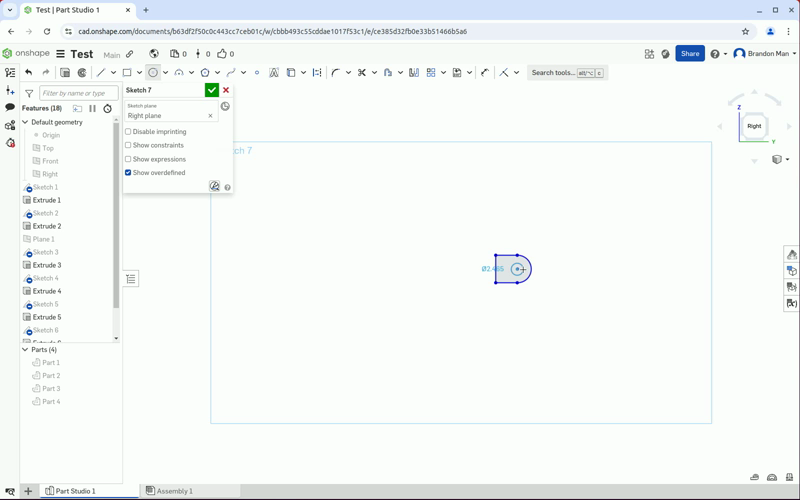
click(523, 269)
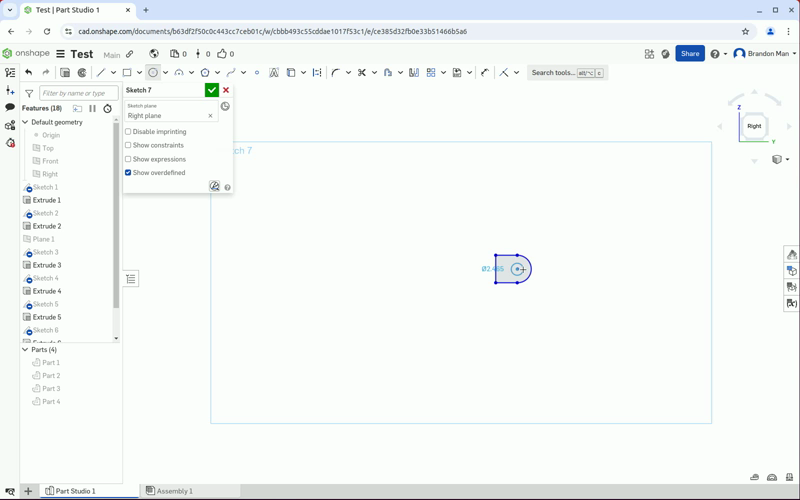
key(esc)
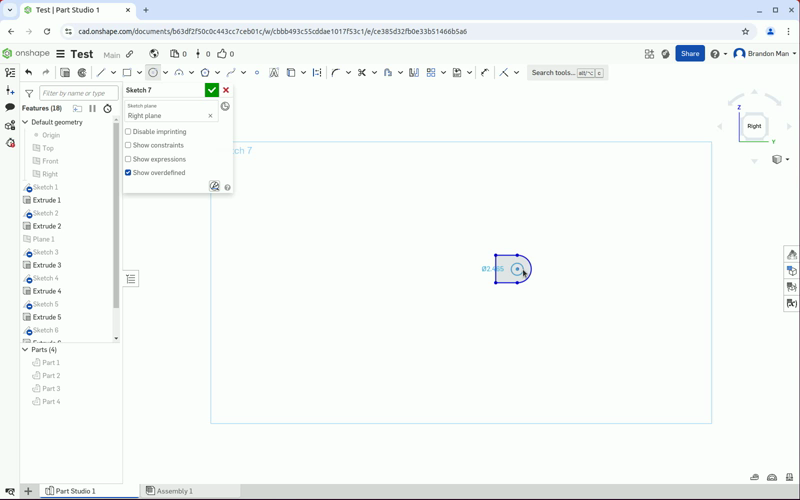
mouse_move(525, 261)
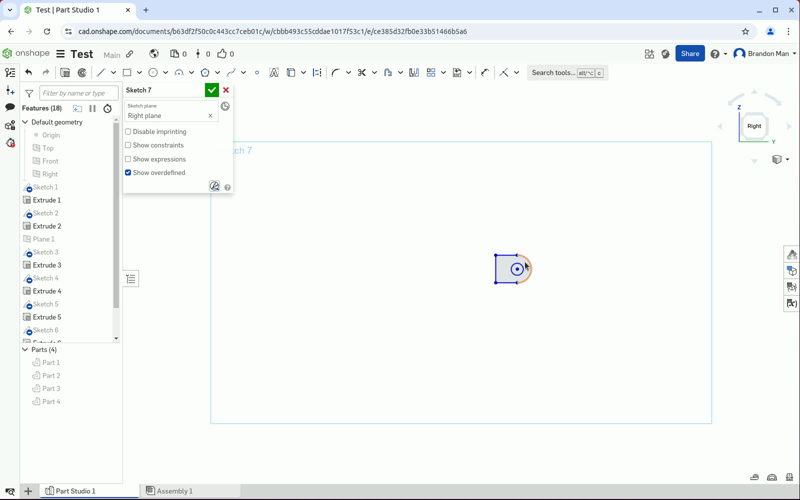
scroll(6)
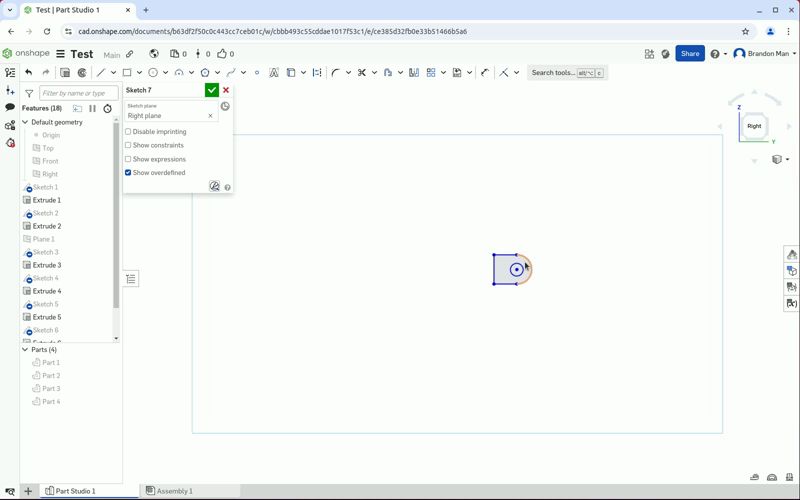
scroll(6)
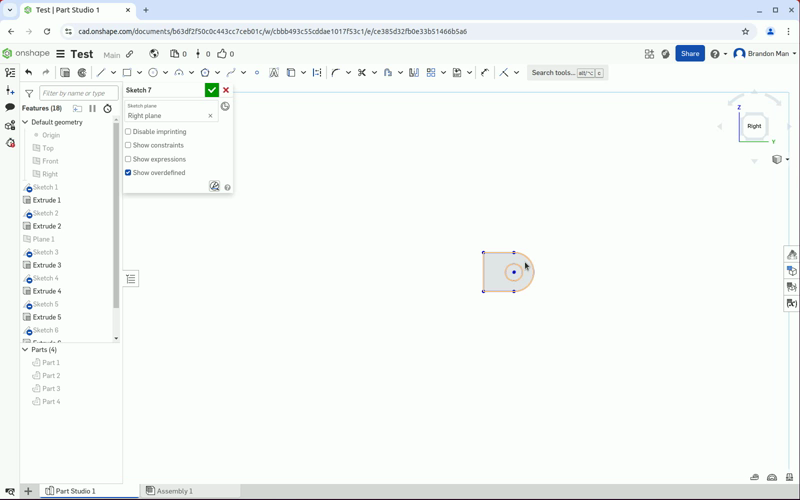
scroll(6)
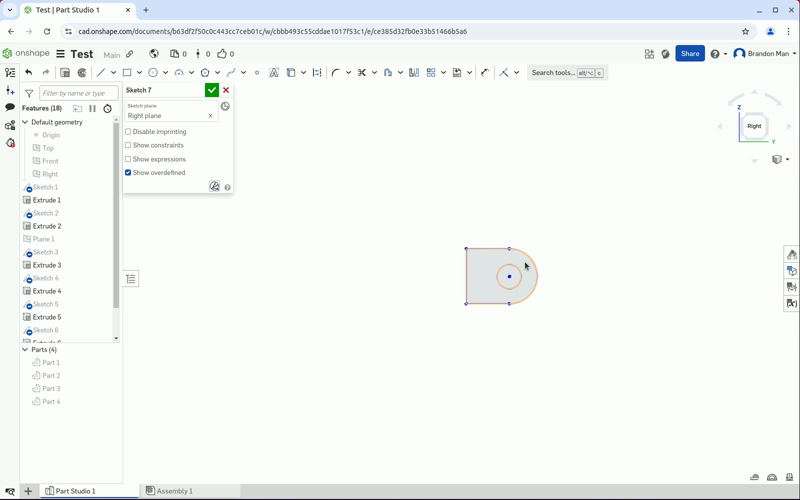
scroll(6)
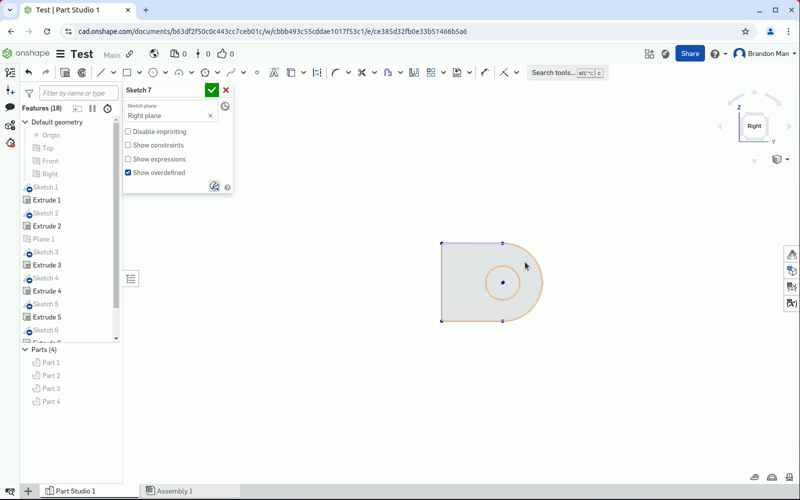
scroll(6)
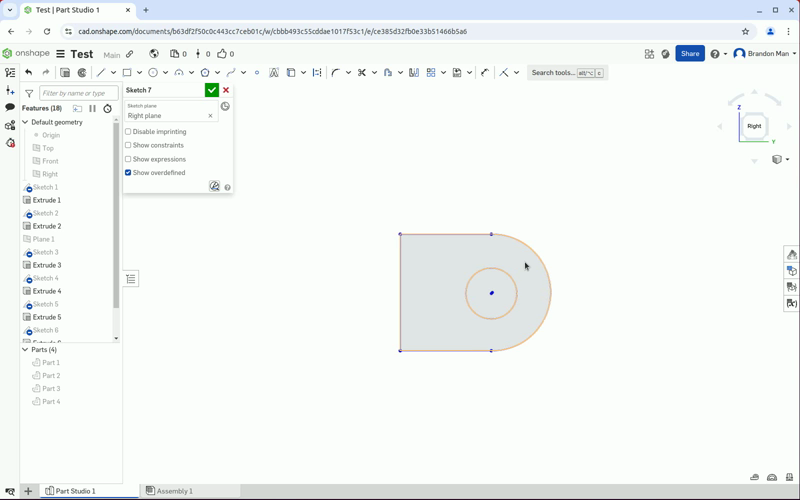
scroll(6)
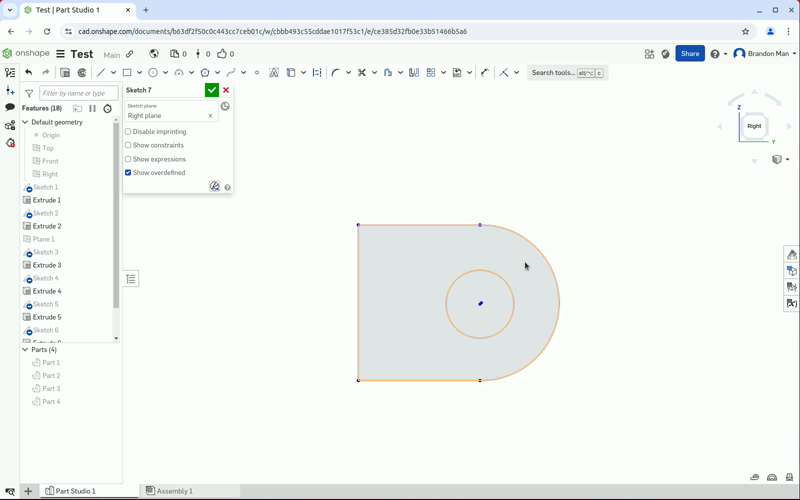
scroll(6)
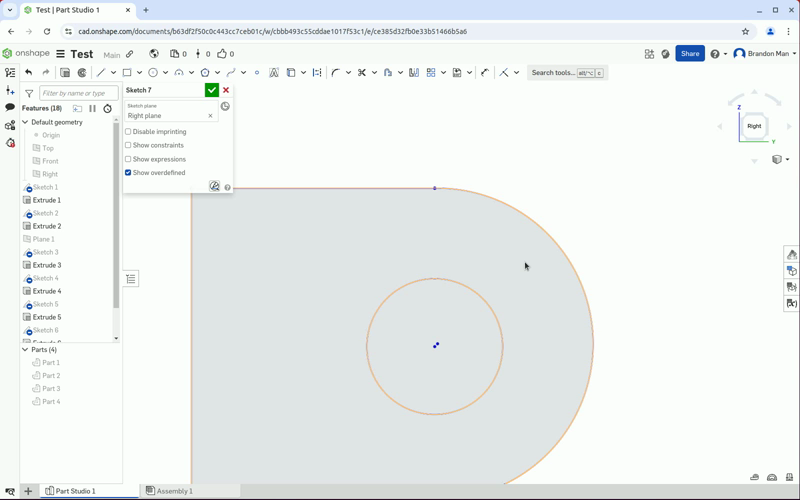
click(525, 261)
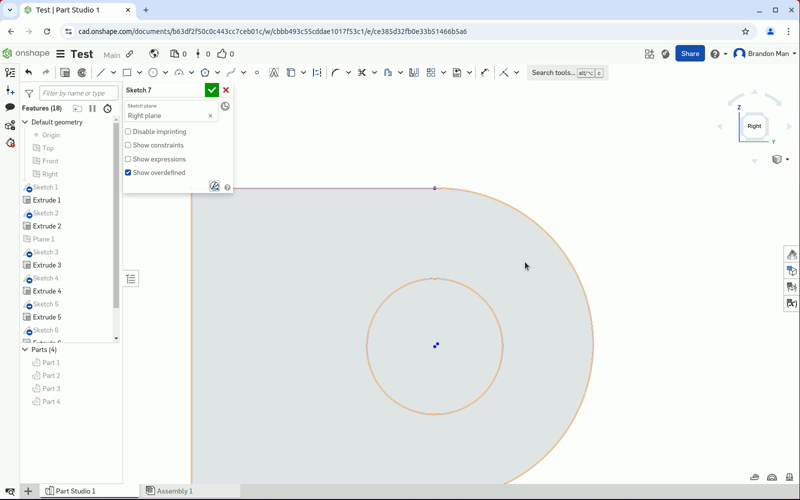
scroll(-6)
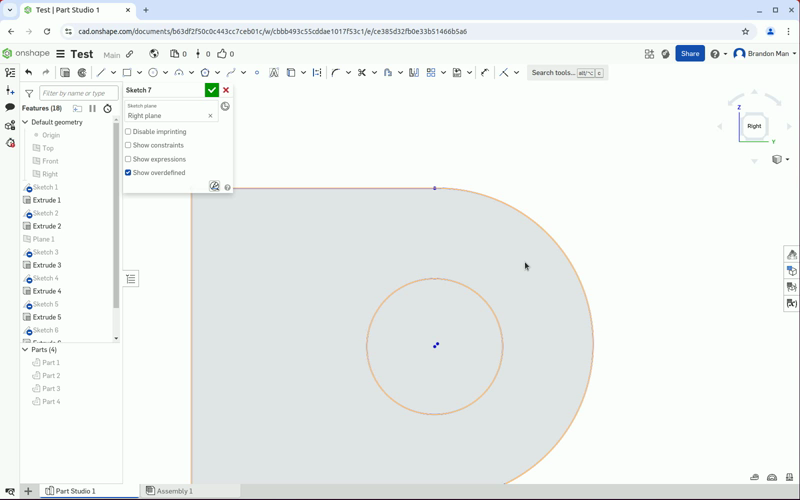
scroll(-6)
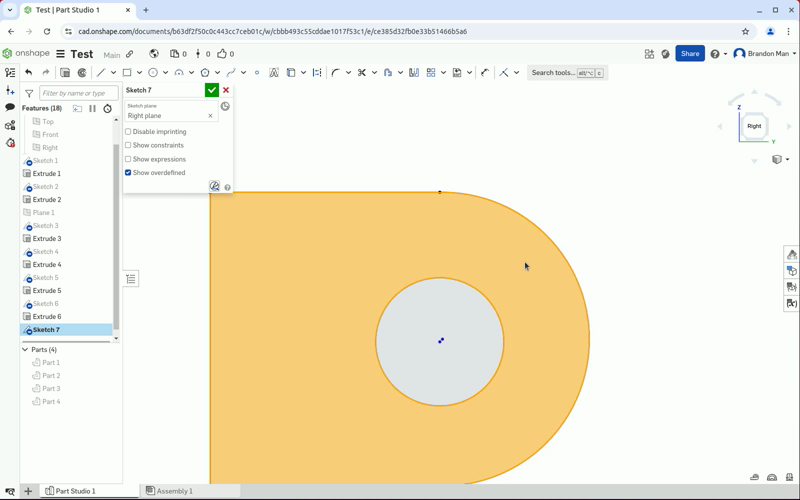
scroll(-6)
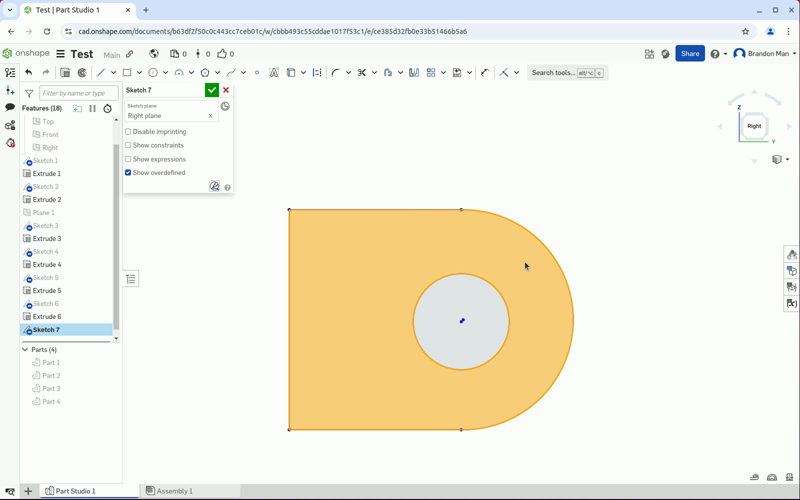
scroll(-6)
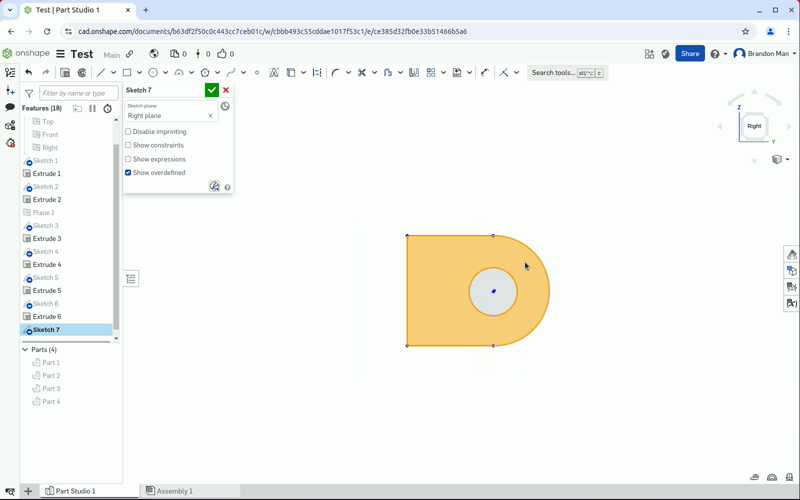
scroll(-6)
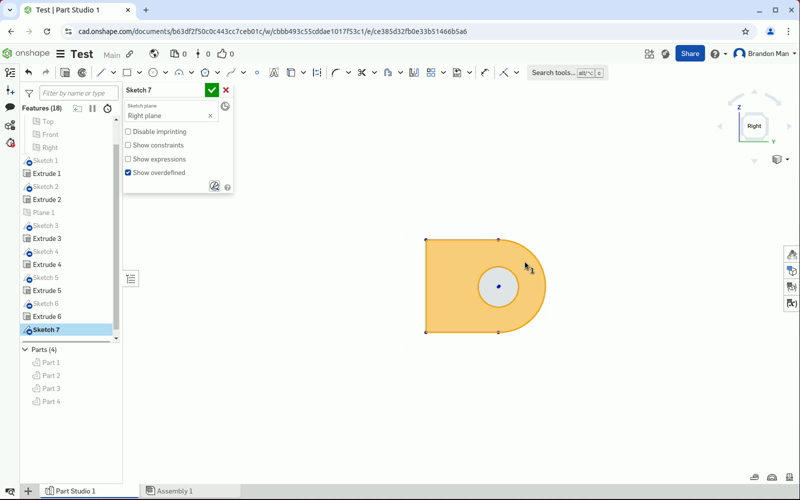
scroll(-6)
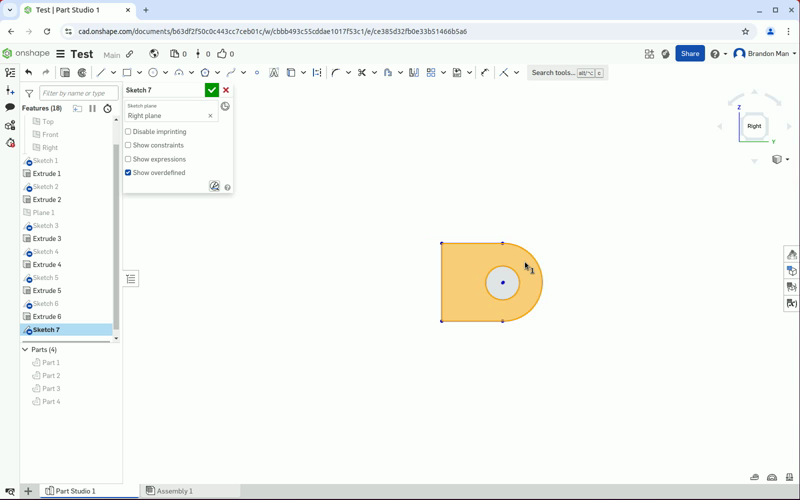
scroll(-6)
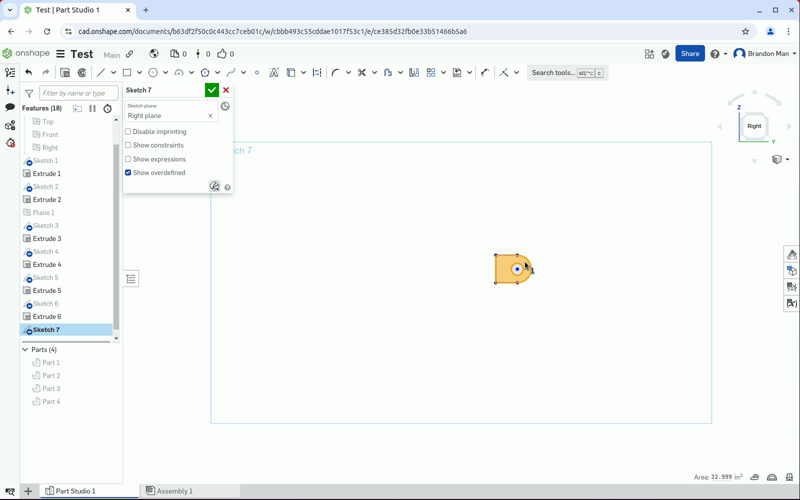
mouse_move(73, 352)
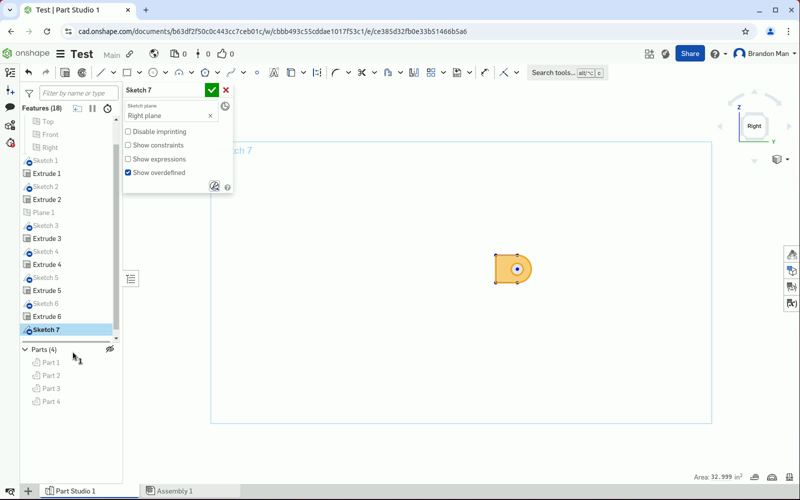
key(shift+y)
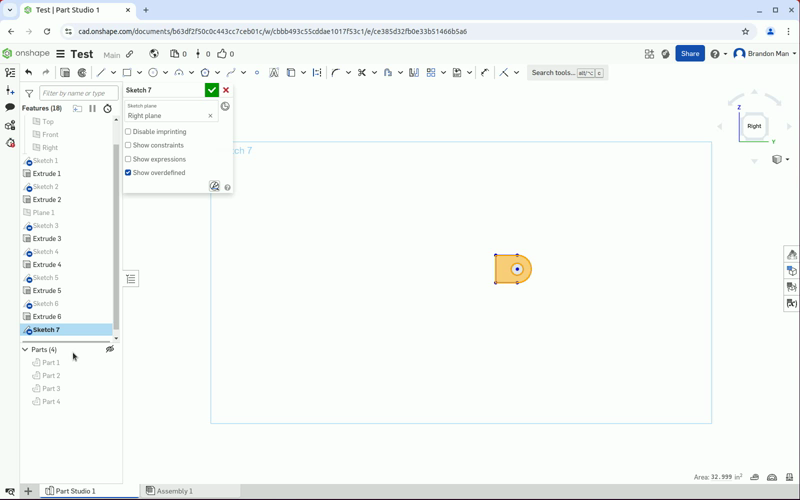
key(shift+e)
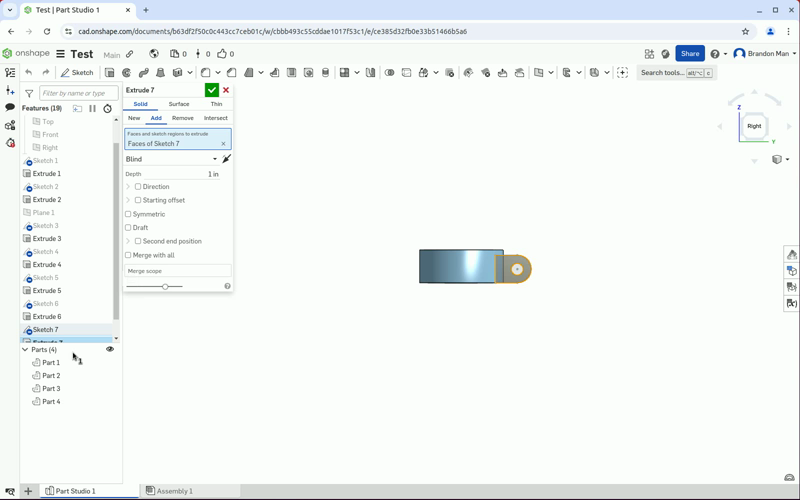
mouse_move(143, 106)
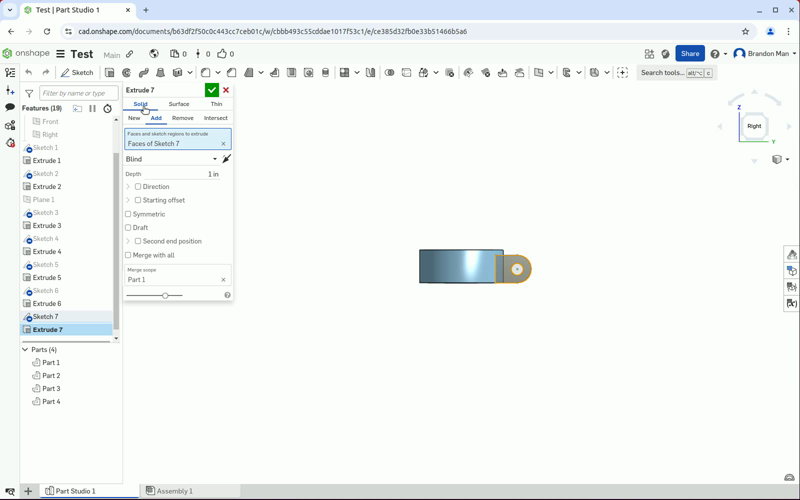
click(143, 106)
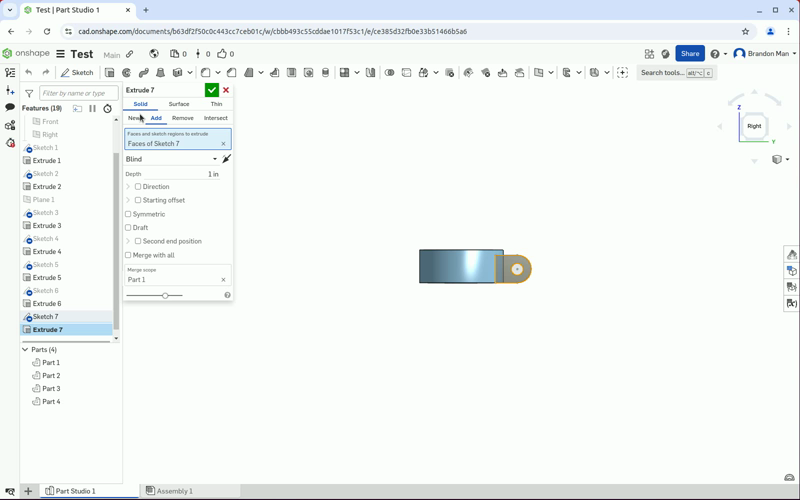
mouse_move(137, 120)
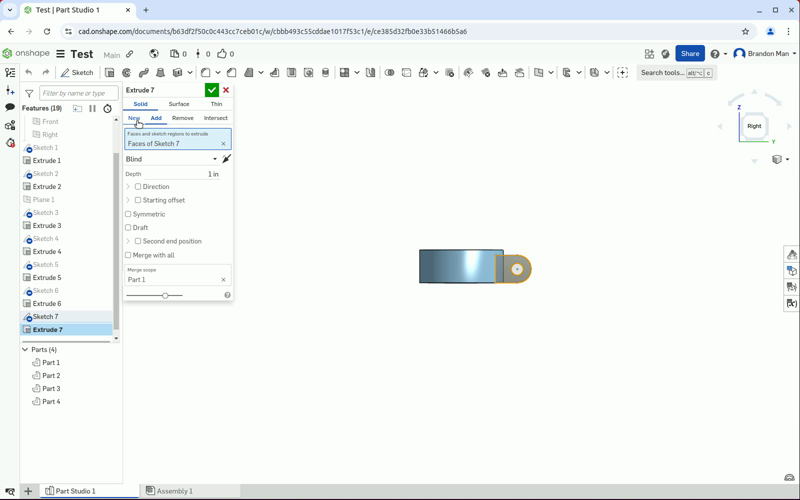
click(137, 120)
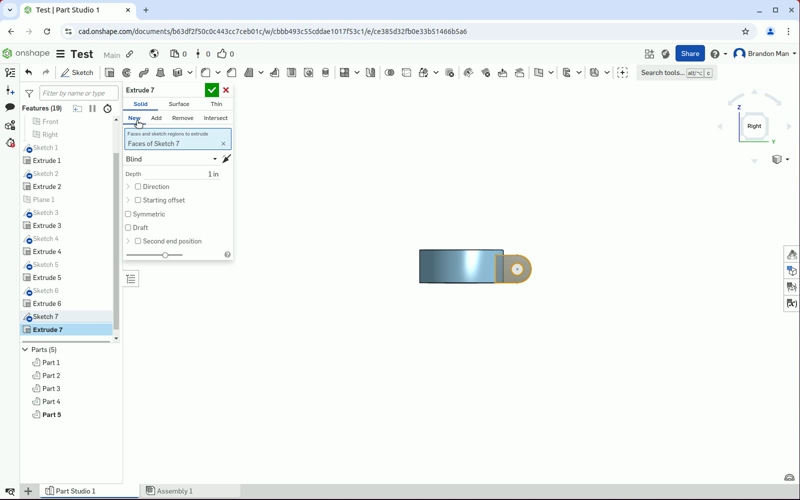
key(tab, 4)
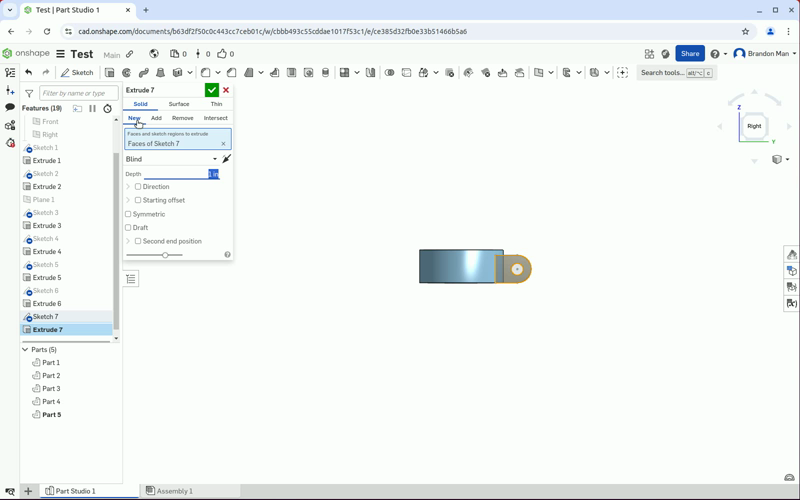
text(10.11)
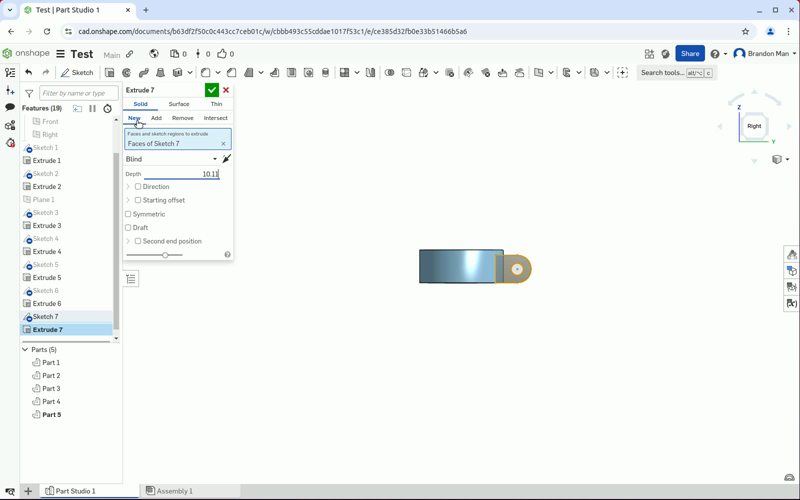
key(tab, 3)
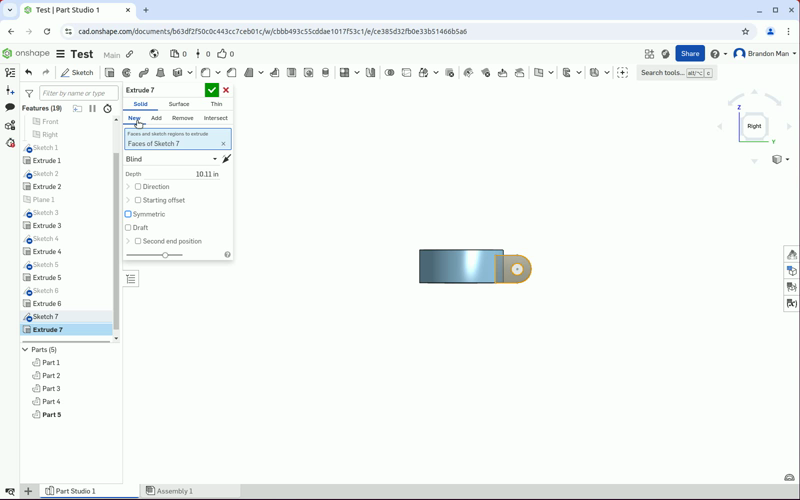
key(space)
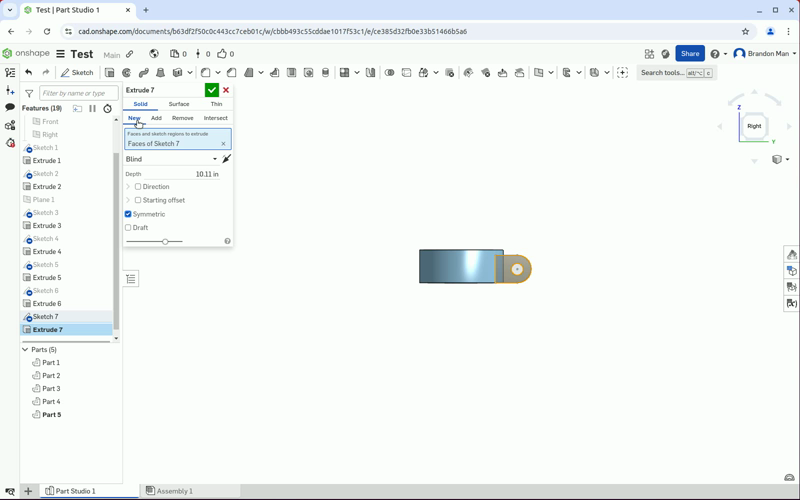
key(enter)
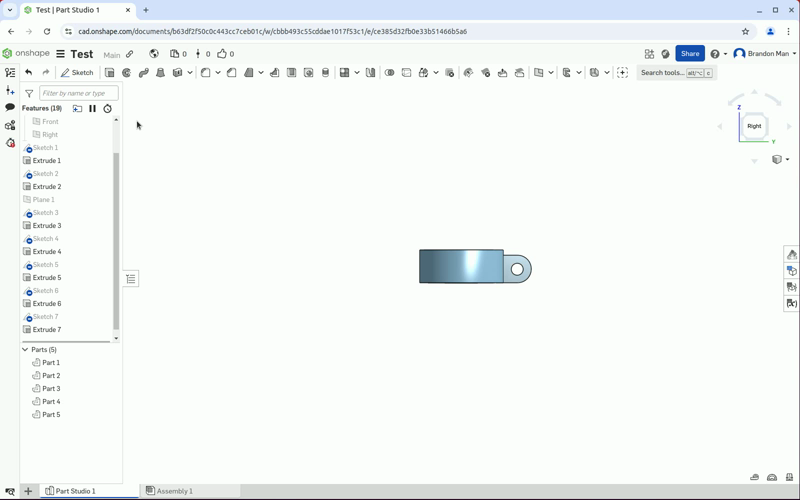
key(shift+h)
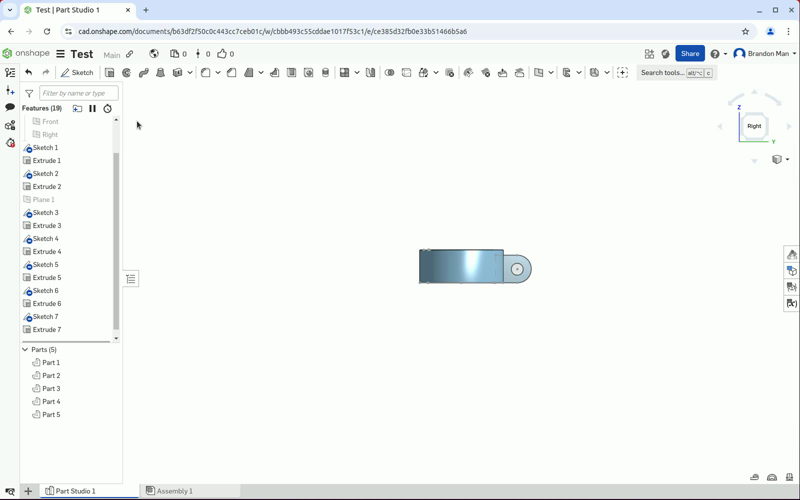
key(shift+h)
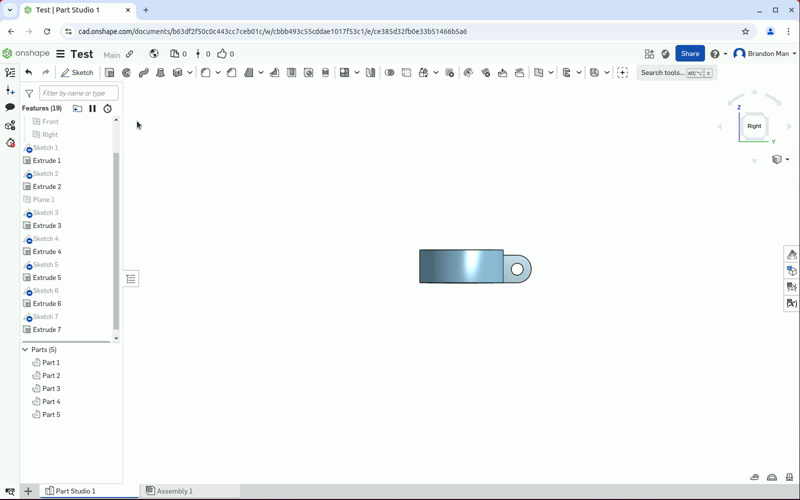
mouse_move(69, 150)
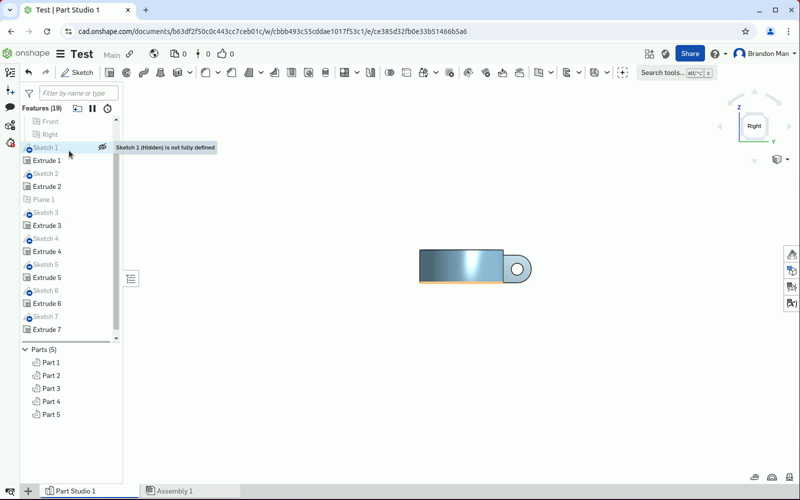
click(69, 150)
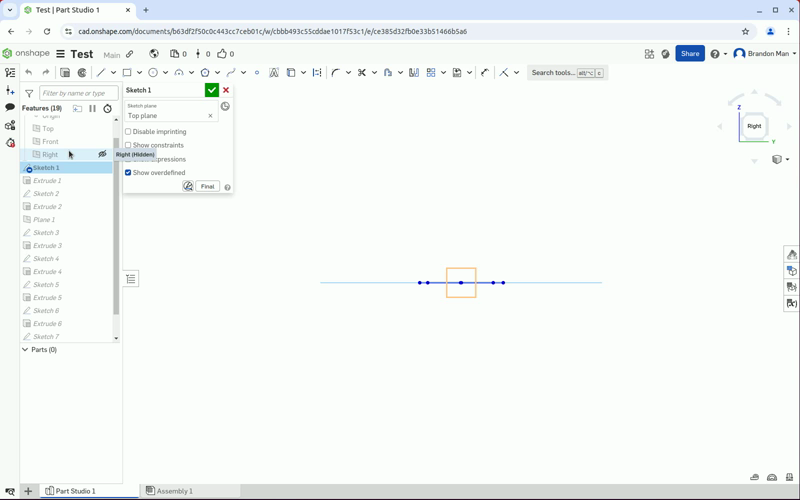
mouse_move(229, 92)
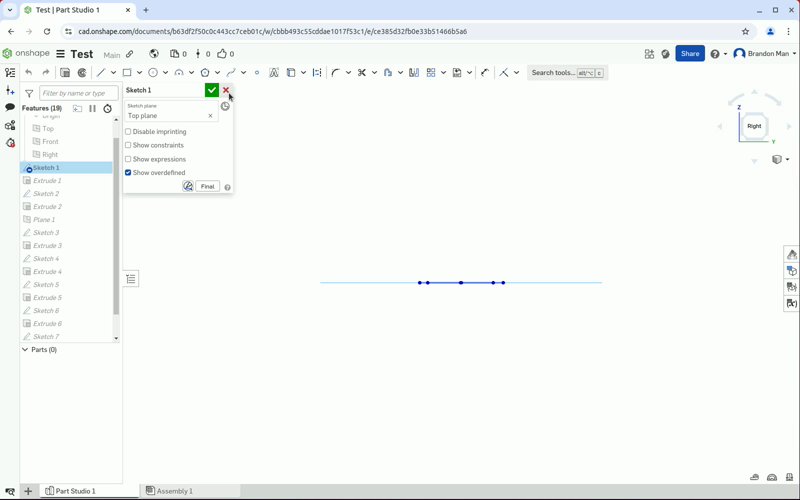
click(229, 92)
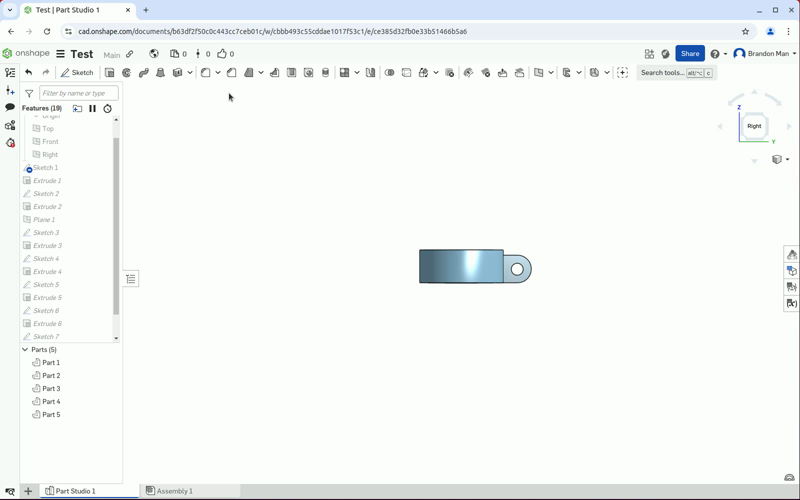
mouse_move(73, 352)
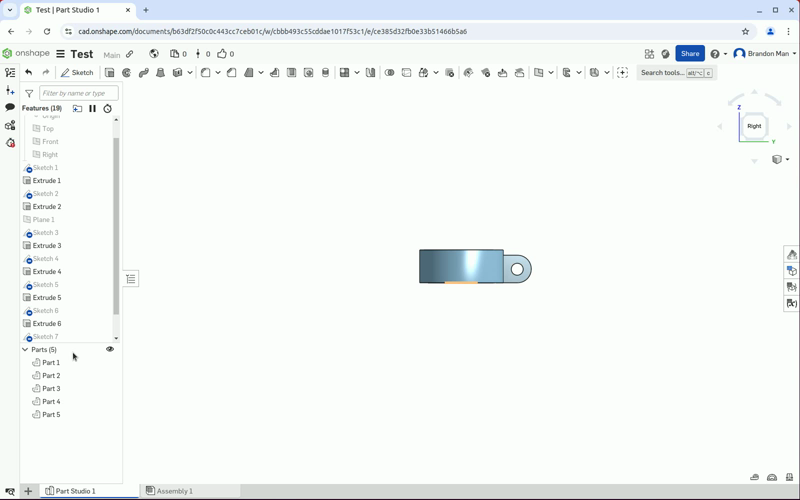
key(y)
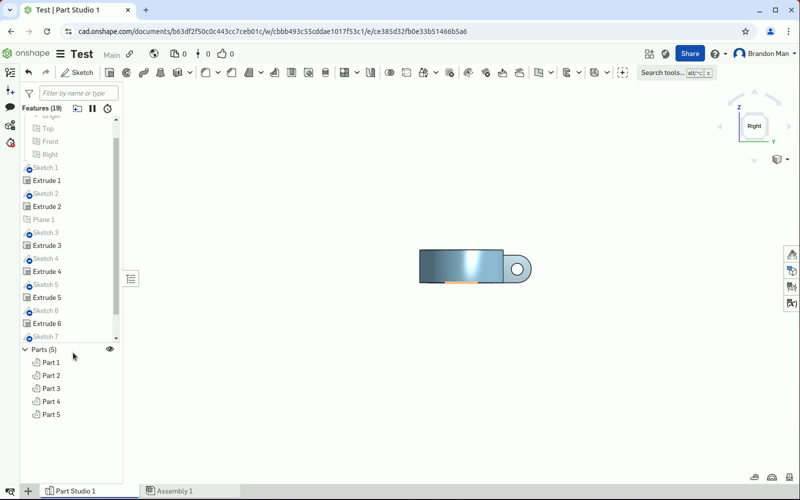
key(shift+p)
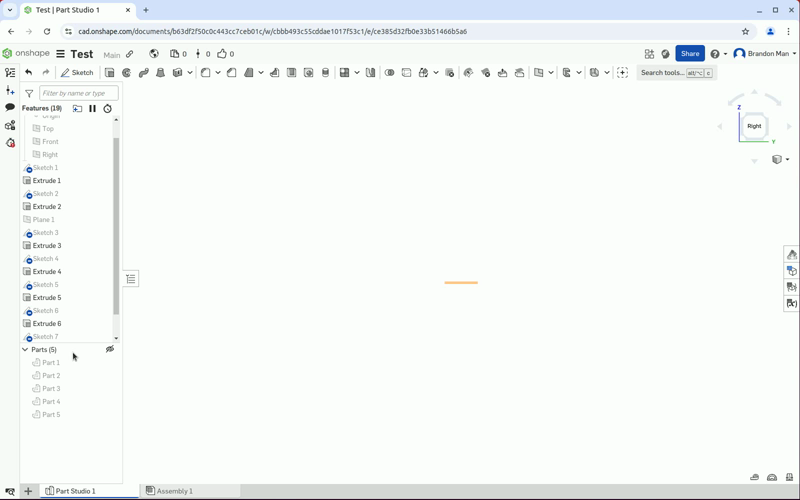
key(space)
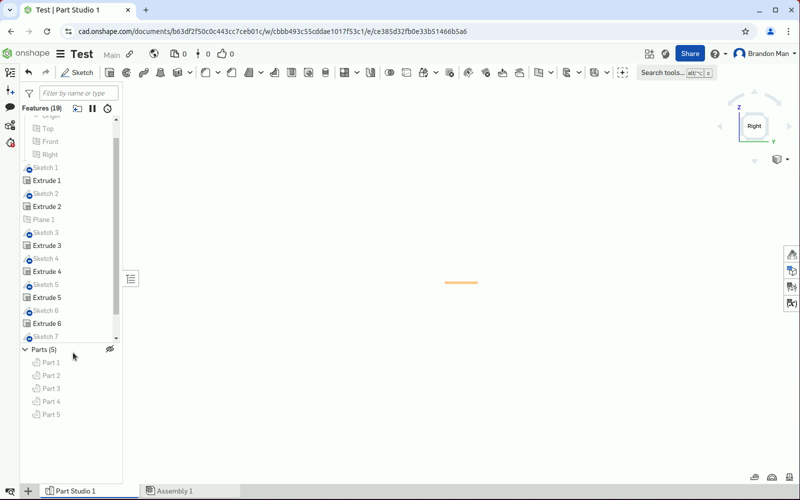
key_down(shift)
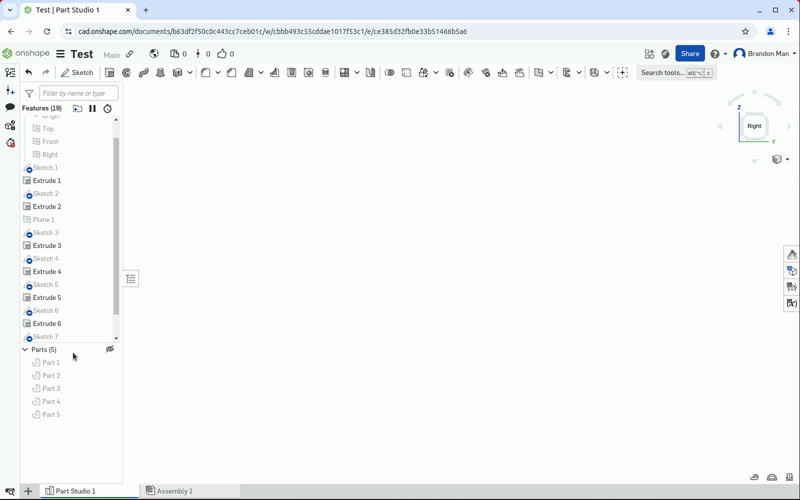
key(right)
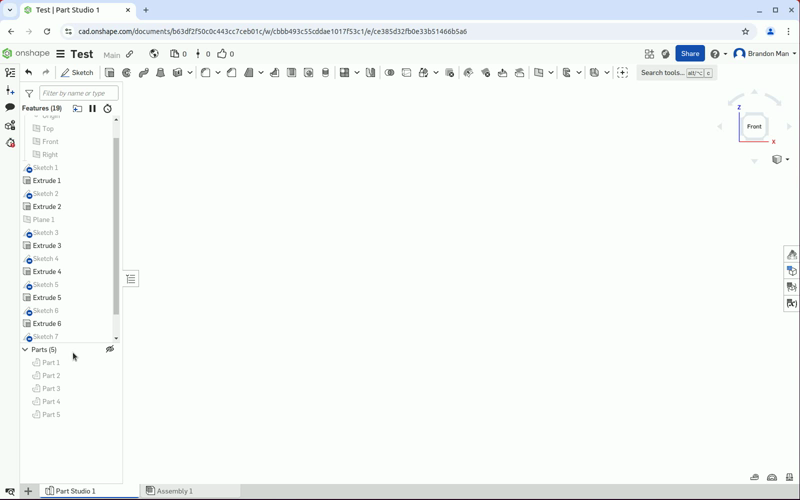
key_up(shift)
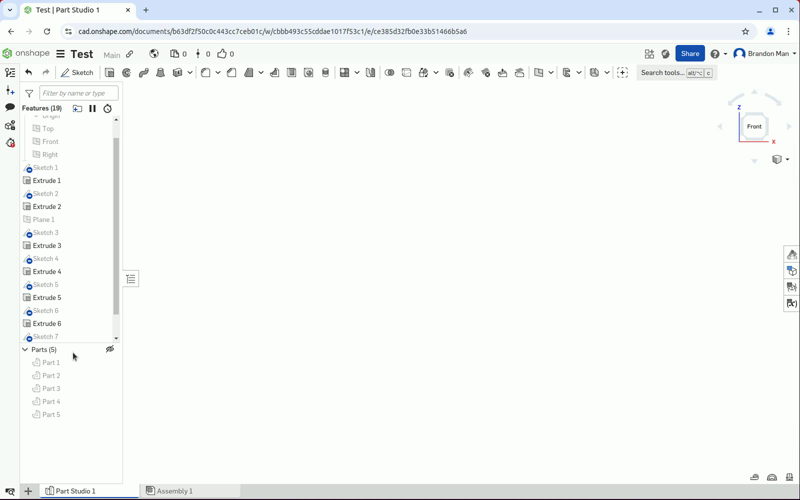
key(space)
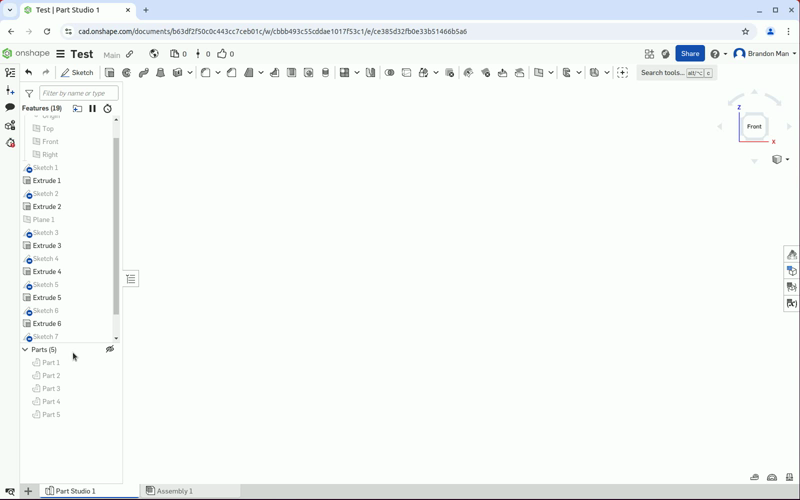
key_down(shift)
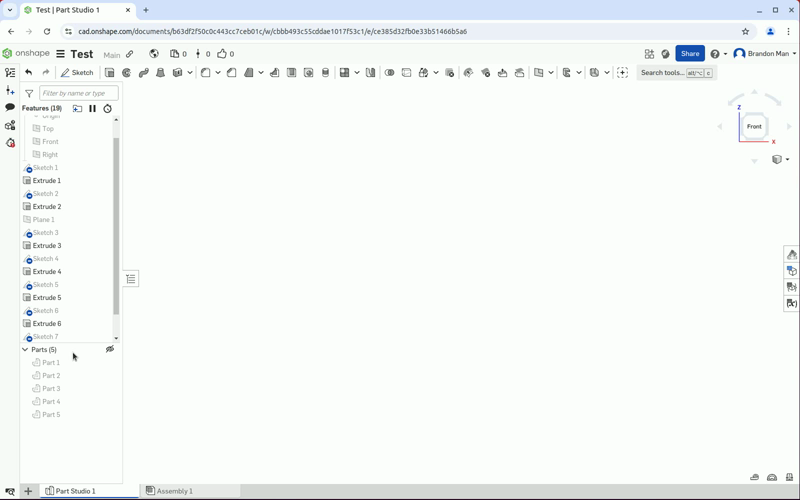
key(down)
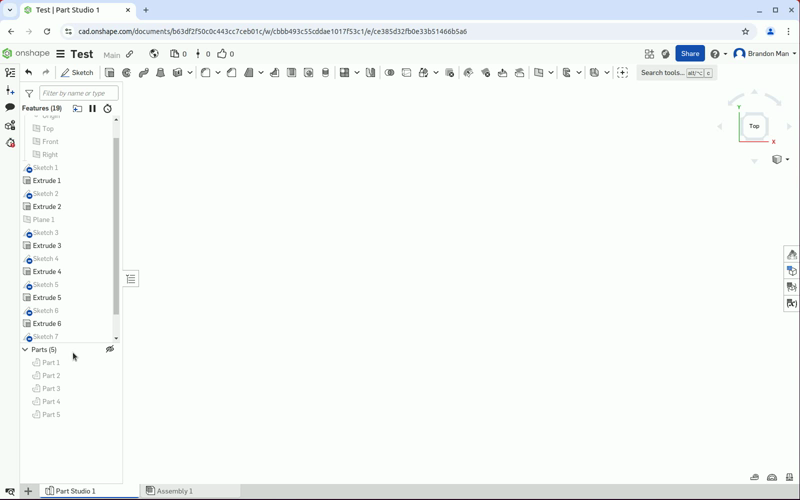
key_up(shift)
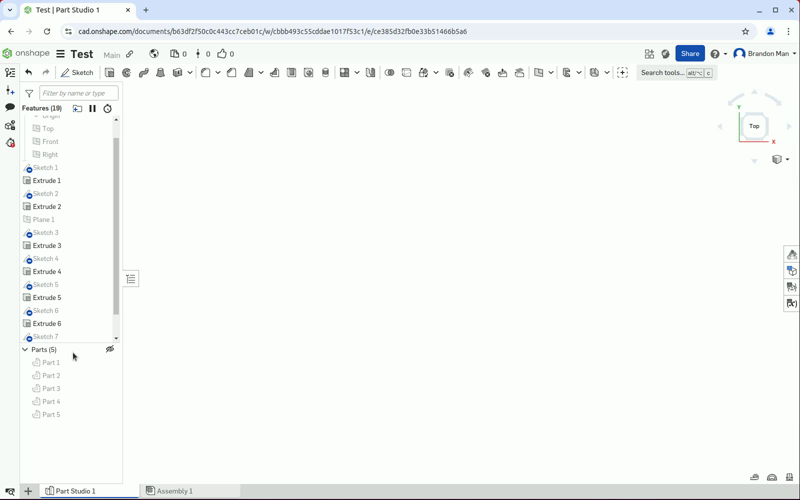
mouse_move(73, 352)
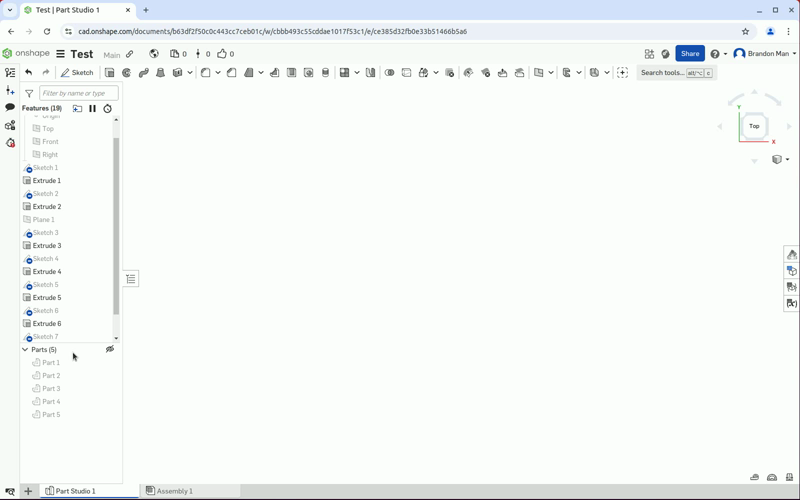
key(shift+y)
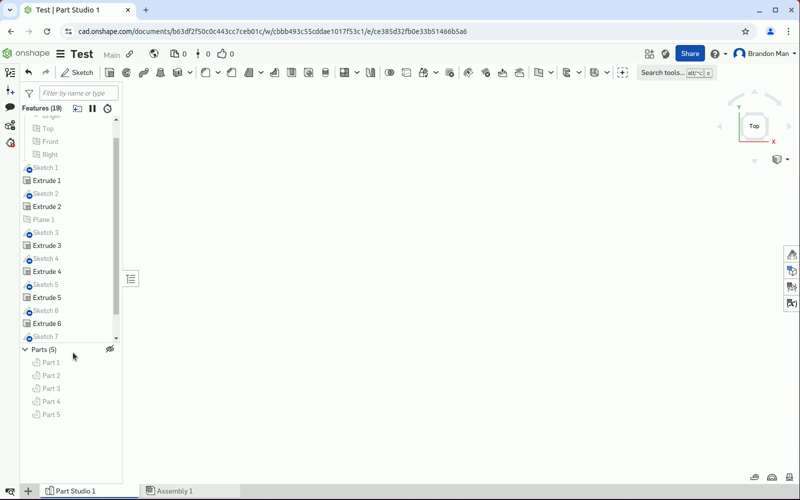
key(shift+s)
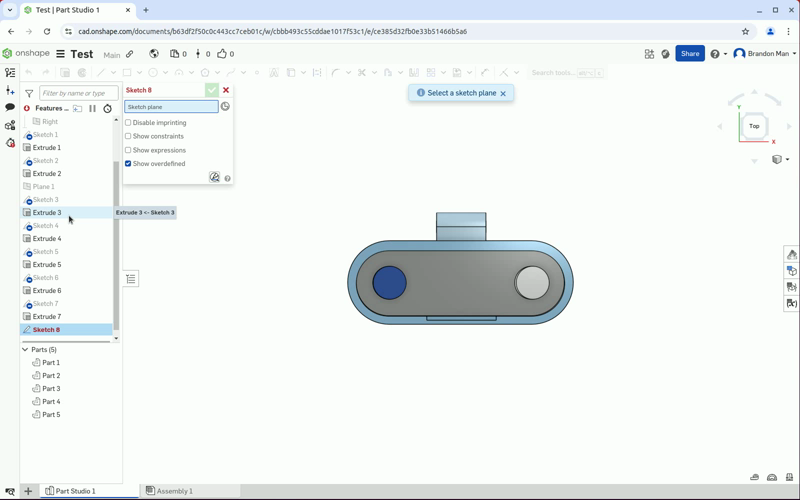
scroll(3)
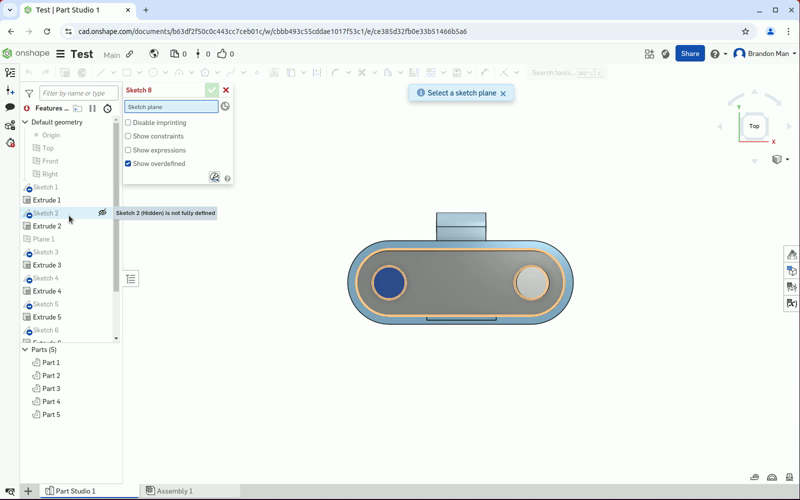
mouse_move(69, 150)
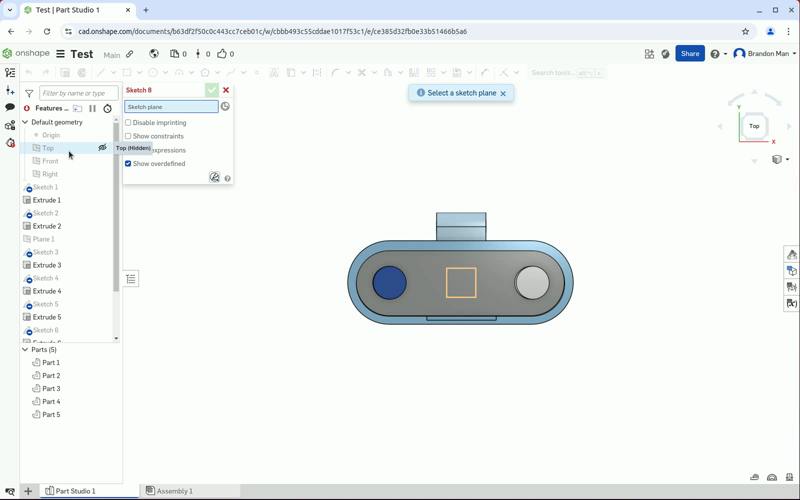
click(69, 150)
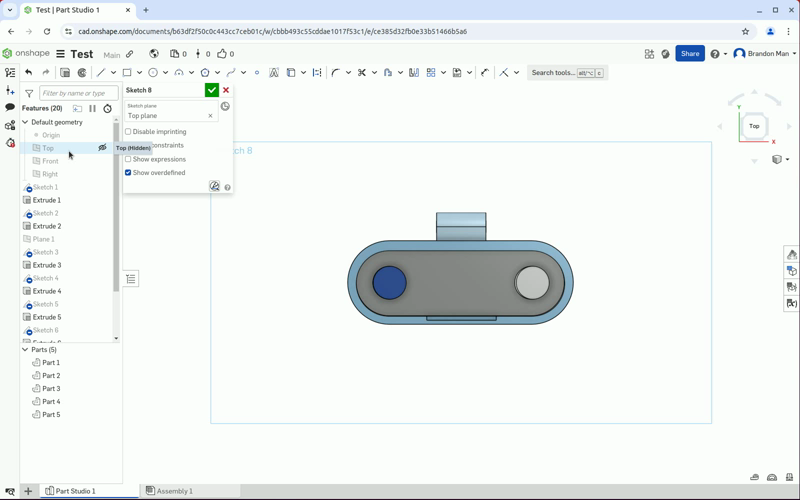
mouse_move(73, 352)
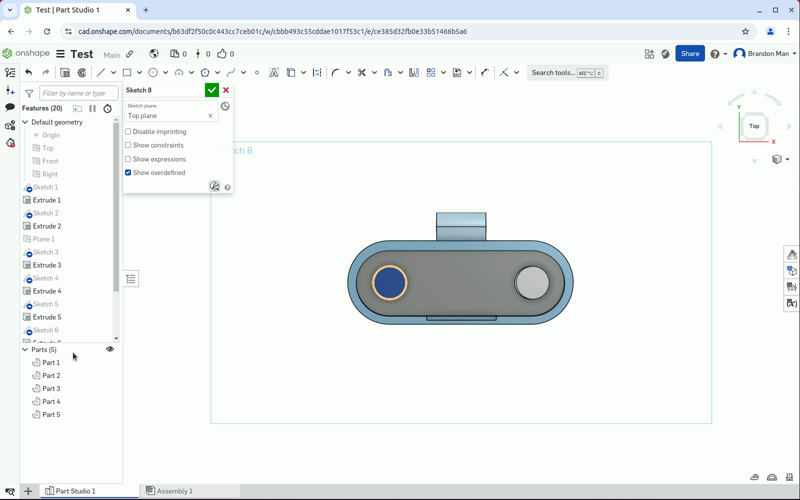
key(y)
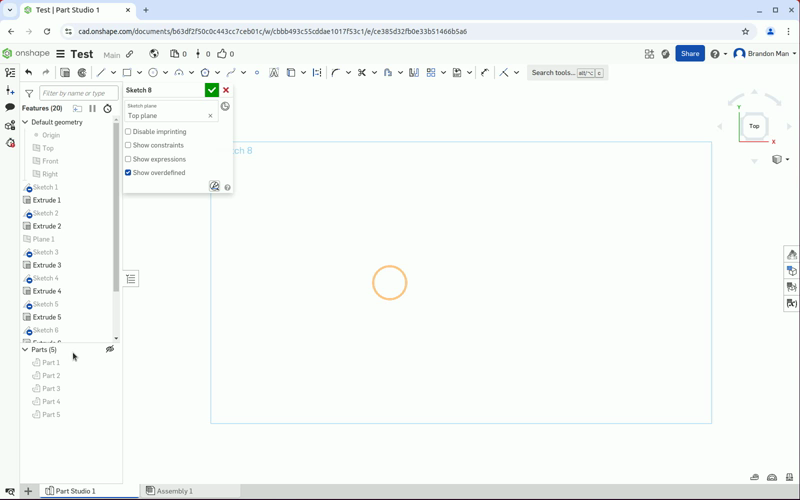
key(l)
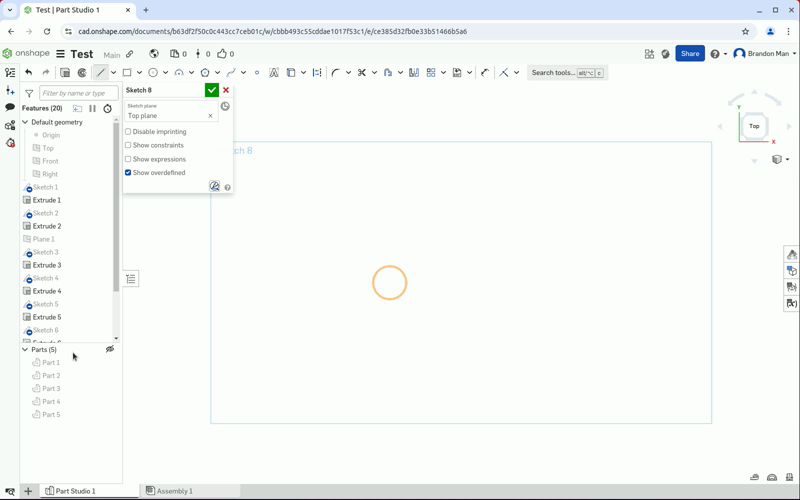
key_down(shift)
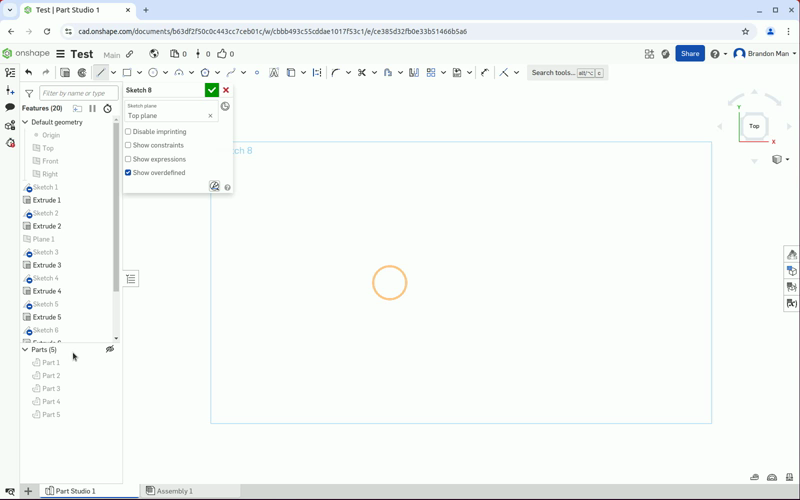
mouse_move(454, 241)
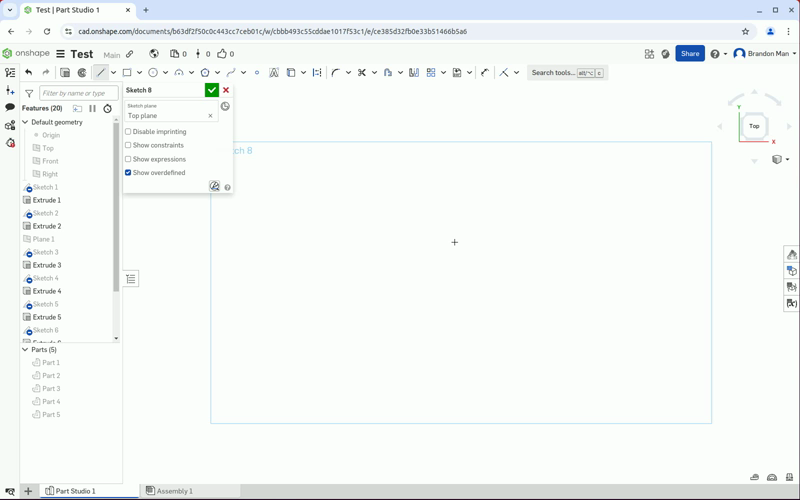
click(454, 241)
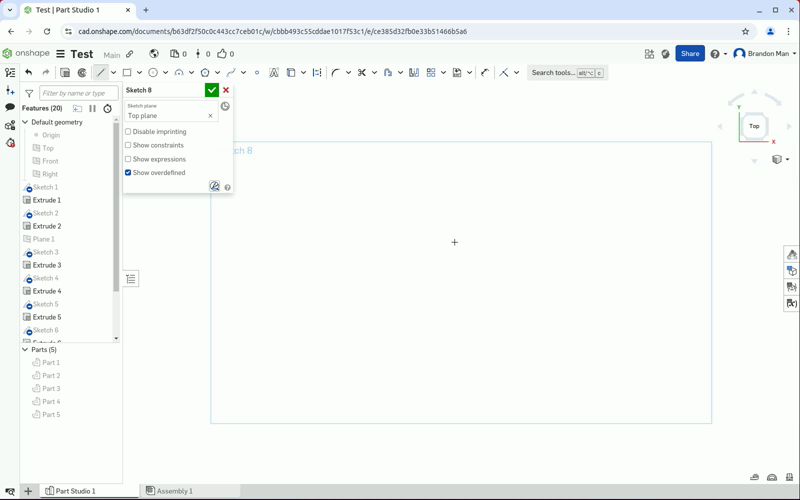
key_up(shift)
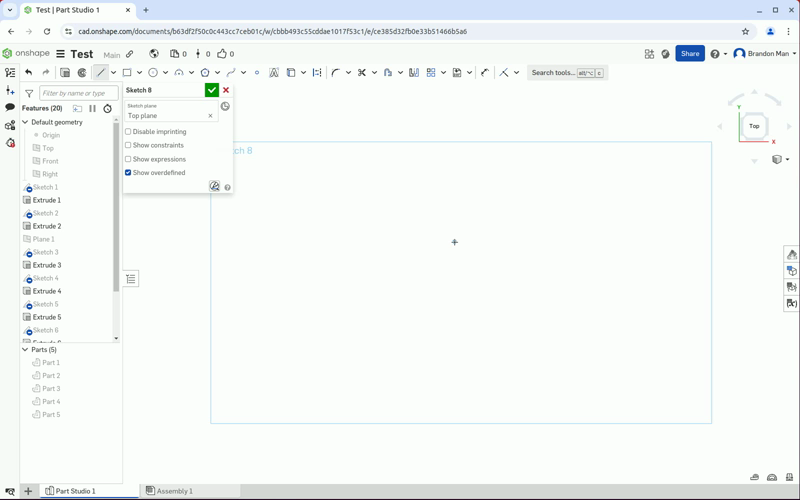
key_down(shift)
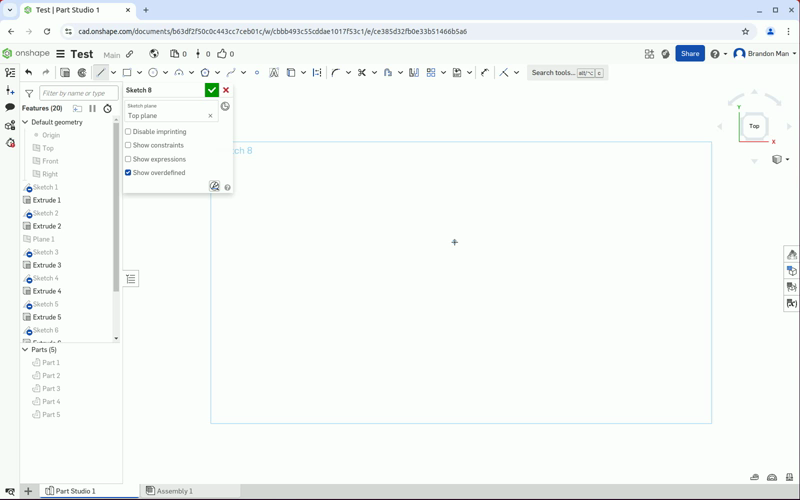
mouse_move(484, 241)
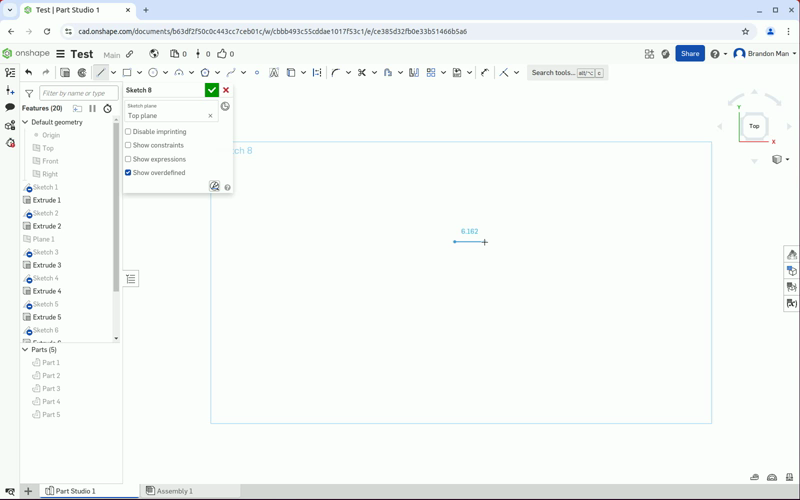
mouse_move(465, 241)
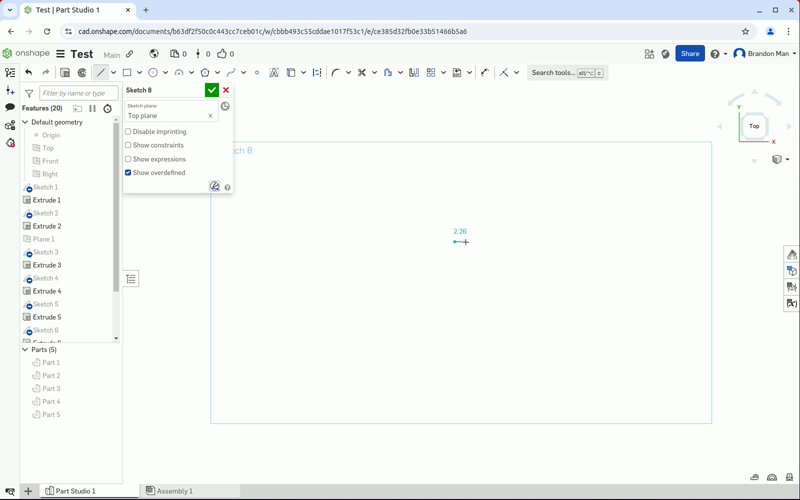
click(465, 241)
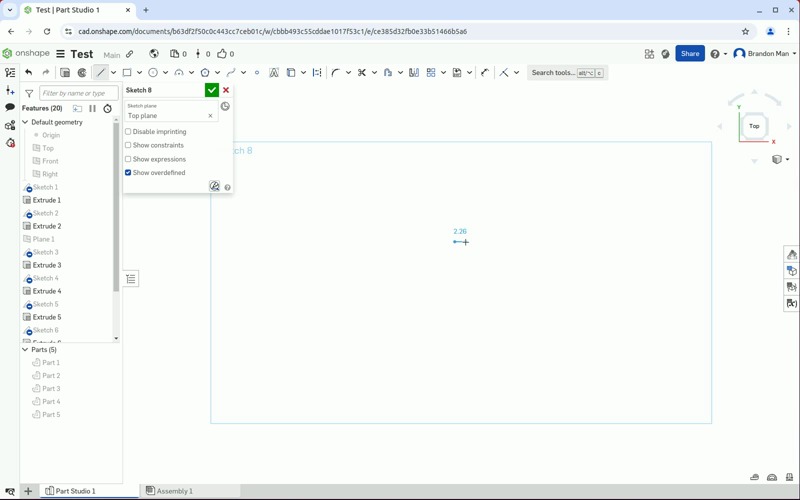
key_up(shift)
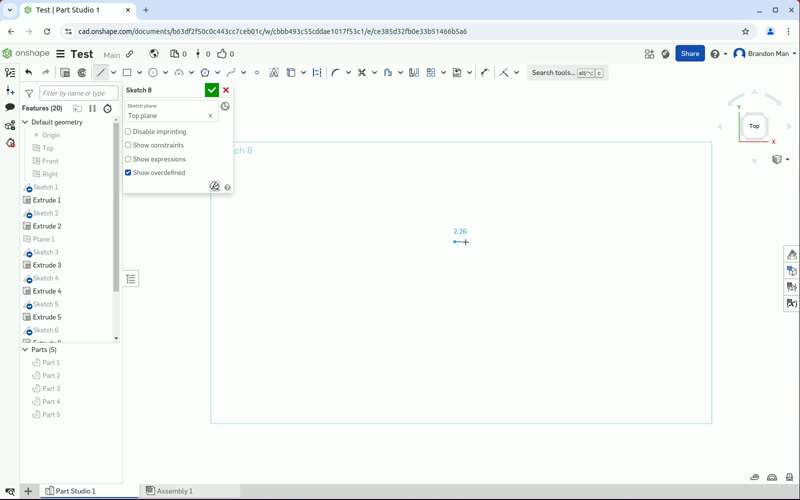
key_down(shift)
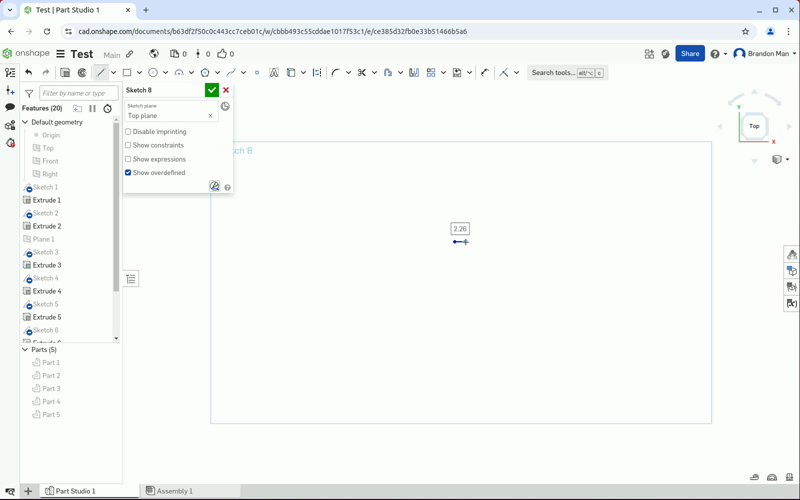
mouse_move(495, 241)
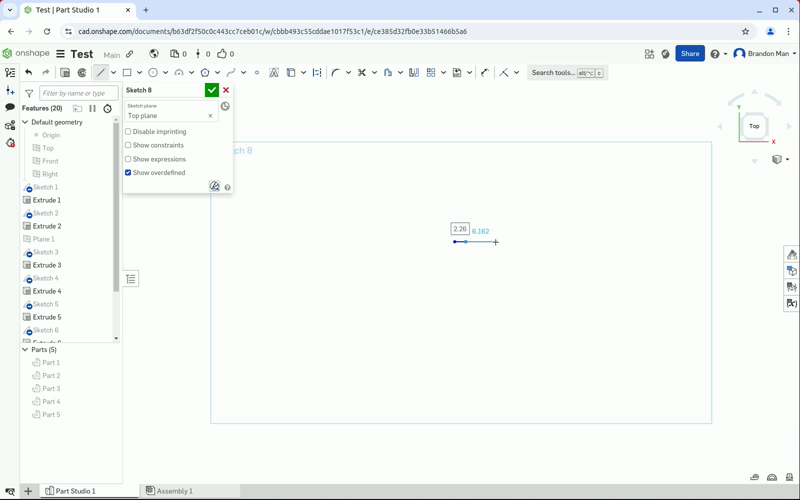
mouse_move(465, 200)
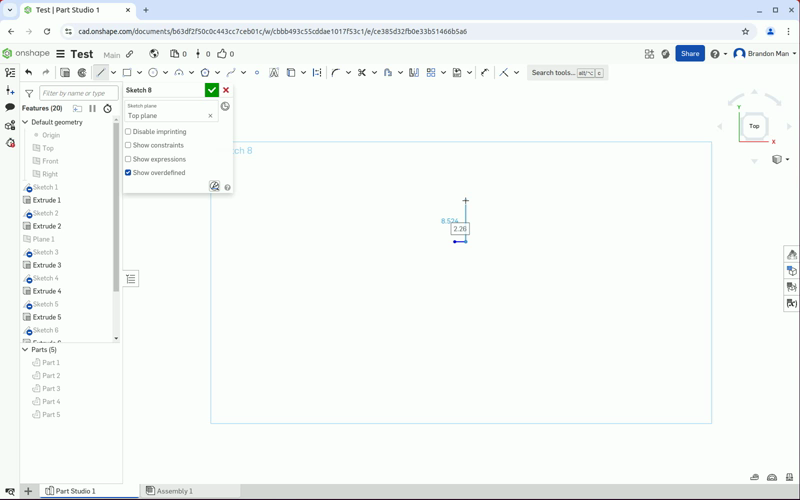
click(465, 200)
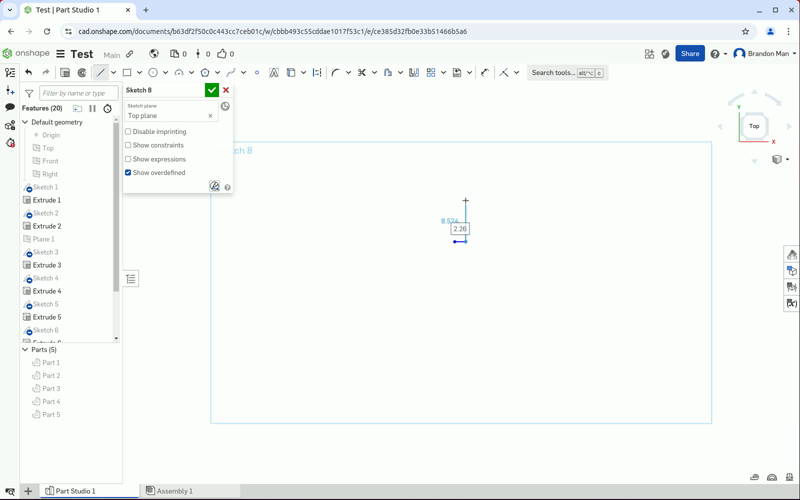
key_up(shift)
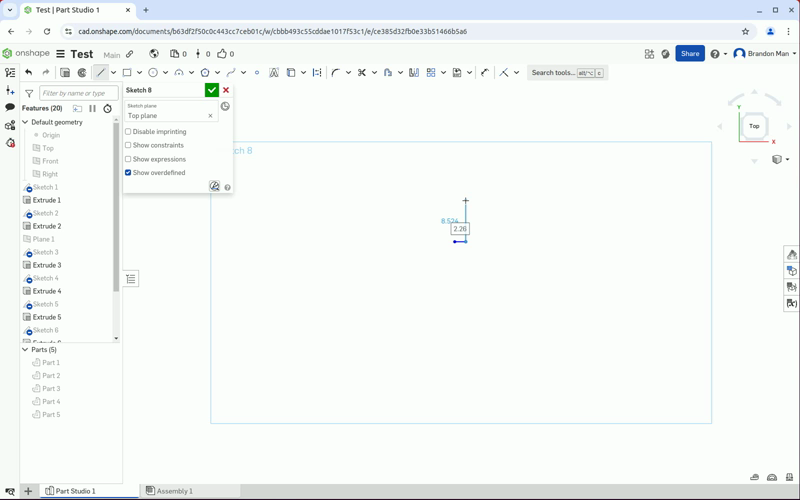
key_down(shift)
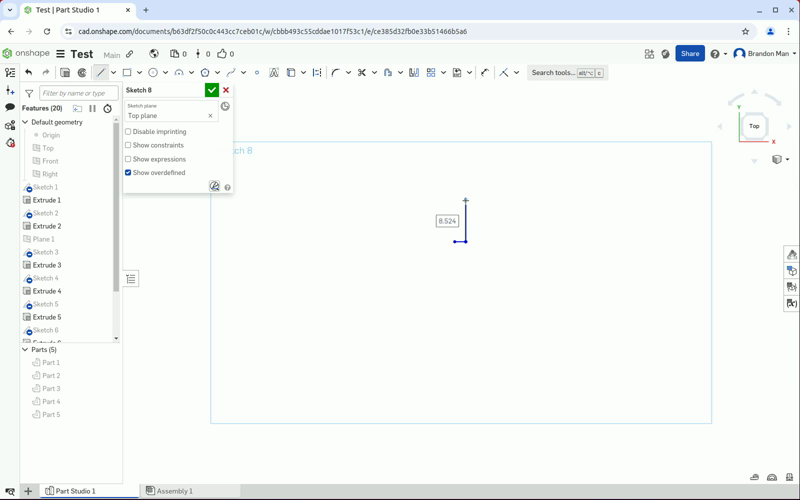
mouse_move(495, 200)
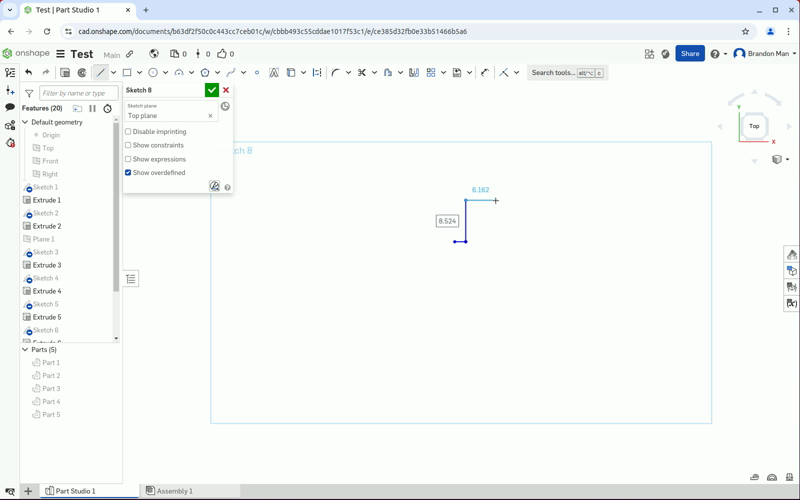
mouse_move(454, 200)
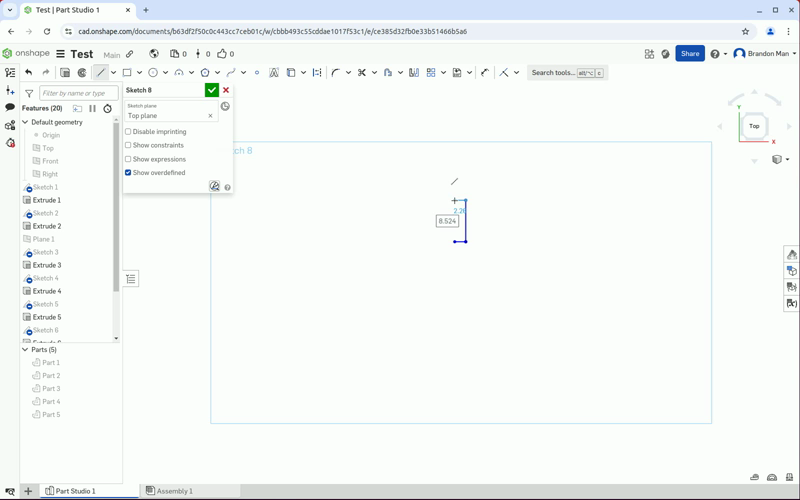
click(454, 200)
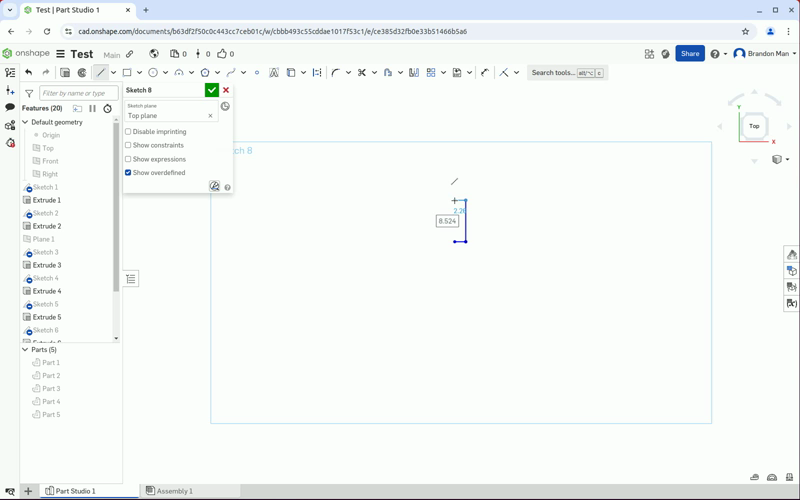
key_up(shift)
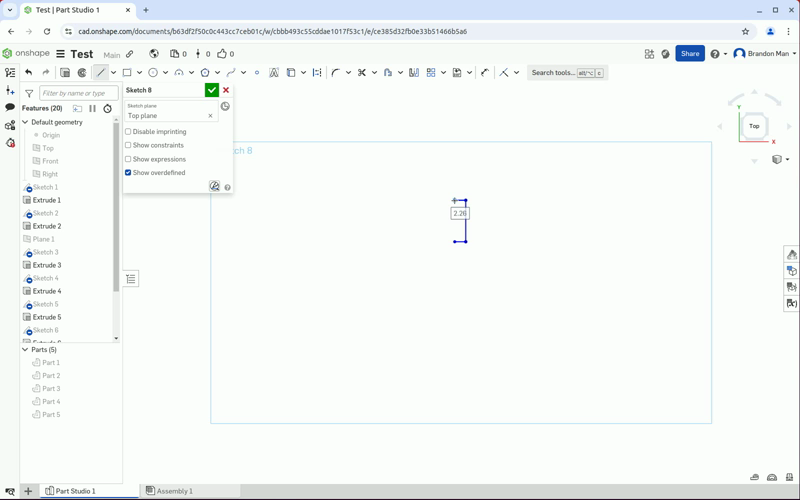
mouse_move(484, 200)
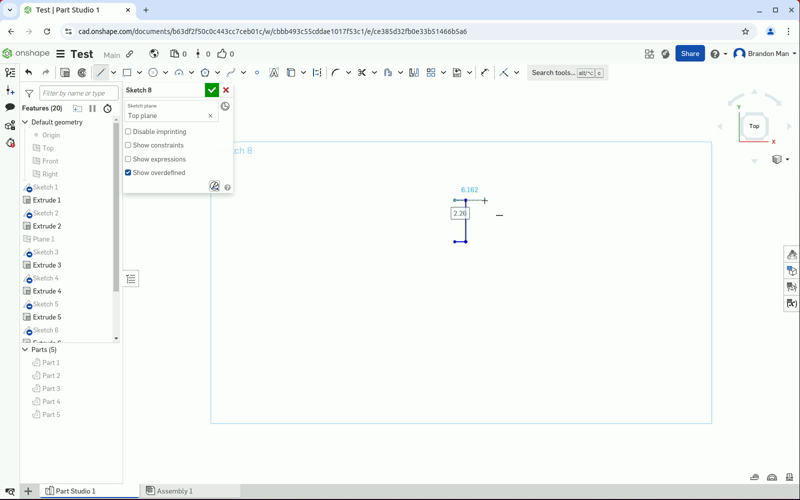
key_down(shift)
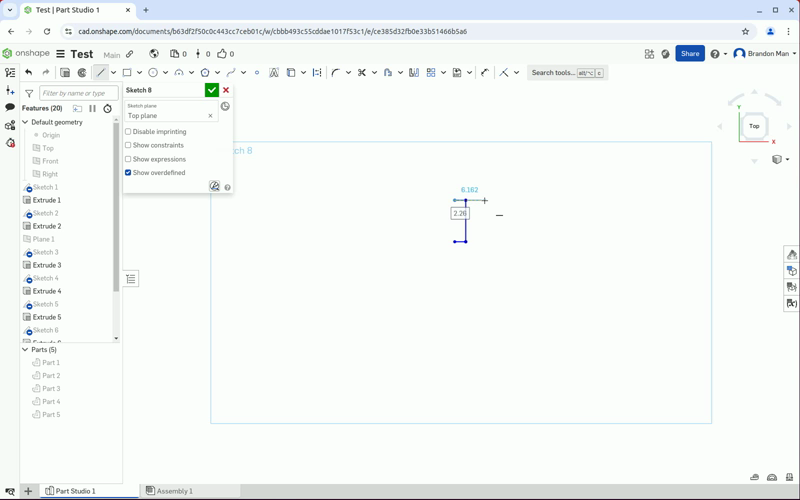
mouse_move(454, 241)
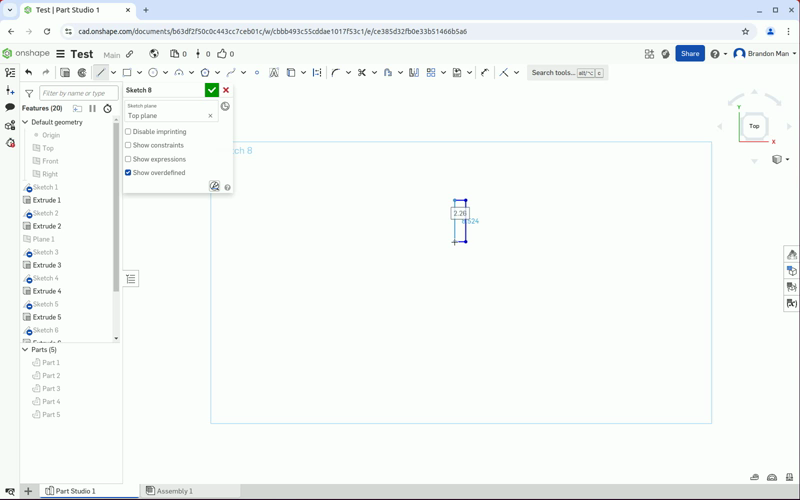
key_up(shift)
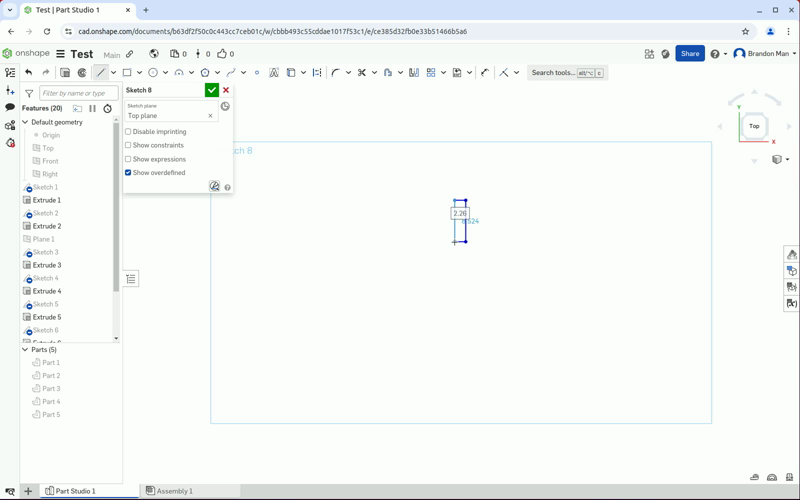
click(454, 241)
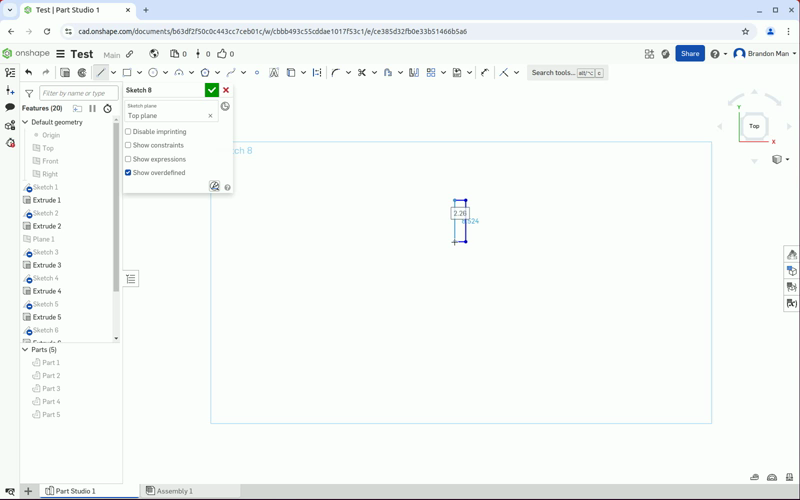
key(esc)
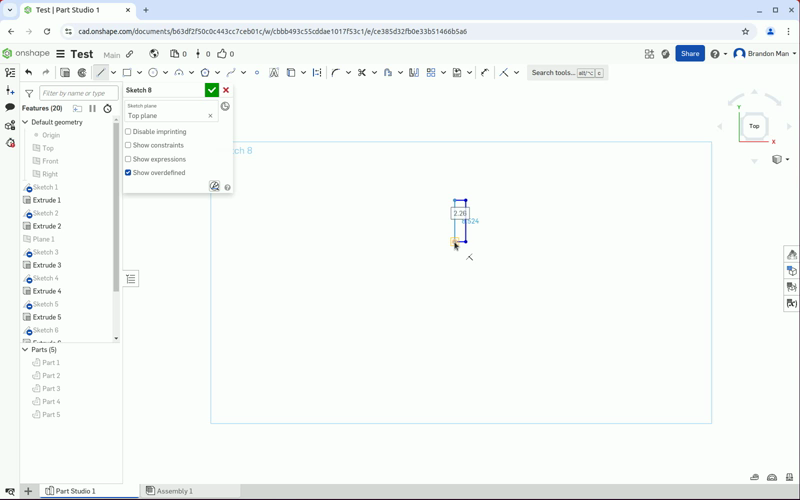
mouse_move(462, 231)
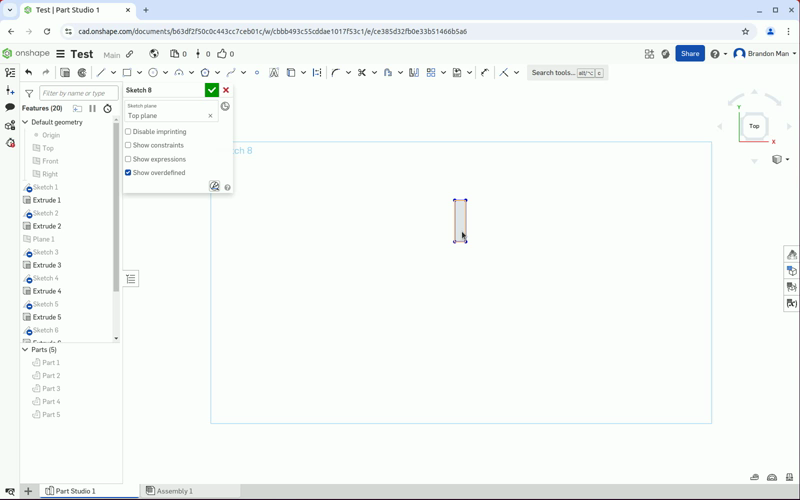
scroll(6)
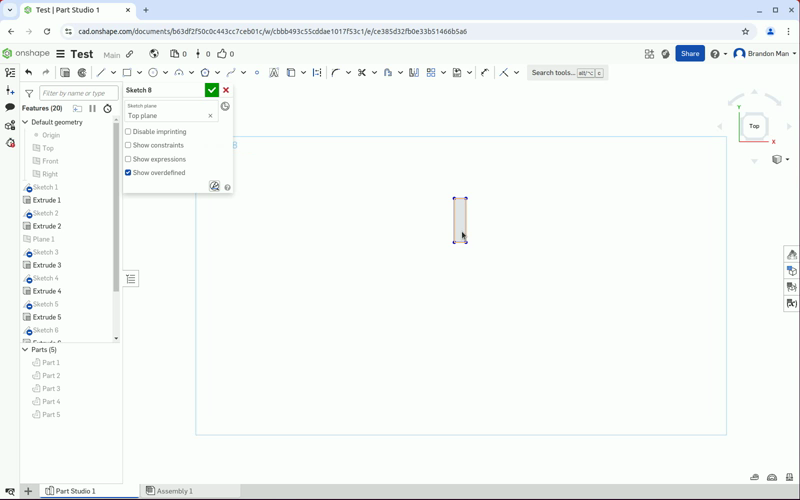
scroll(6)
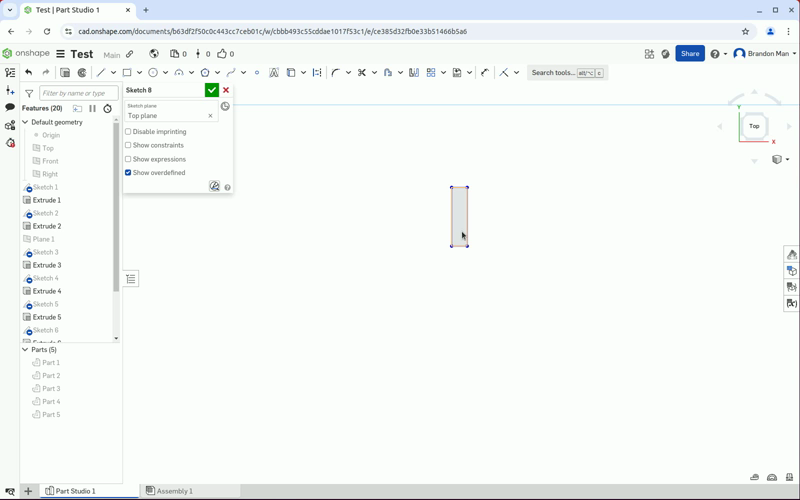
scroll(6)
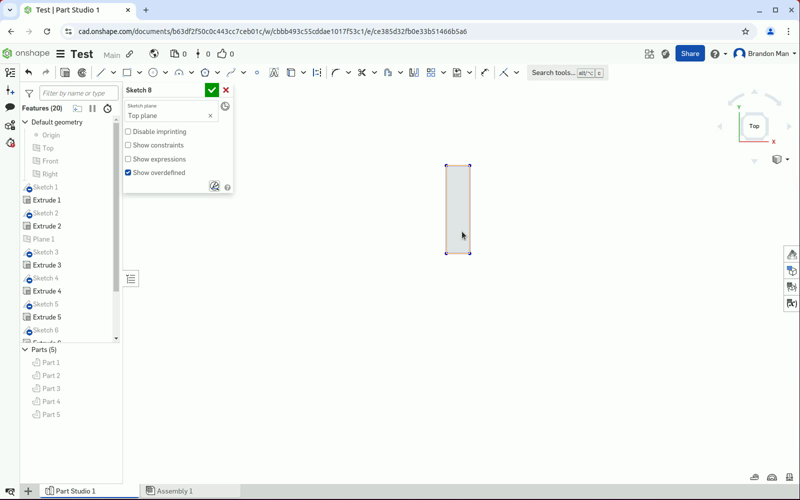
scroll(6)
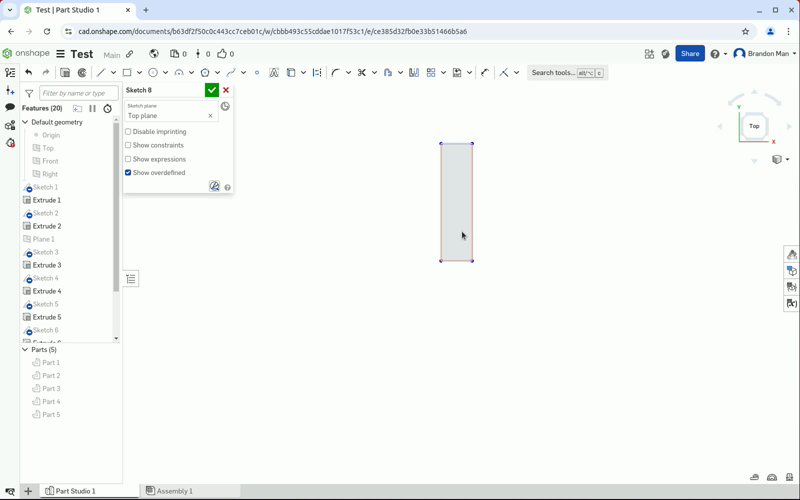
scroll(6)
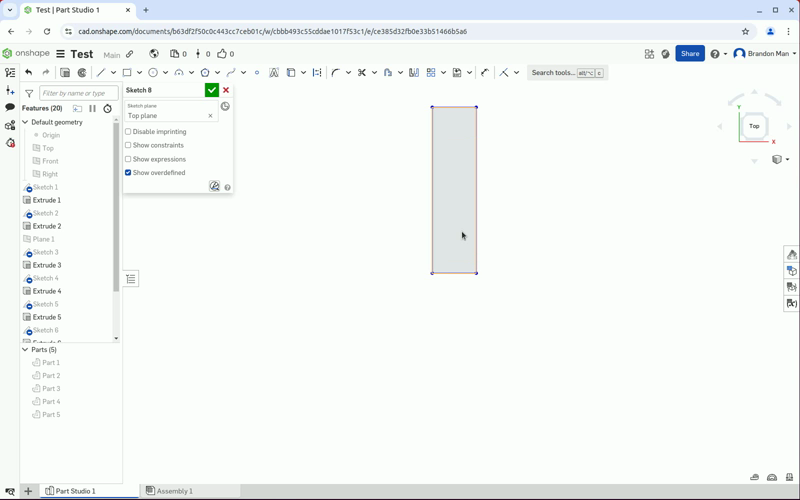
scroll(6)
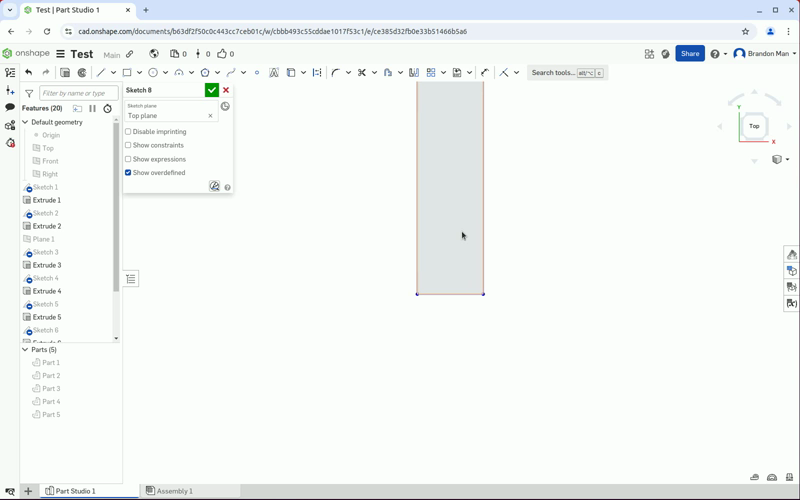
scroll(6)
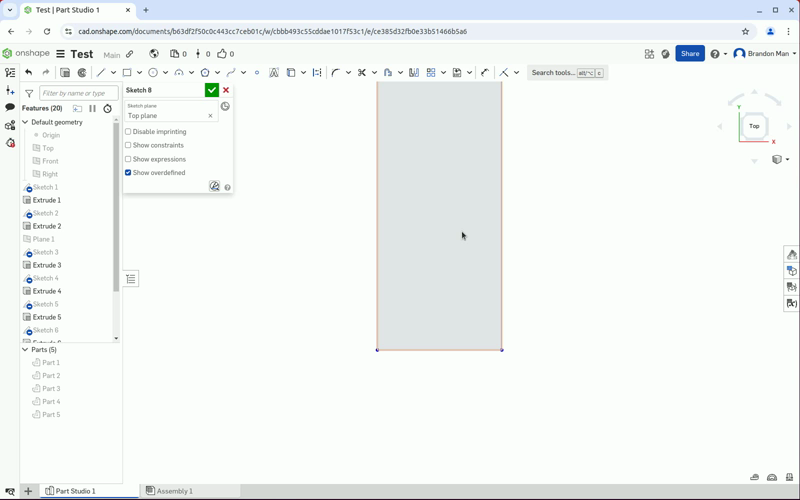
click(462, 231)
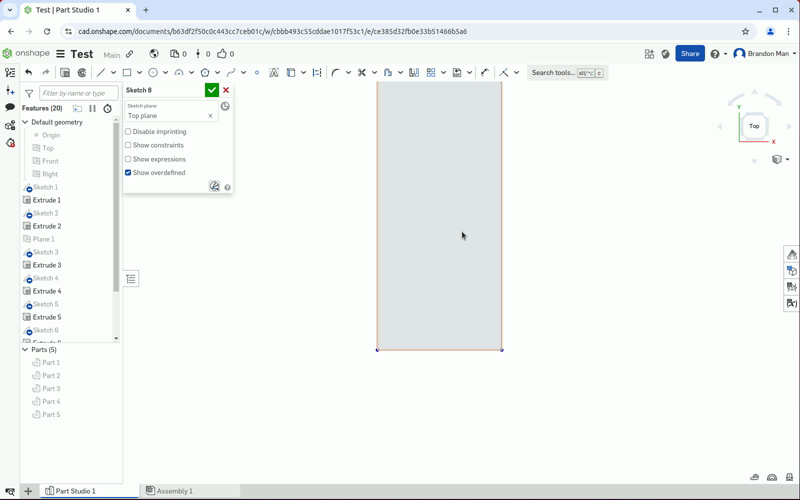
scroll(-6)
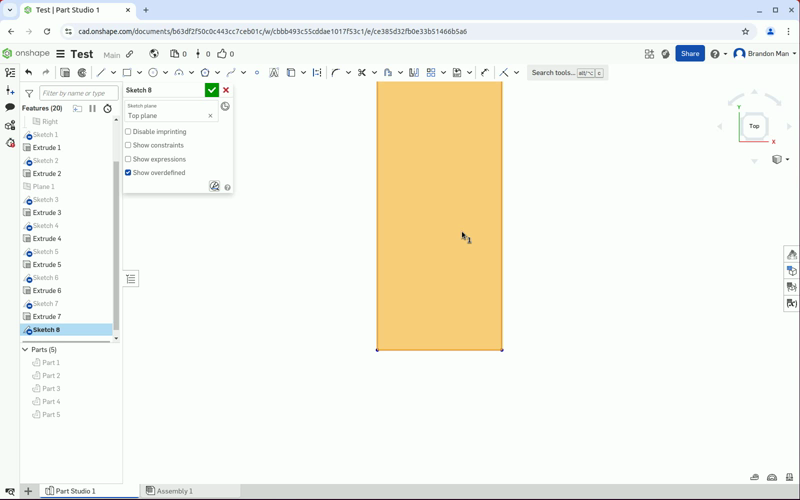
scroll(-6)
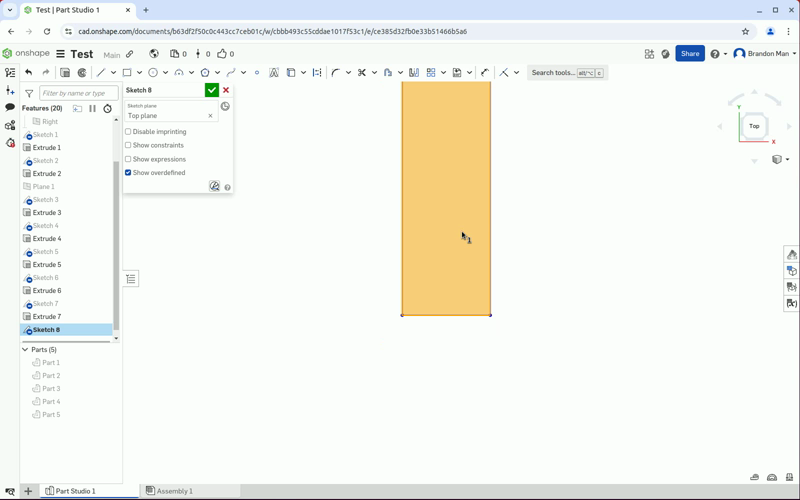
scroll(-6)
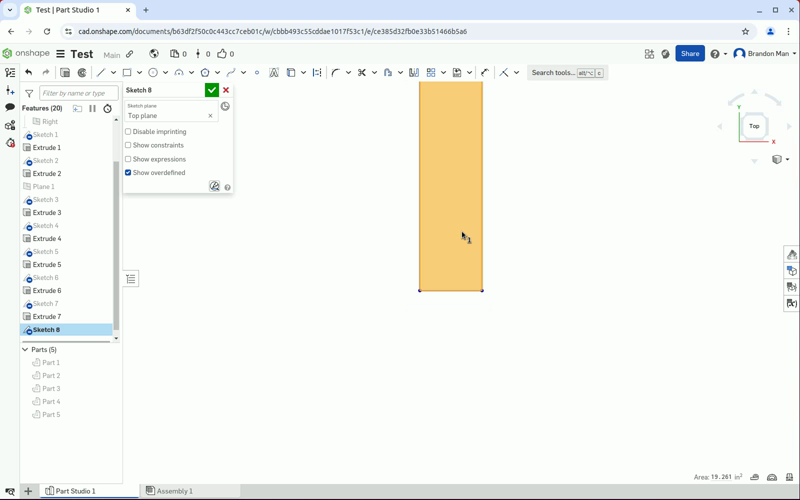
scroll(-6)
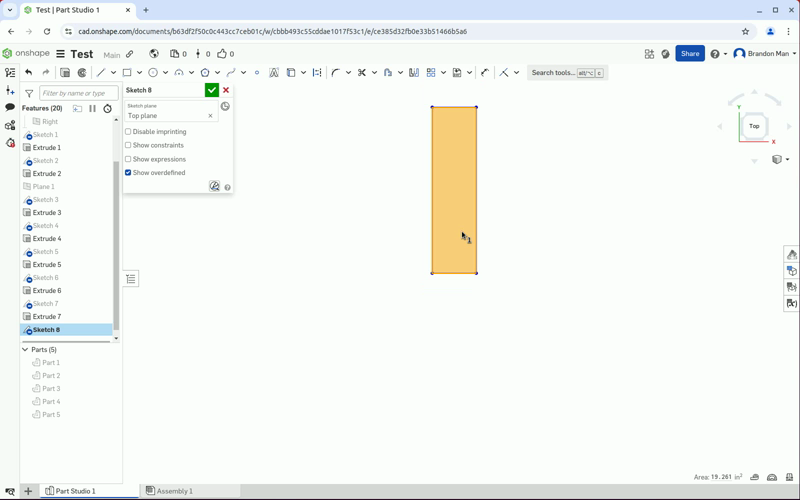
scroll(-6)
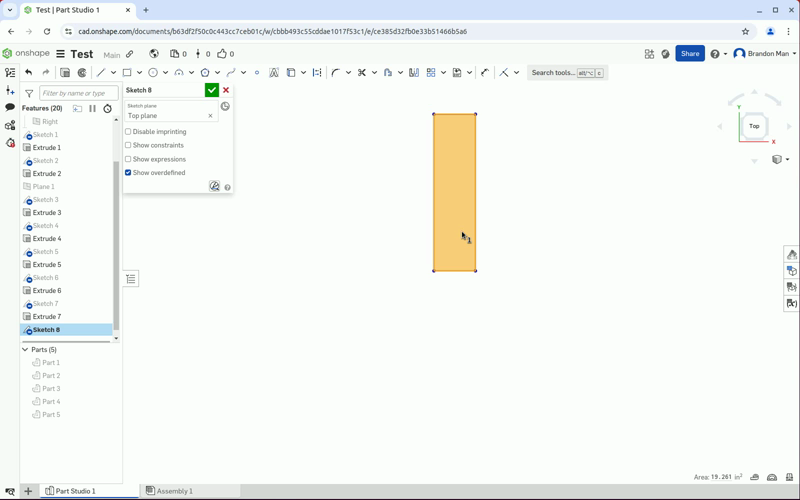
scroll(-6)
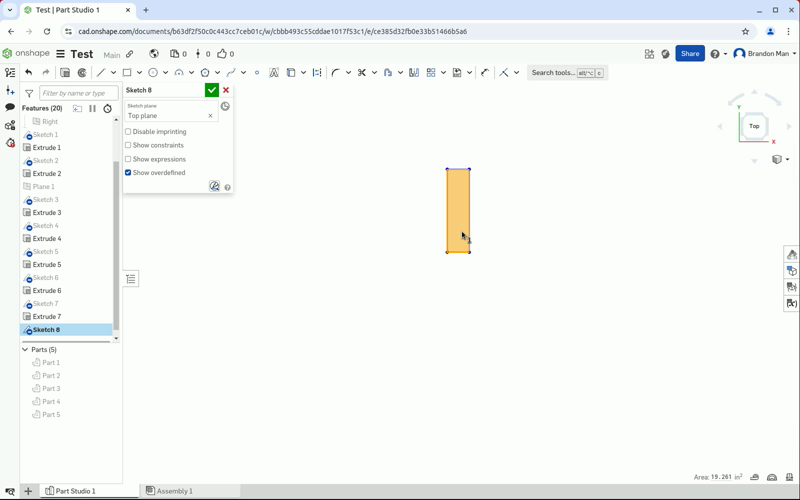
scroll(-6)
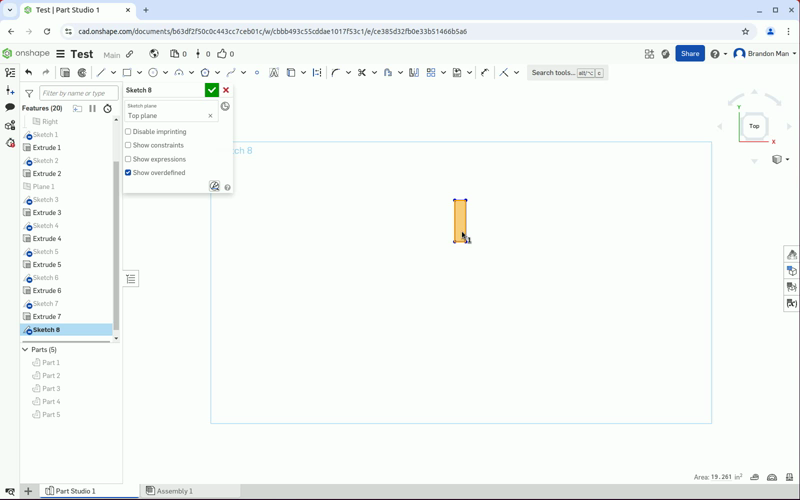
mouse_move(73, 352)
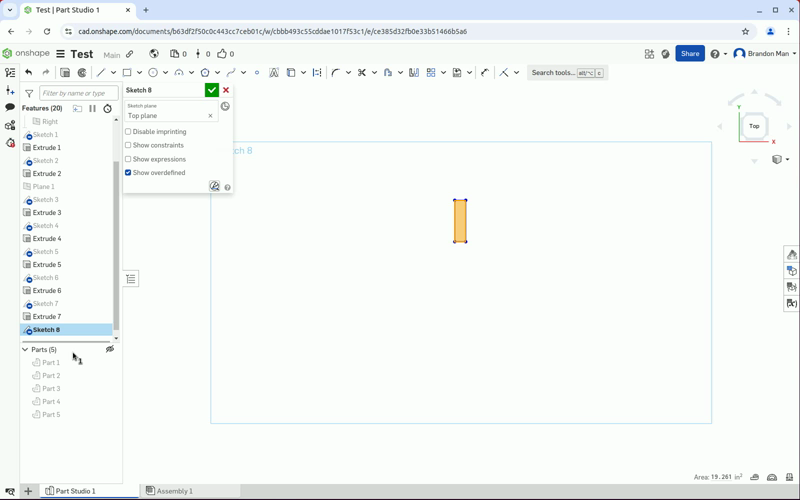
key(shift+y)
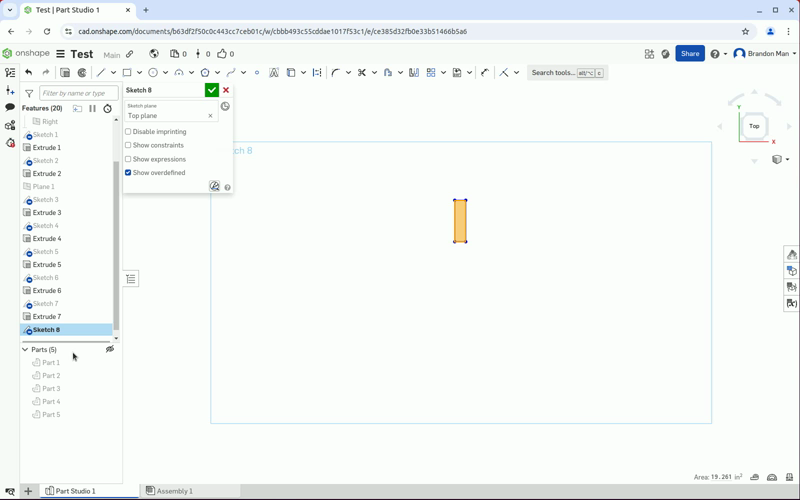
key(shift+e)
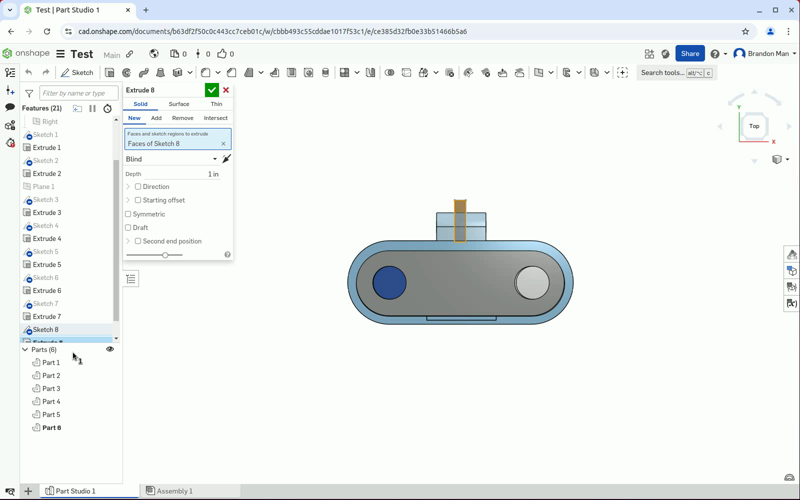
mouse_move(143, 106)
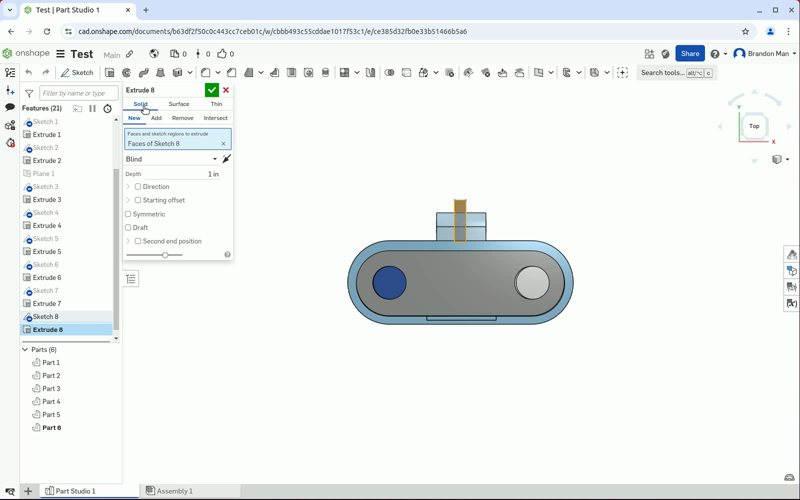
click(143, 106)
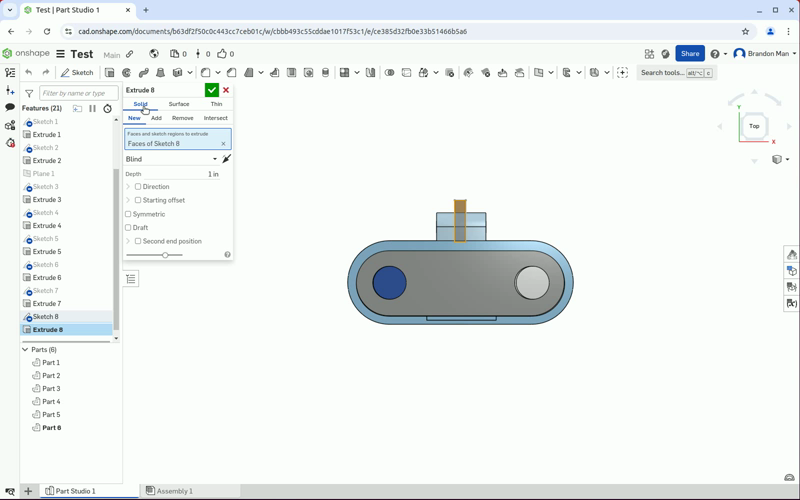
mouse_move(186, 120)
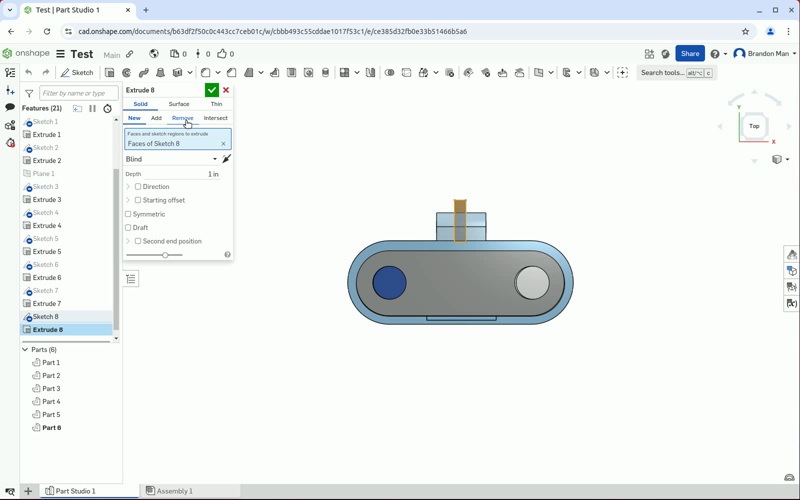
click(186, 120)
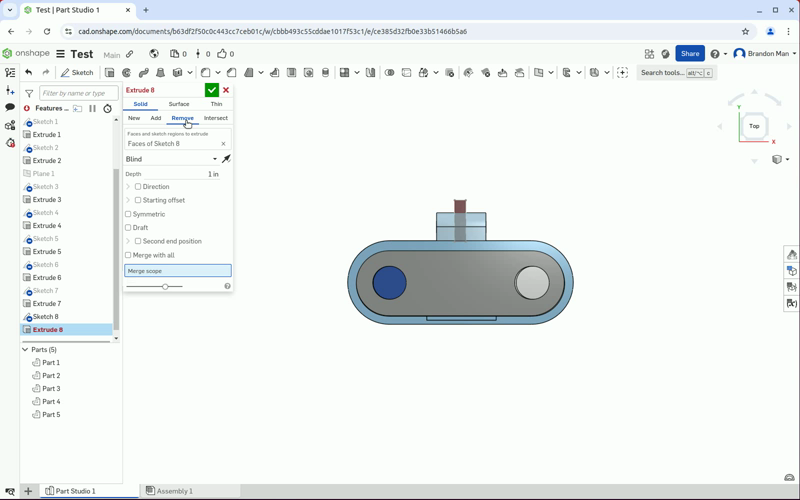
key(tab, 4)
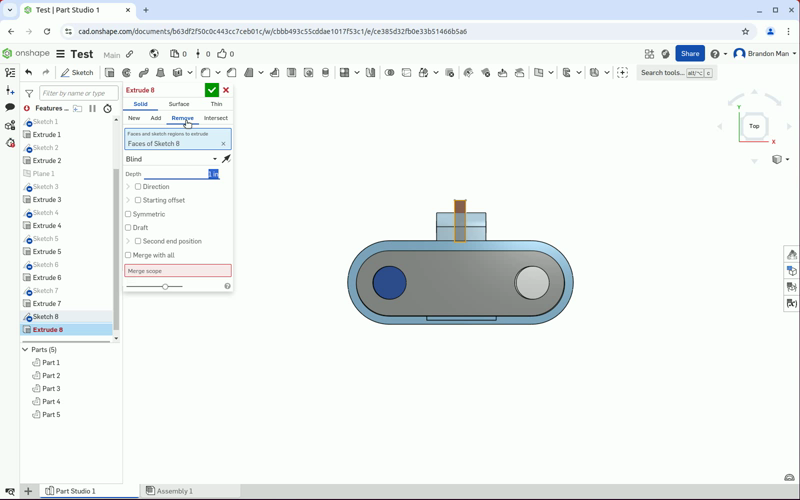
text(-16.85)
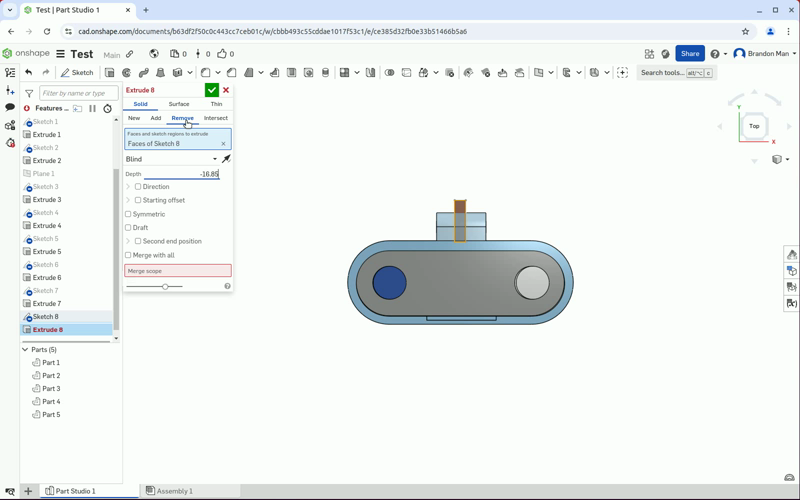
key(tab, 3)
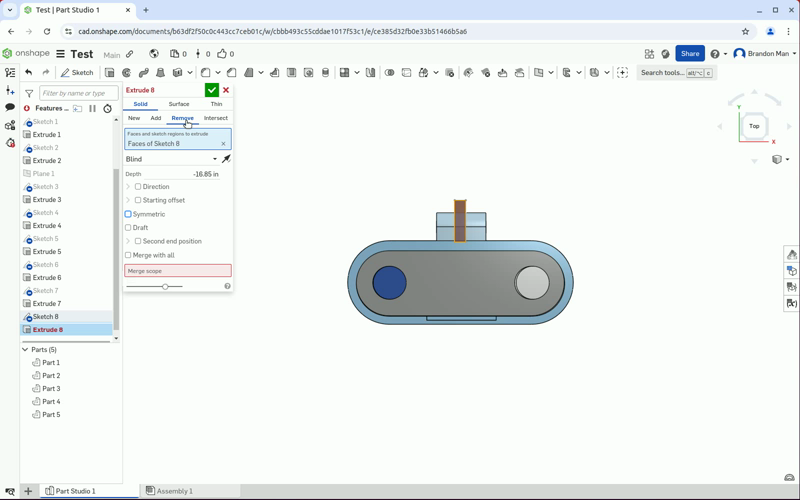
key(space)
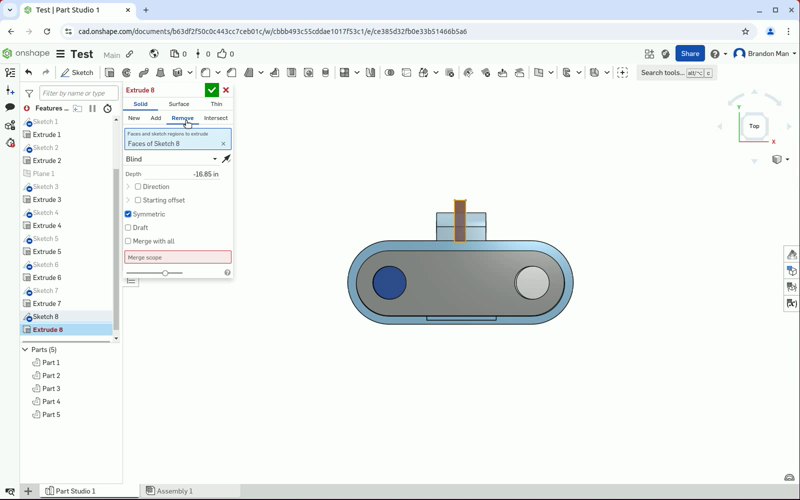
key(tab, 2)
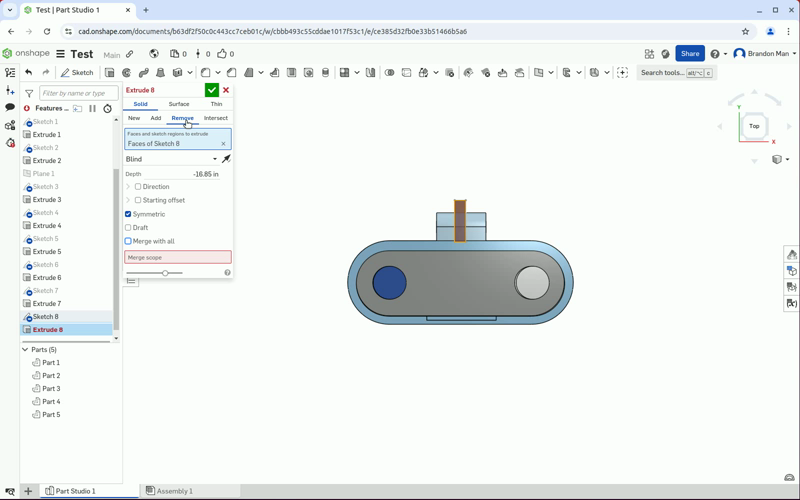
key(space)
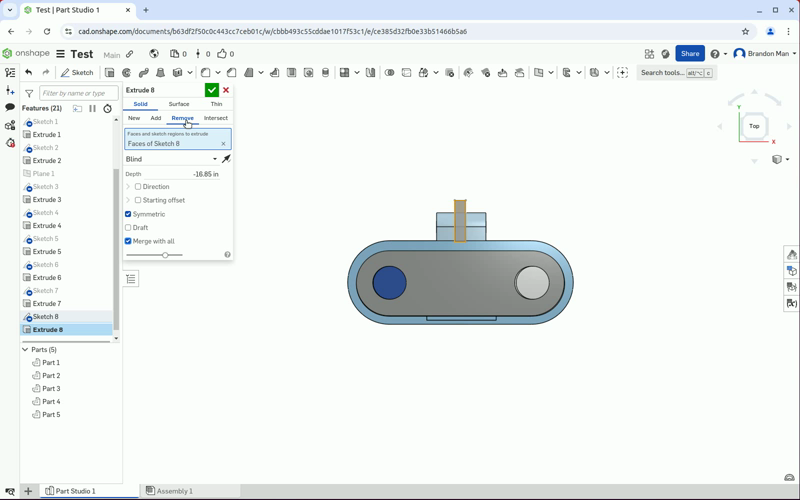
key(enter)
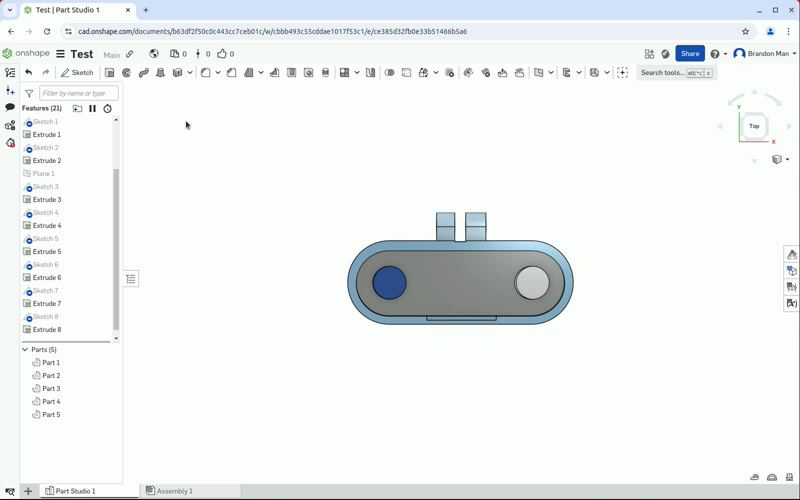
key(shift+h)
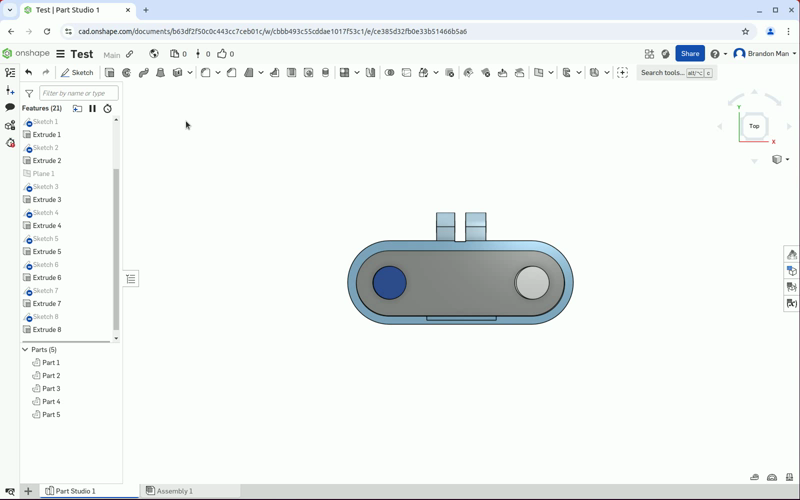
key(shift+h)
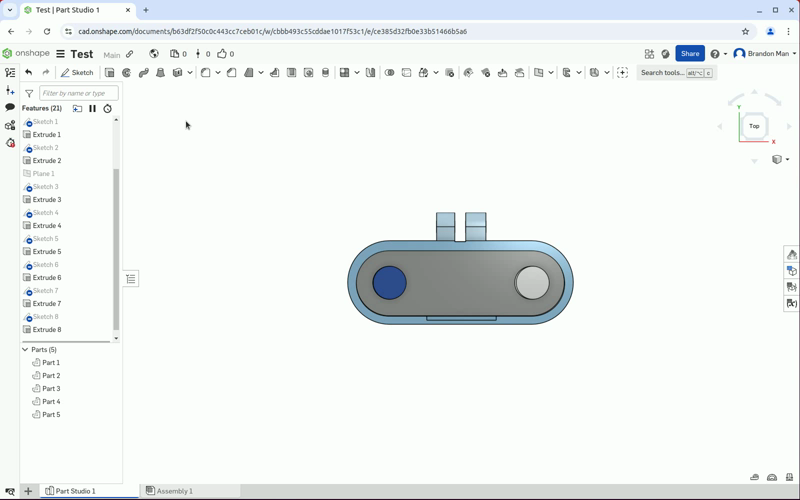
key(shift+7)
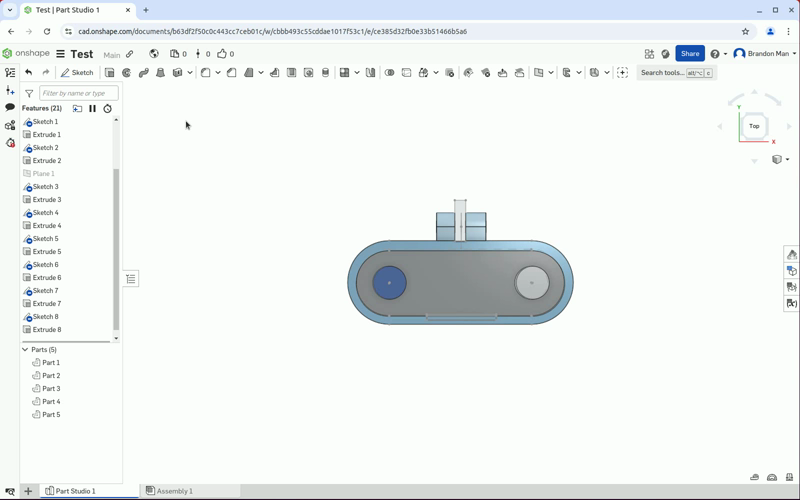
key(up, 3)
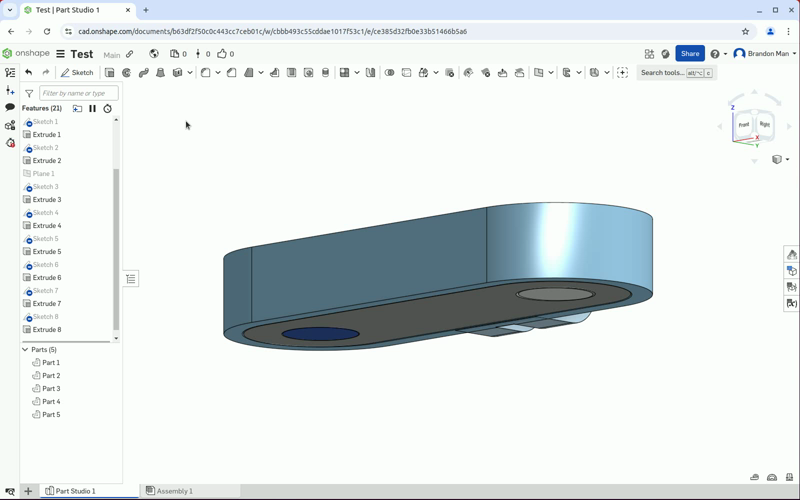
key(left, 3)
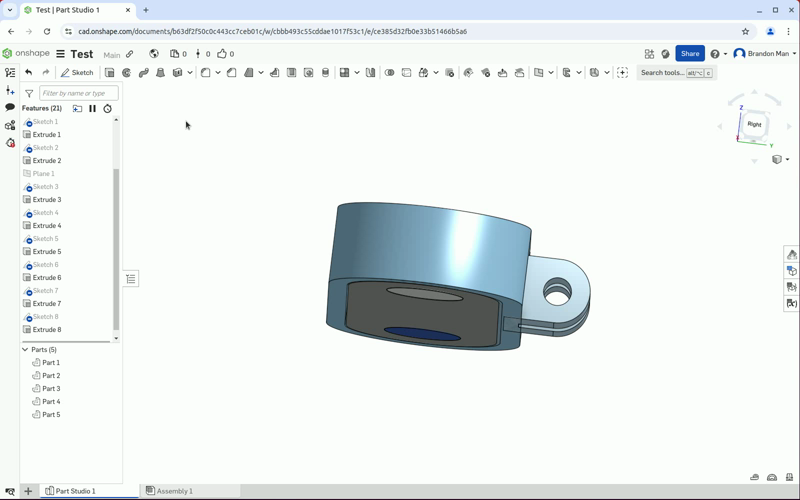
key(right, 3)
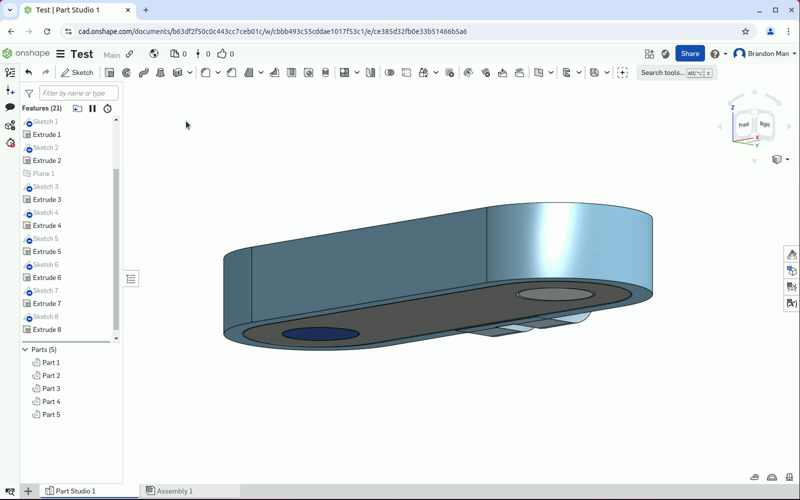
key(down, 3)
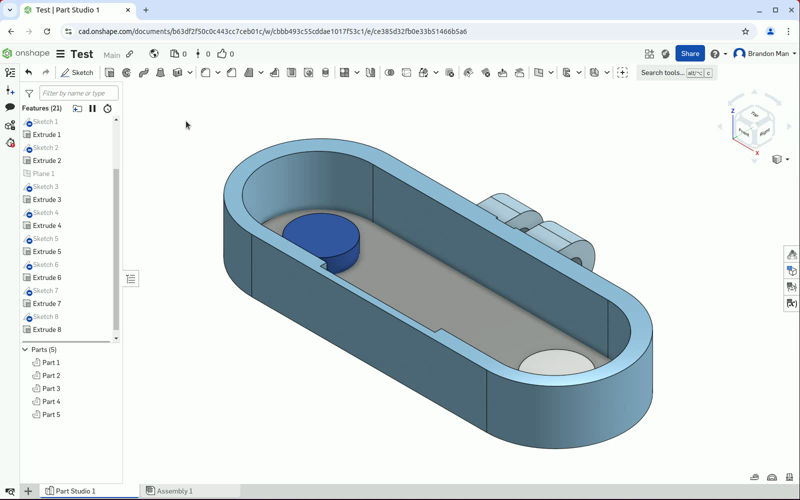
mouse_move(69, 124)
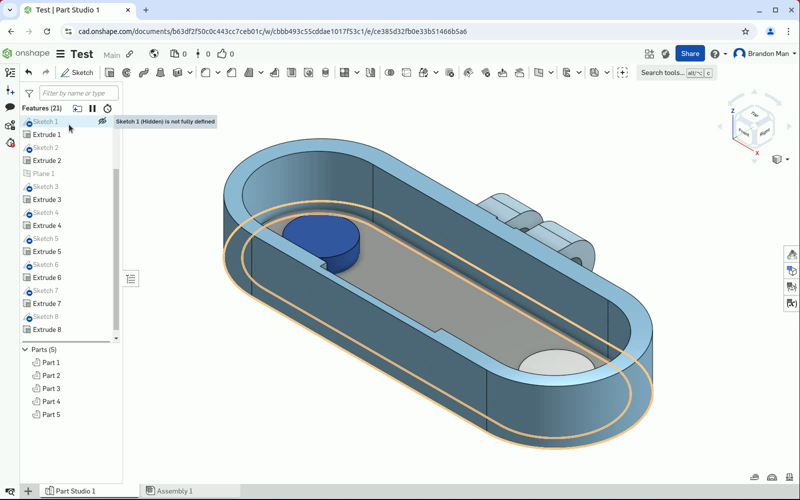
click(69, 124)